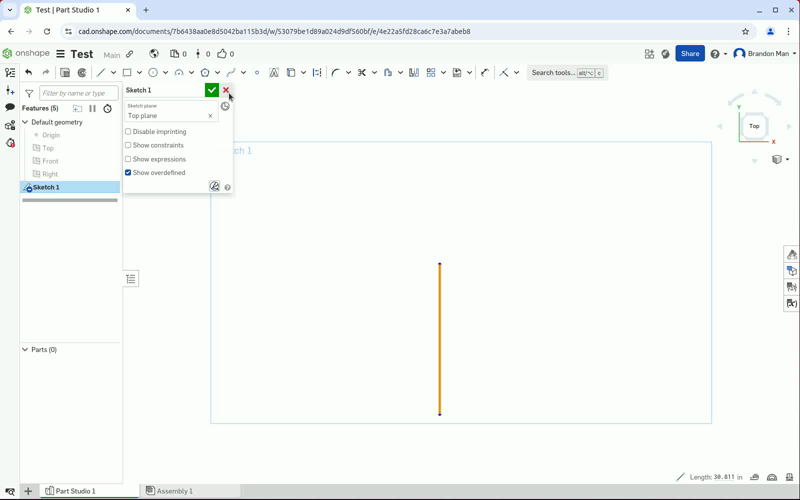
key(shift+h)
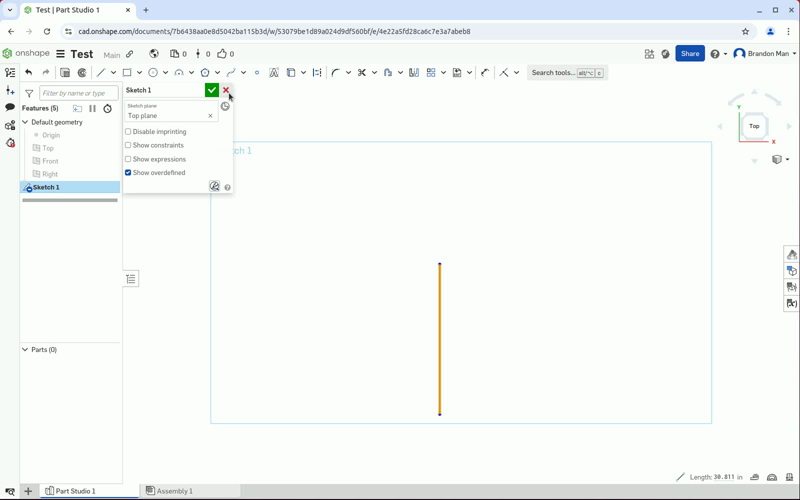
key(shift+s)
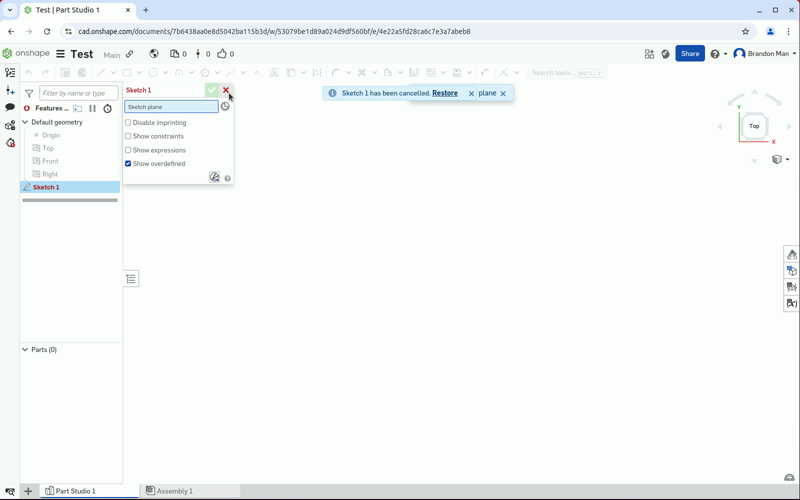
mouse_move(73, 150)
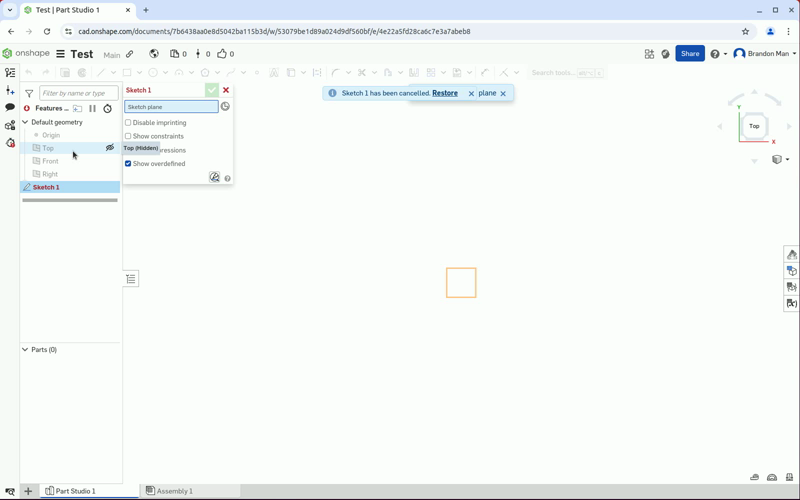
click(73, 150)
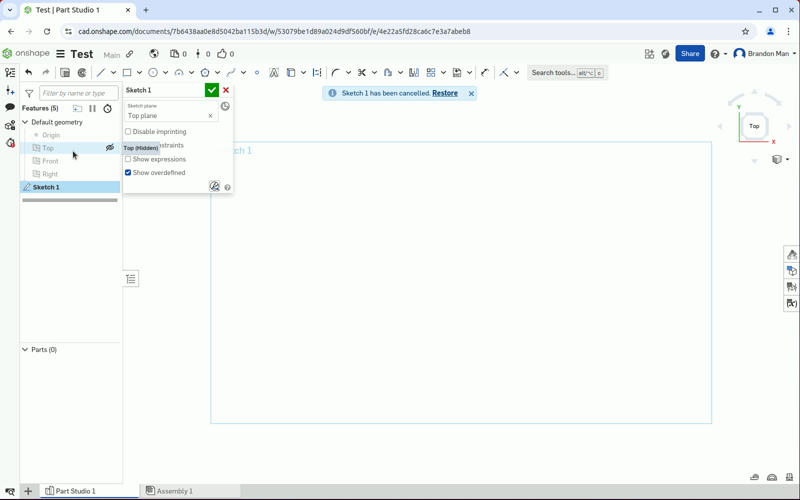
mouse_move(73, 352)
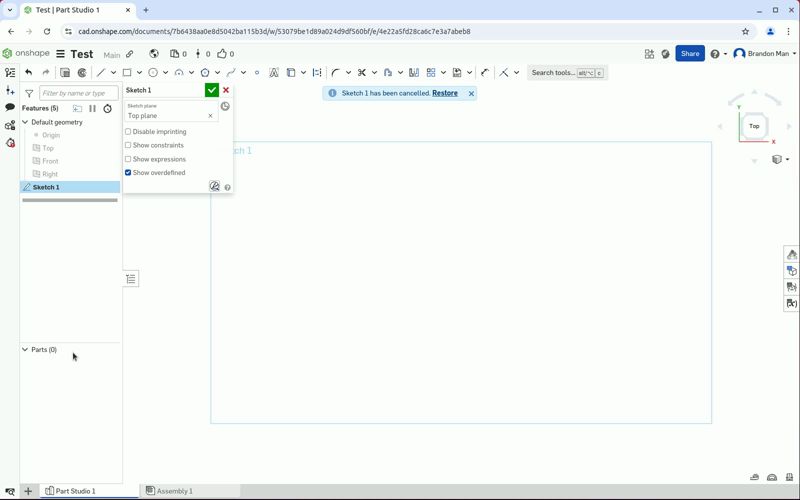
key(y)
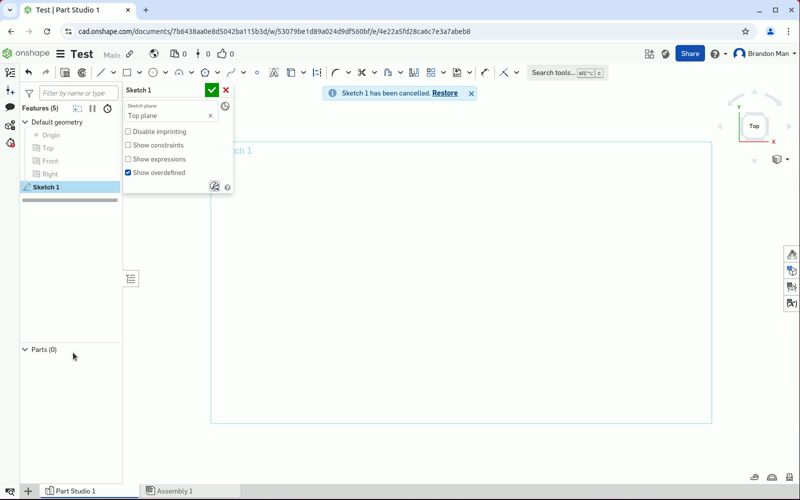
key(a)
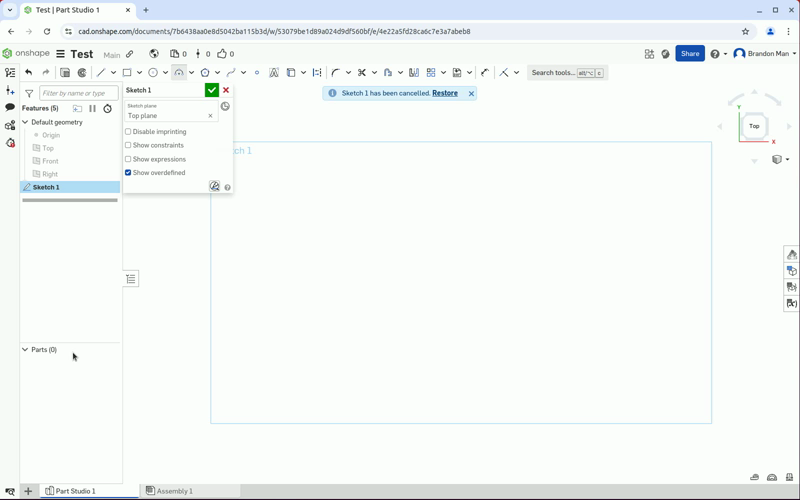
key_down(shift)
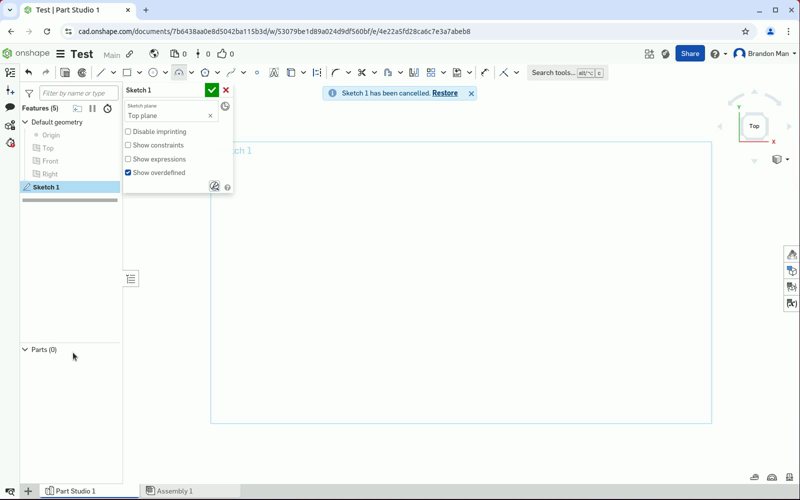
mouse_move(441, 265)
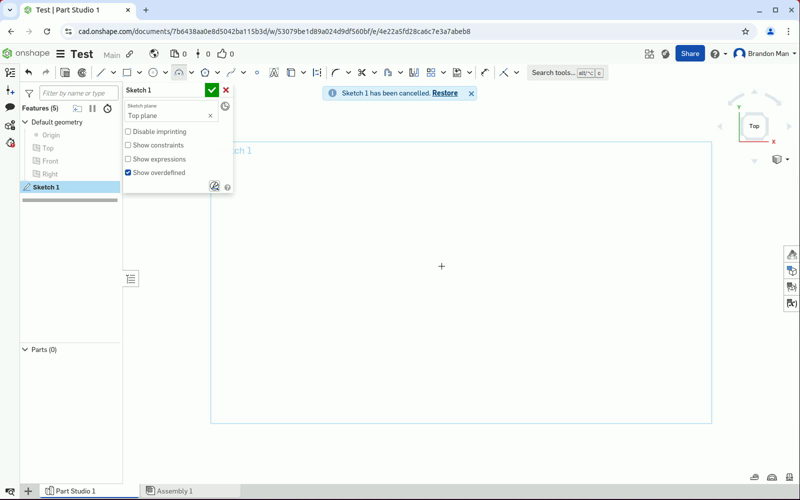
click(441, 265)
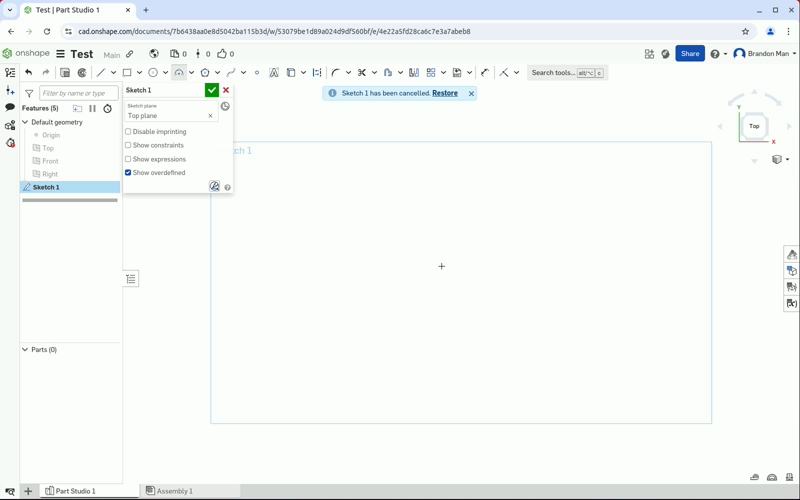
key_up(shift)
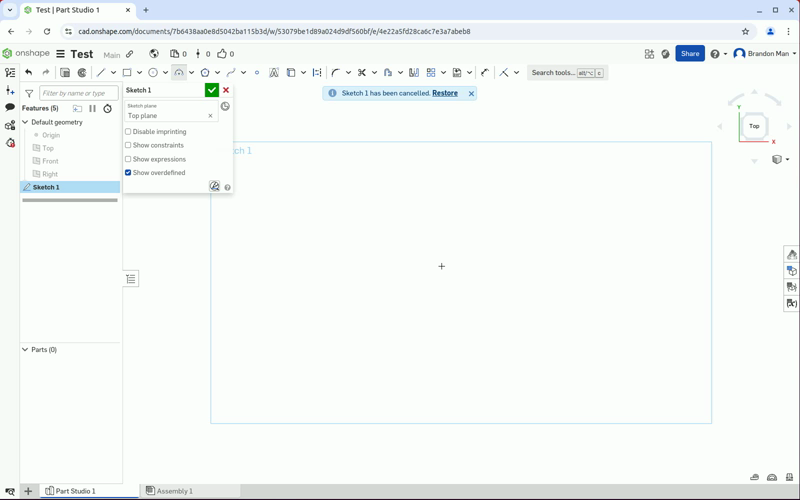
key_down(shift)
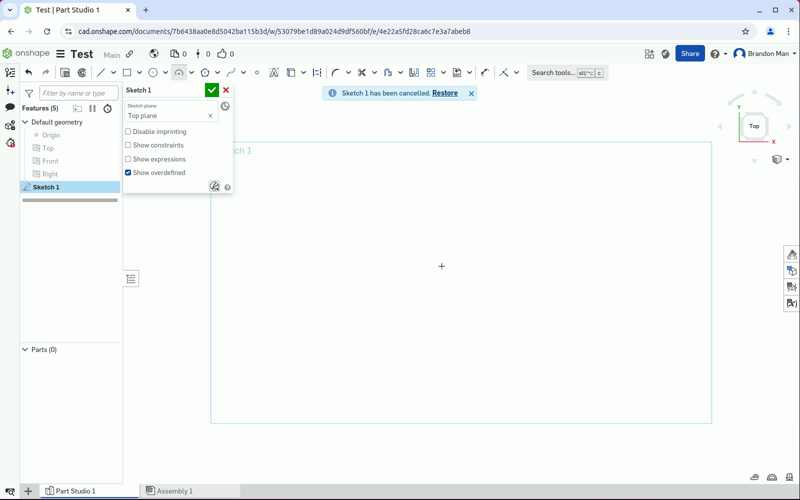
mouse_move(443, 302)
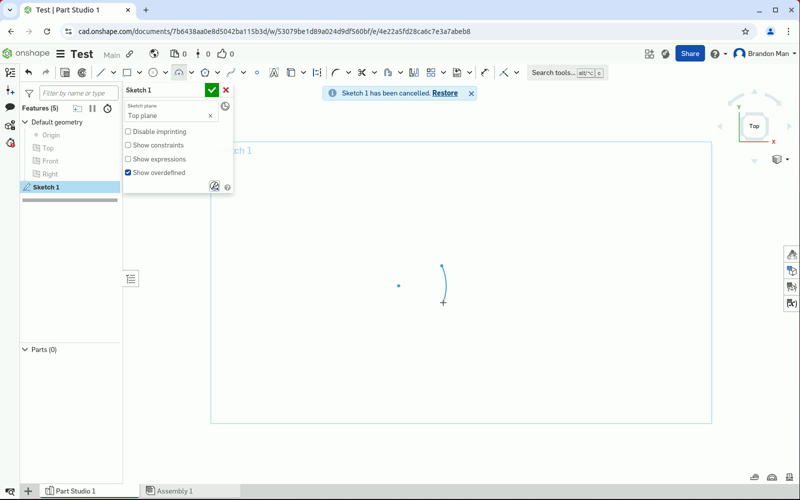
click(443, 302)
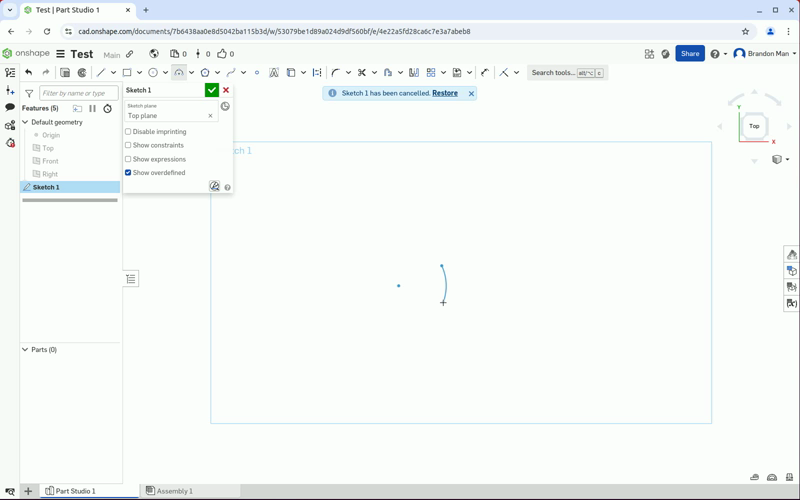
mouse_move(434, 284)
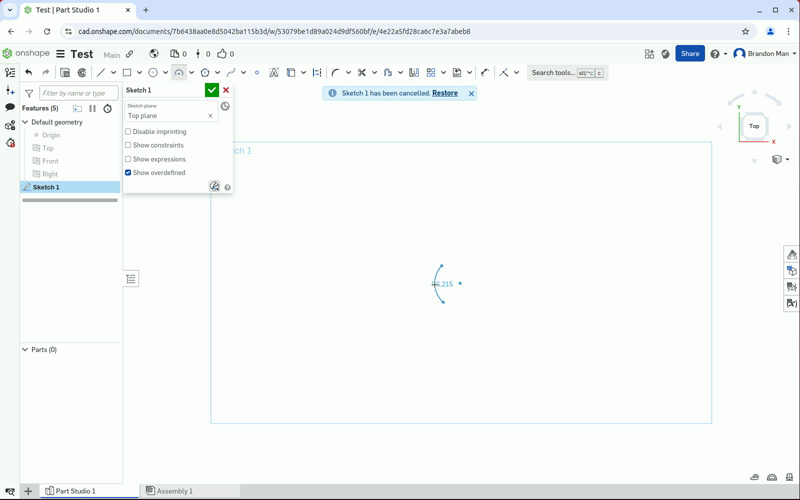
click(434, 284)
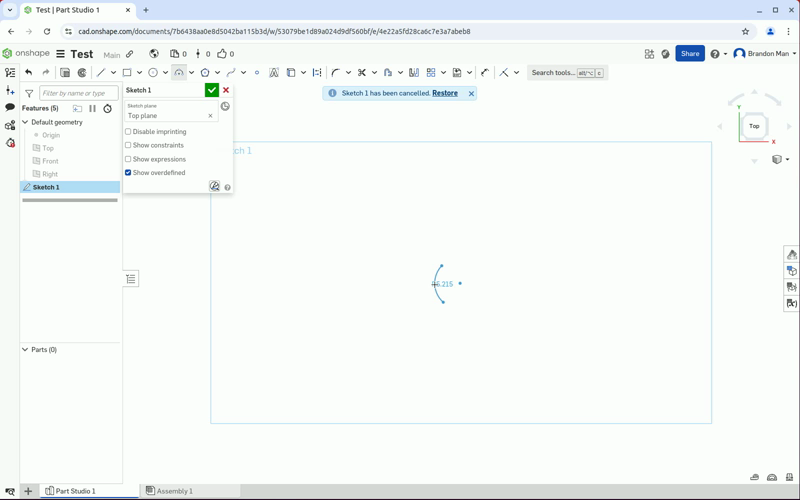
key_up(shift)
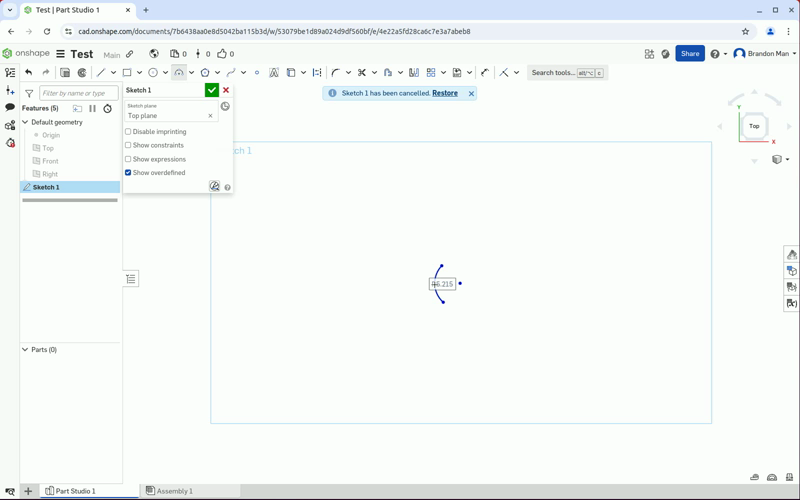
key(esc)
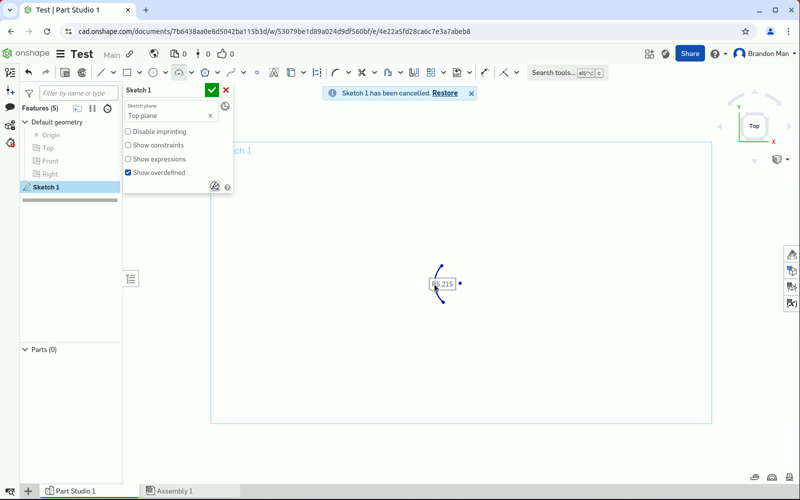
key(l)
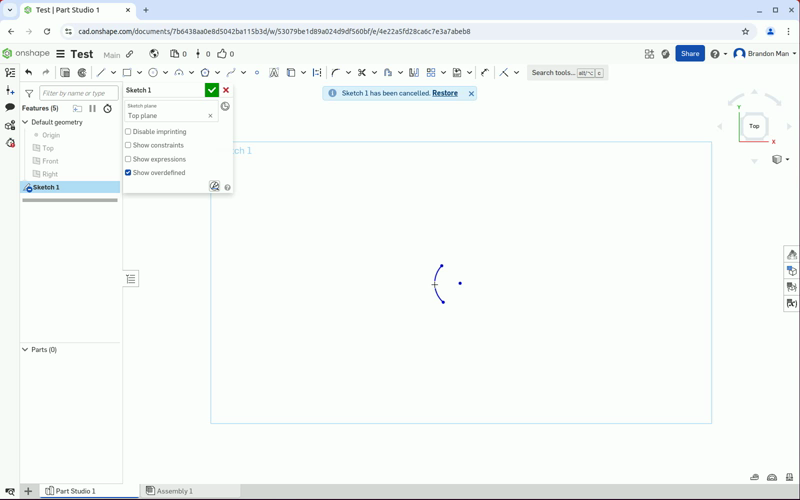
mouse_move(443, 302)
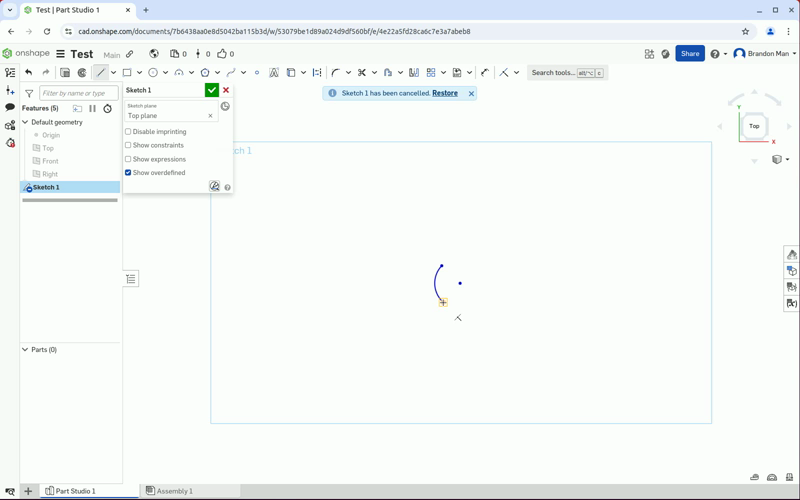
click(443, 302)
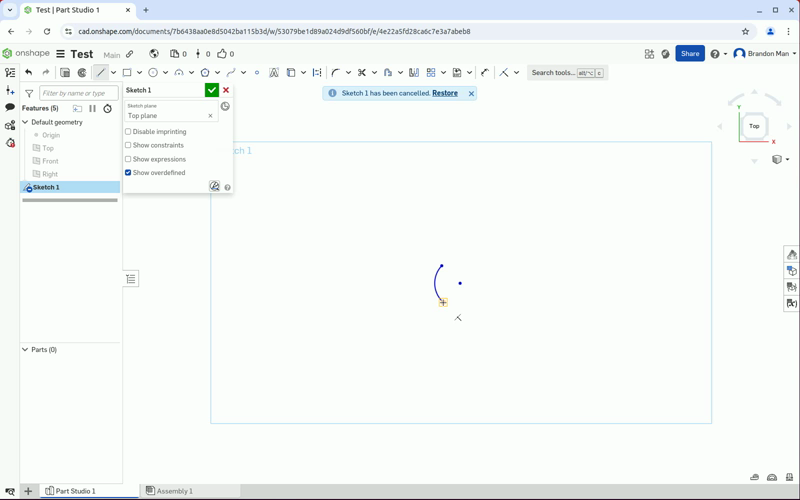
key_down(shift)
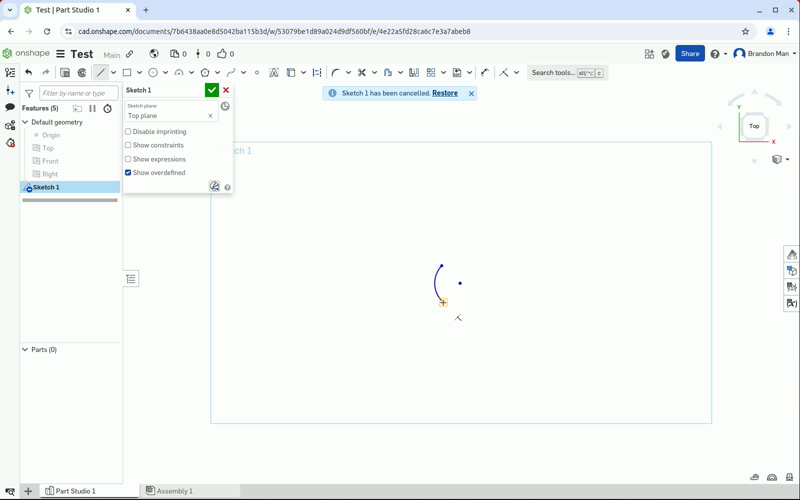
mouse_move(473, 302)
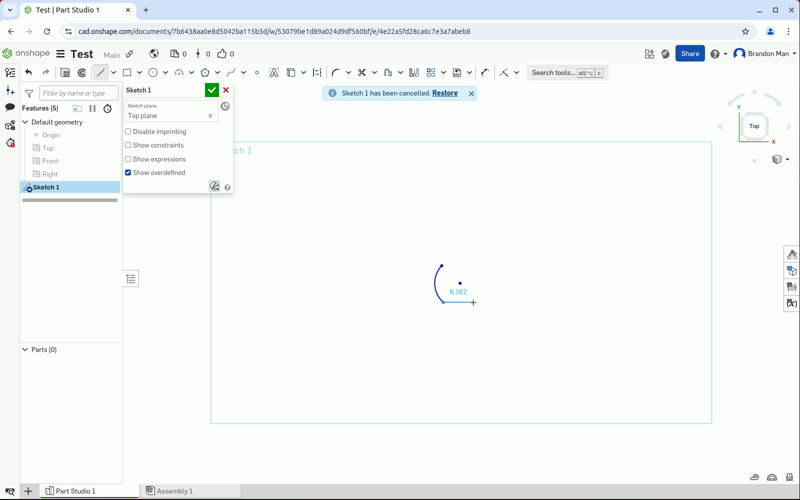
mouse_move(454, 289)
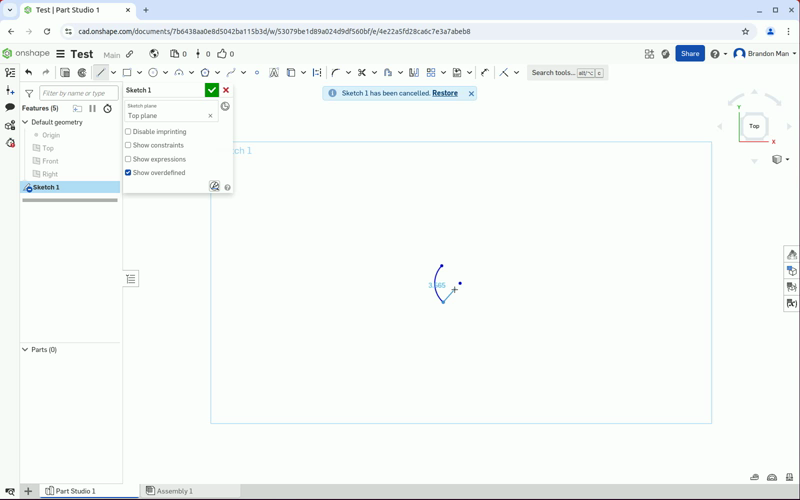
click(454, 289)
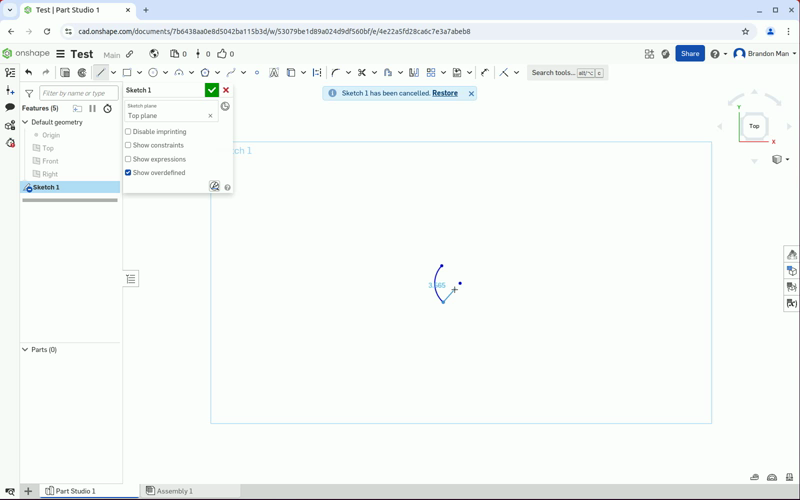
key_up(shift)
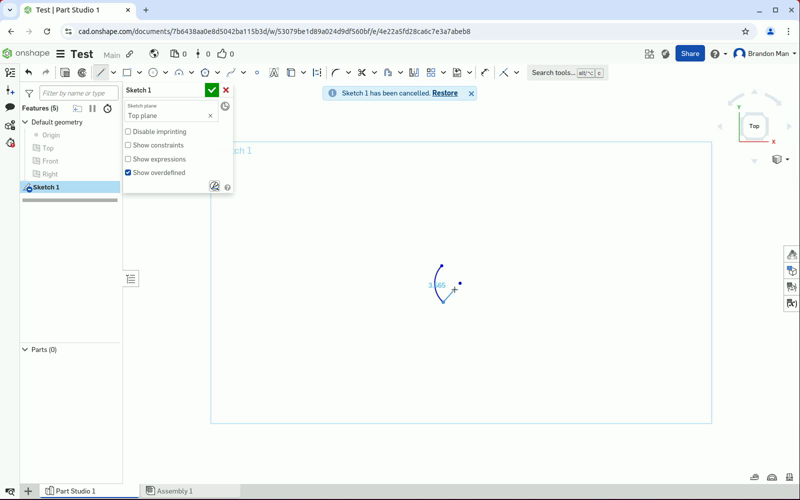
key_down(shift)
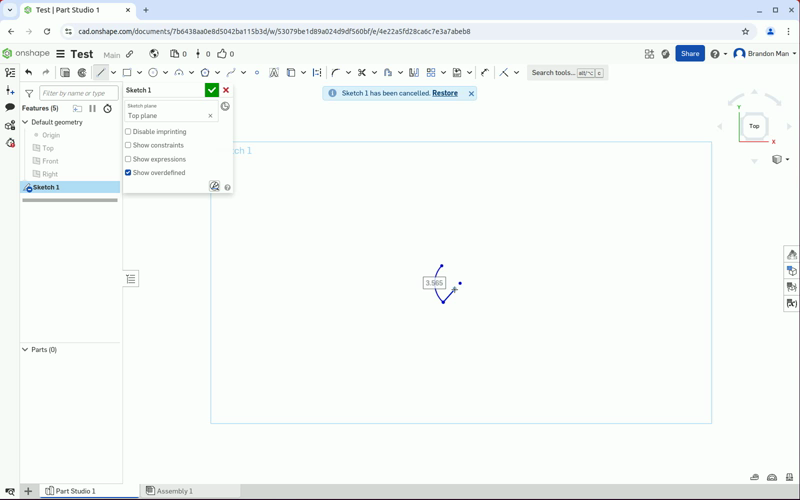
mouse_move(484, 289)
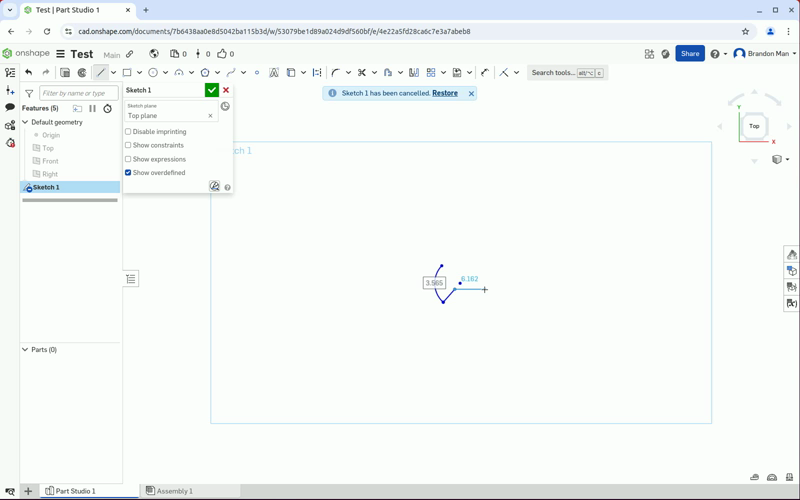
mouse_move(468, 289)
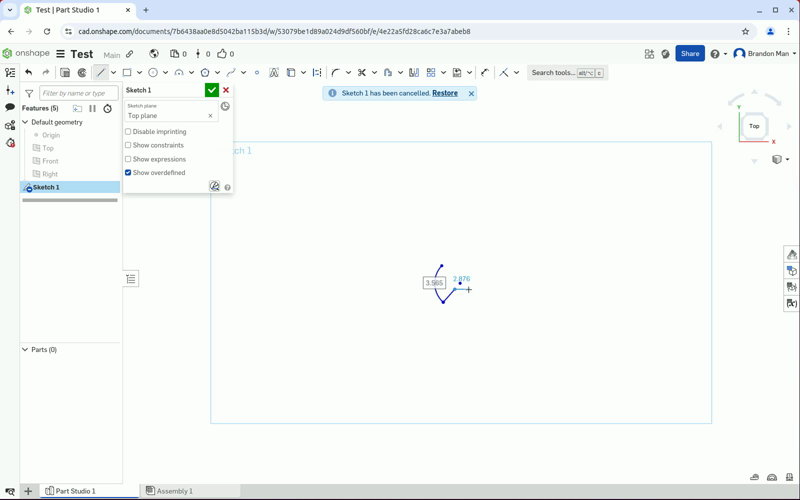
click(468, 289)
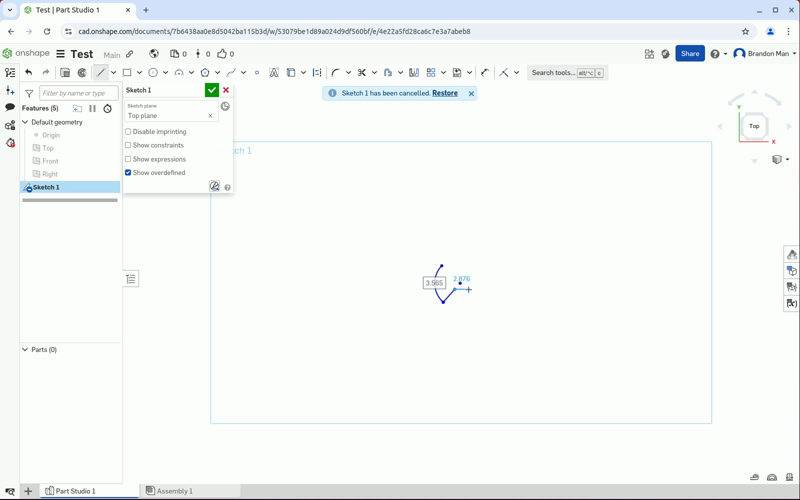
key_up(shift)
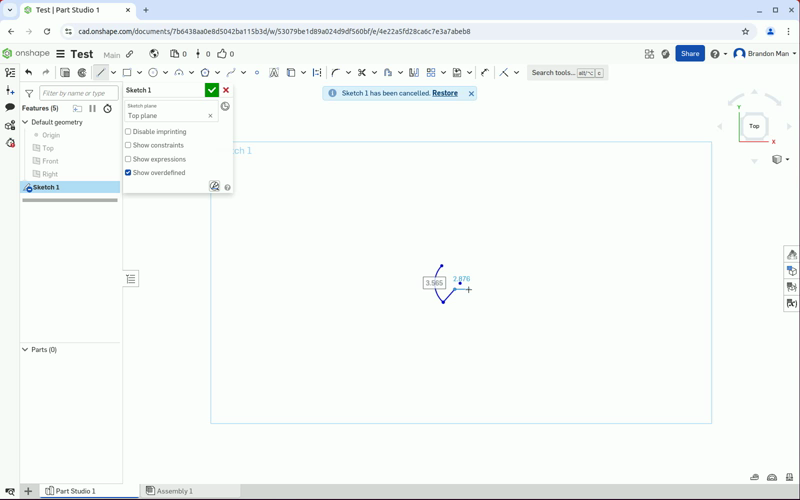
key_down(shift)
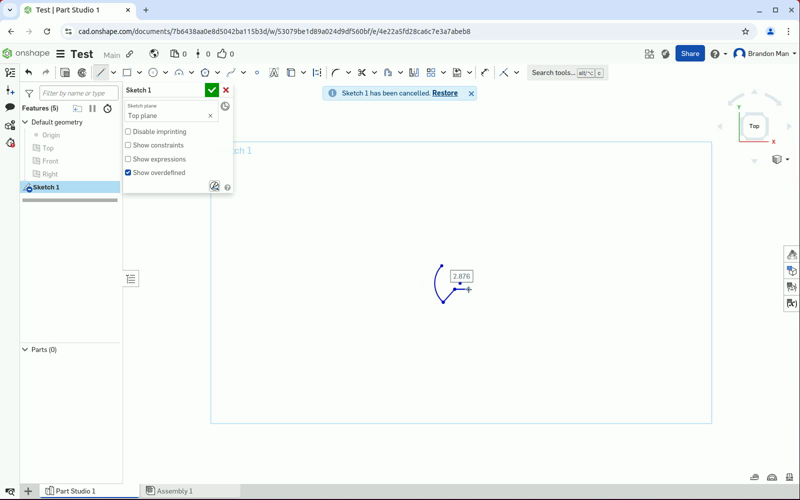
mouse_move(498, 289)
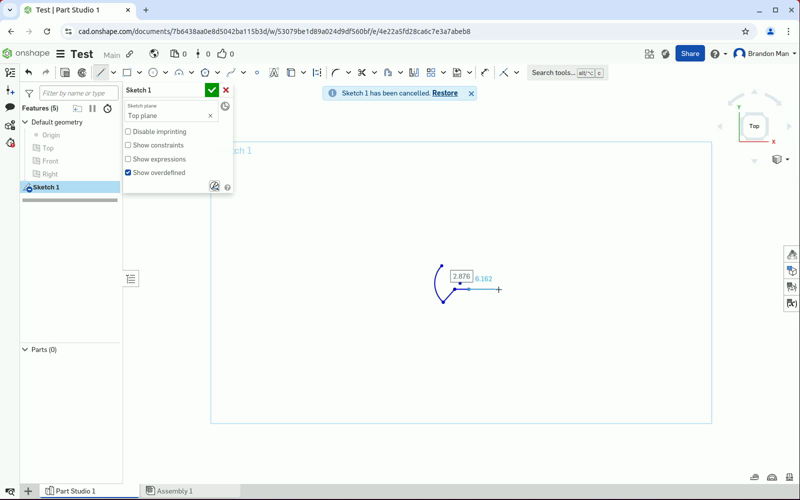
mouse_move(479, 301)
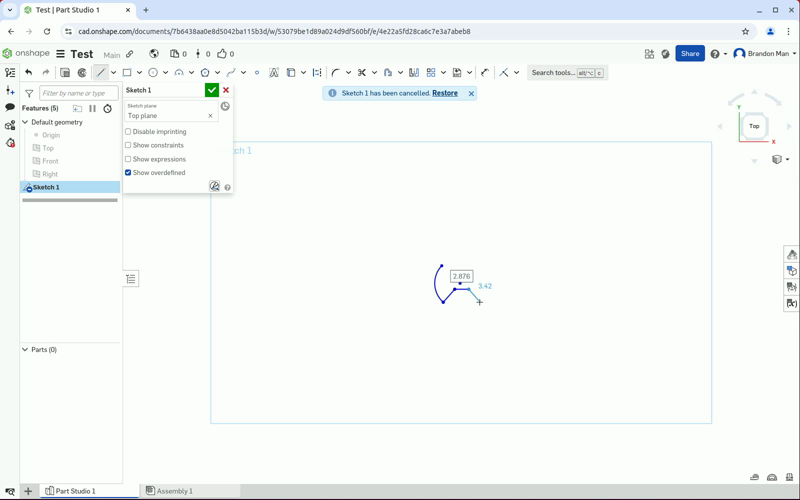
click(479, 301)
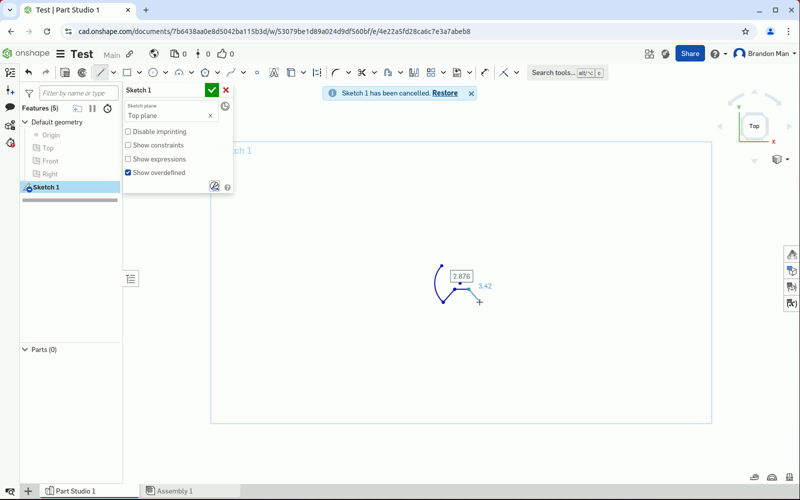
key_up(shift)
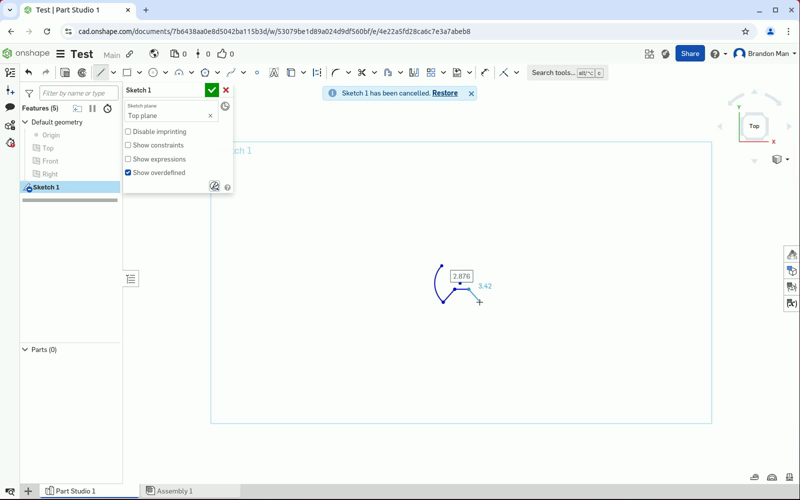
key(esc)
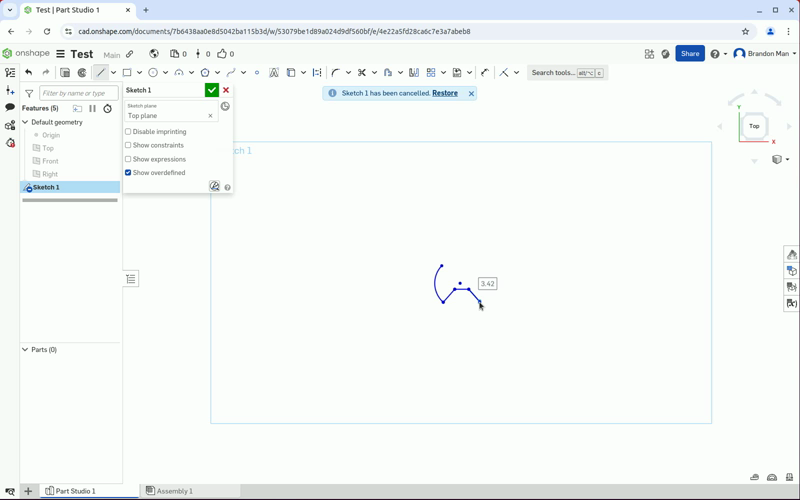
key(a)
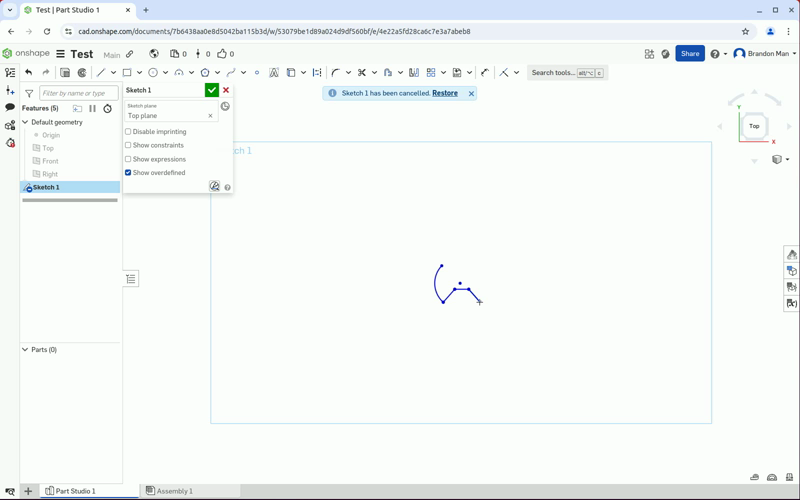
mouse_move(479, 301)
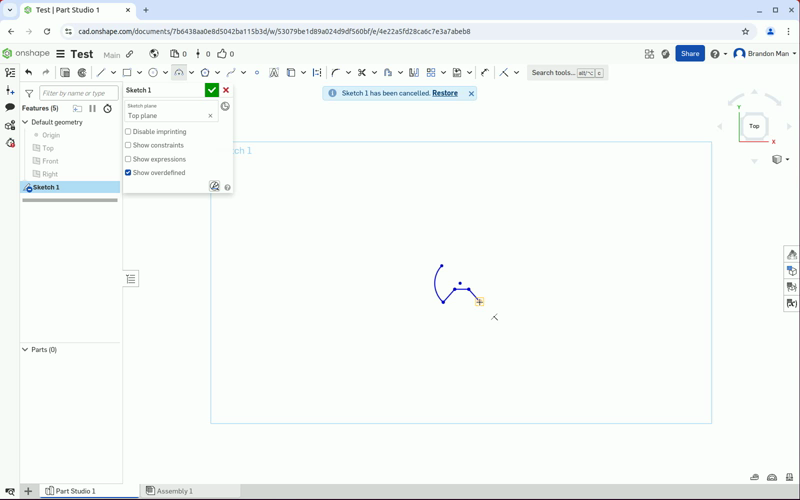
click(479, 301)
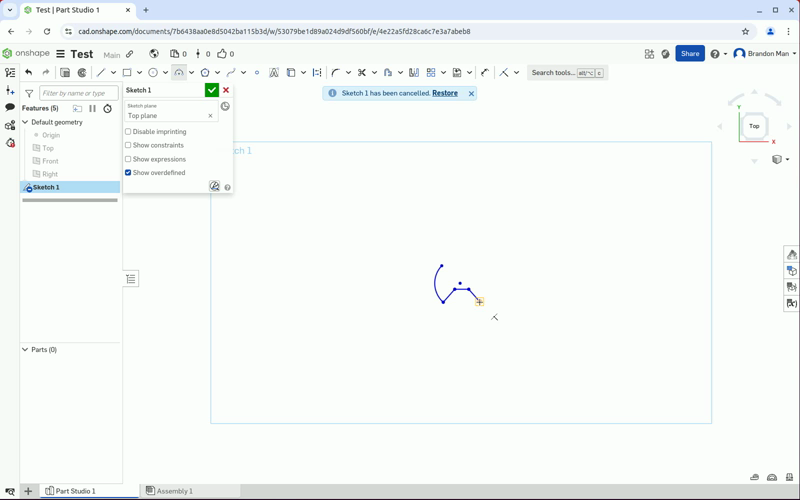
key_down(shift)
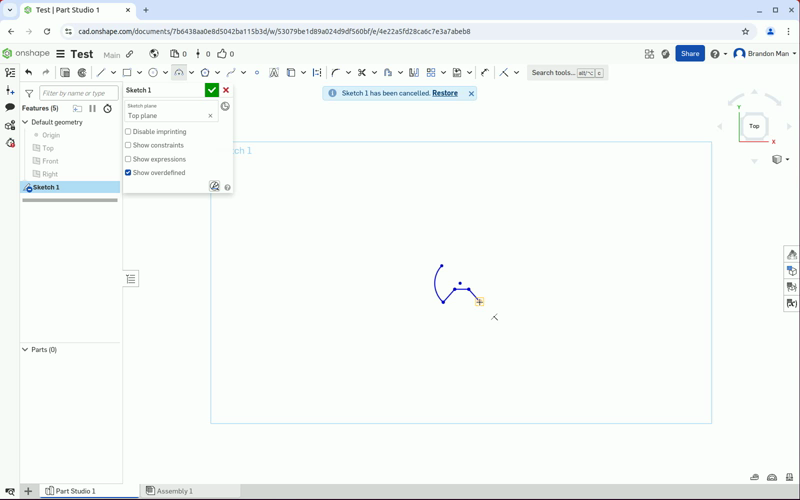
mouse_move(479, 264)
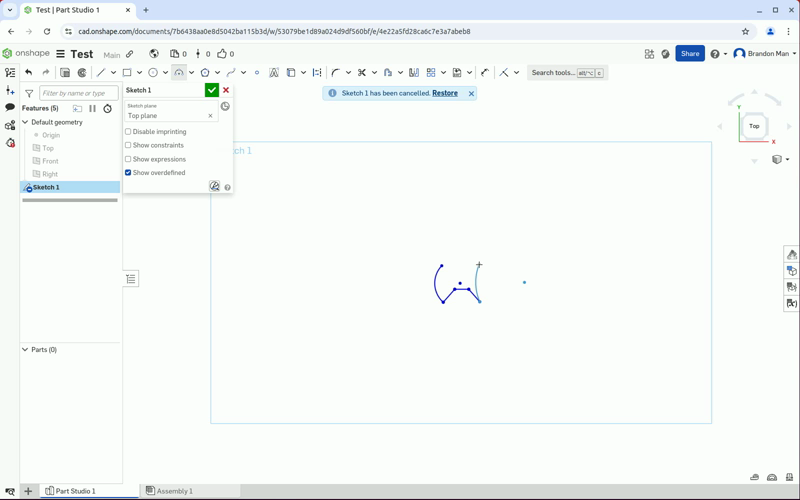
click(479, 264)
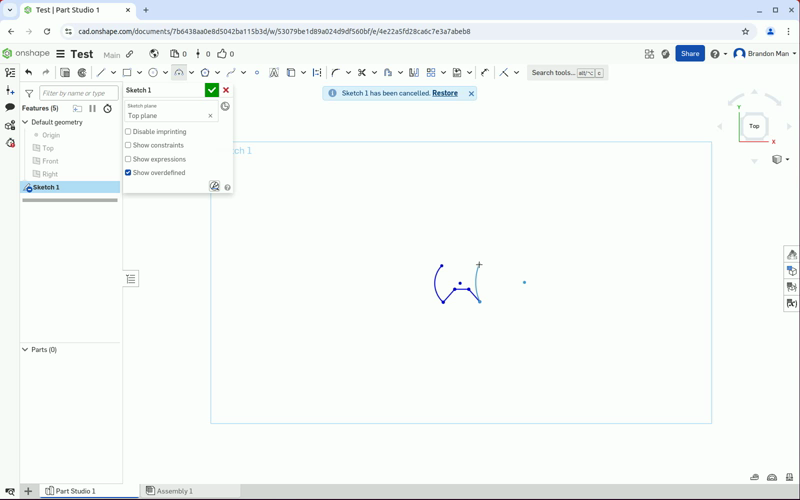
mouse_move(487, 282)
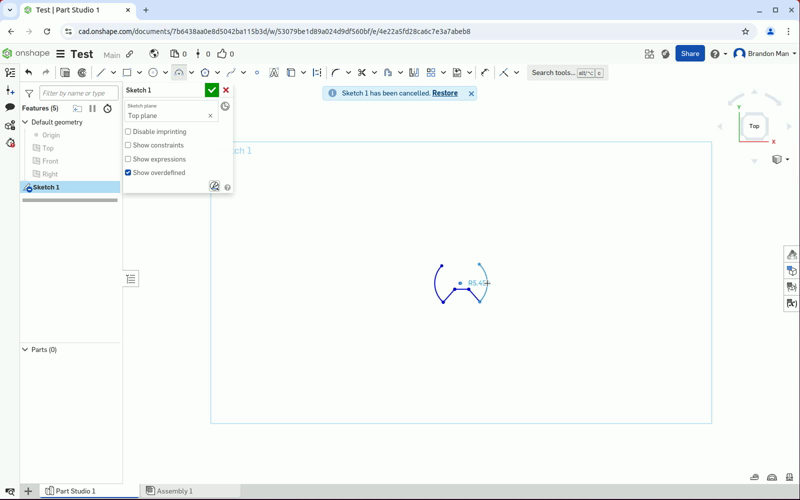
click(487, 282)
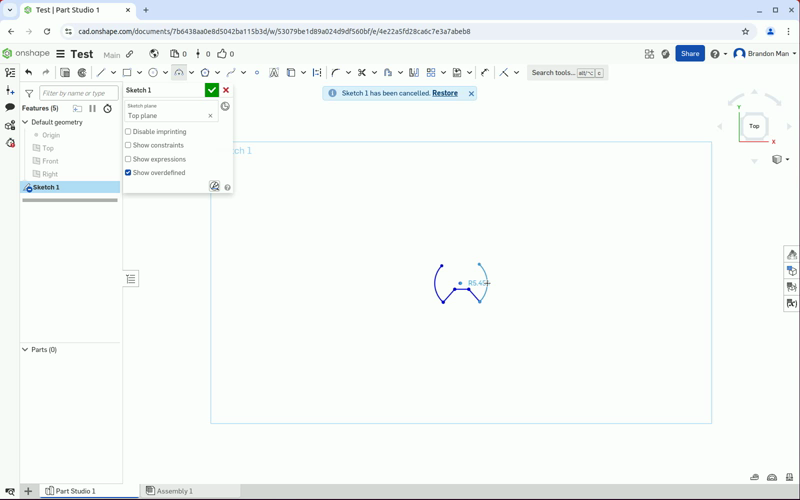
key_up(shift)
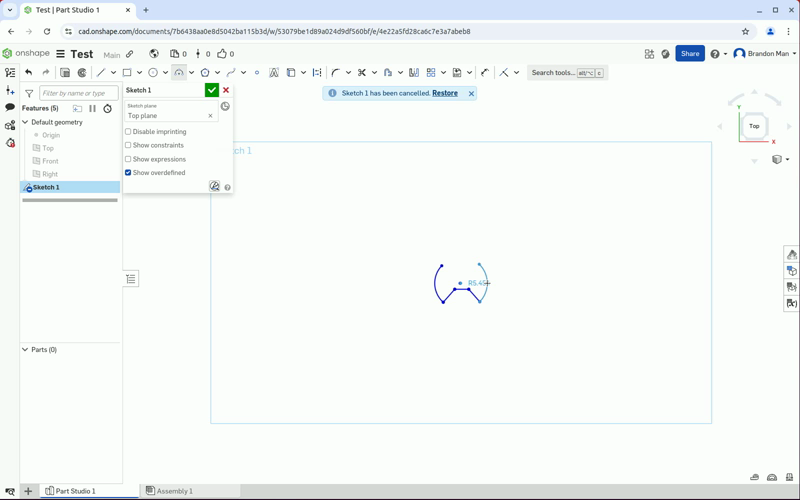
key(esc)
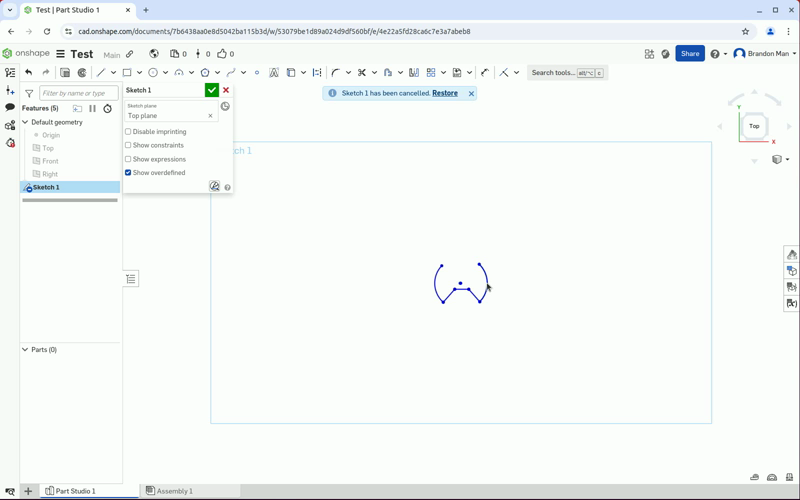
key(l)
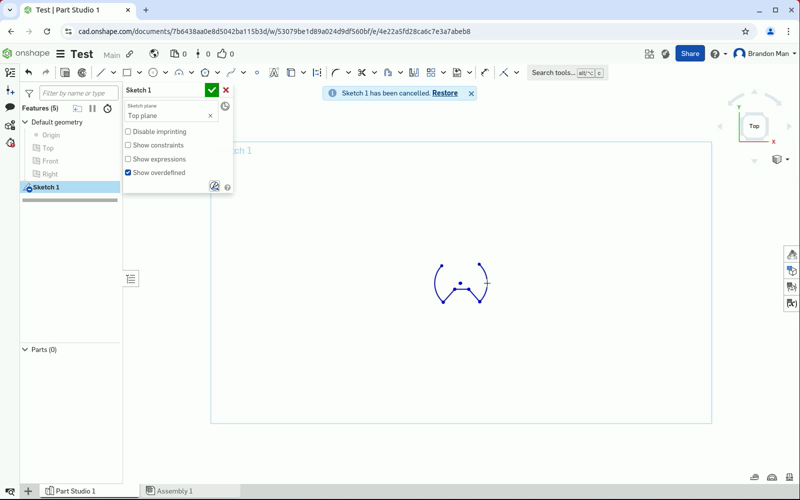
mouse_move(479, 264)
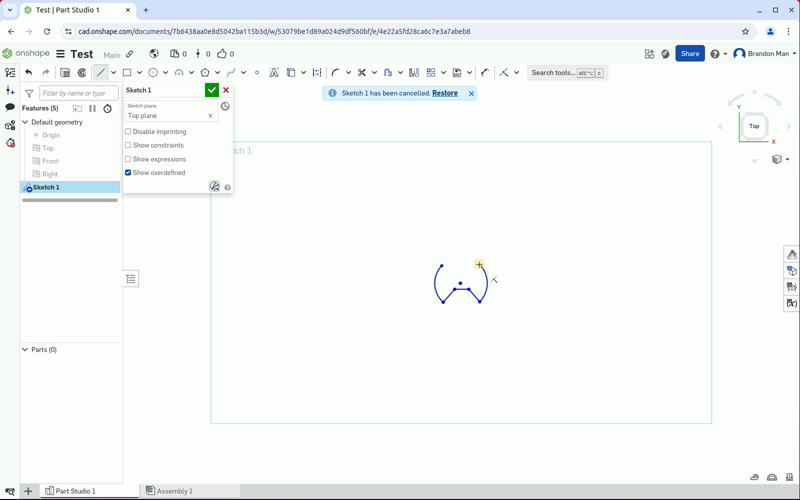
click(479, 264)
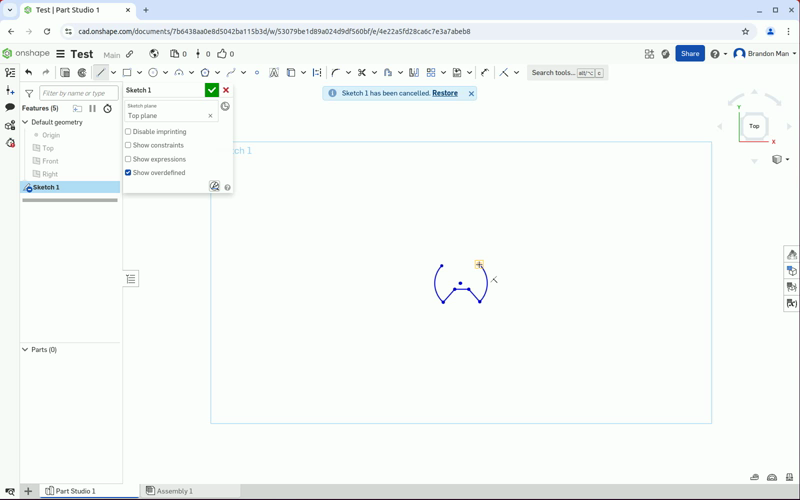
key_down(shift)
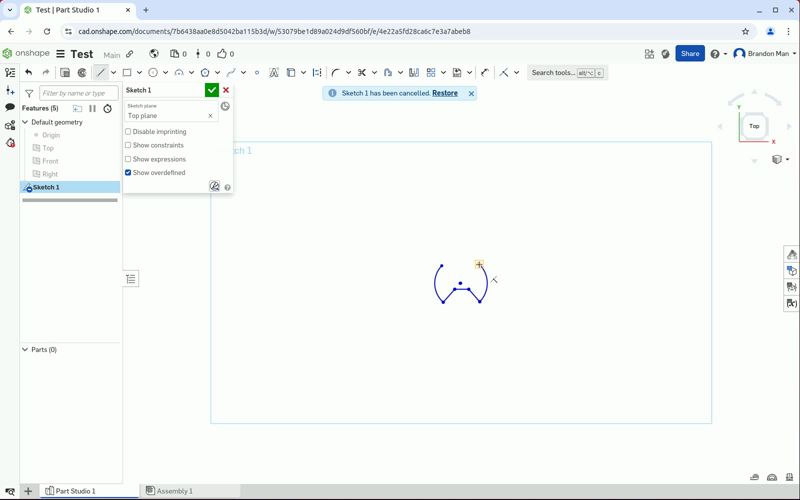
mouse_move(509, 264)
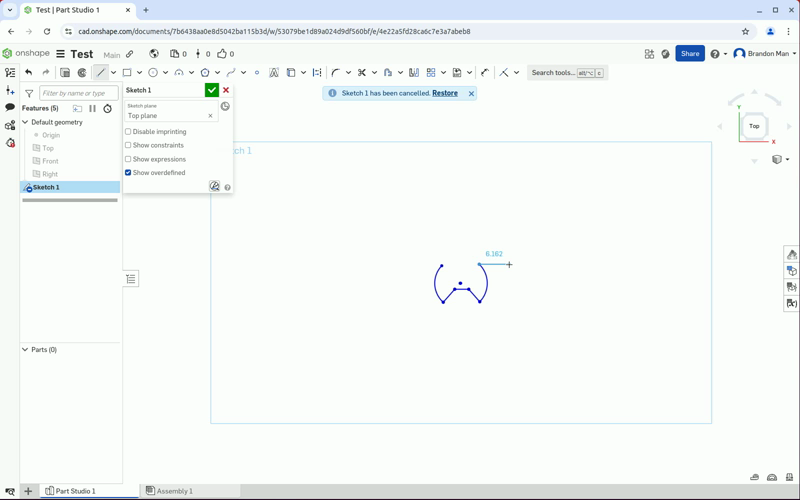
mouse_move(468, 276)
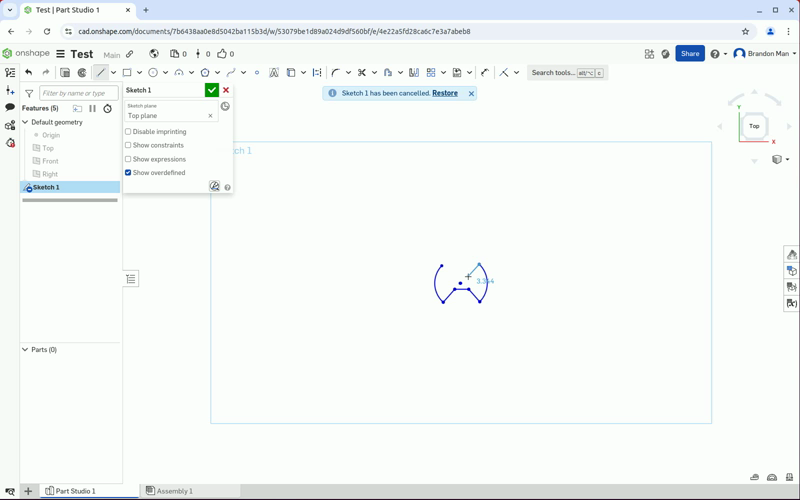
click(468, 276)
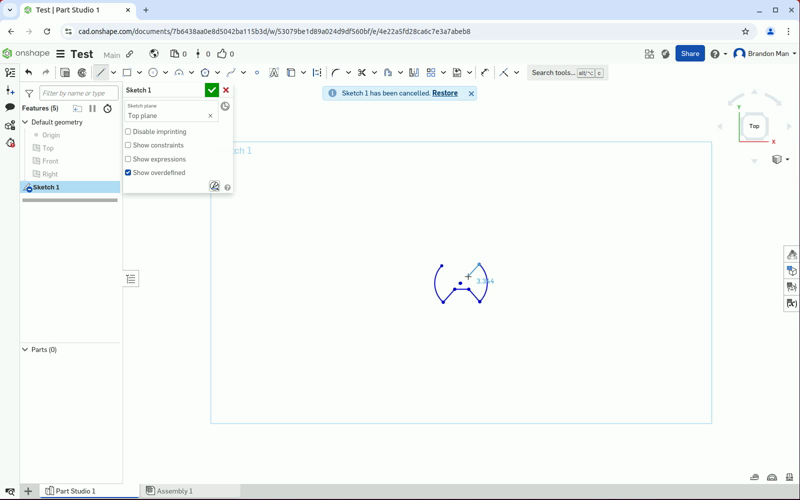
key_up(shift)
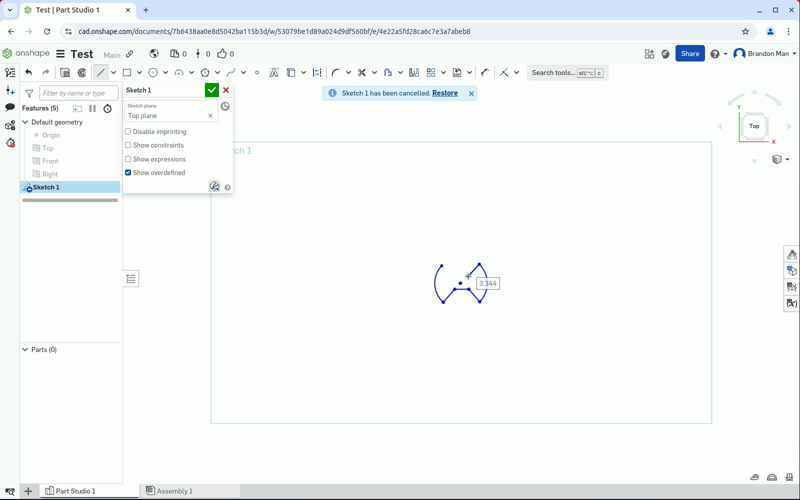
key_down(shift)
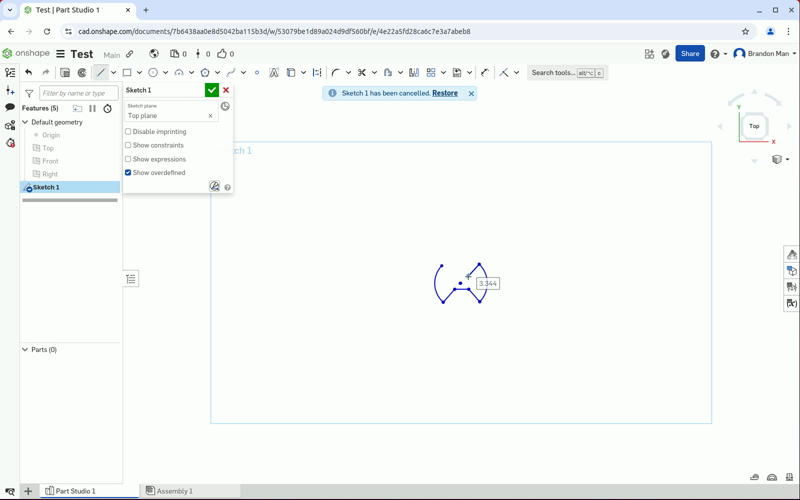
mouse_move(498, 276)
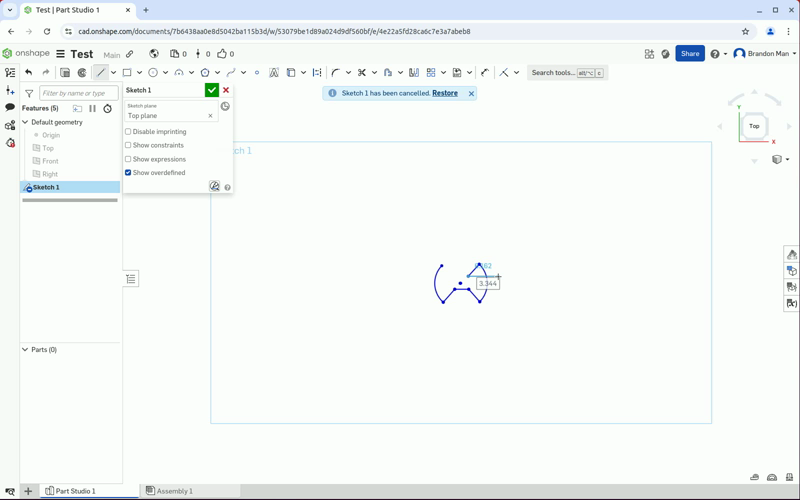
mouse_move(453, 276)
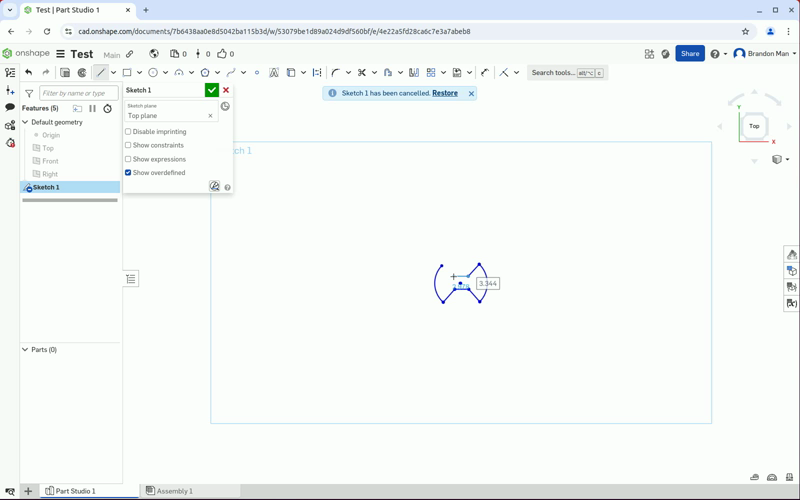
click(453, 276)
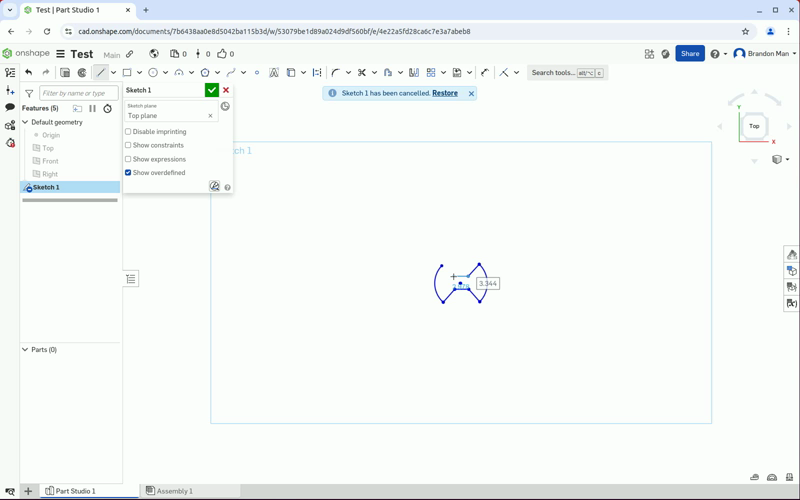
key_up(shift)
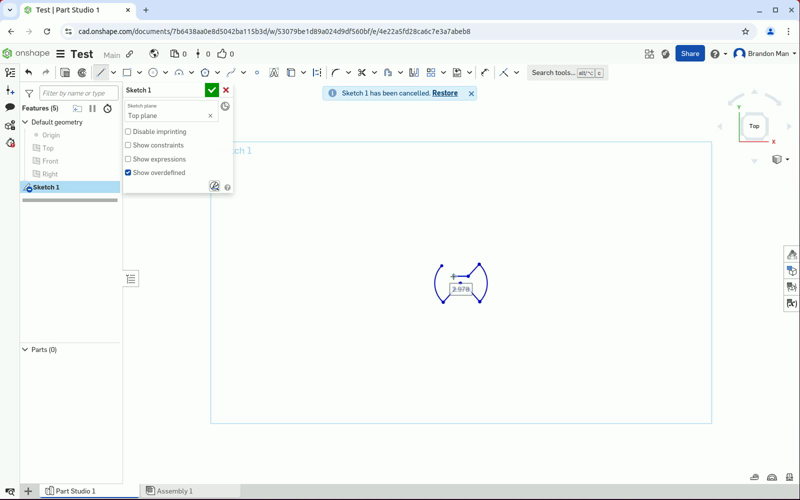
mouse_move(483, 276)
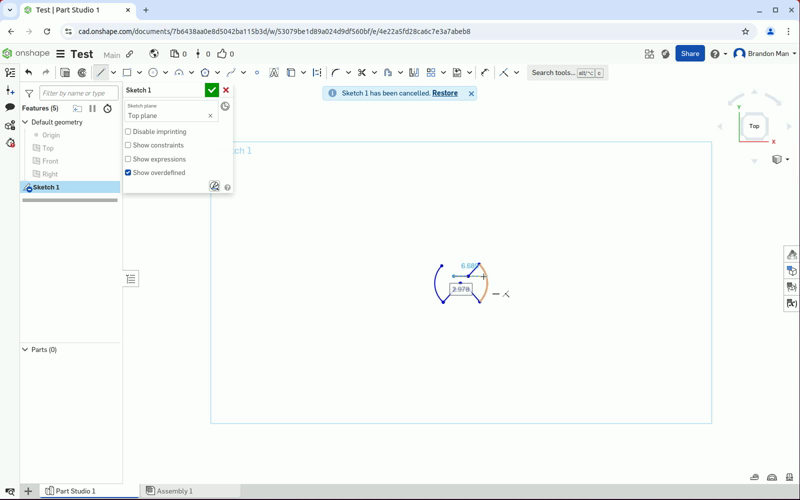
key_down(shift)
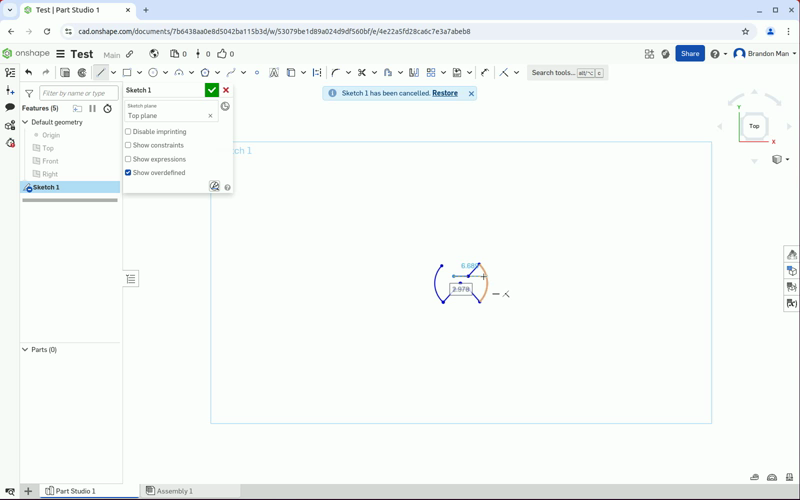
mouse_move(441, 265)
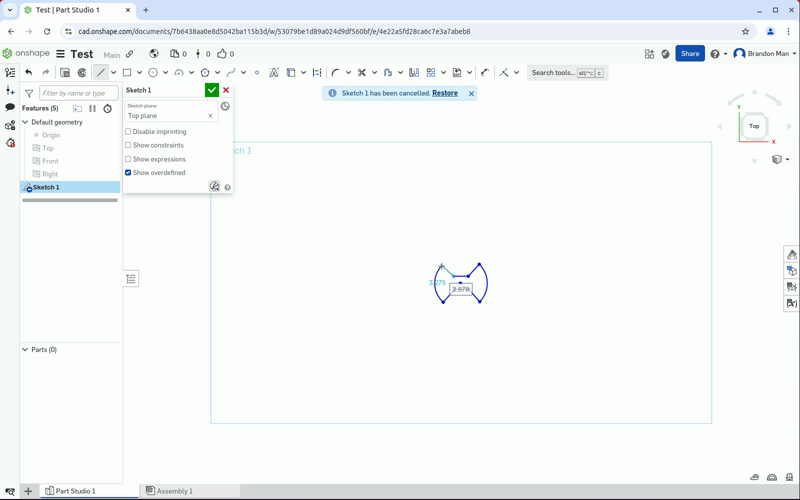
key_up(shift)
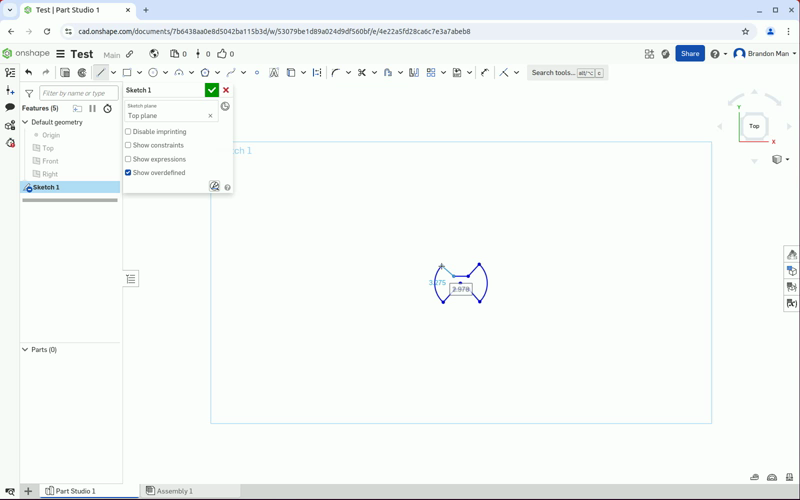
click(441, 265)
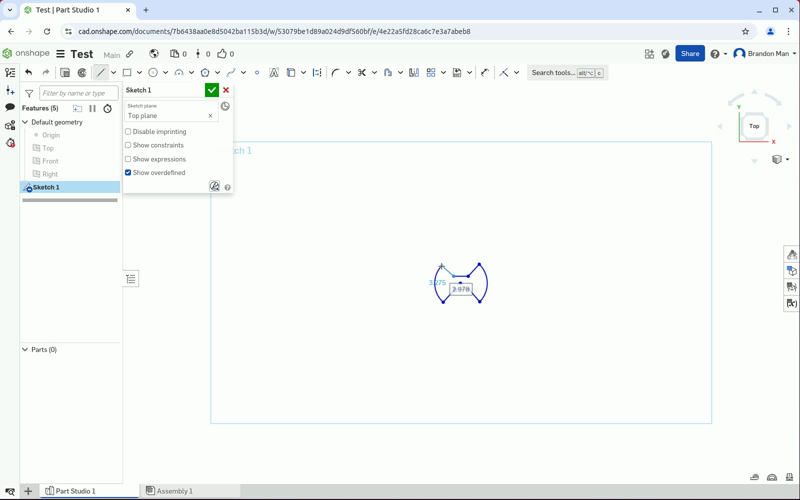
key(esc)
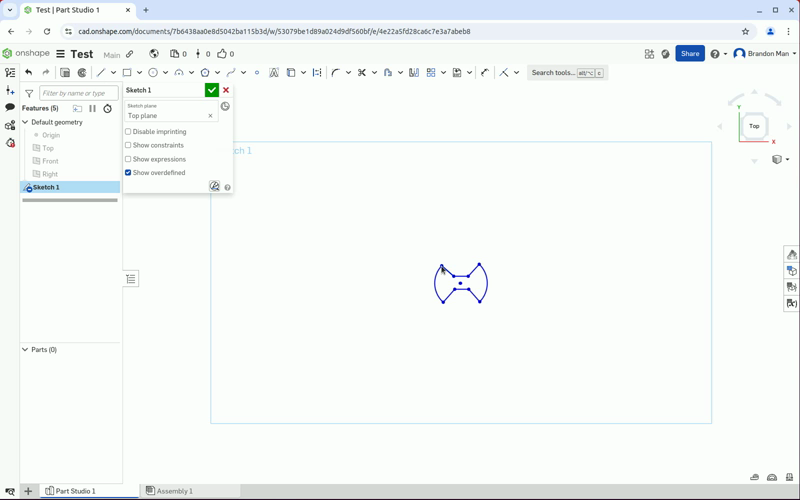
mouse_move(473, 287)
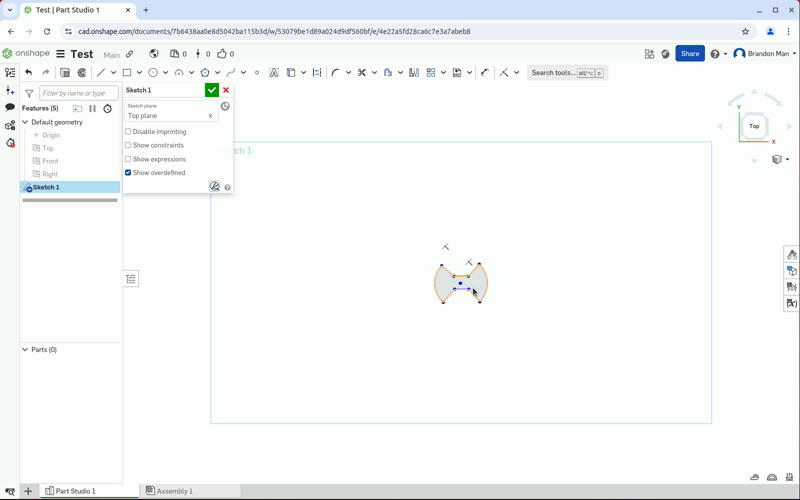
scroll(6)
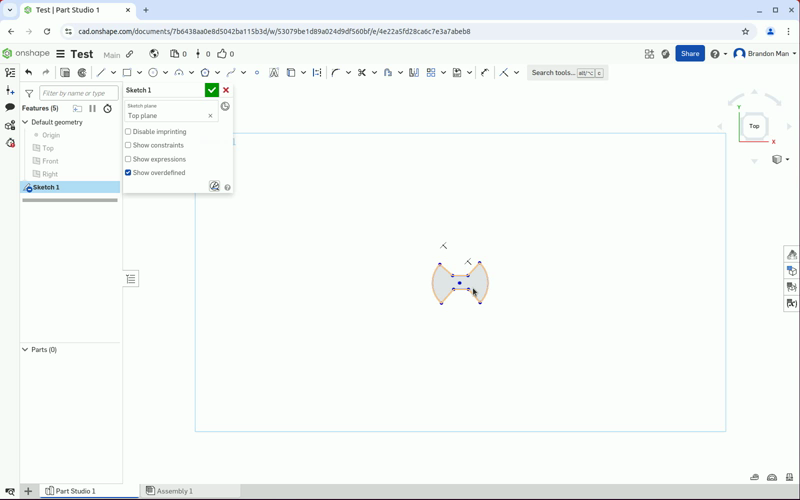
scroll(6)
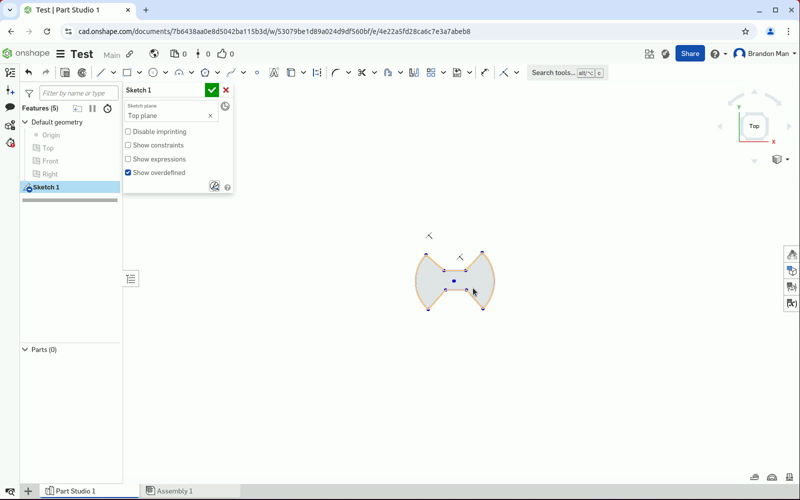
scroll(6)
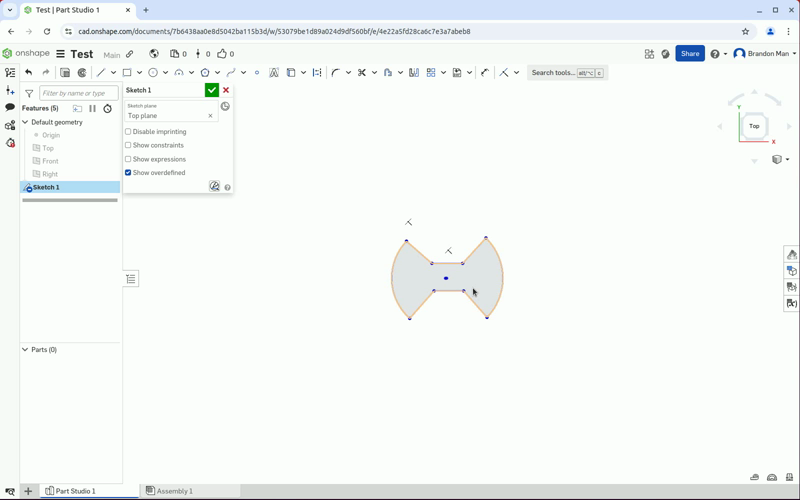
scroll(6)
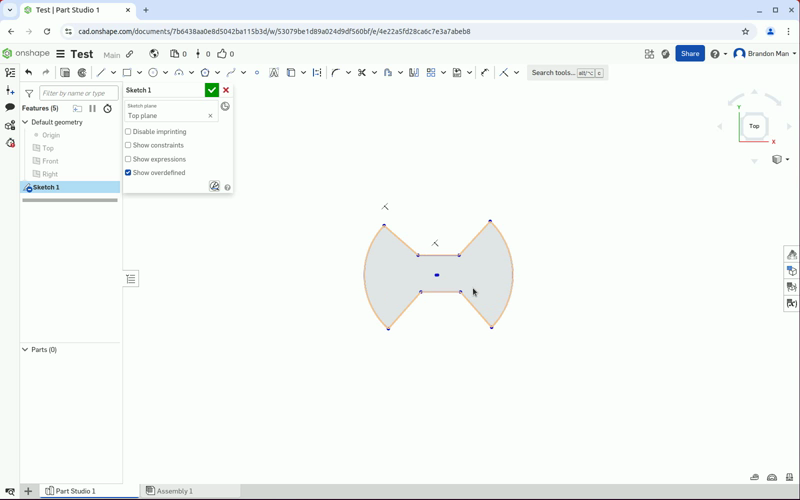
scroll(6)
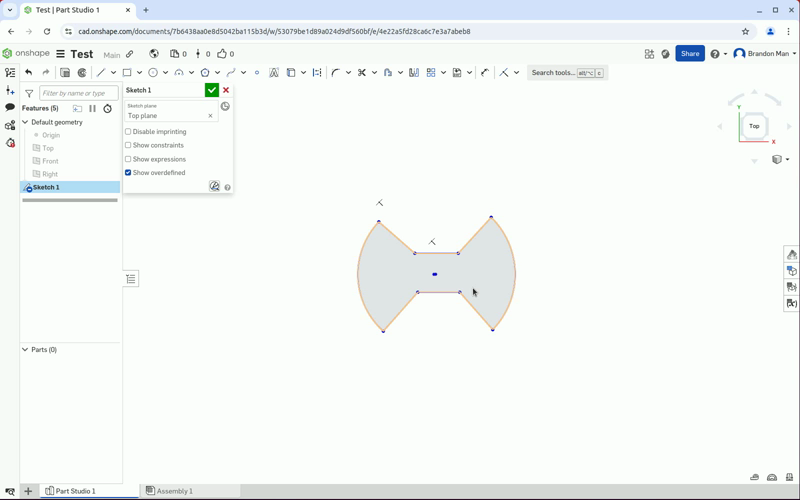
scroll(6)
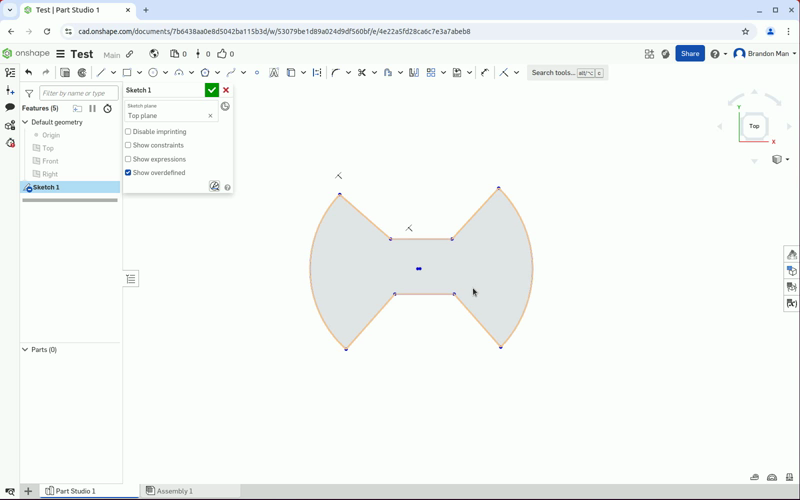
scroll(6)
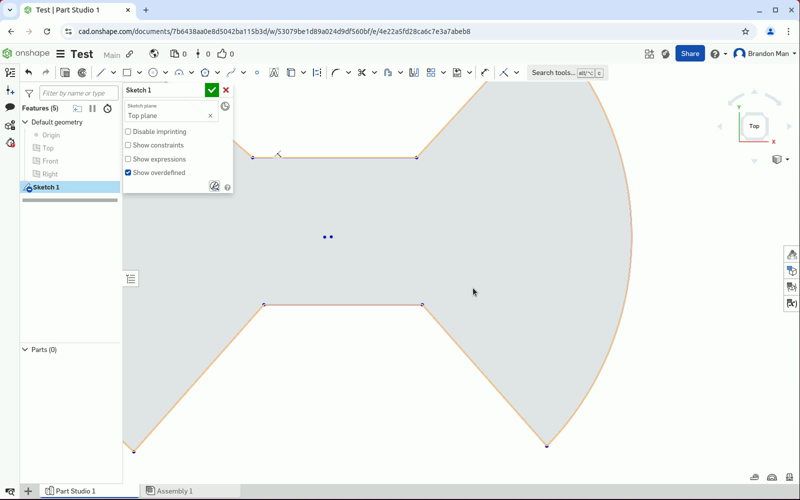
click(473, 287)
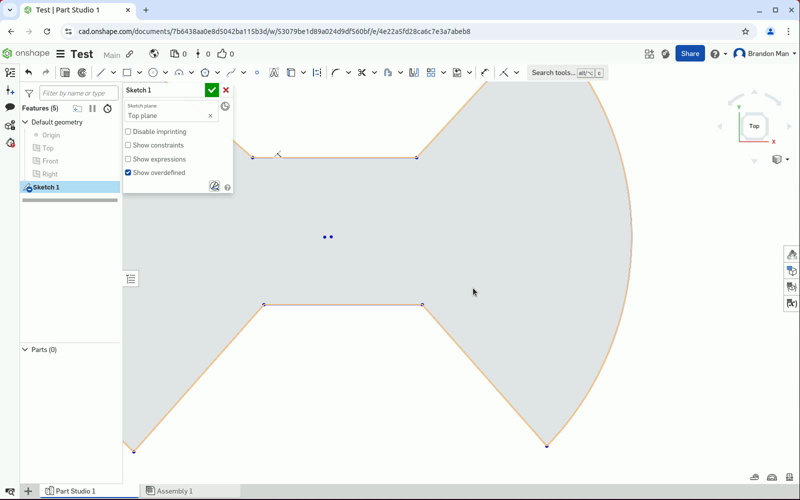
scroll(-6)
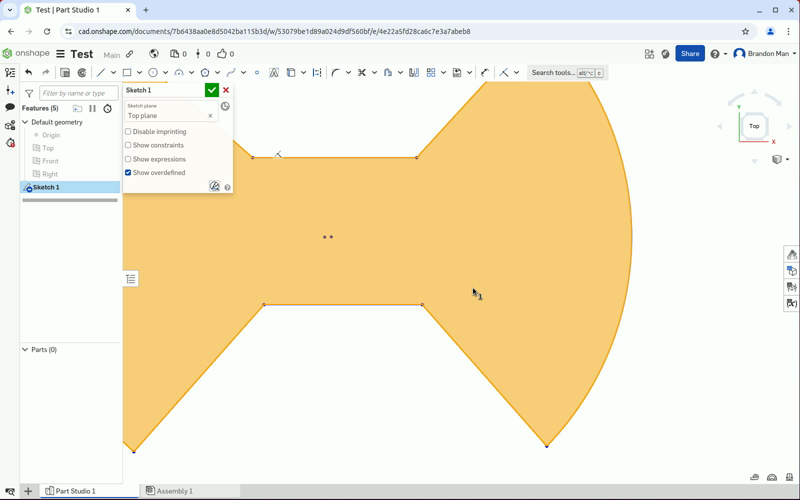
scroll(-6)
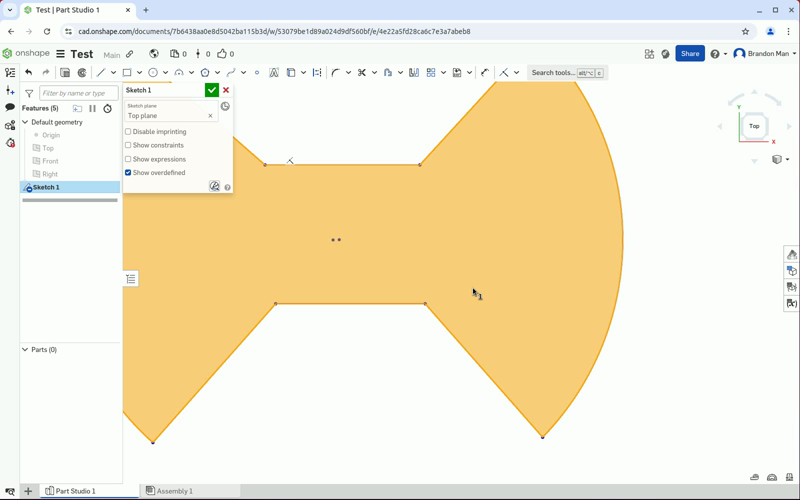
scroll(-6)
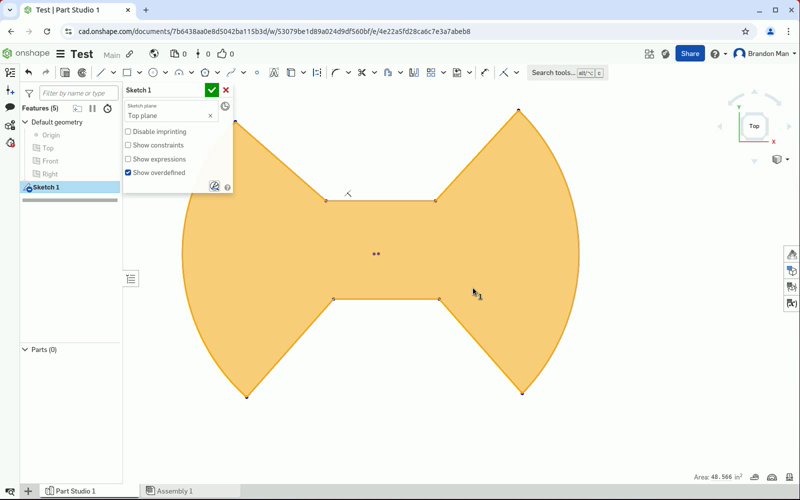
scroll(-6)
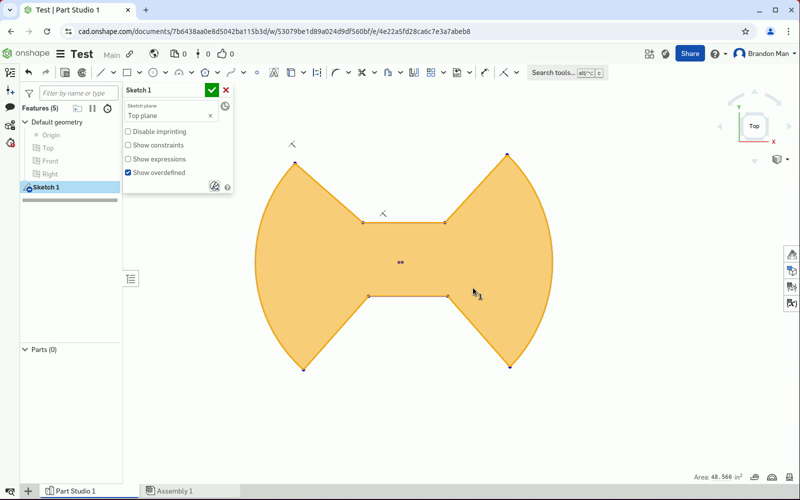
scroll(-6)
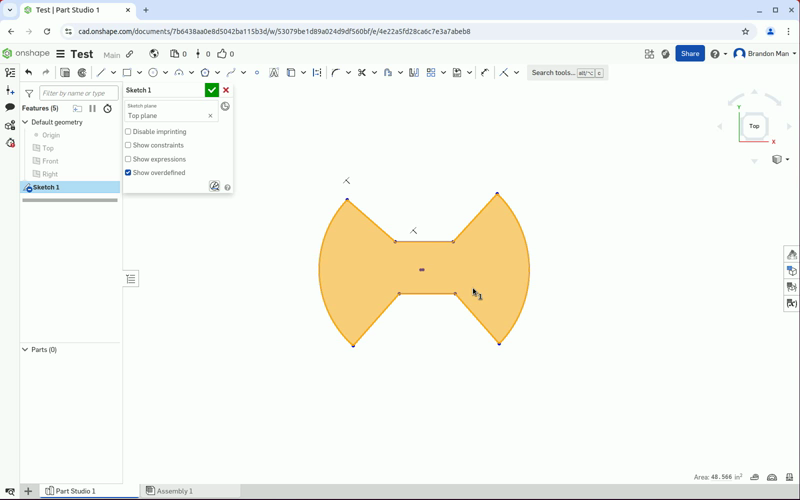
scroll(-6)
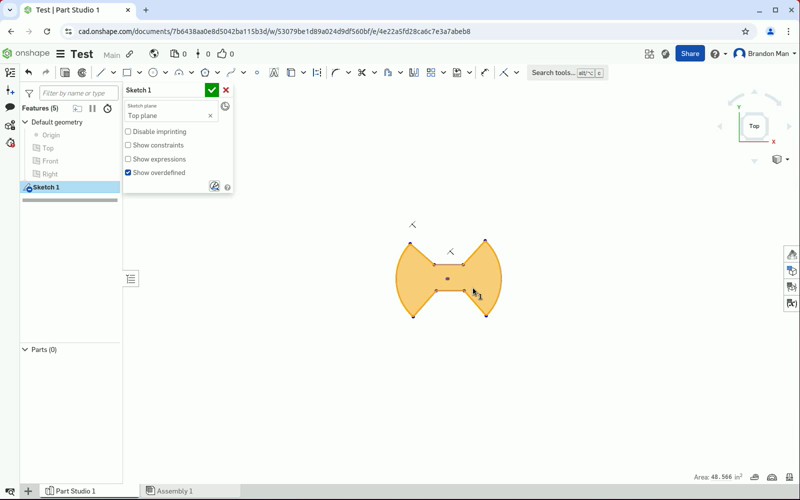
scroll(-6)
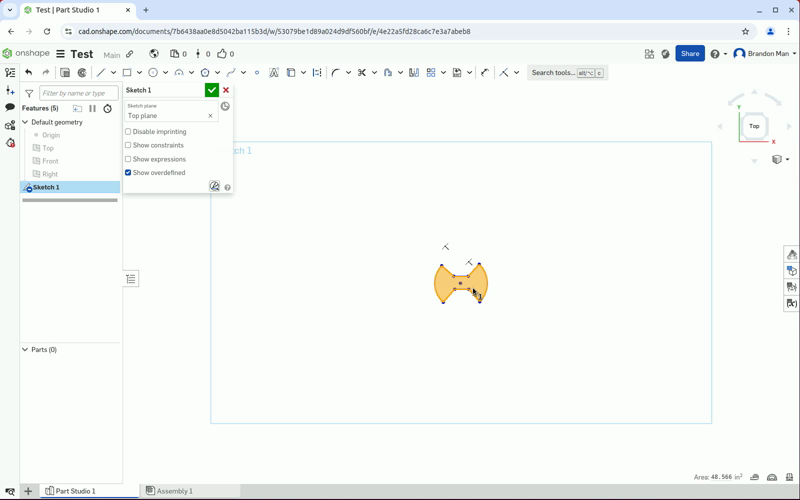
mouse_move(73, 352)
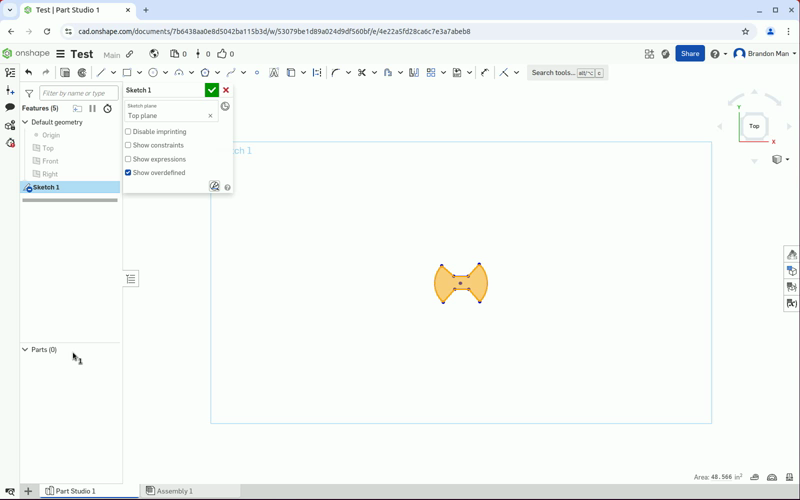
key(shift+y)
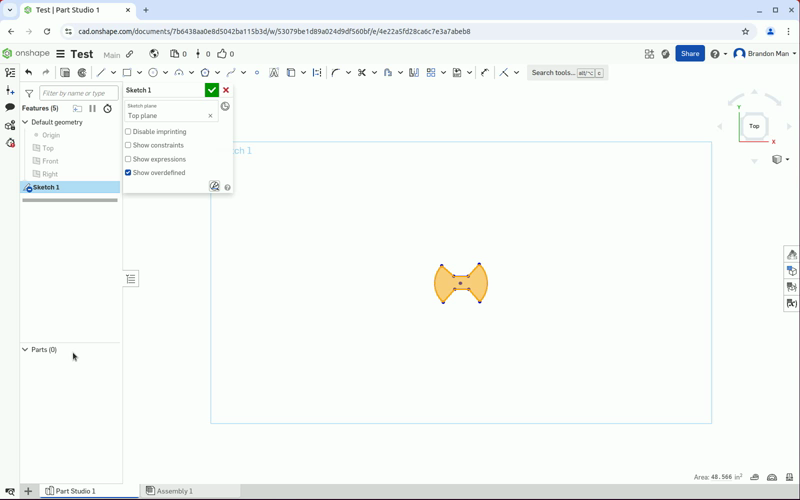
key(shift+e)
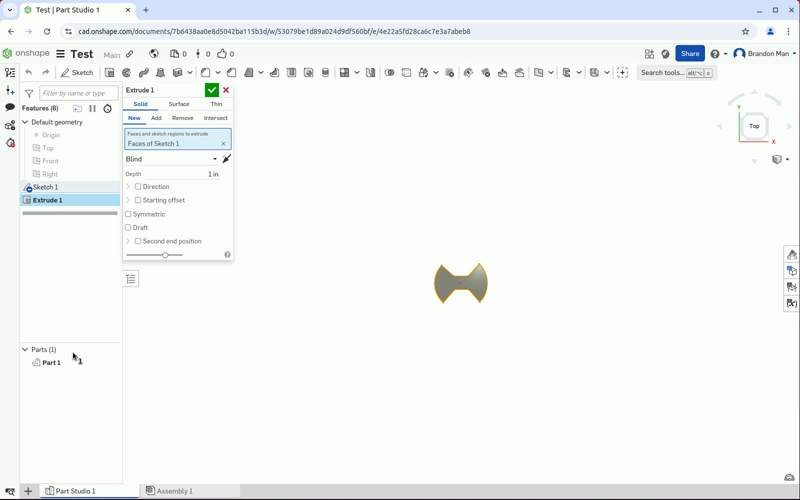
mouse_move(143, 106)
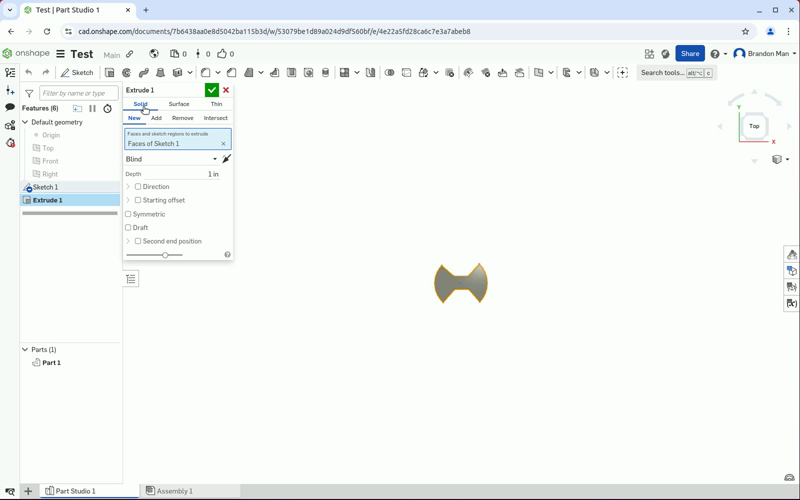
click(143, 106)
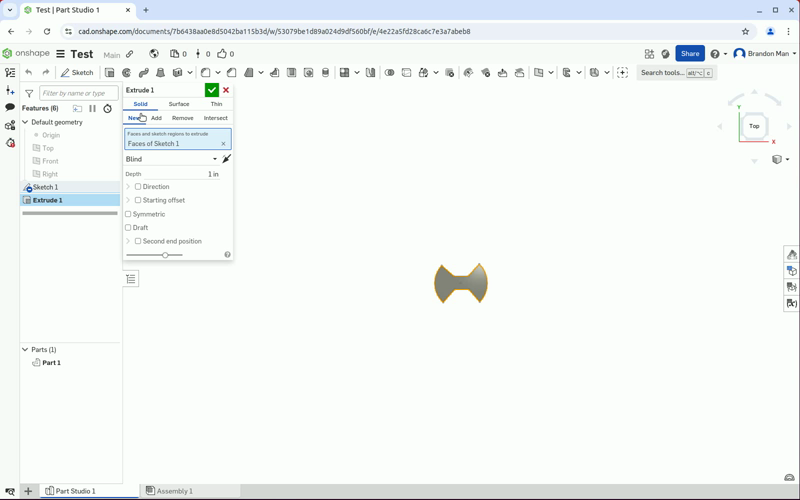
mouse_move(137, 120)
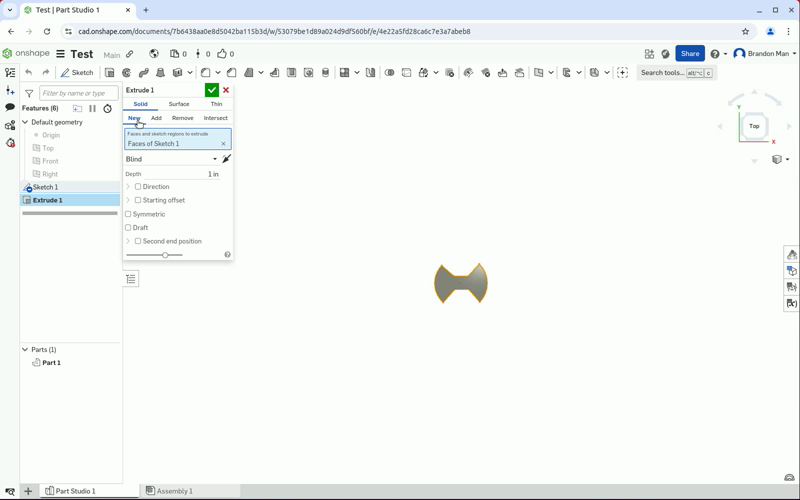
click(137, 120)
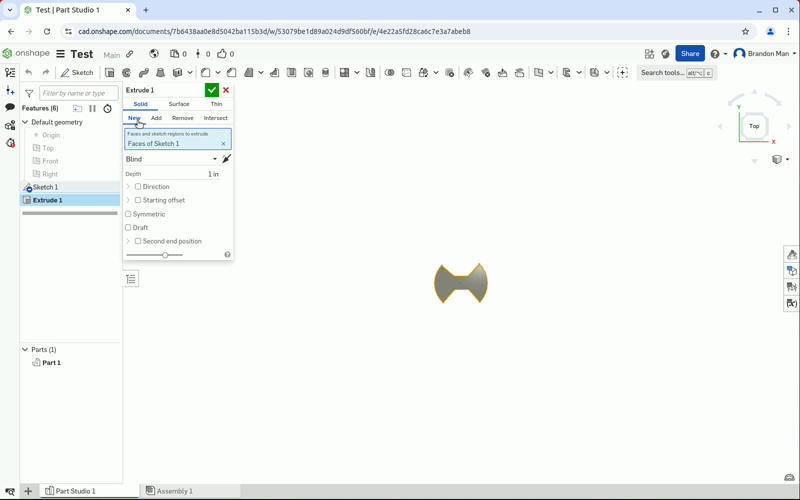
key(tab, 4)
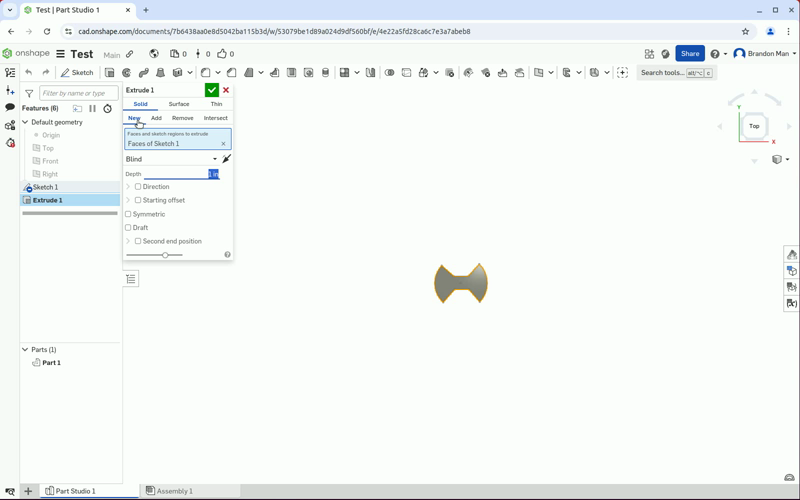
text(4.333)
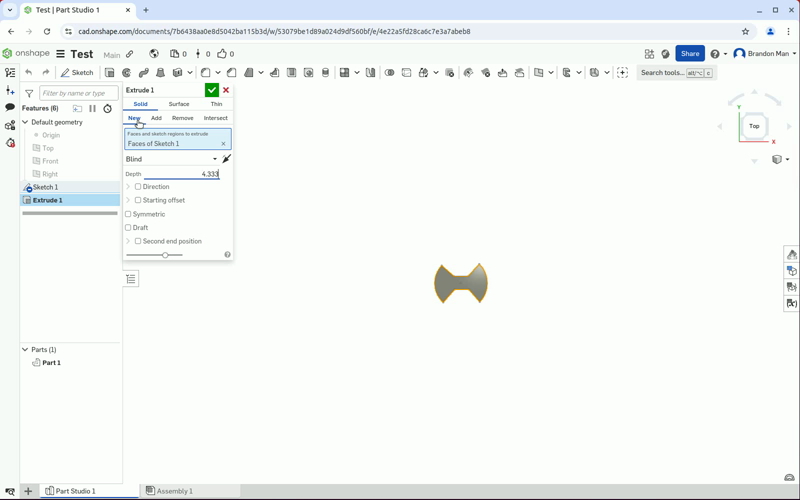
key(enter)
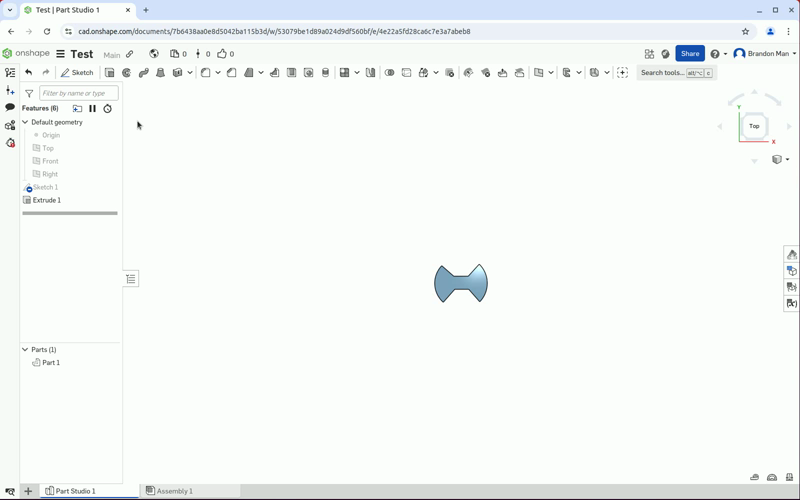
key(shift+h)
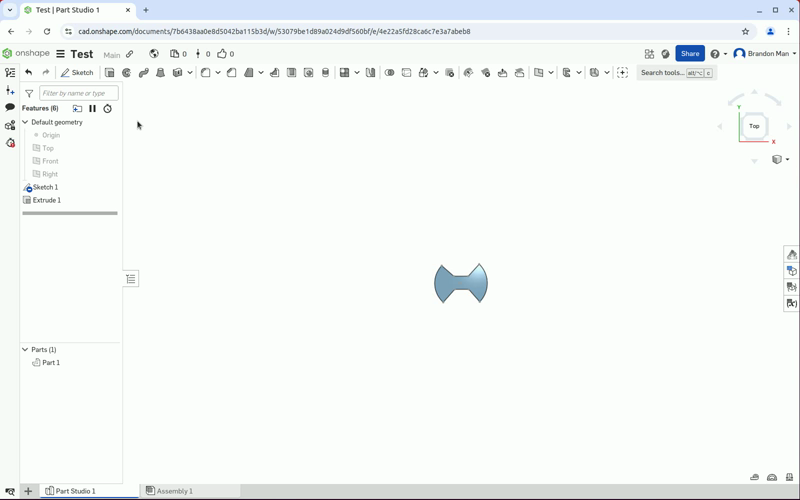
key(shift+h)
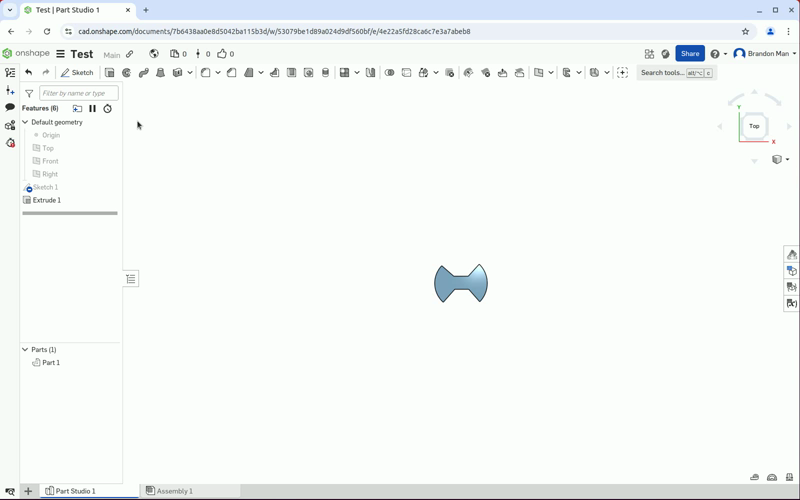
mouse_move(73, 189)
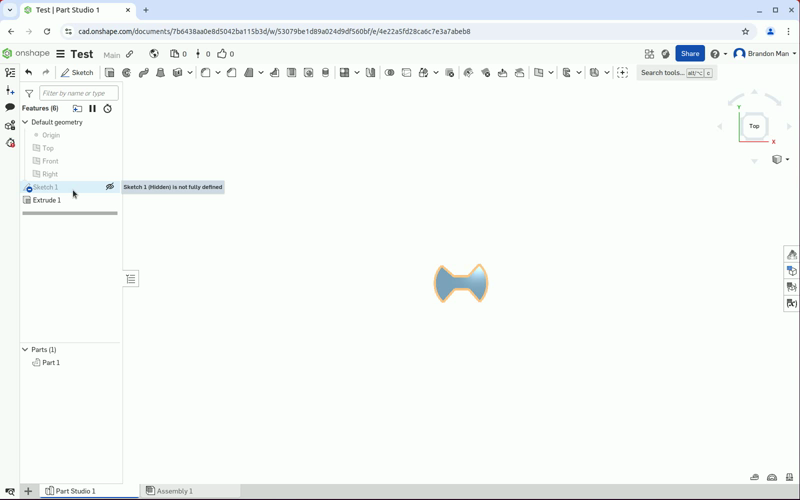
click(73, 189)
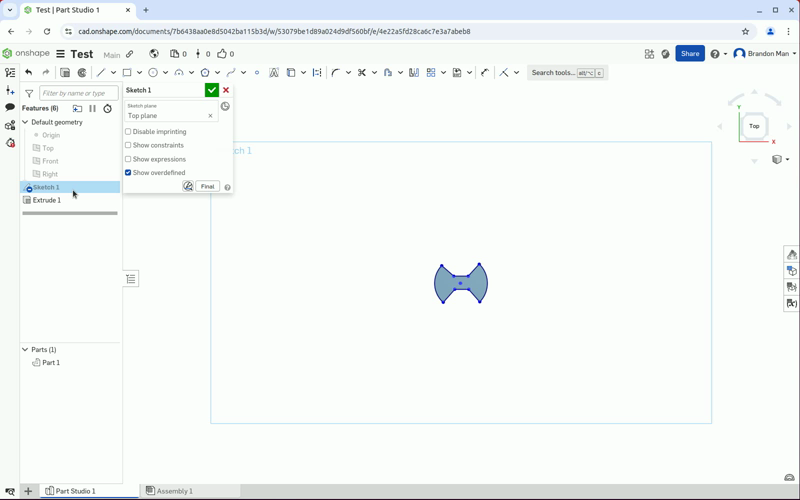
mouse_move(229, 92)
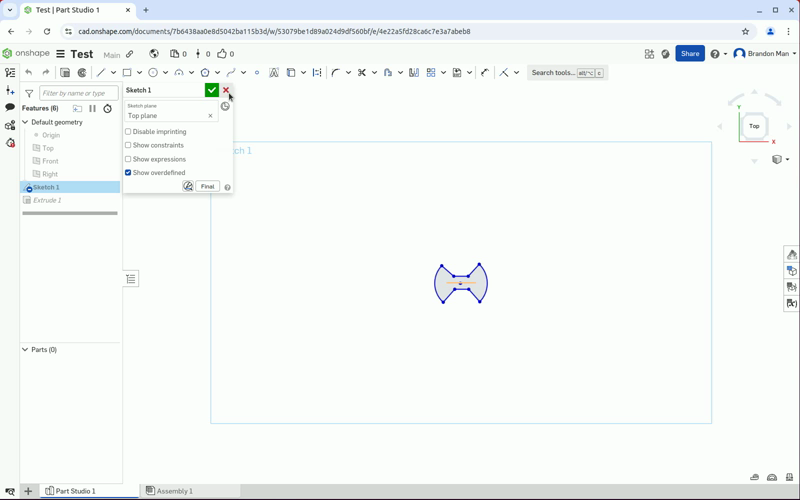
click(229, 92)
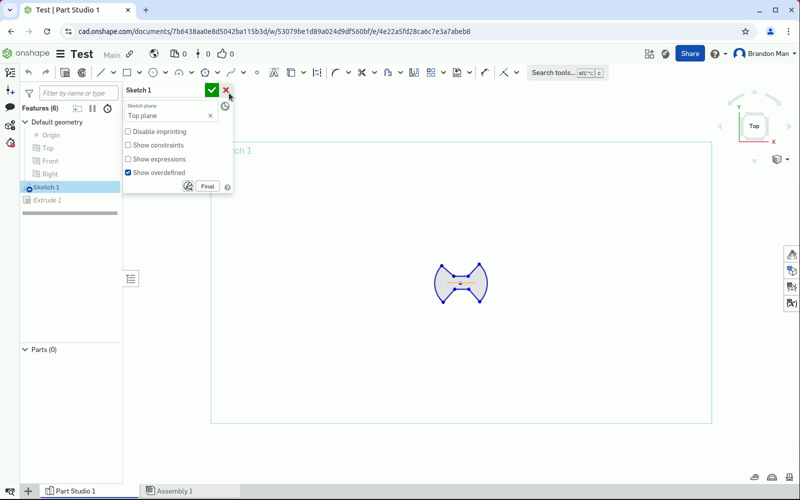
key(shift+s)
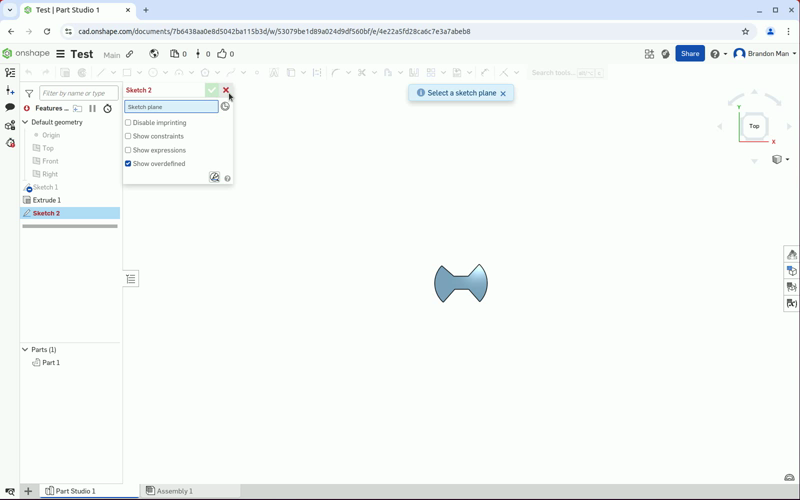
mouse_move(73, 150)
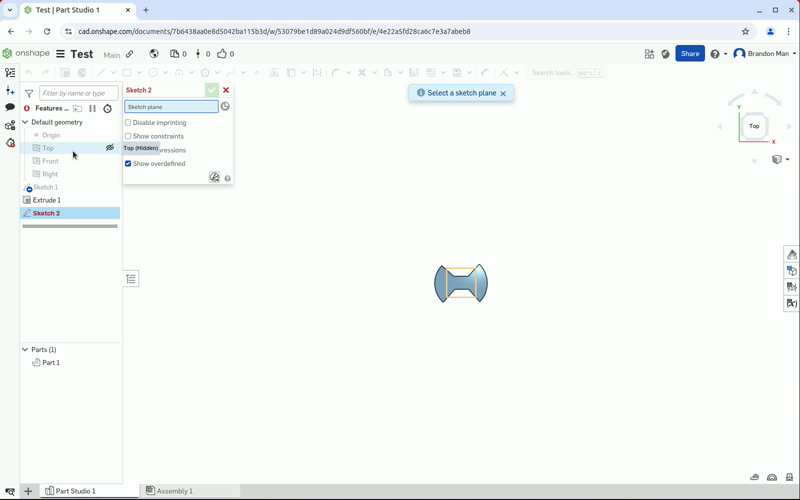
click(73, 150)
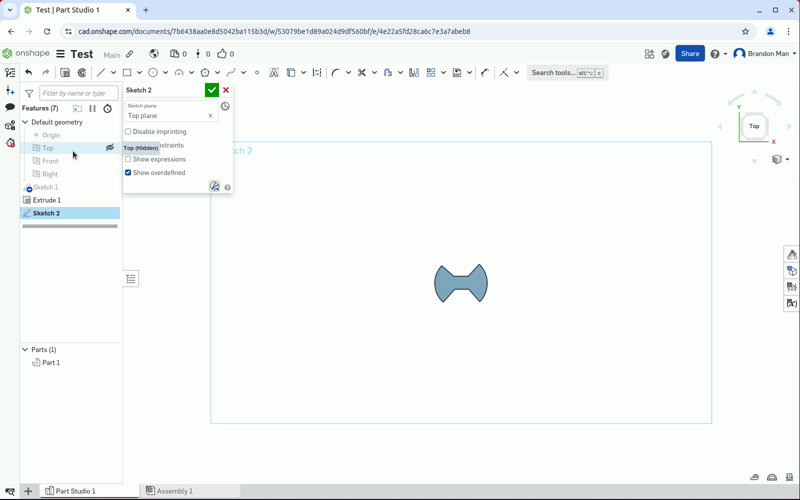
mouse_move(73, 352)
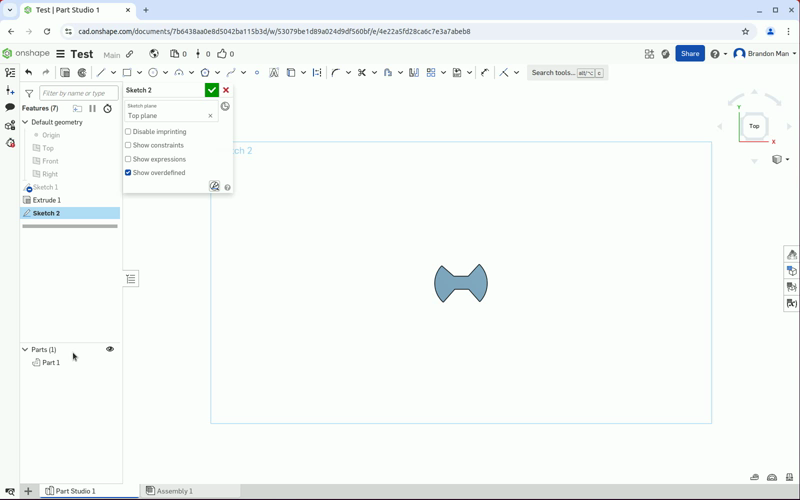
key(y)
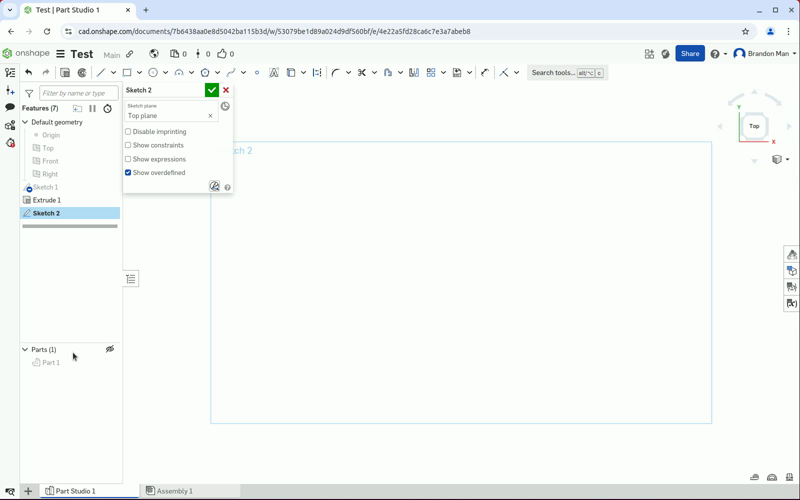
key(l)
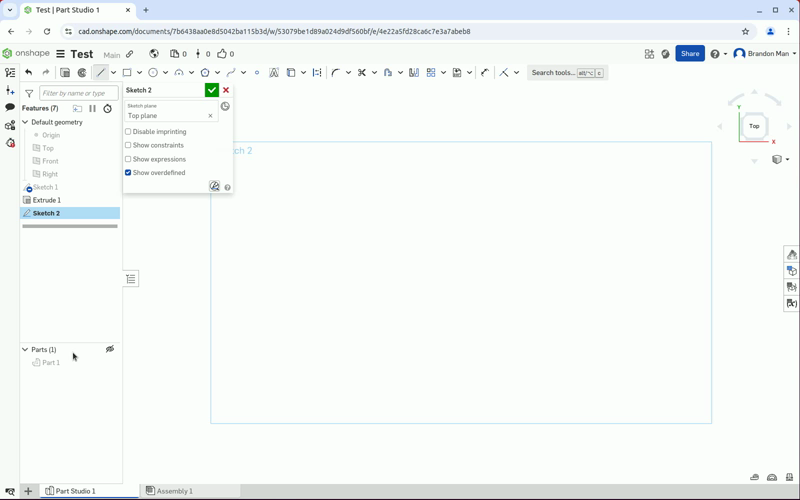
key_down(shift)
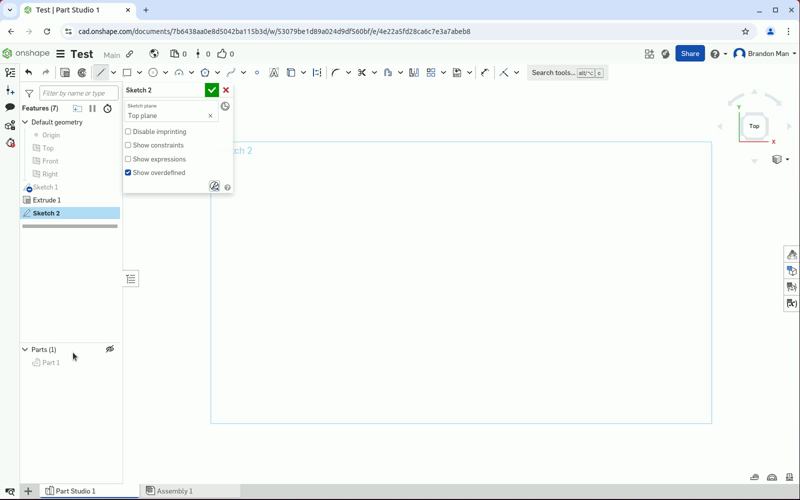
mouse_move(441, 265)
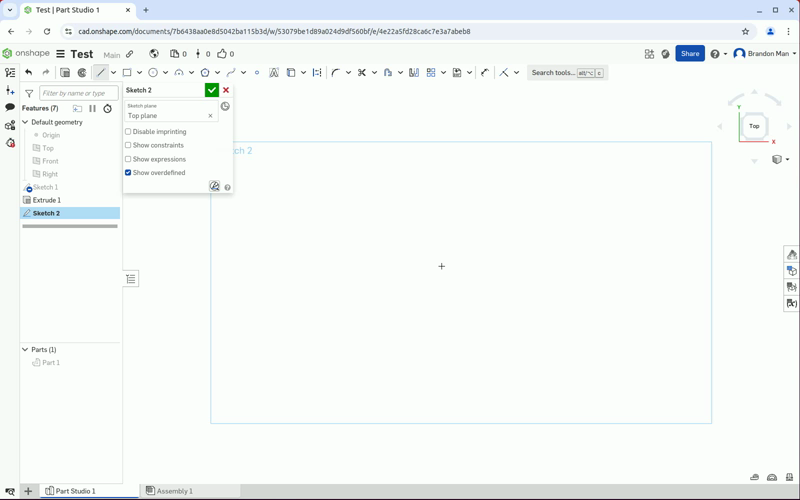
click(441, 265)
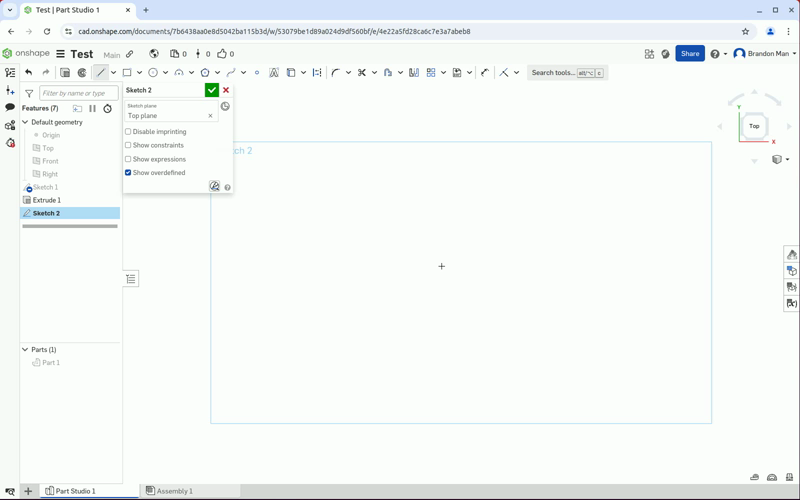
key_up(shift)
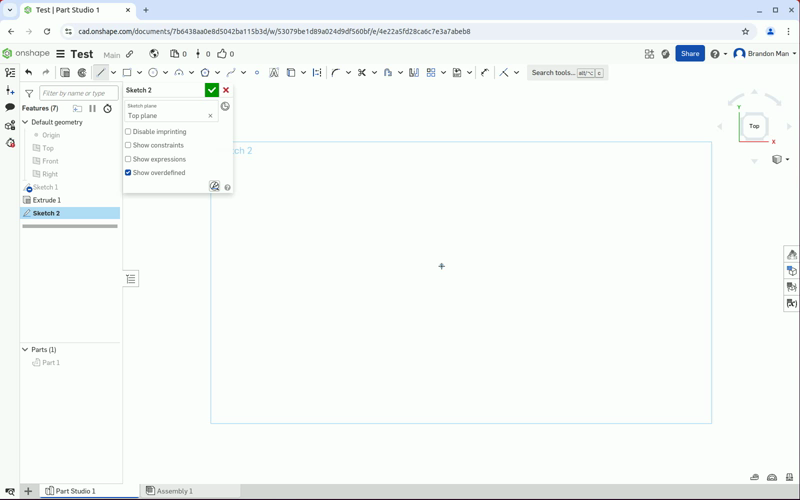
key_down(shift)
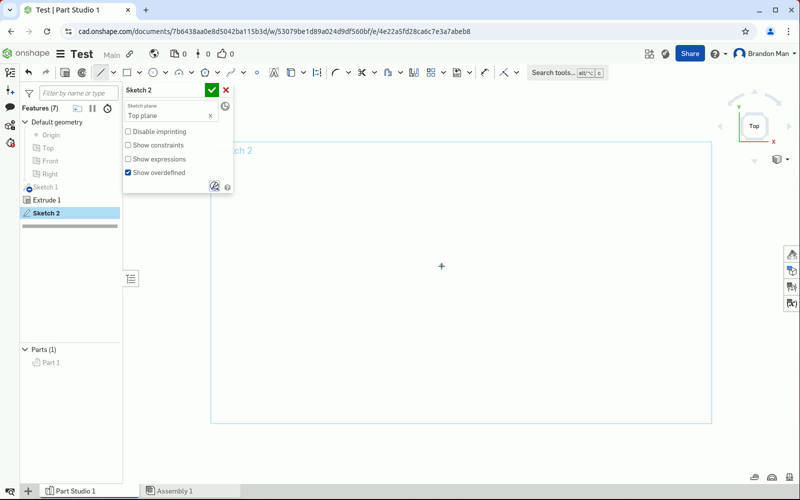
mouse_move(471, 265)
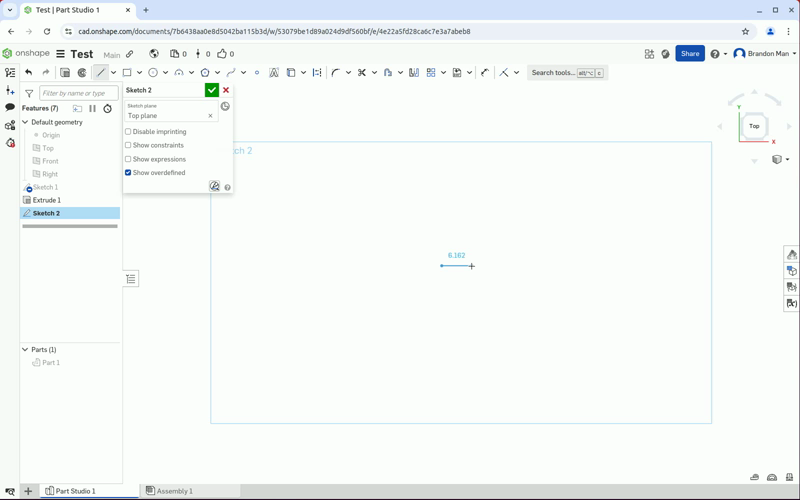
mouse_move(454, 276)
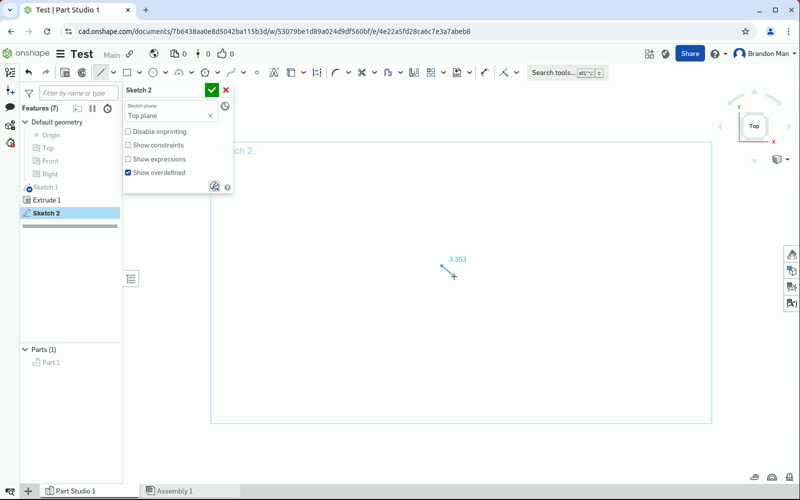
click(454, 276)
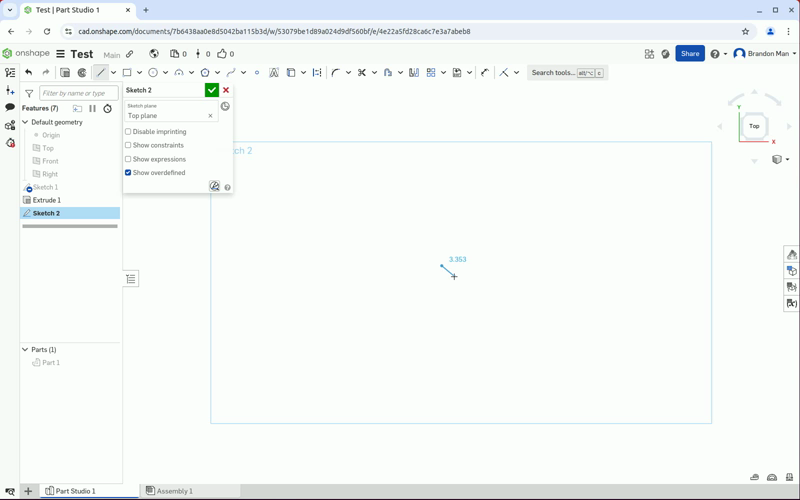
key_up(shift)
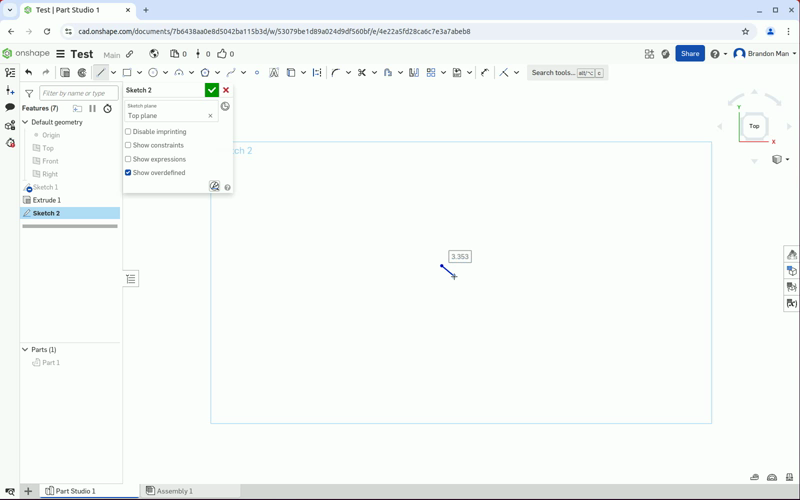
key_down(shift)
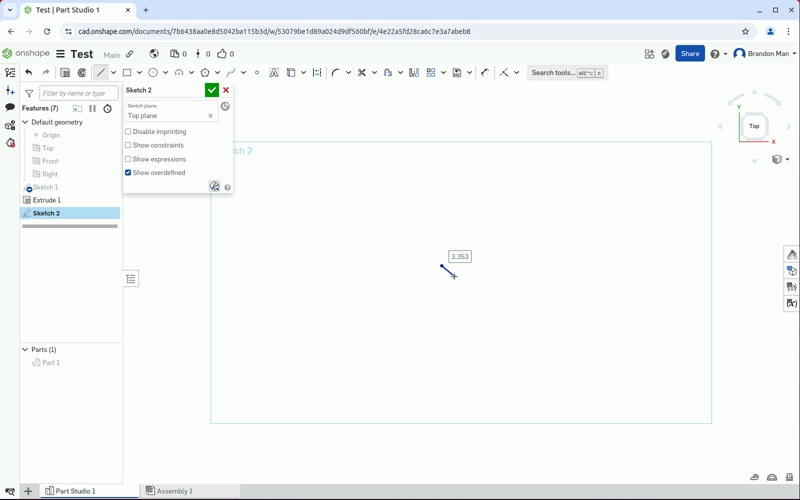
mouse_move(484, 276)
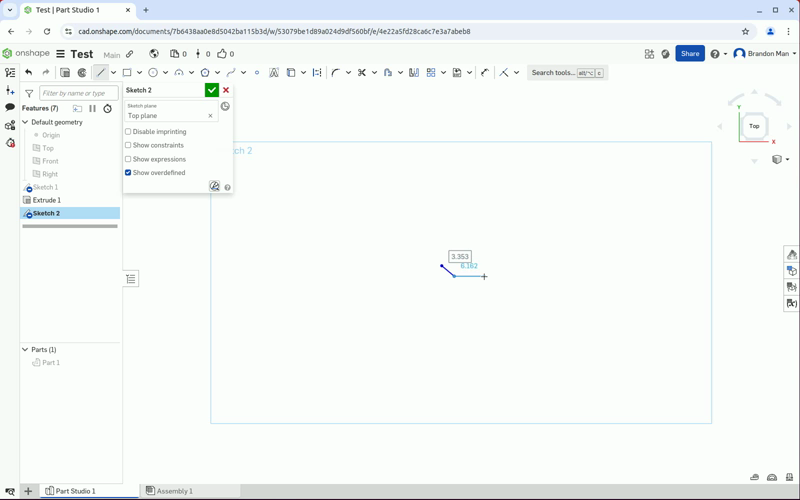
mouse_move(468, 276)
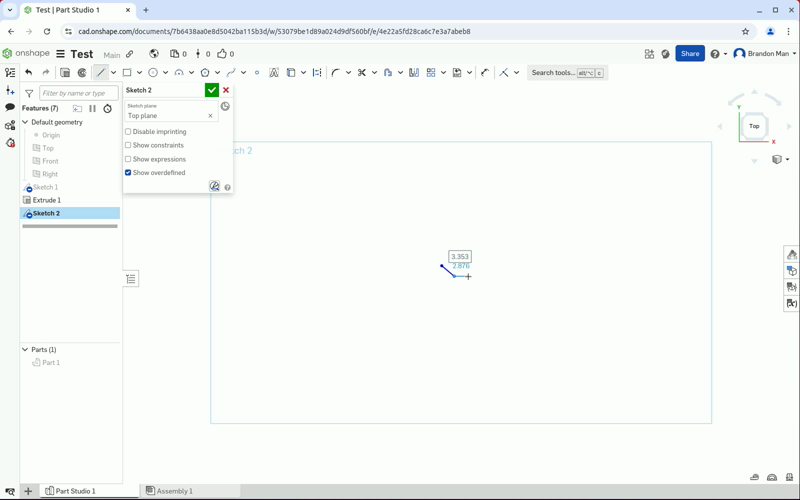
click(468, 276)
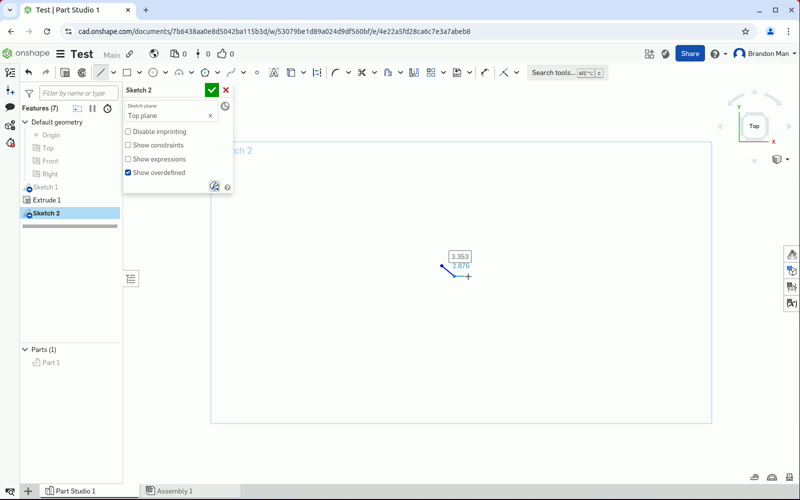
key_up(shift)
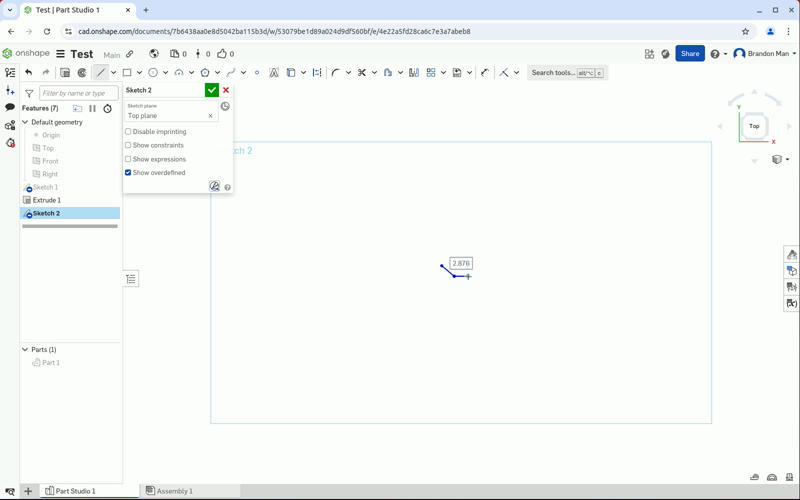
key_down(shift)
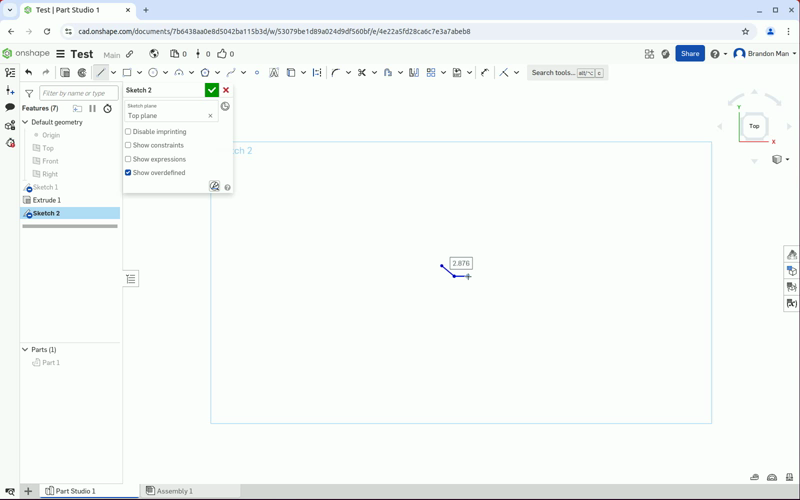
mouse_move(498, 276)
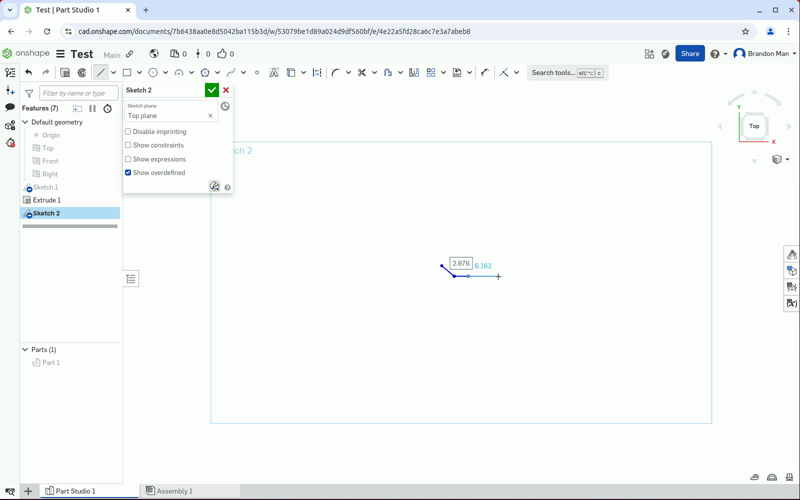
mouse_move(479, 264)
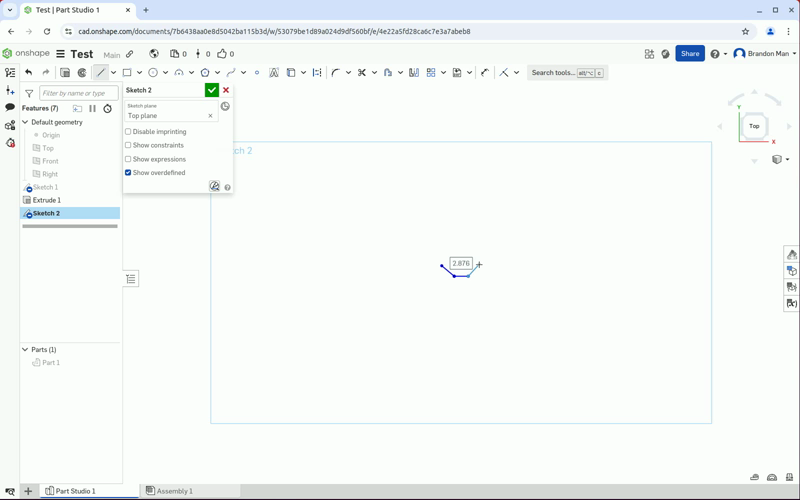
click(479, 264)
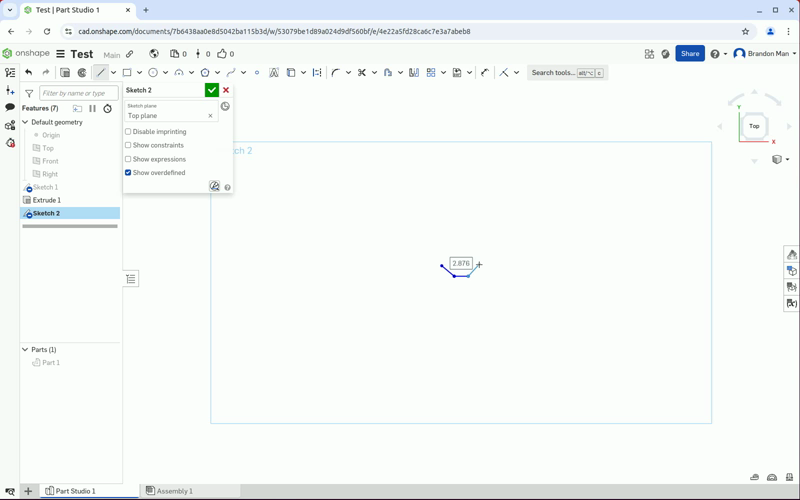
key_up(shift)
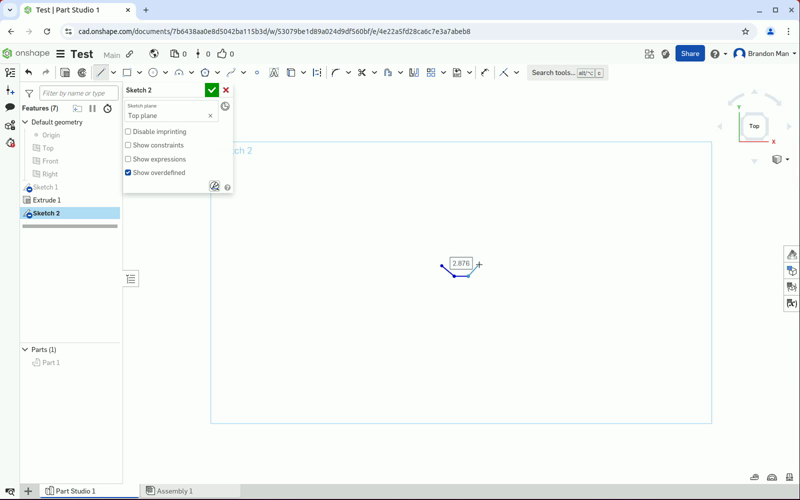
key(esc)
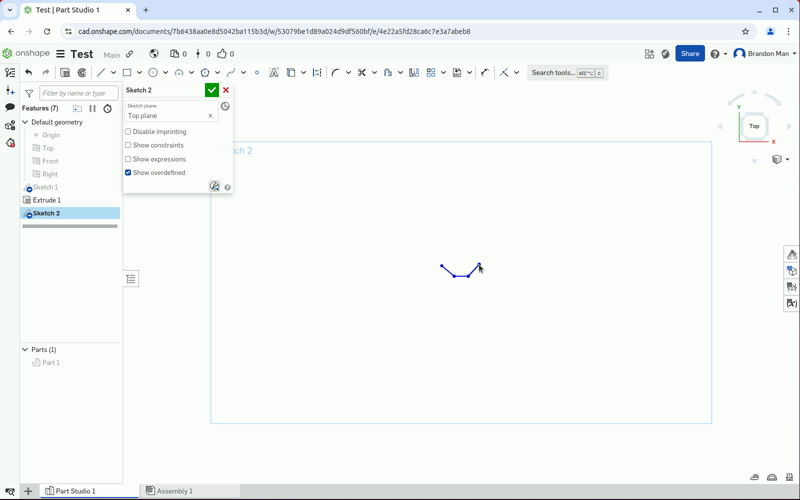
key(a)
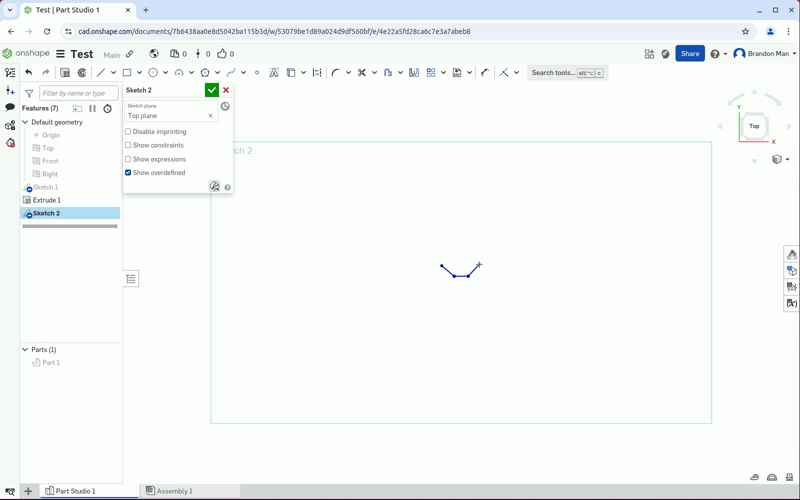
mouse_move(479, 264)
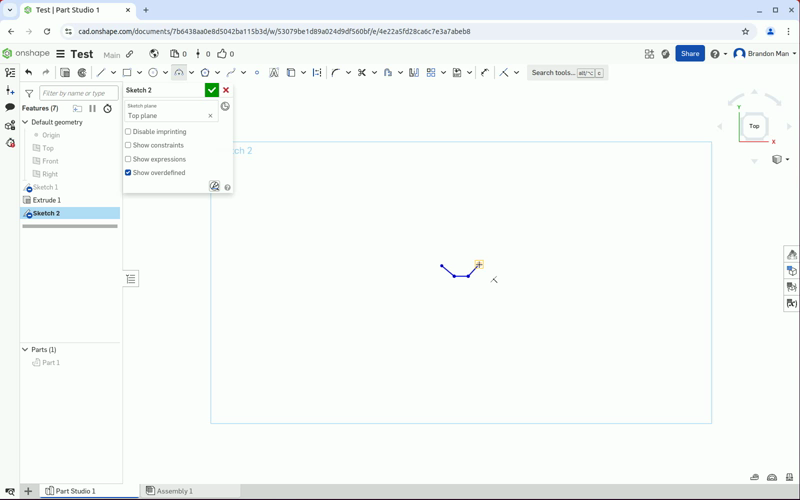
click(479, 264)
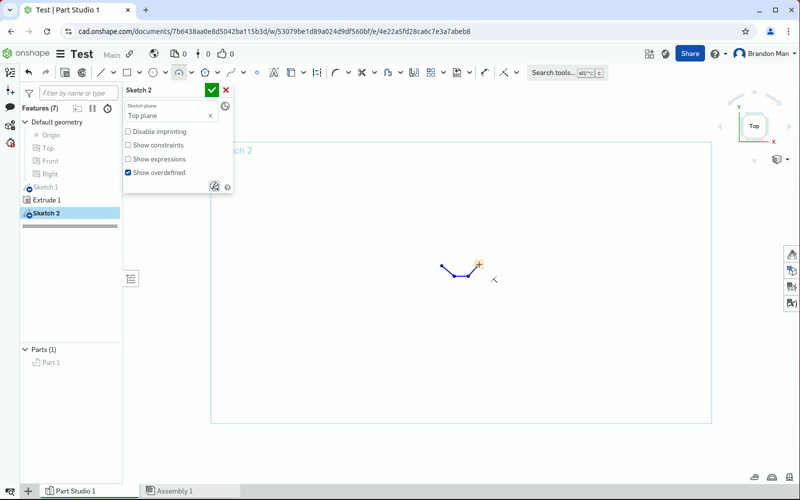
mouse_move(441, 265)
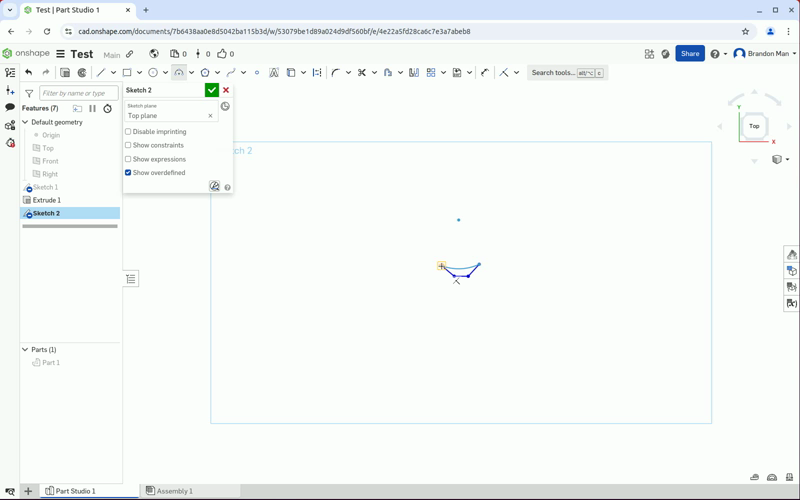
click(441, 265)
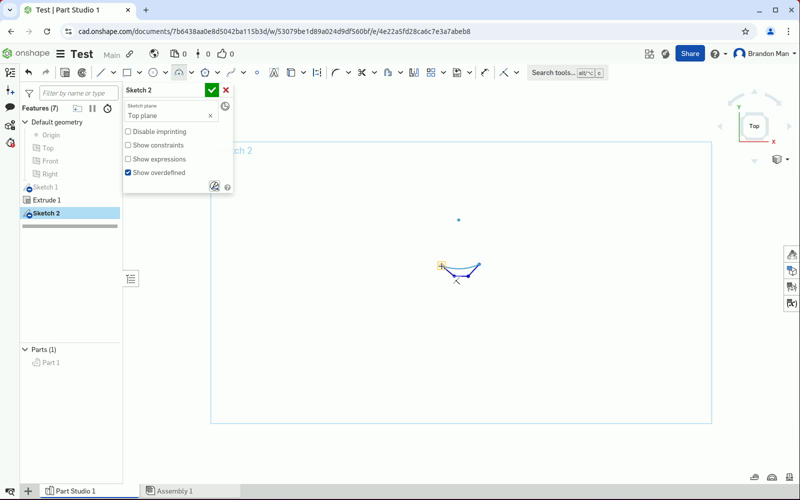
key_down(shift)
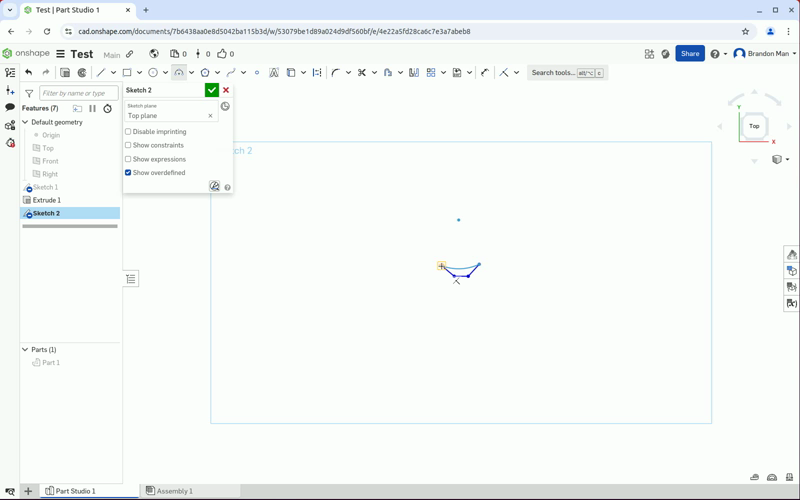
mouse_move(460, 257)
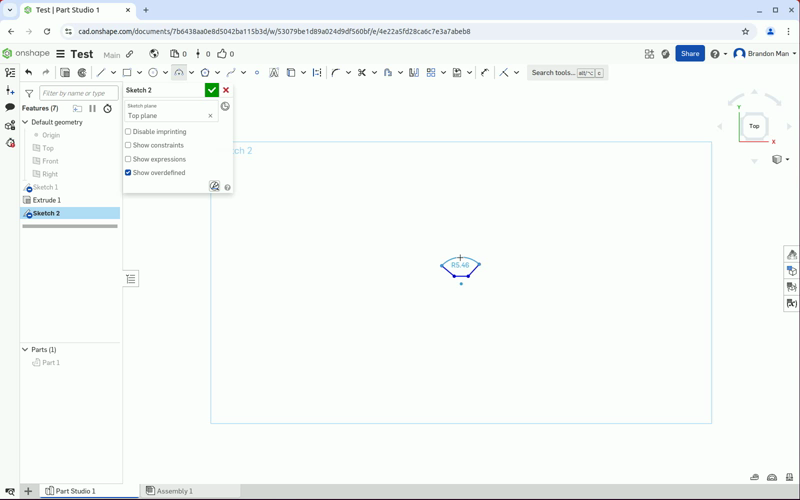
click(460, 257)
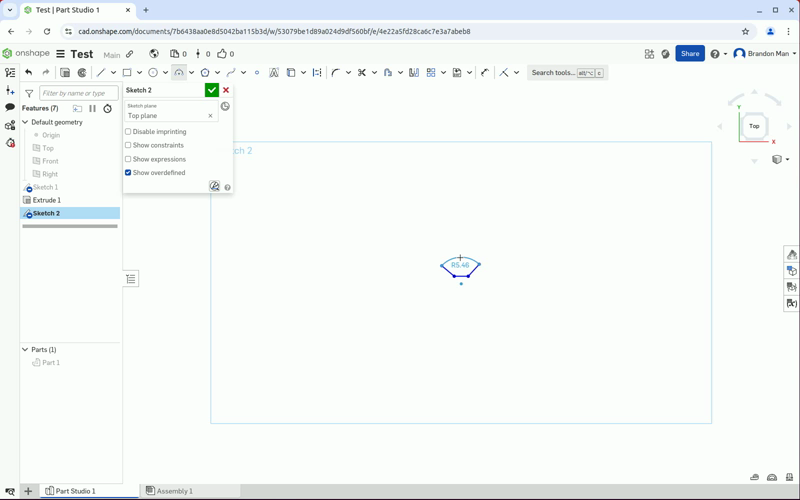
key_up(shift)
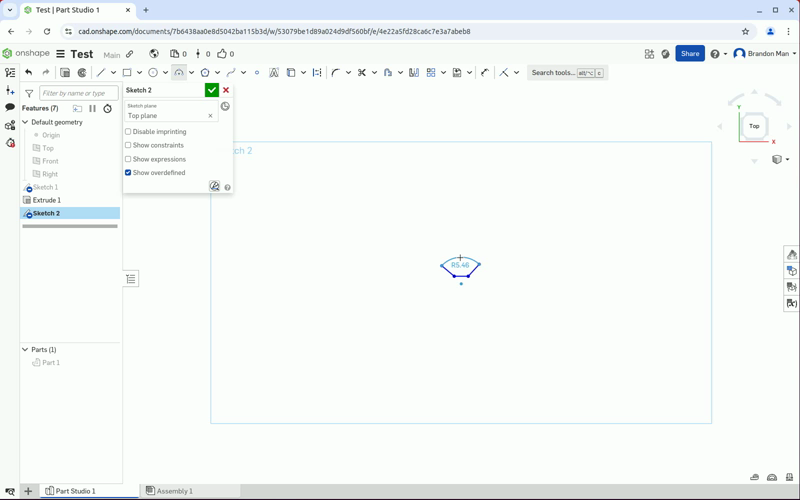
key(esc)
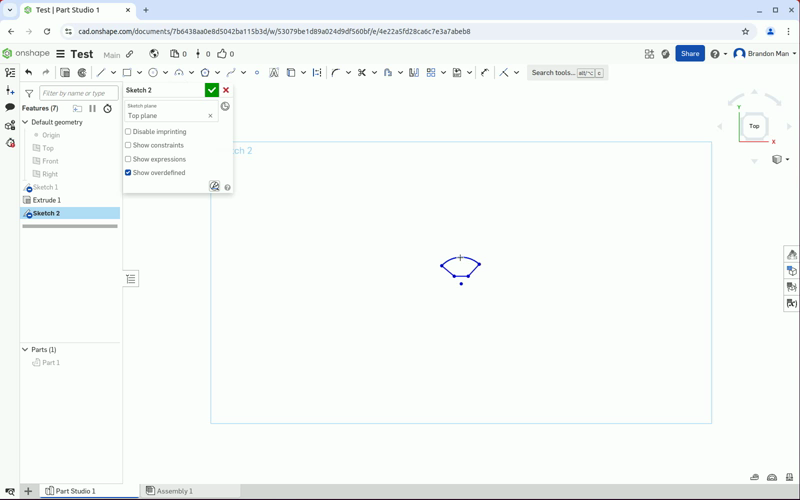
mouse_move(477, 265)
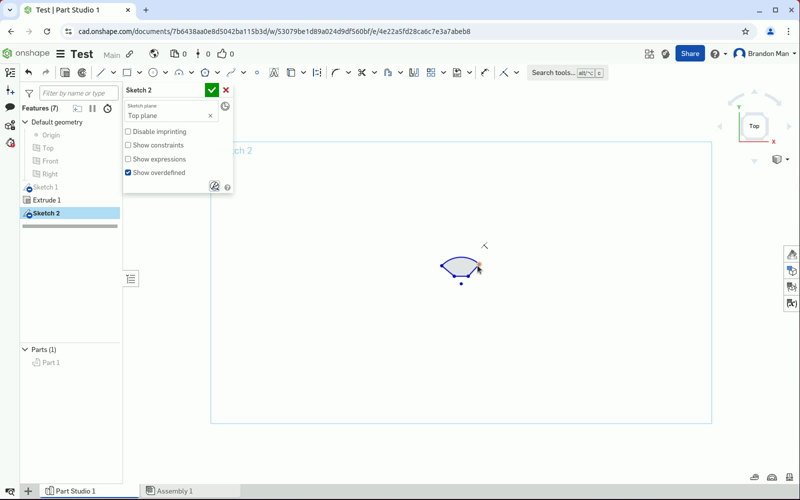
scroll(6)
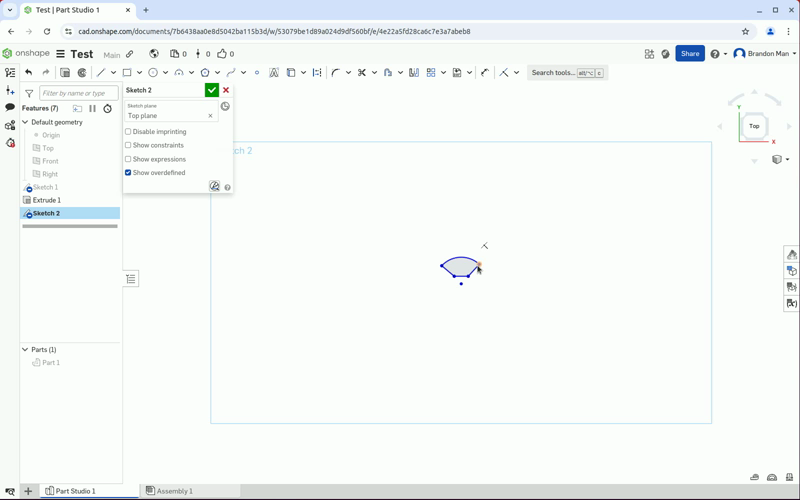
scroll(6)
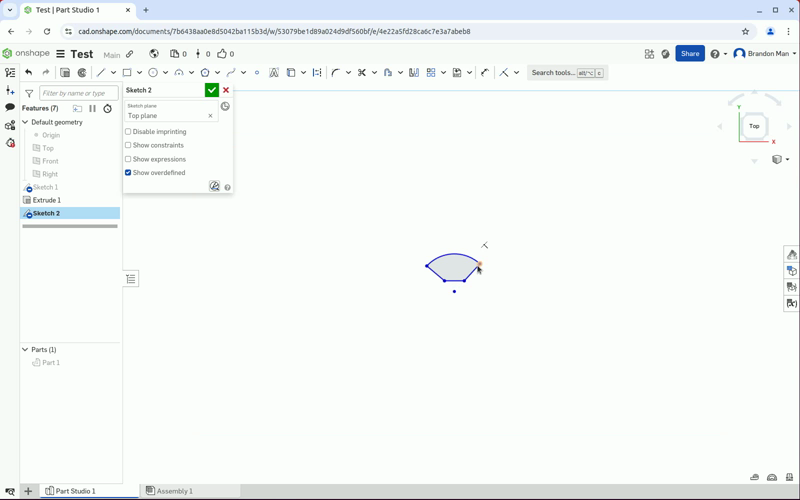
scroll(6)
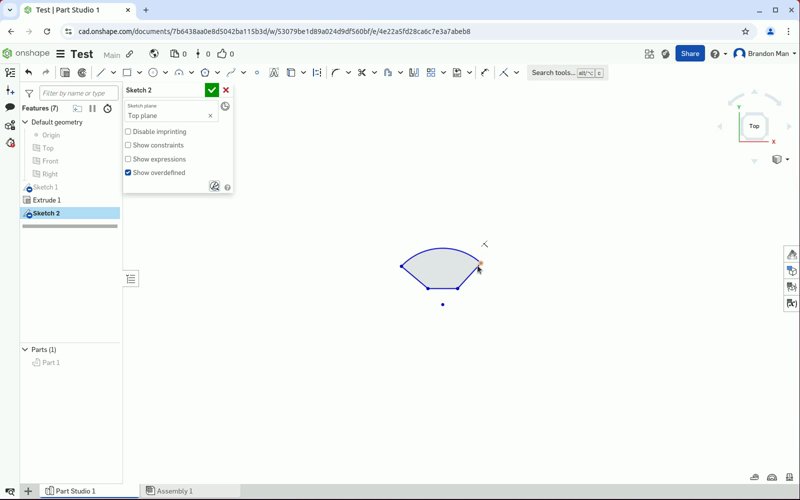
scroll(6)
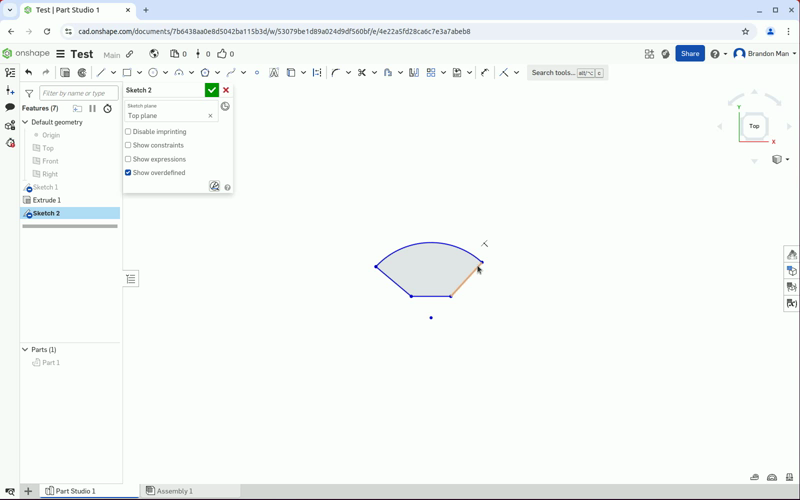
scroll(6)
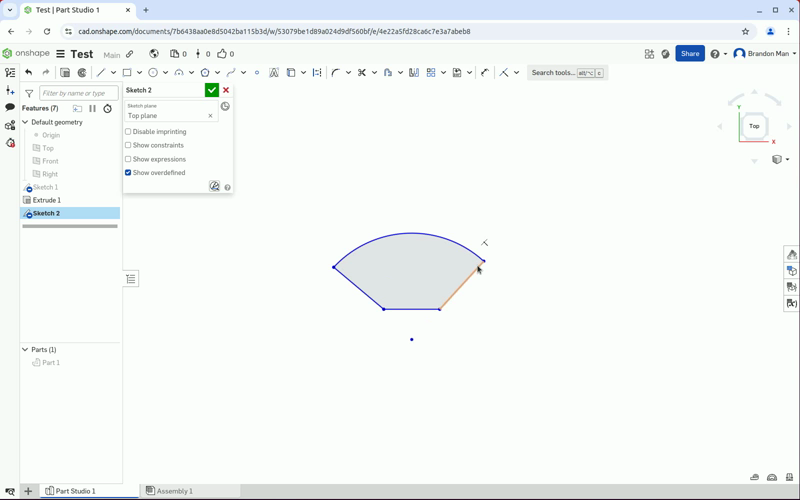
scroll(6)
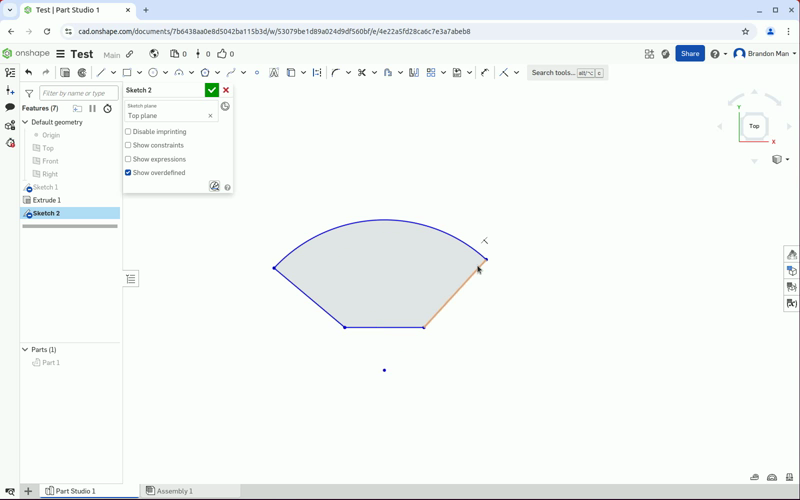
scroll(6)
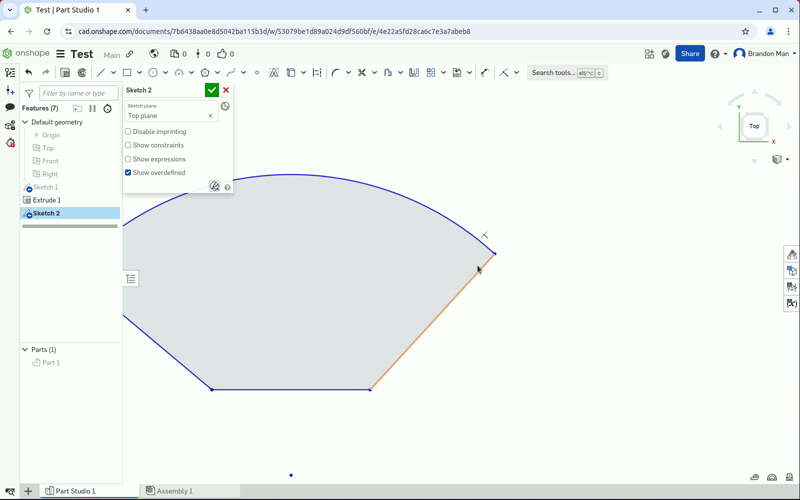
click(477, 265)
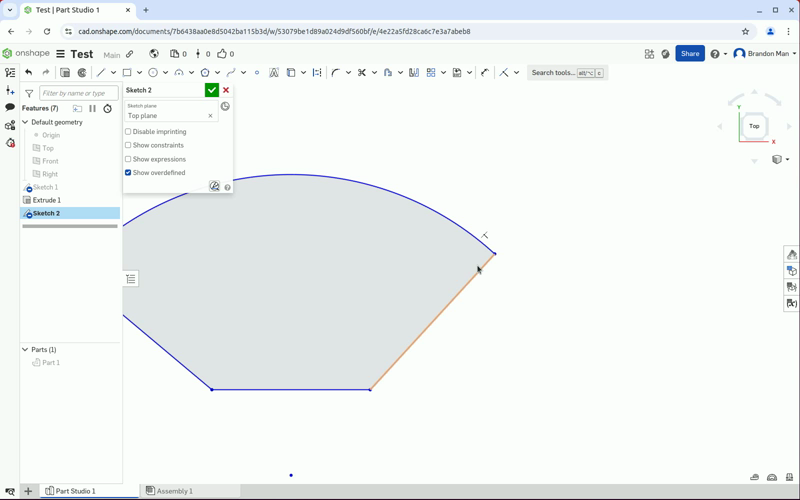
scroll(-6)
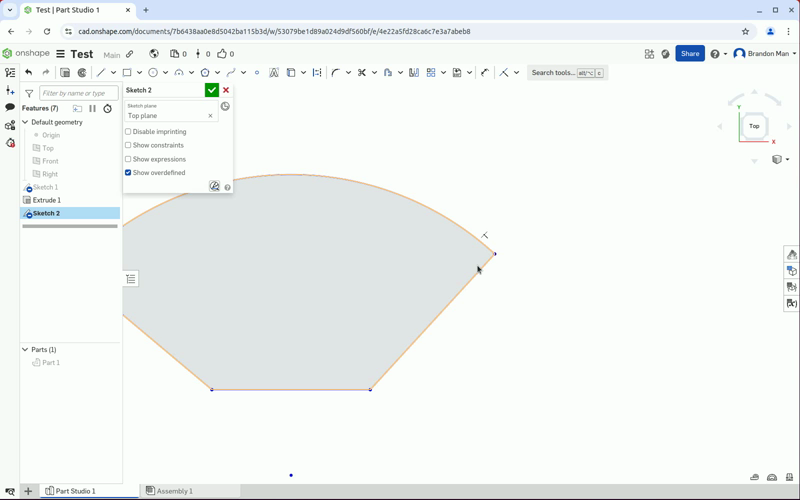
scroll(-6)
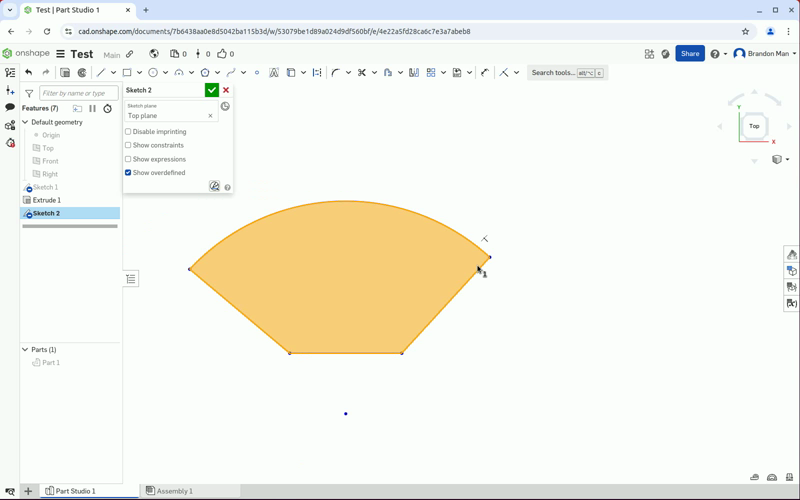
scroll(-6)
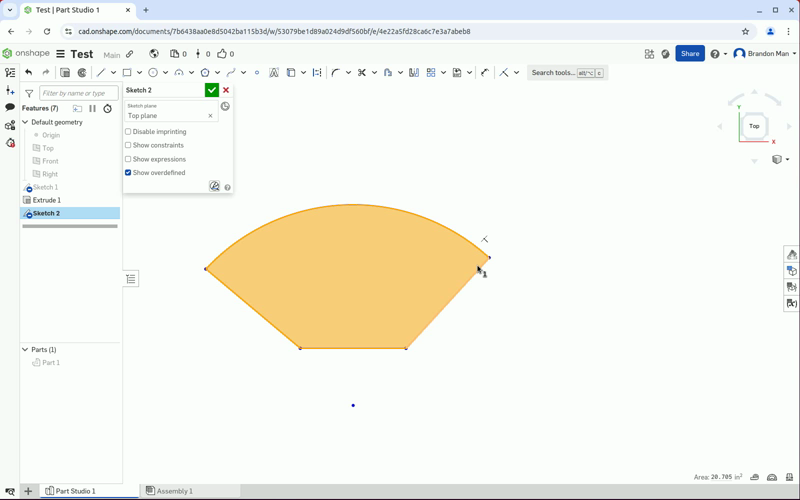
scroll(-6)
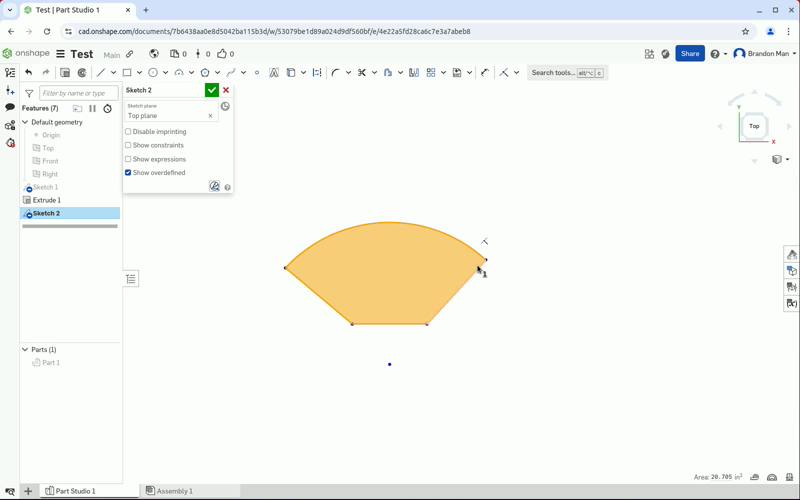
scroll(-6)
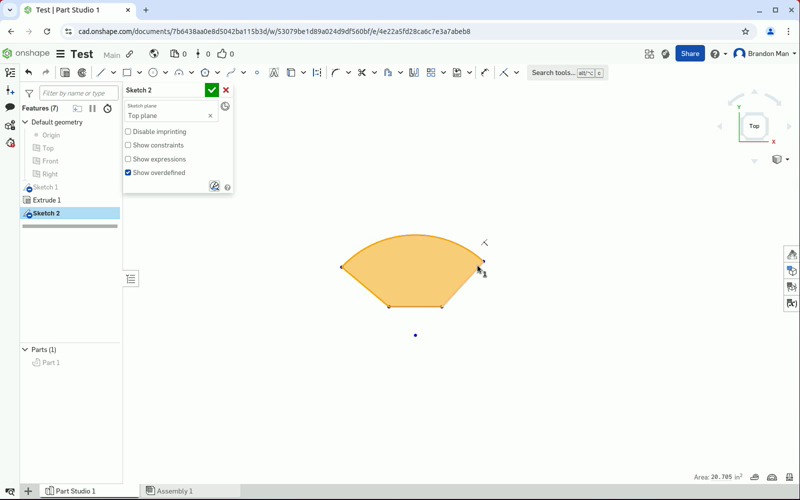
scroll(-6)
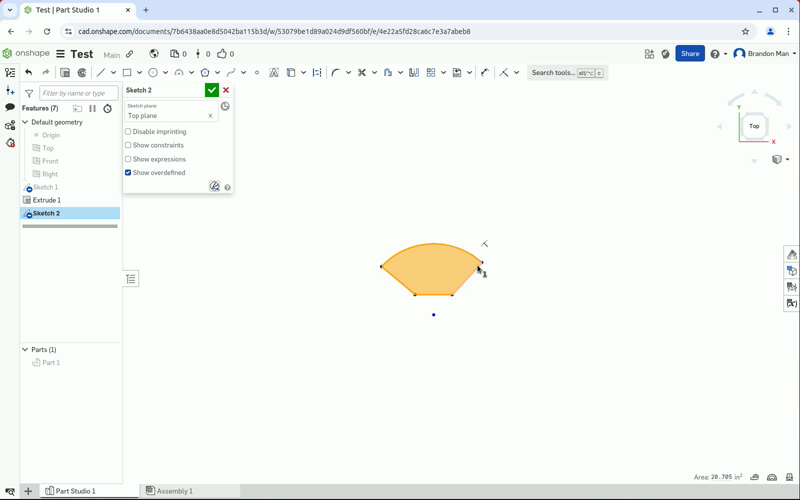
scroll(-6)
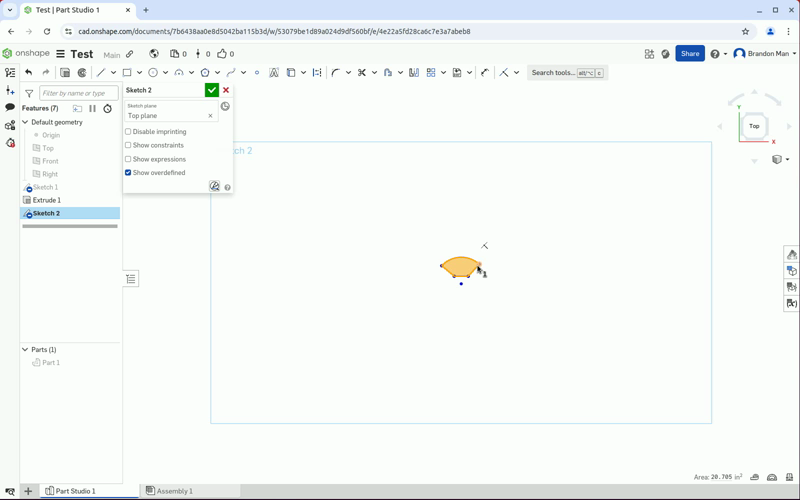
mouse_move(73, 352)
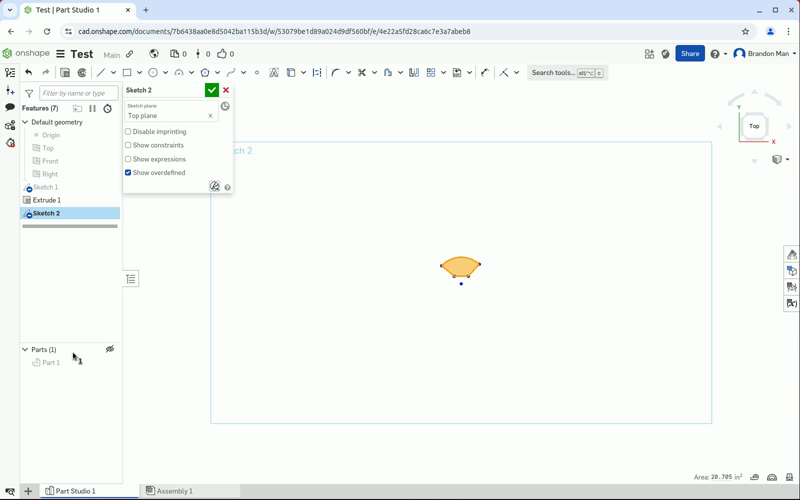
key(shift+y)
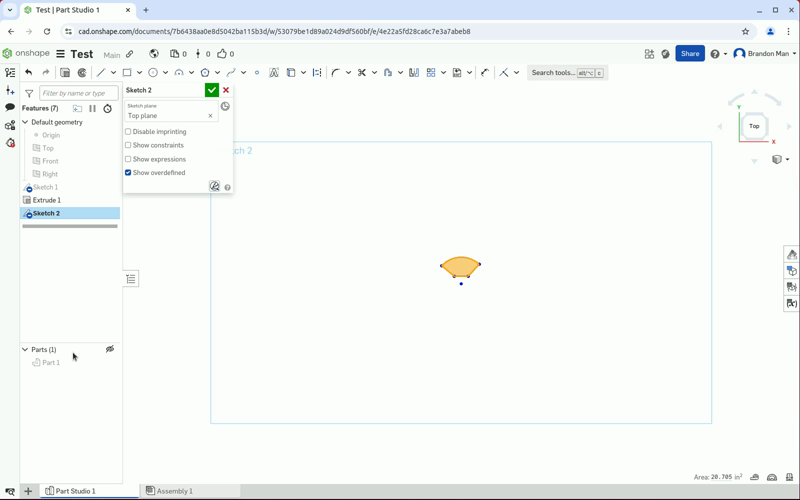
key(shift+e)
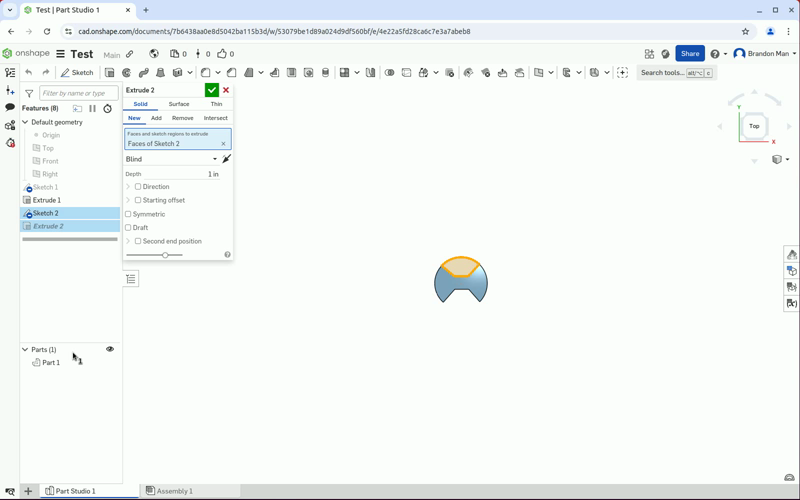
mouse_move(143, 106)
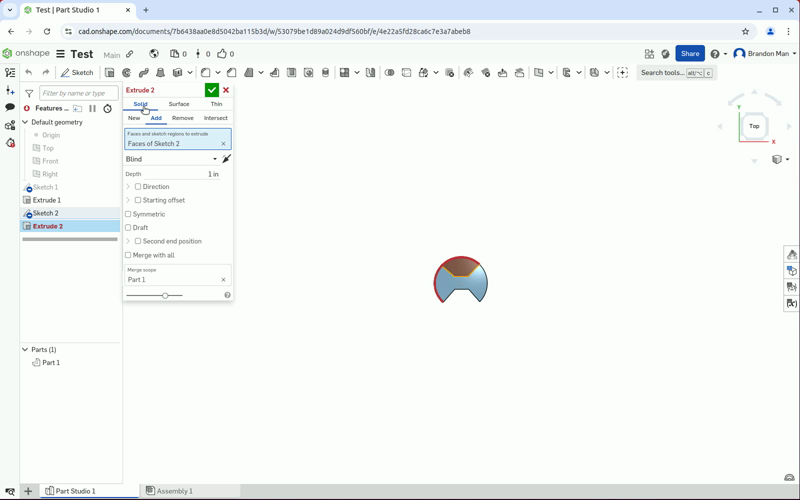
click(143, 106)
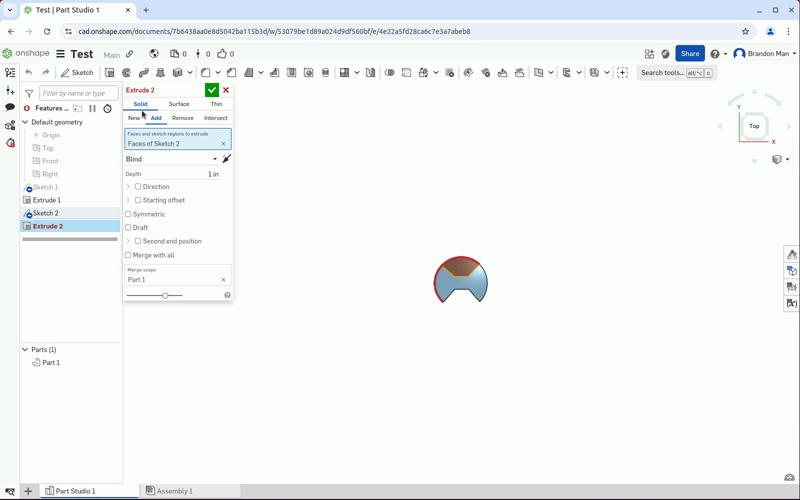
mouse_move(137, 120)
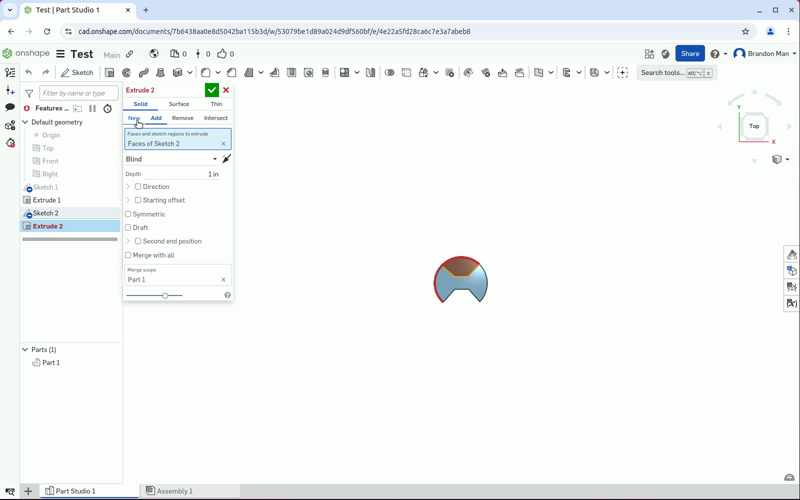
click(137, 120)
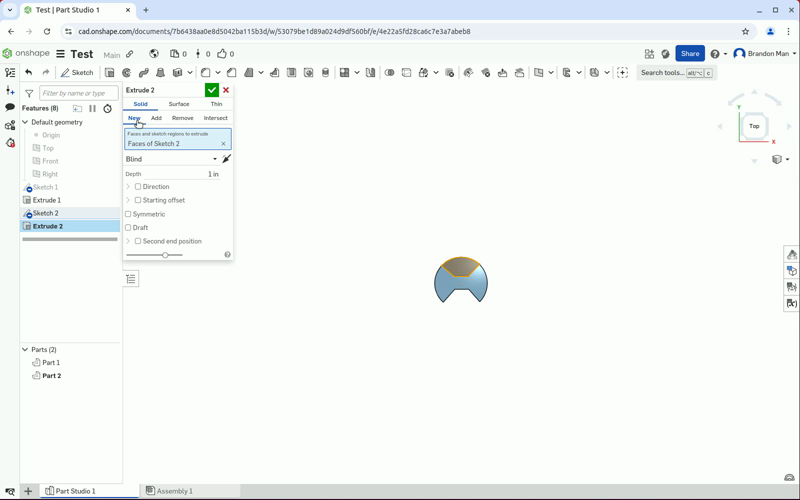
key(tab, 4)
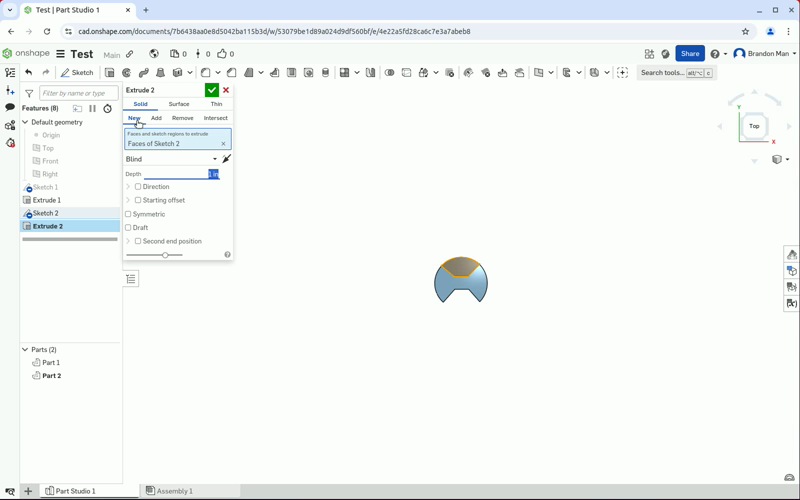
text(-4.333)
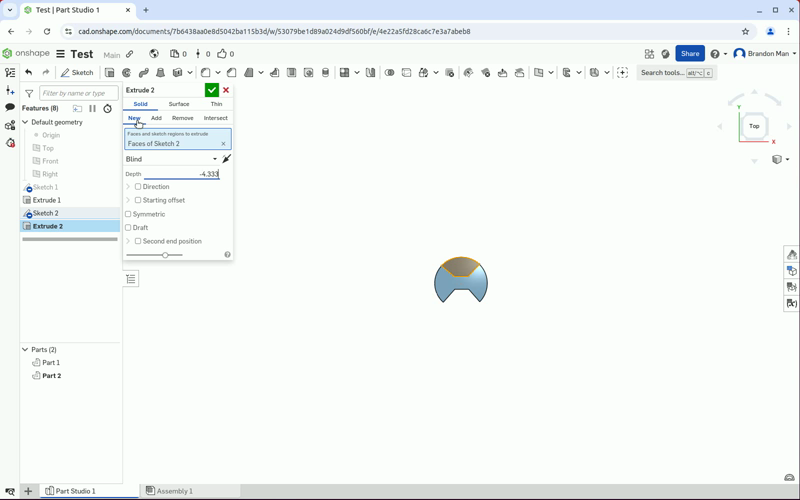
key(enter)
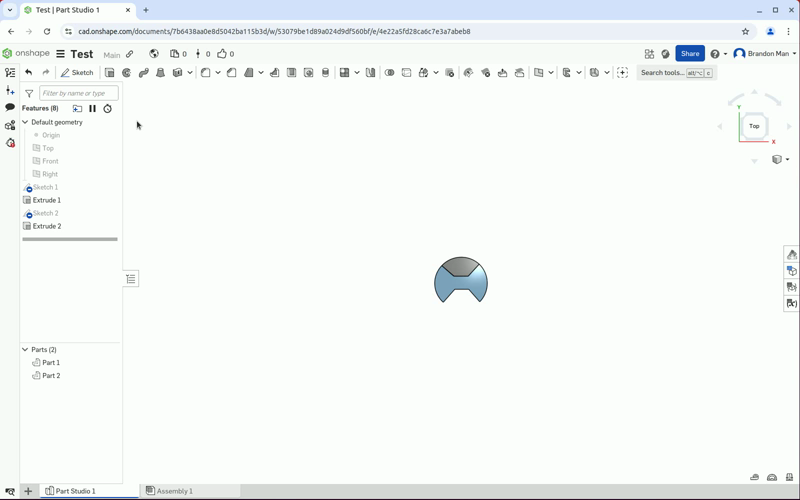
key(shift+h)
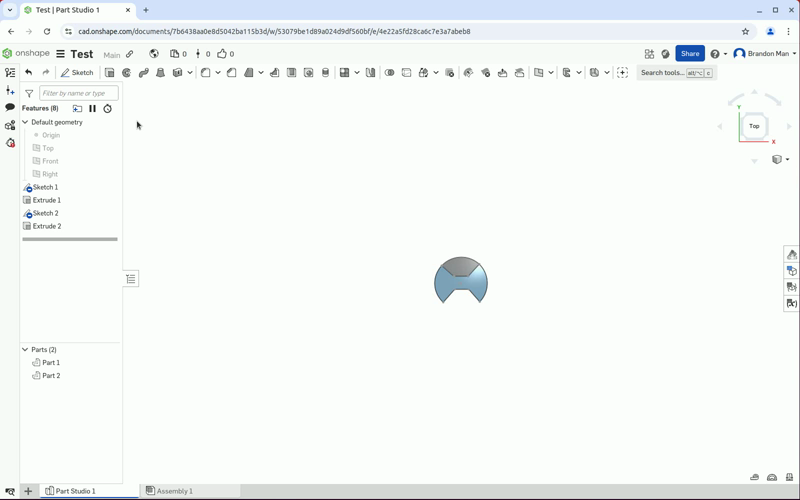
key(shift+h)
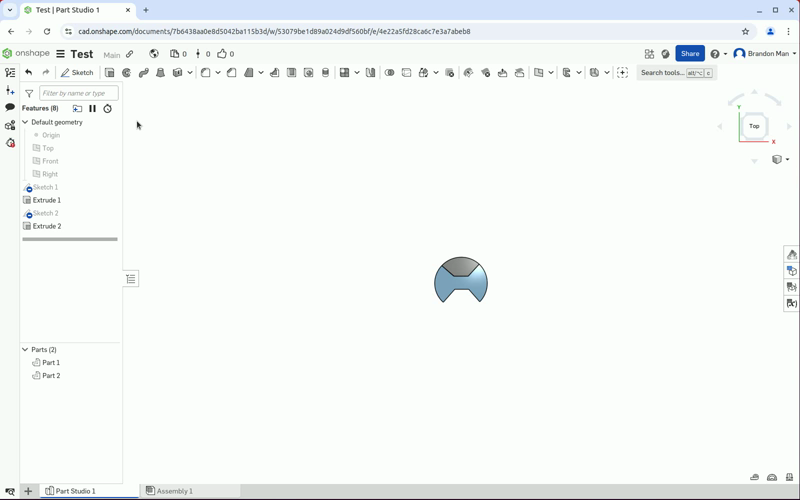
mouse_move(73, 189)
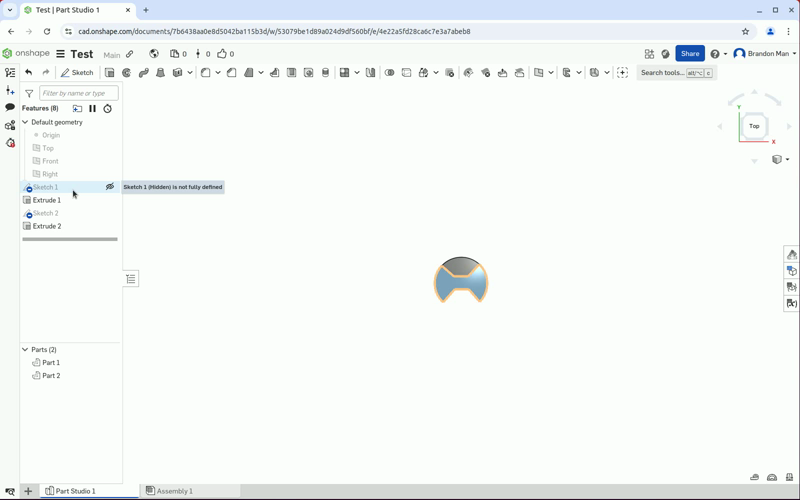
click(73, 189)
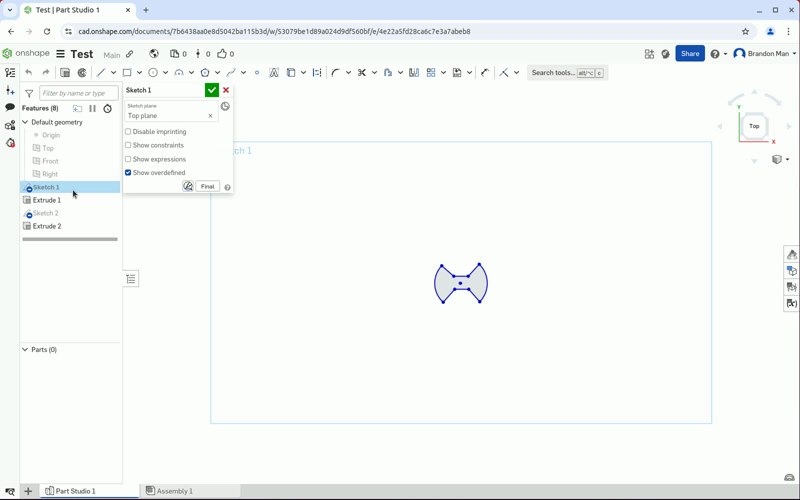
mouse_move(229, 92)
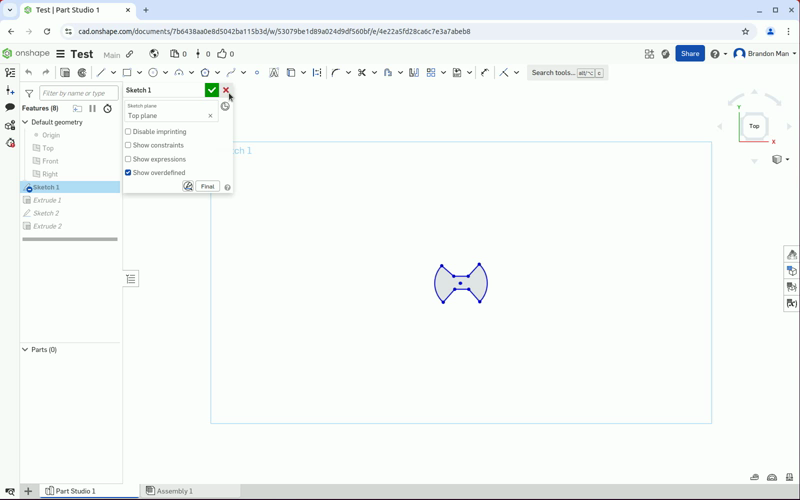
click(229, 92)
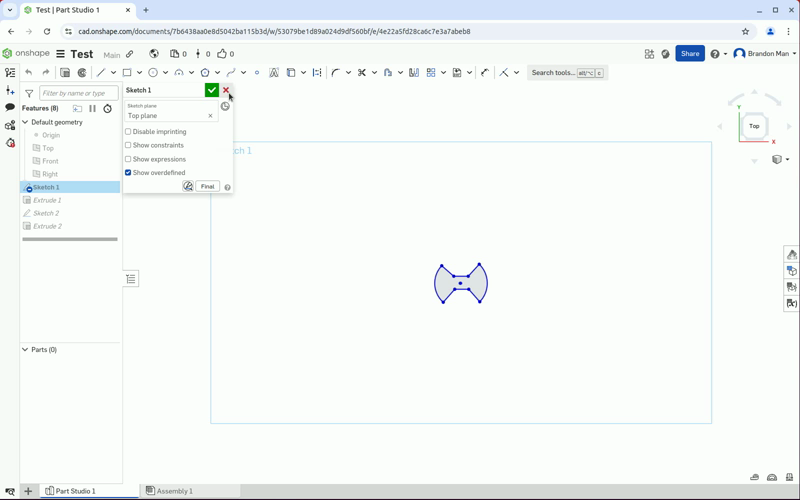
key(shift+s)
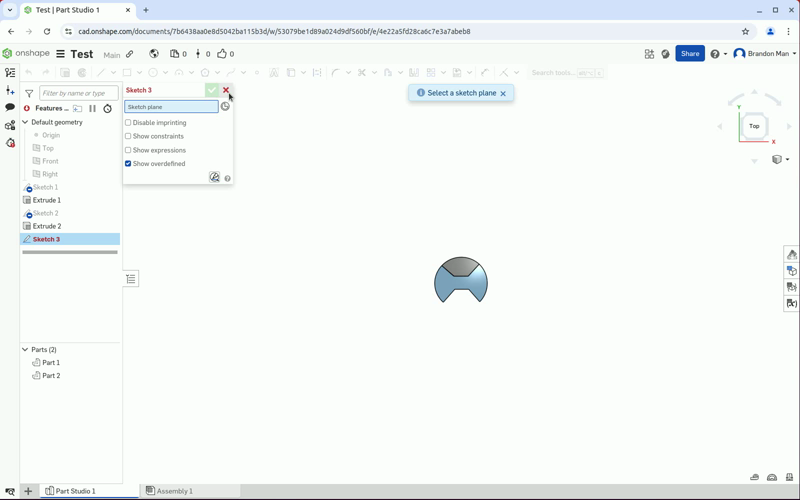
mouse_move(73, 150)
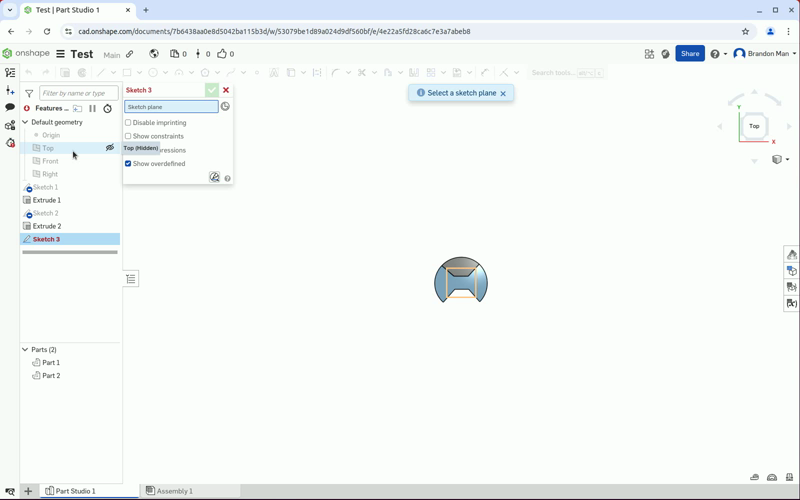
click(73, 150)
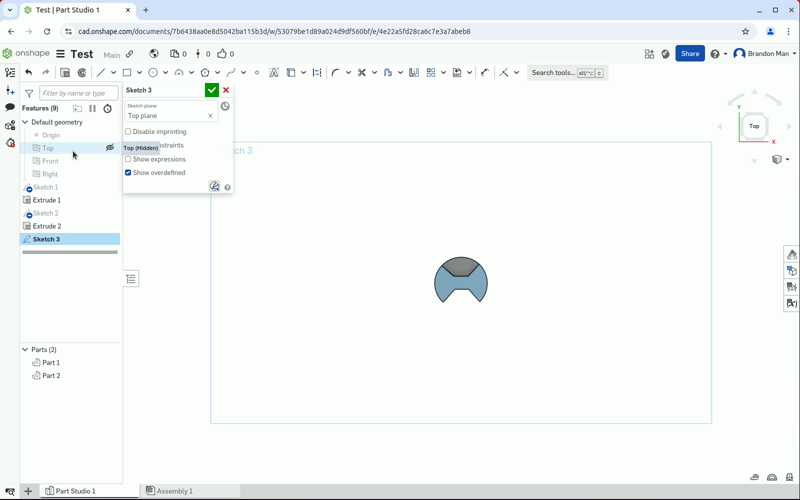
mouse_move(73, 352)
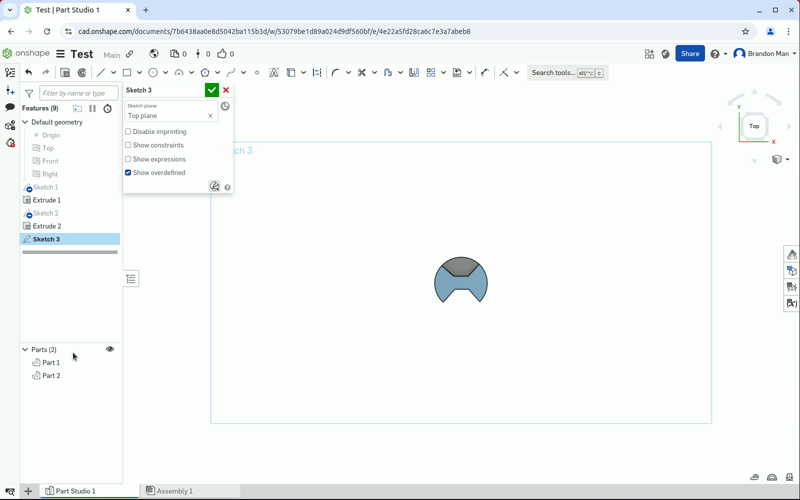
key(y)
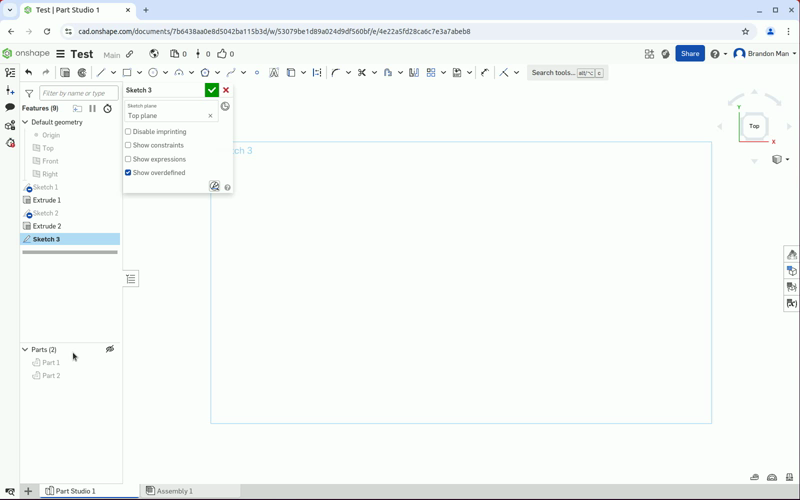
key(a)
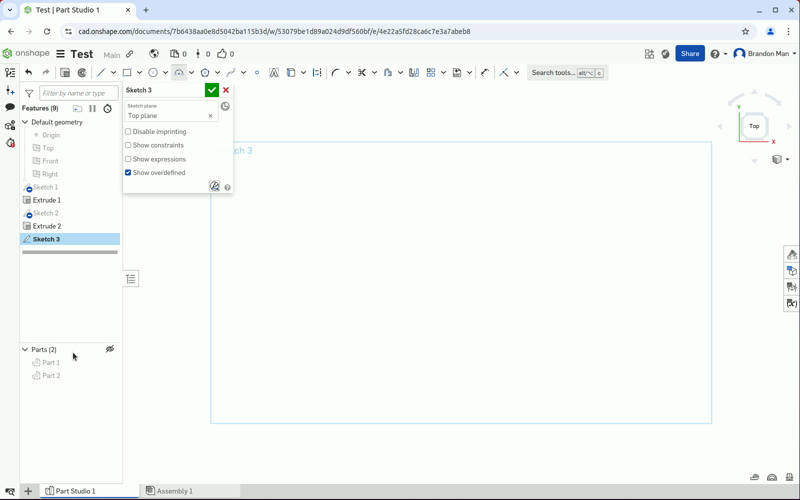
key_down(shift)
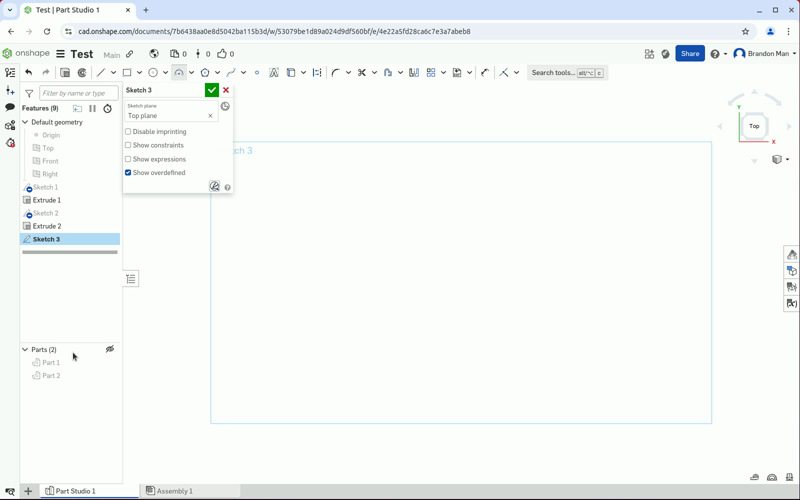
mouse_move(441, 265)
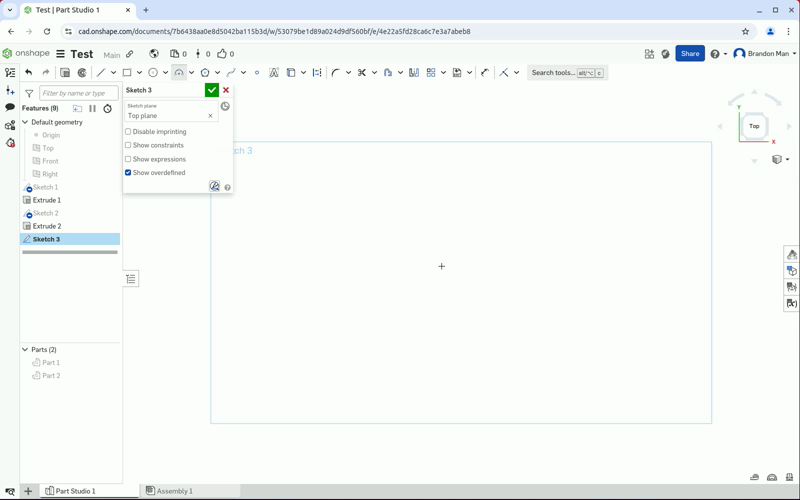
click(441, 265)
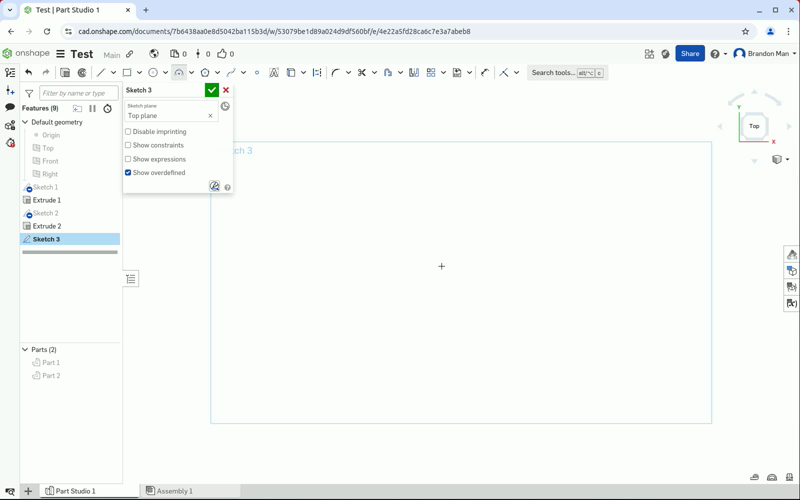
key_up(shift)
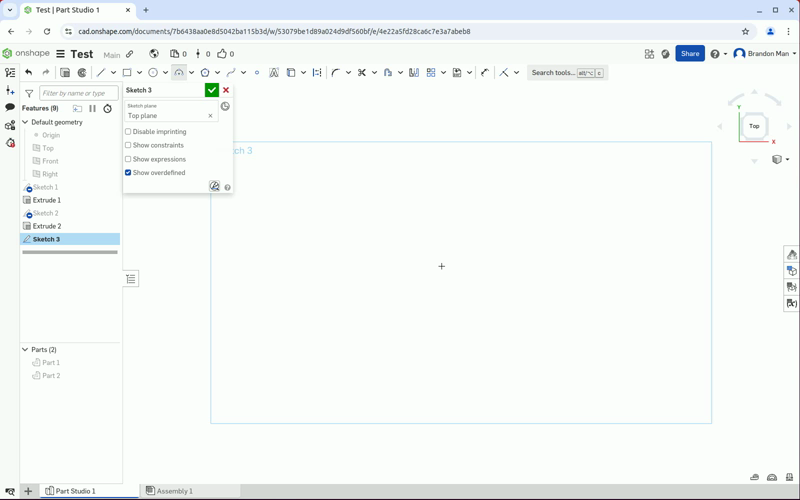
key_down(shift)
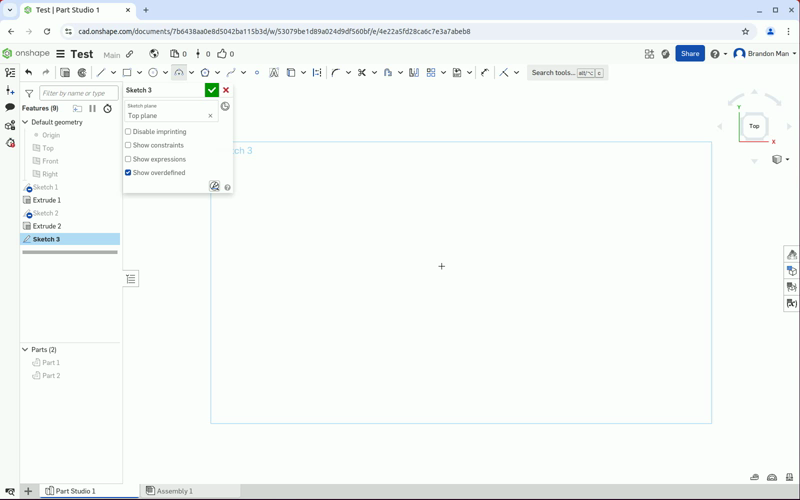
mouse_move(443, 302)
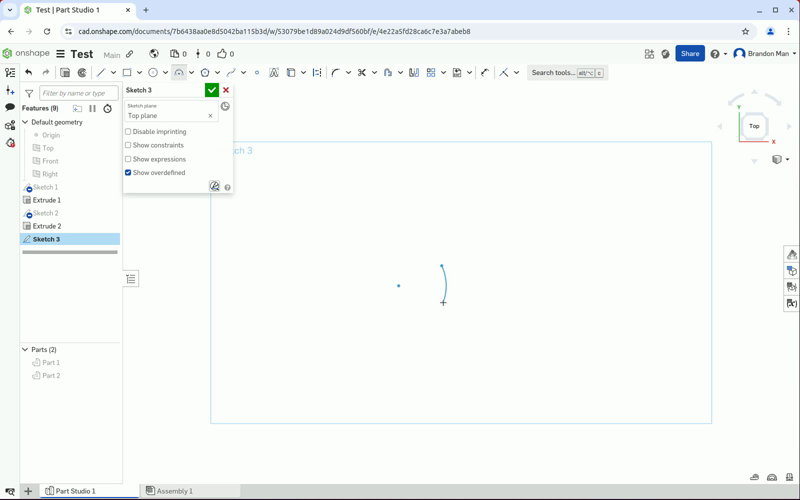
click(443, 302)
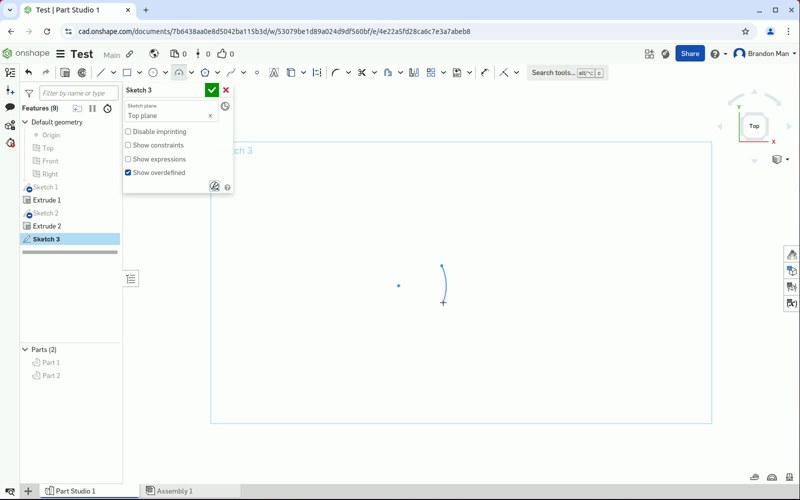
mouse_move(434, 284)
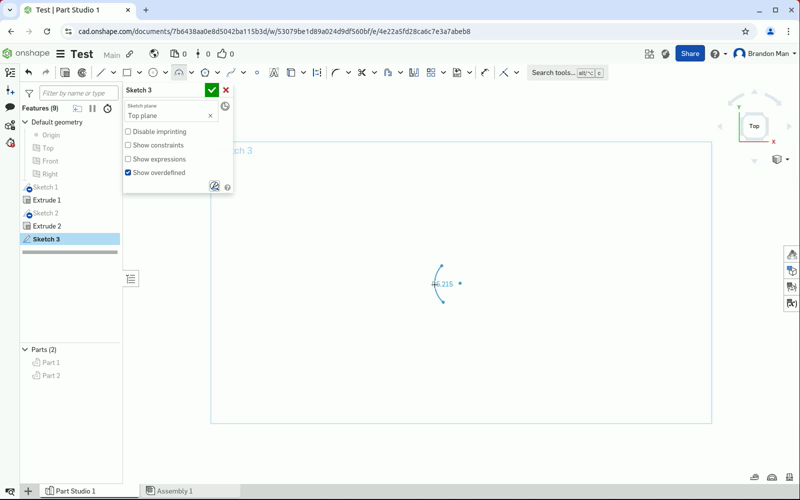
click(434, 284)
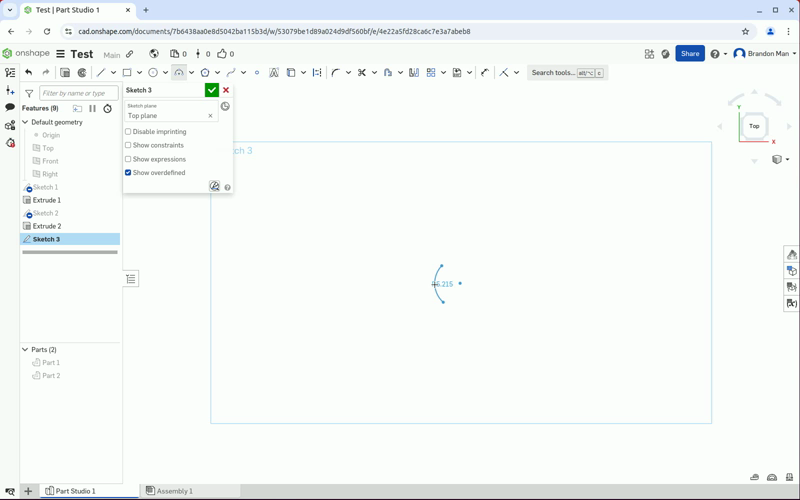
key_up(shift)
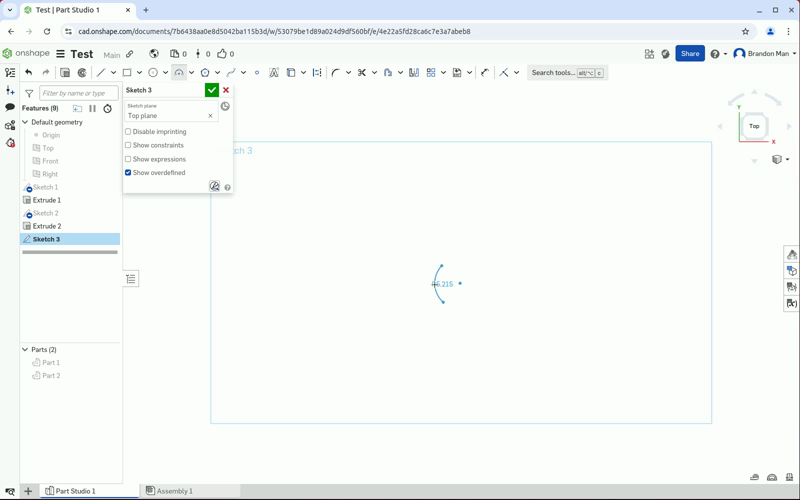
key(esc)
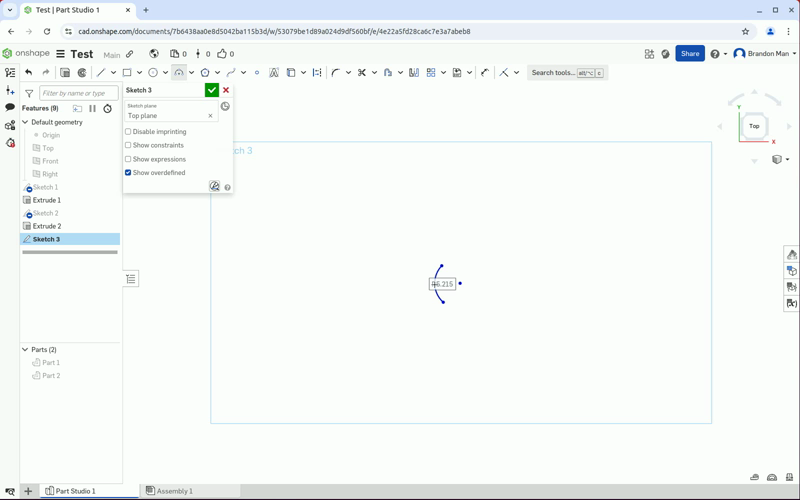
key(l)
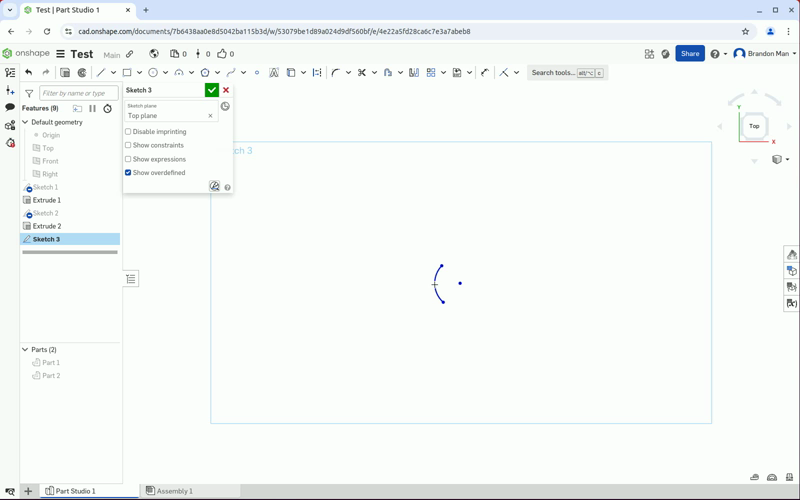
mouse_move(443, 302)
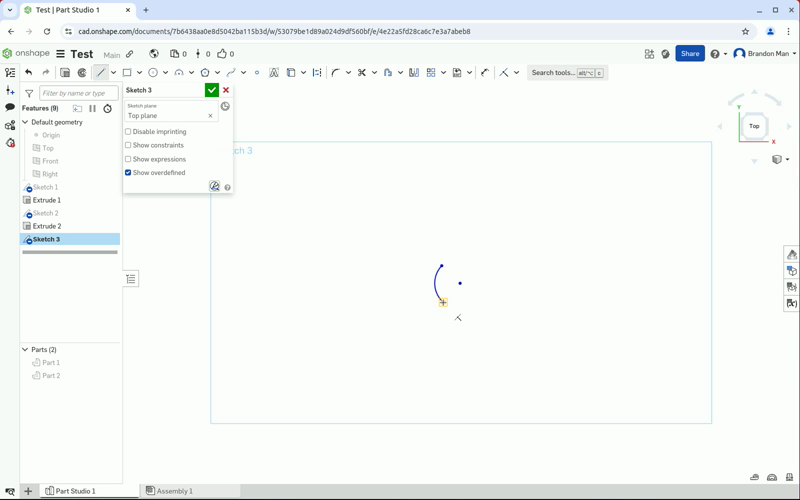
click(443, 302)
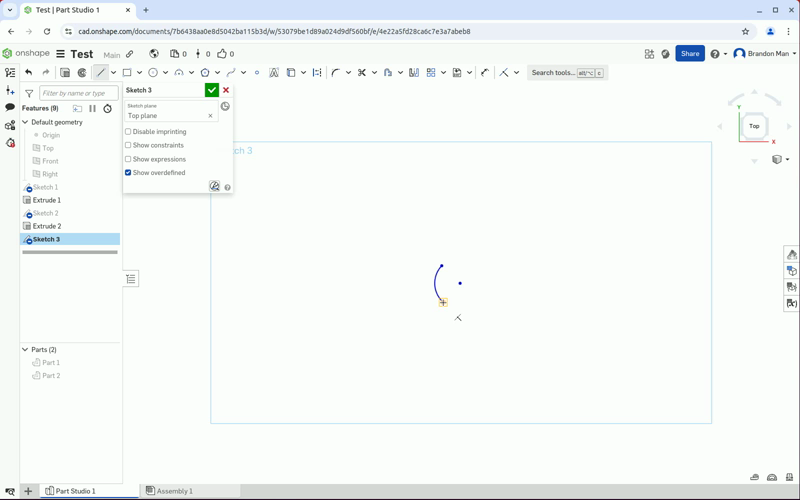
key_down(shift)
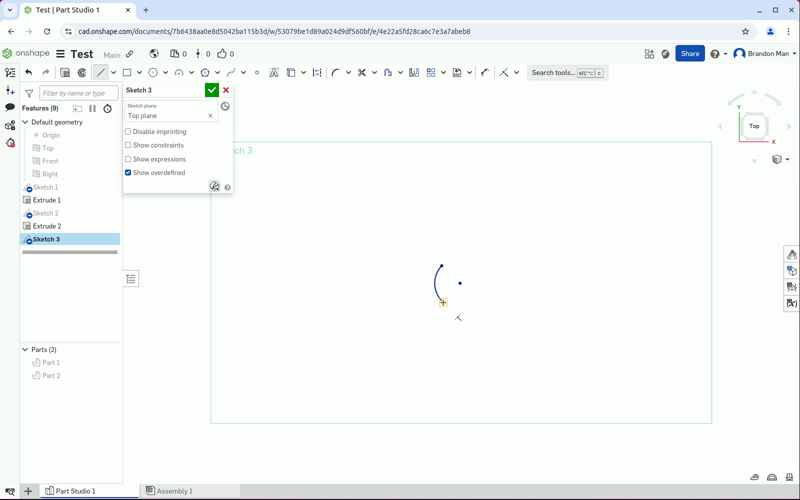
mouse_move(473, 302)
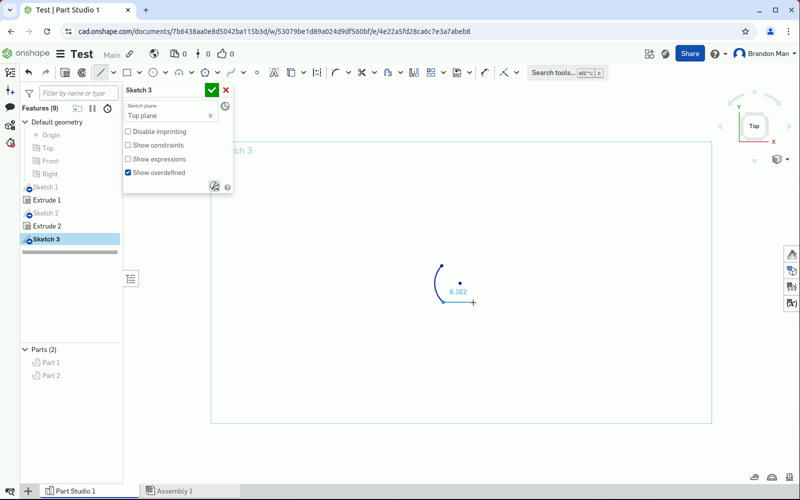
mouse_move(454, 289)
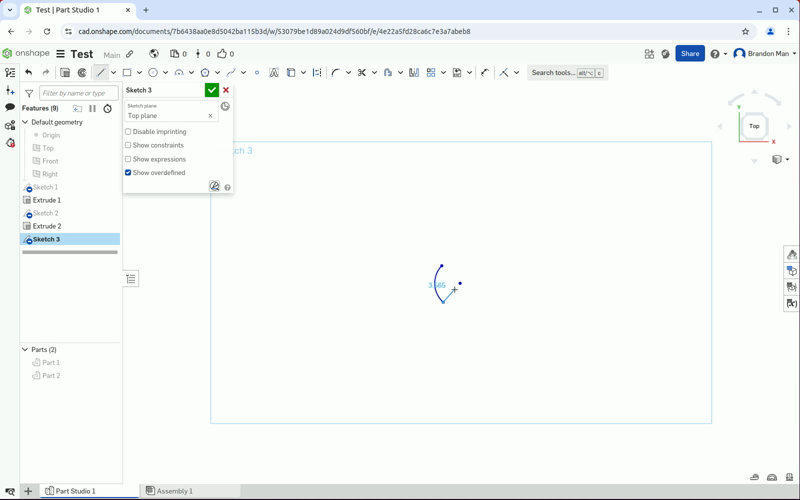
click(454, 289)
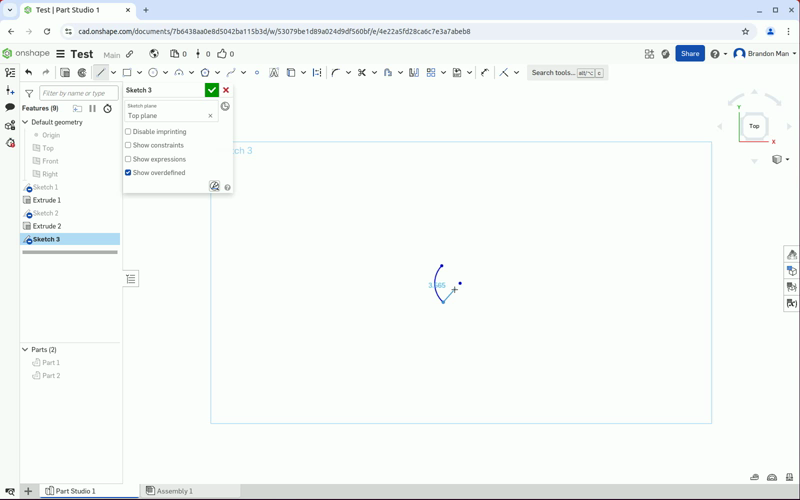
key_up(shift)
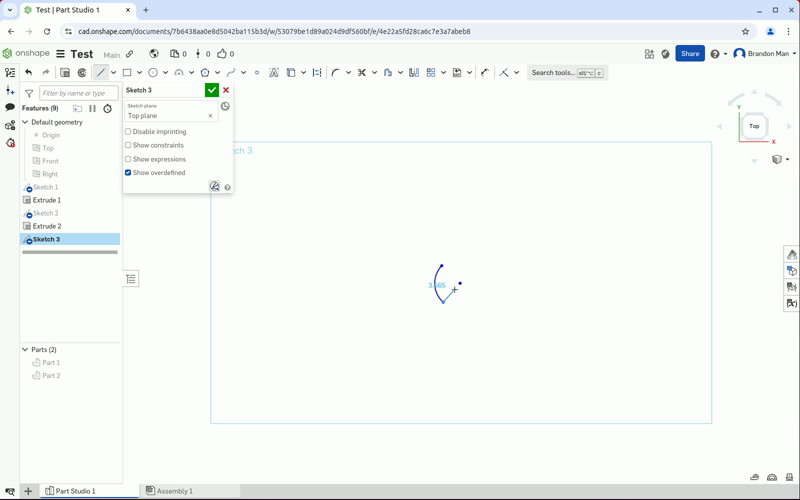
key_down(shift)
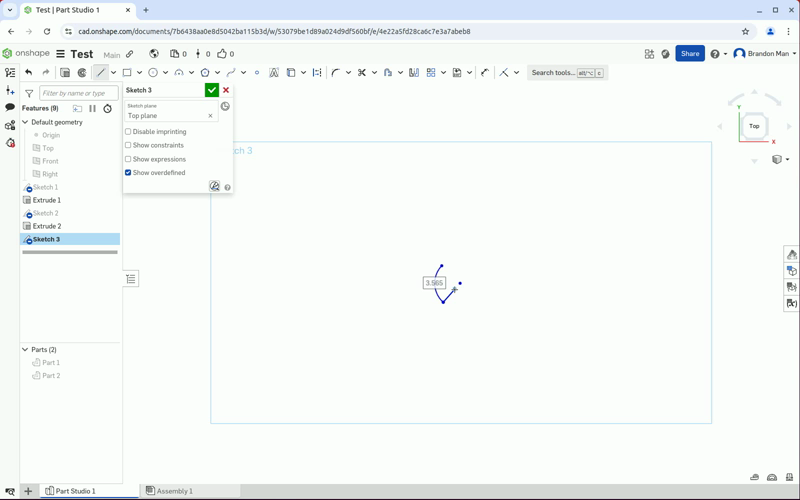
mouse_move(484, 289)
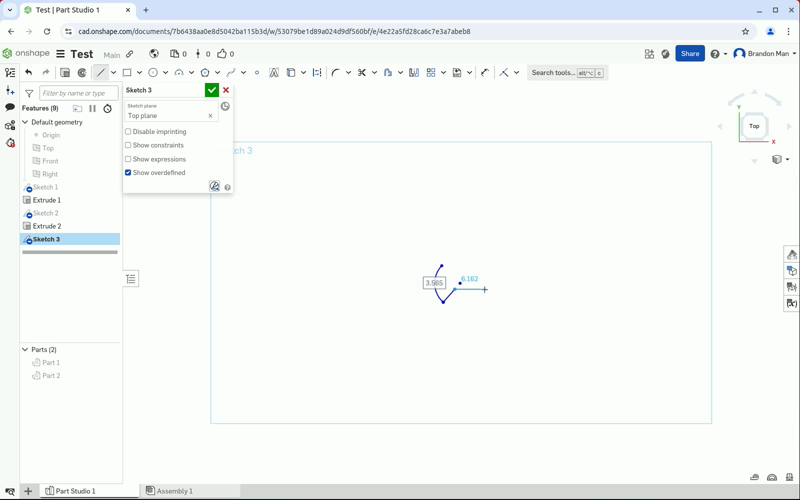
mouse_move(468, 289)
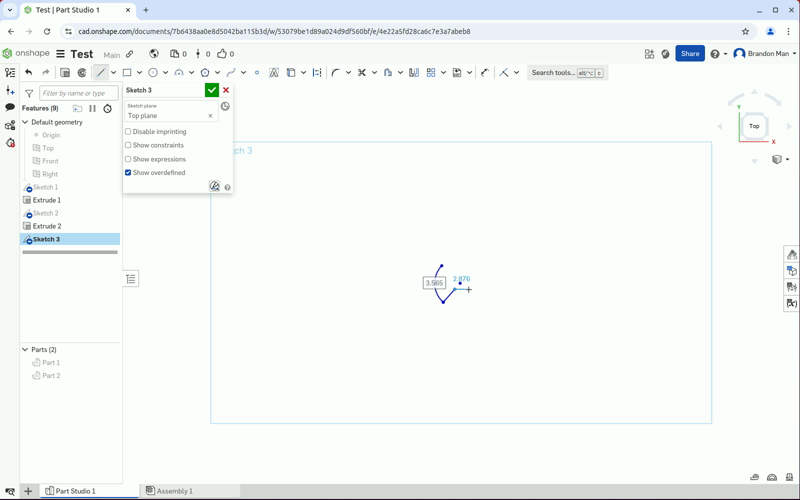
click(468, 289)
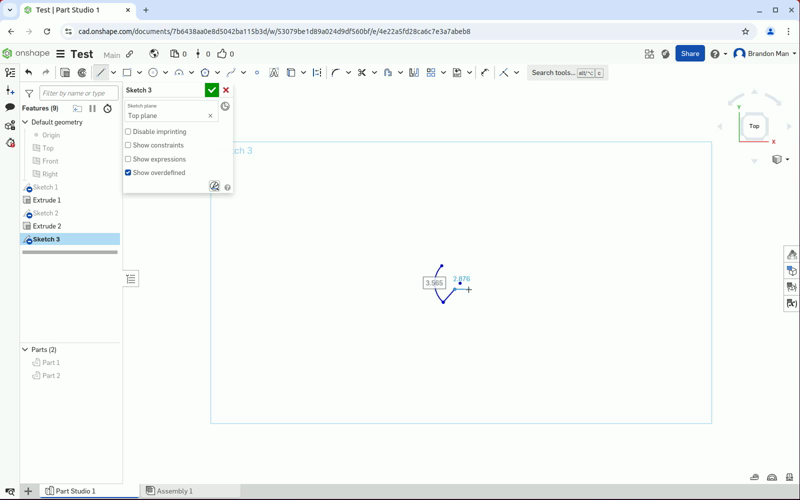
key_up(shift)
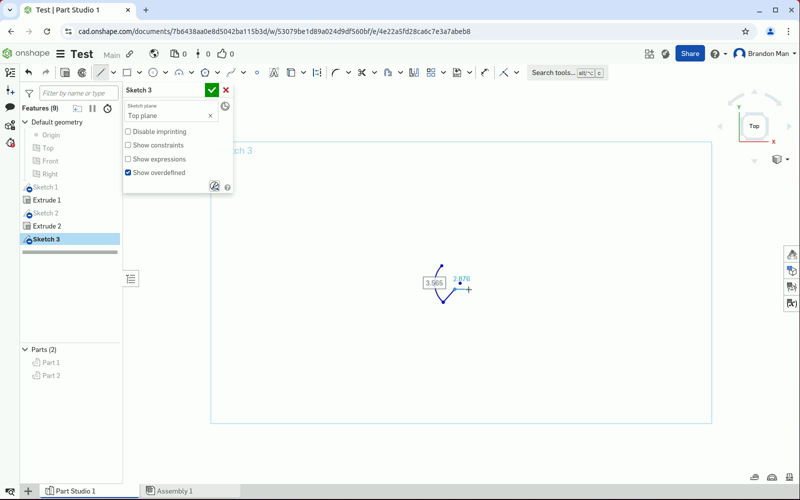
key_down(shift)
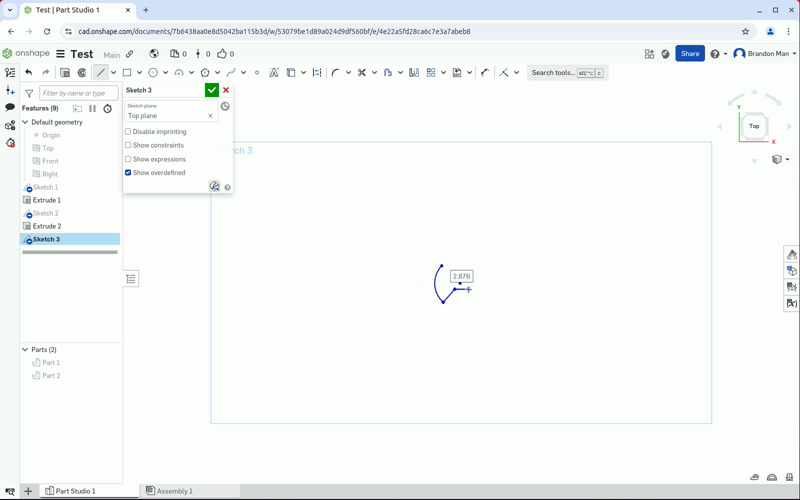
mouse_move(498, 289)
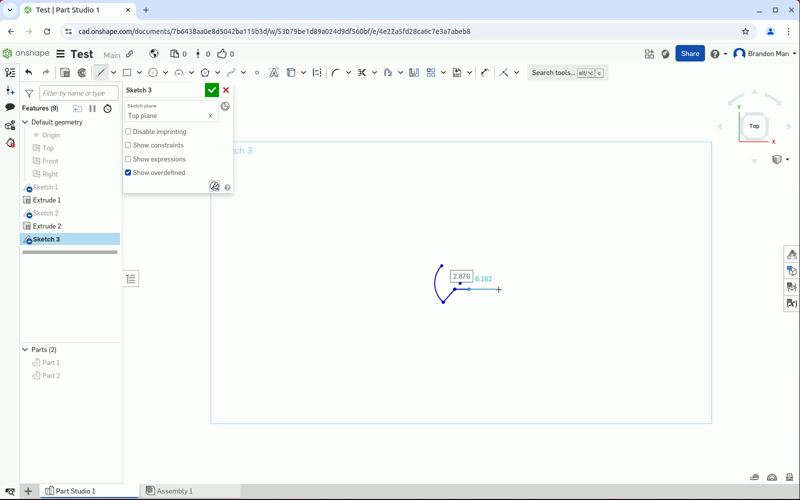
mouse_move(479, 301)
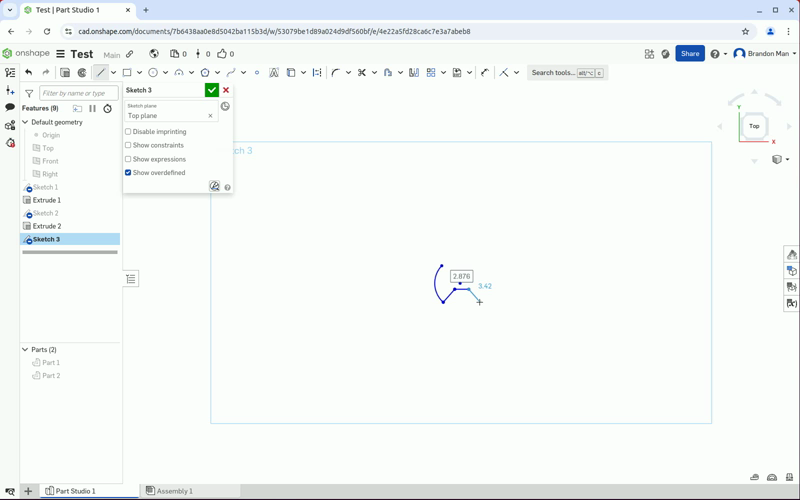
click(479, 301)
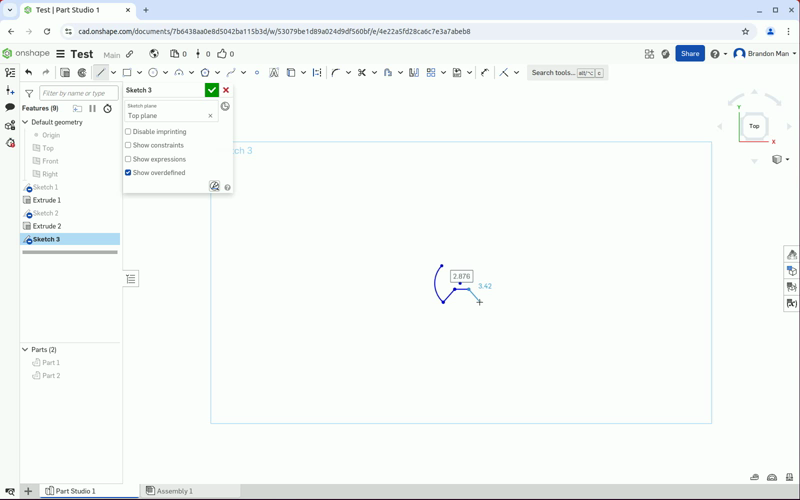
key_up(shift)
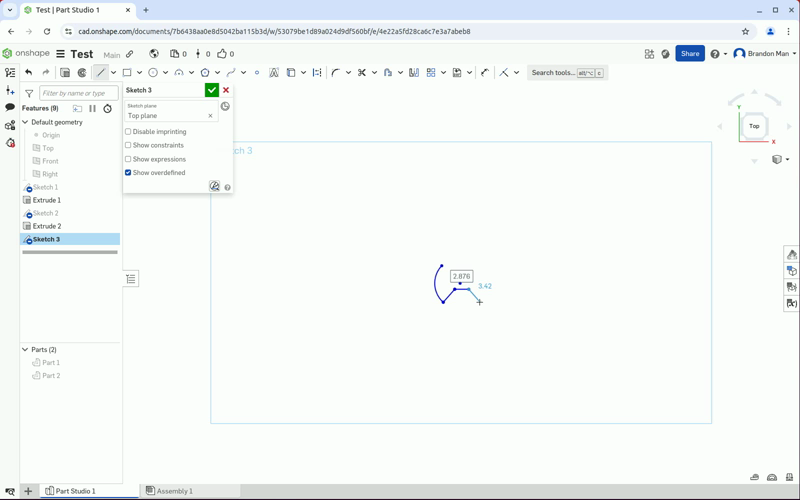
key(esc)
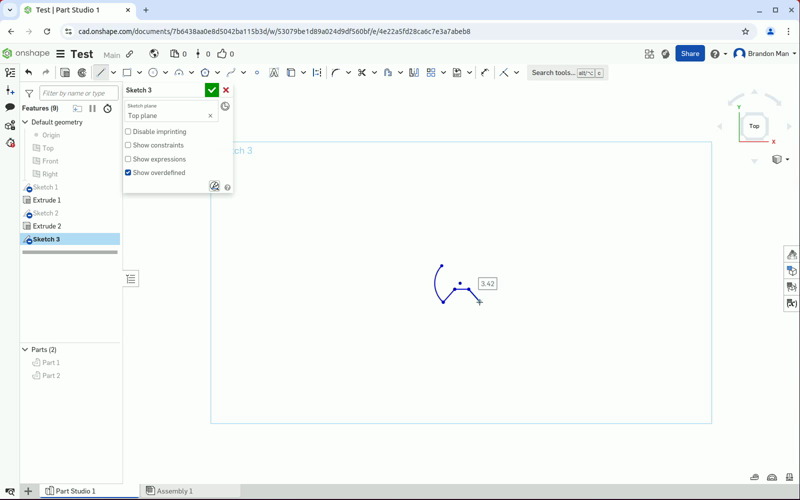
key(a)
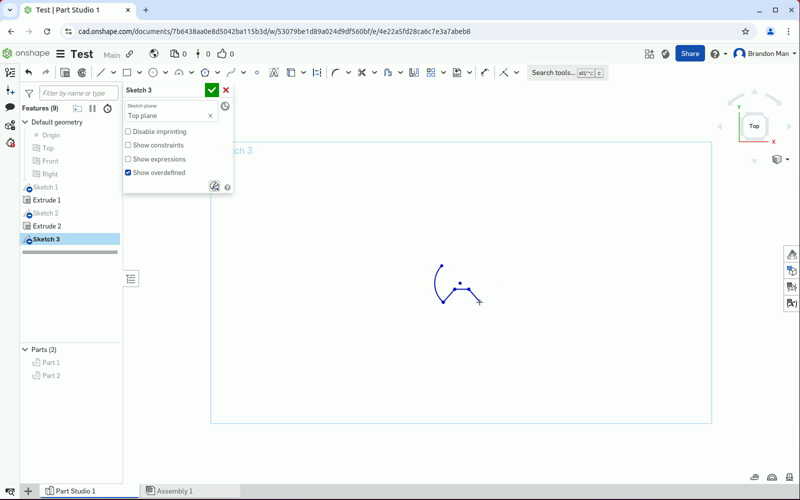
mouse_move(479, 301)
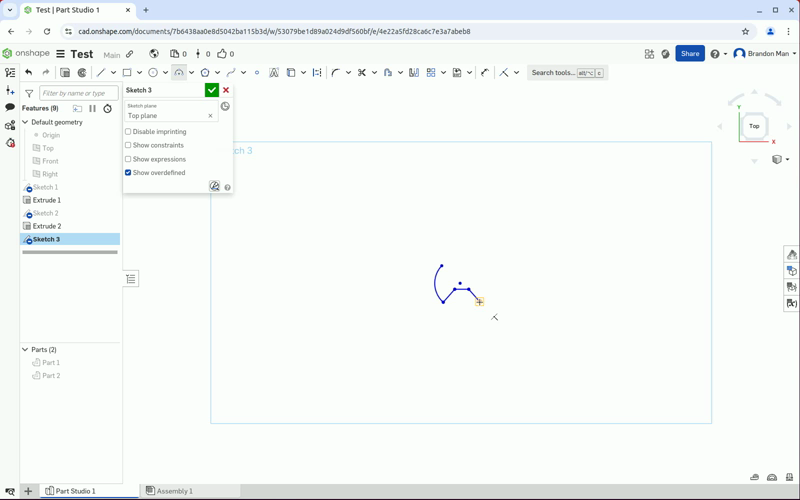
click(479, 301)
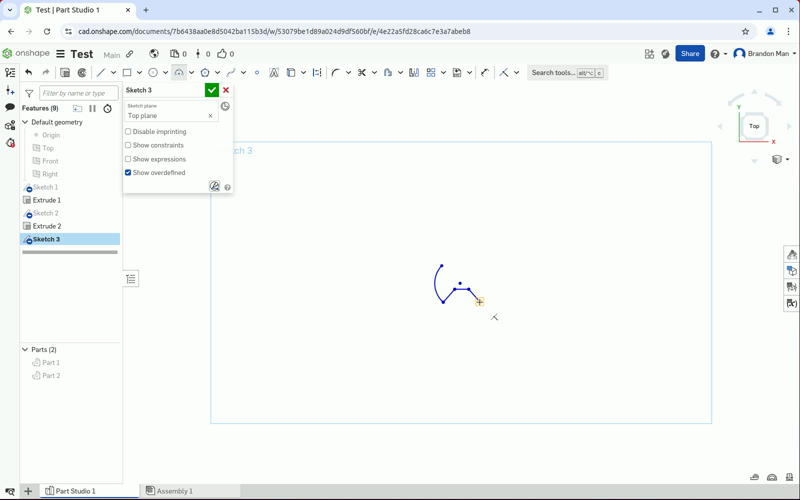
key_down(shift)
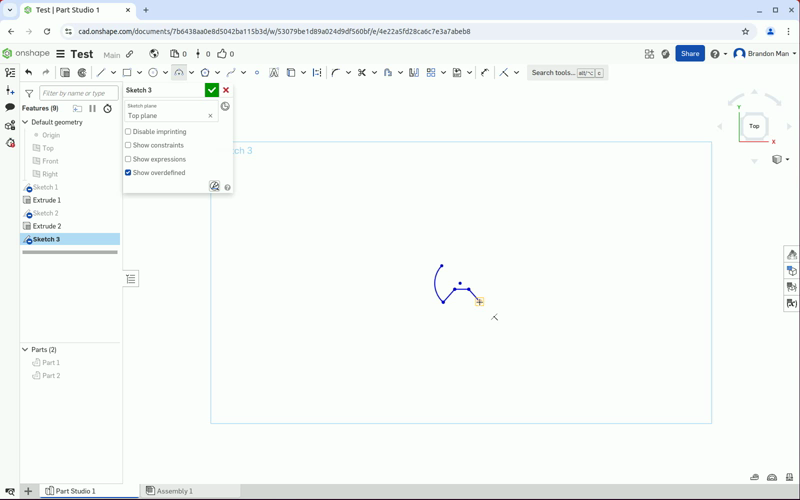
mouse_move(479, 264)
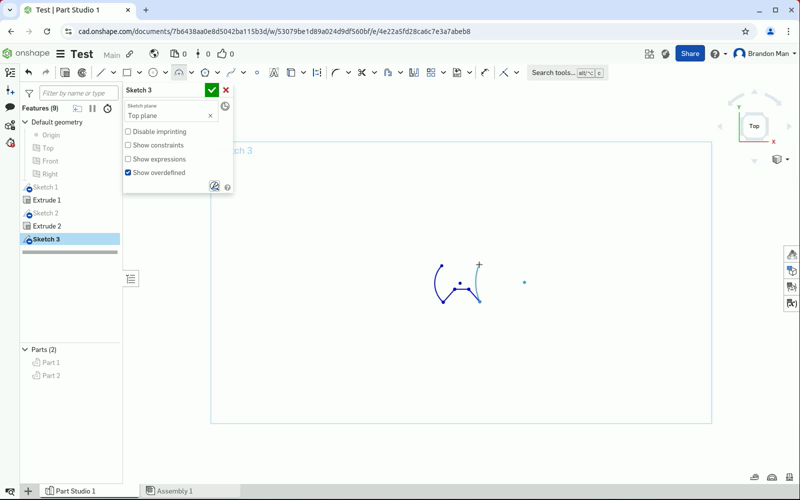
click(479, 264)
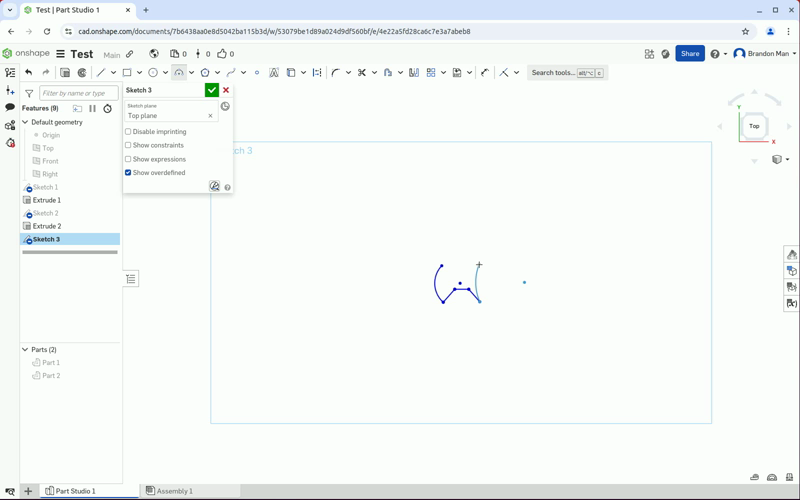
mouse_move(487, 282)
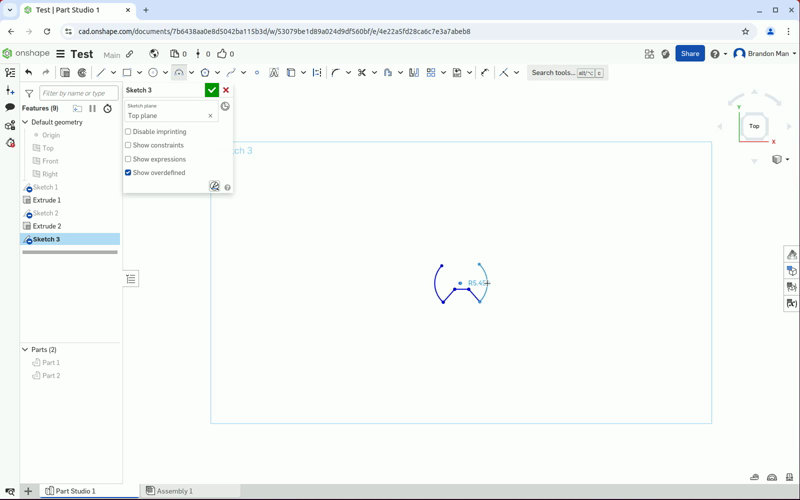
click(487, 282)
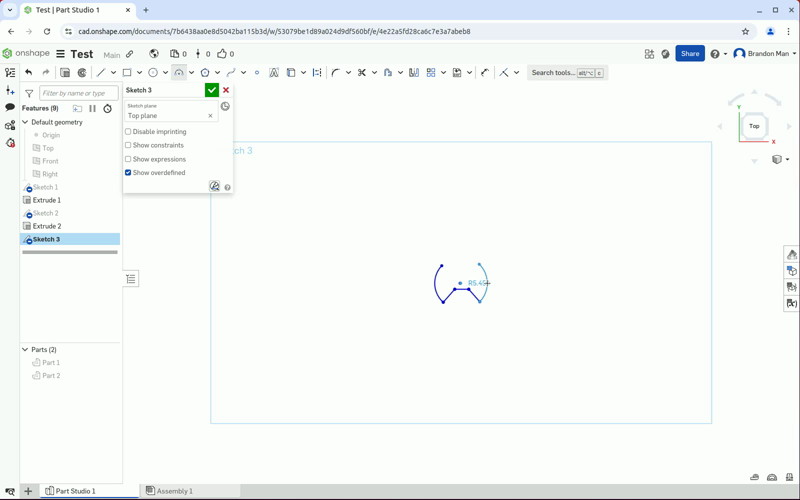
key_up(shift)
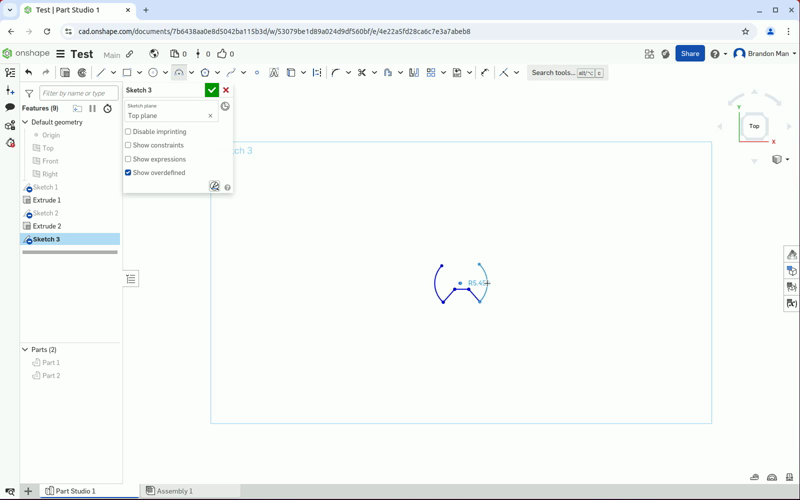
key(esc)
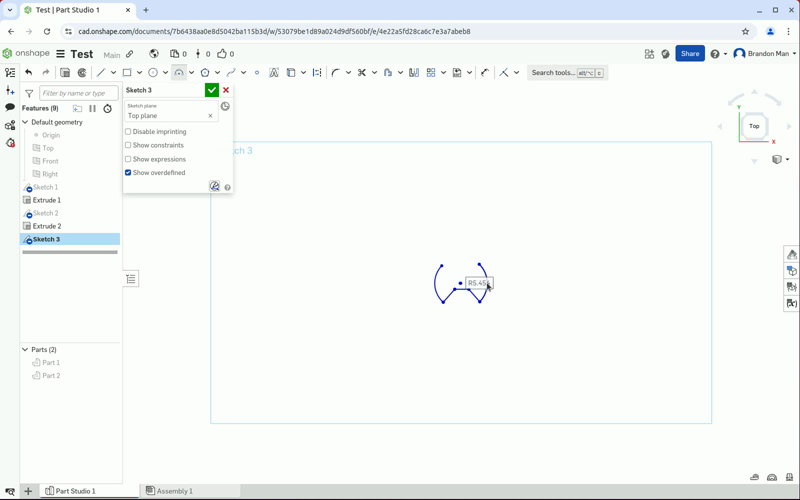
key(l)
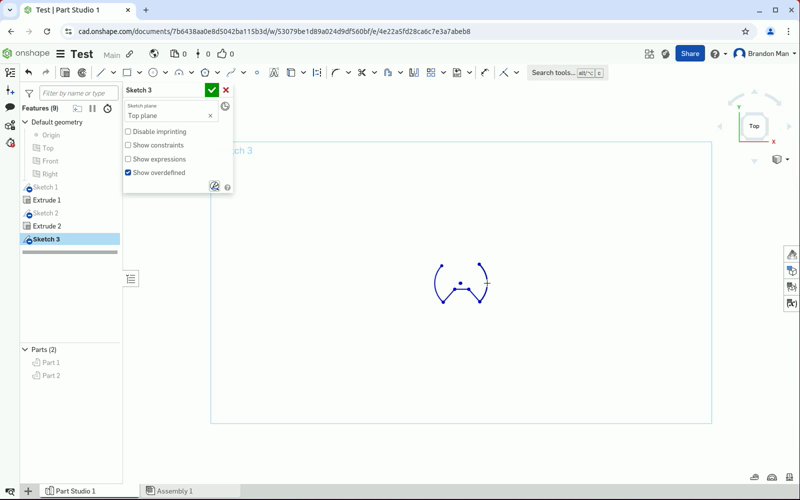
mouse_move(479, 264)
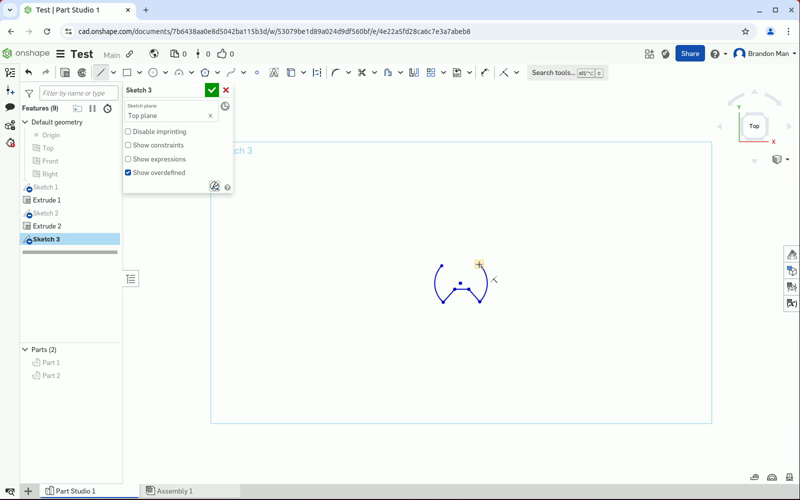
click(479, 264)
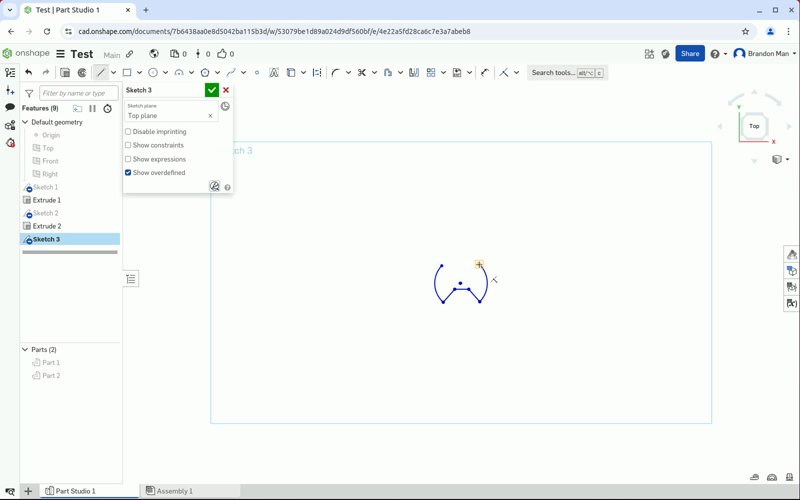
key_down(shift)
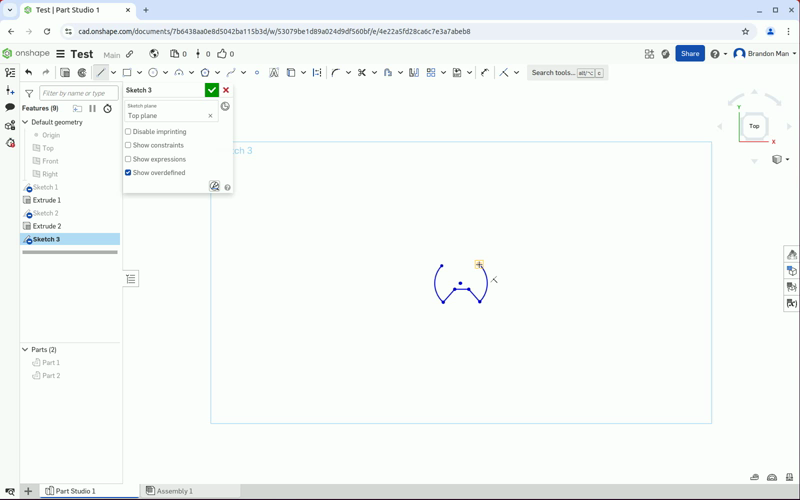
mouse_move(509, 264)
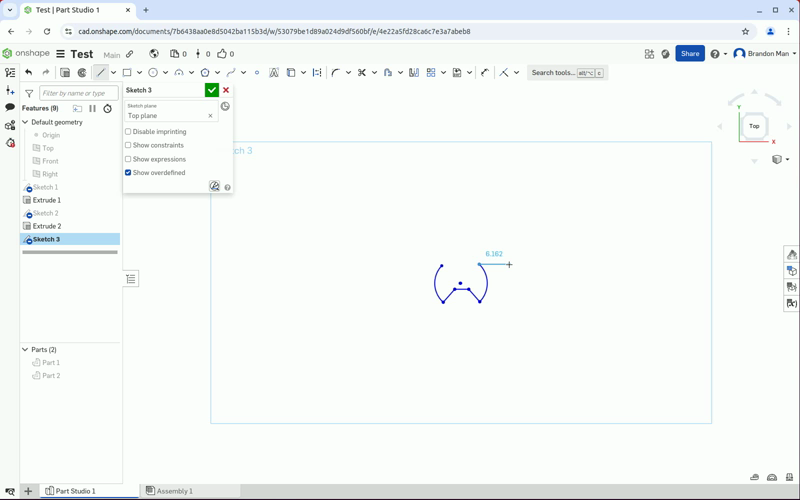
mouse_move(468, 276)
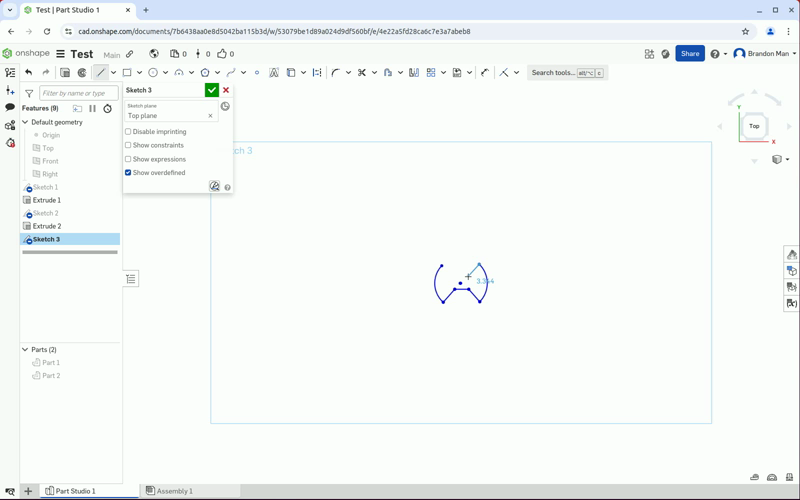
click(468, 276)
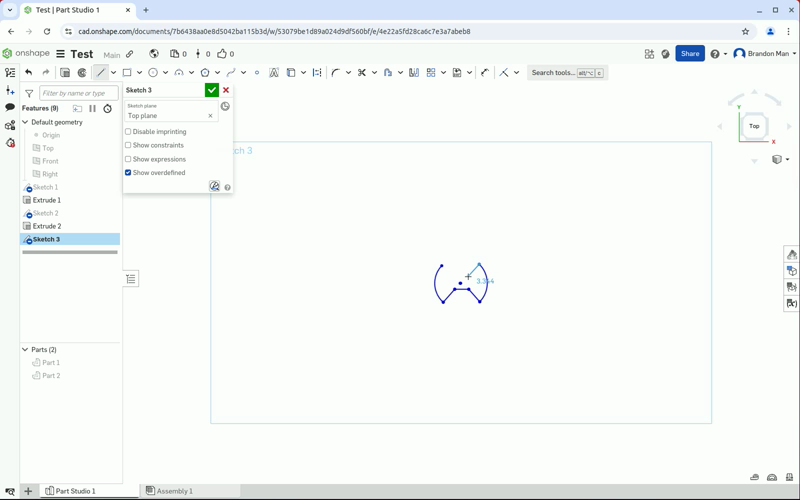
key_up(shift)
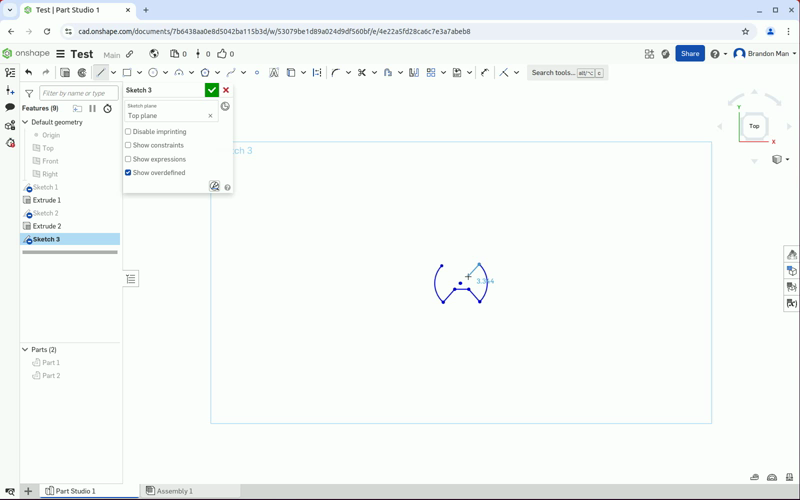
key_down(shift)
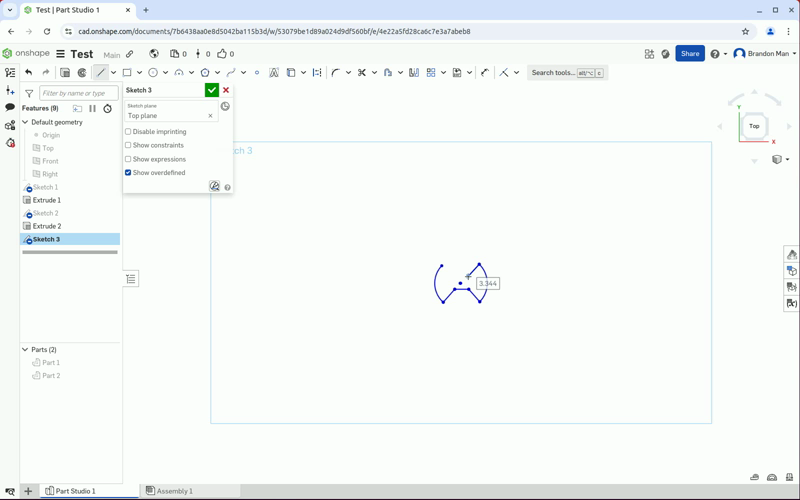
mouse_move(498, 276)
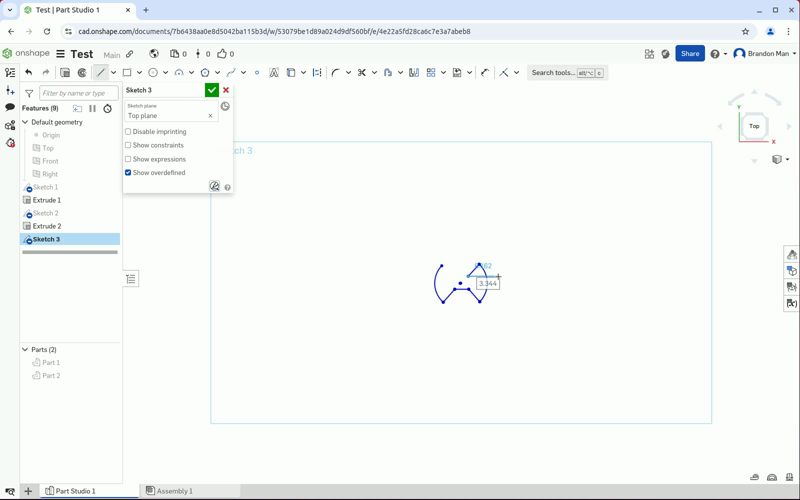
mouse_move(453, 276)
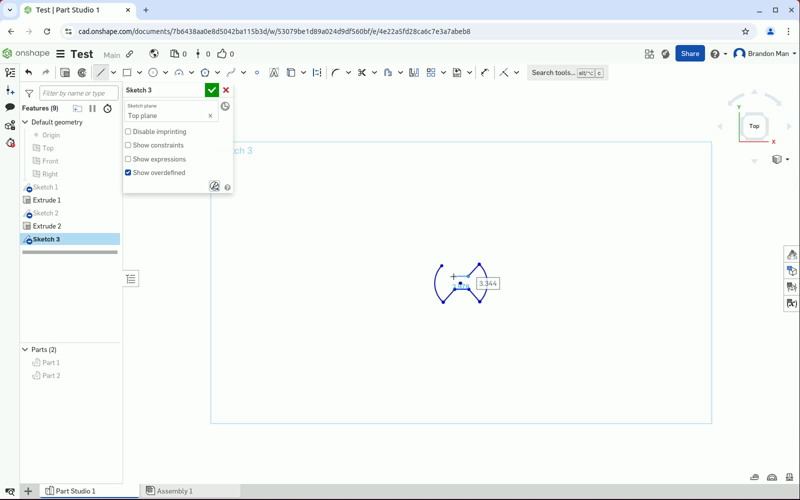
click(453, 276)
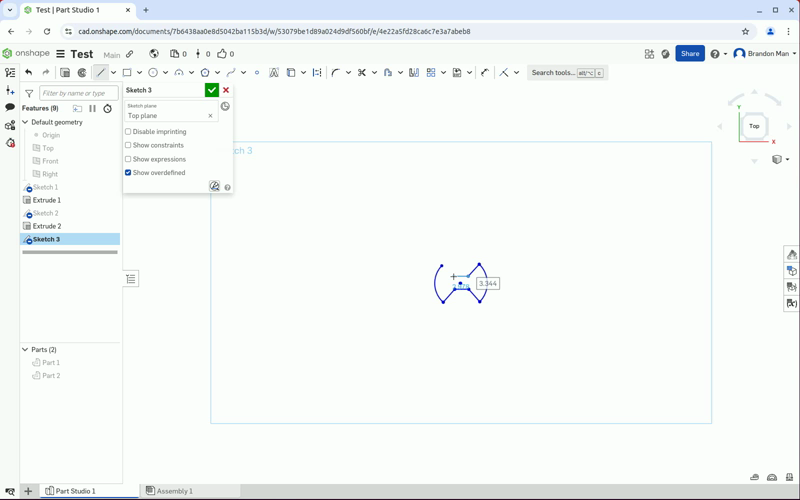
key_up(shift)
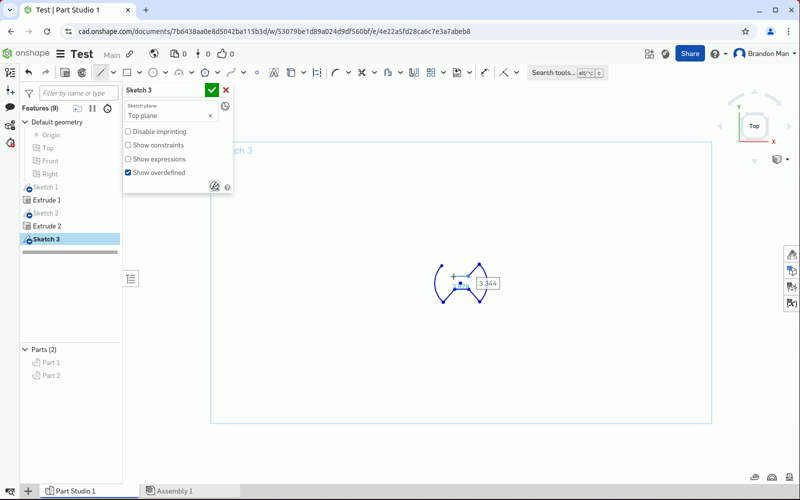
mouse_move(483, 276)
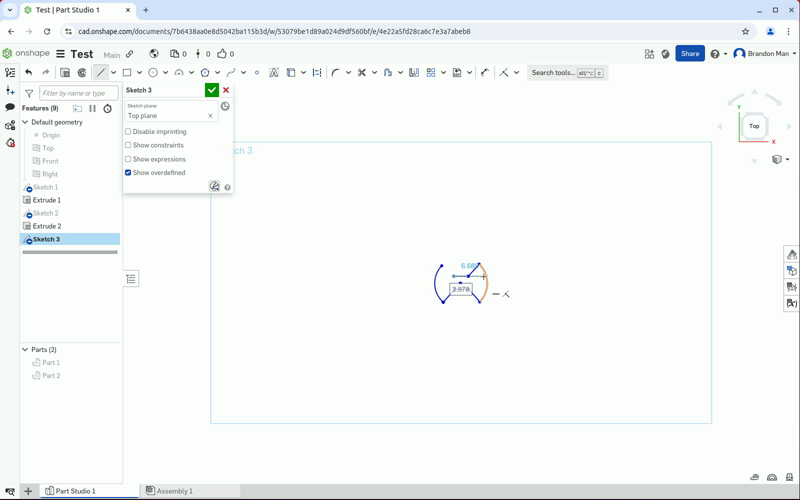
key_down(shift)
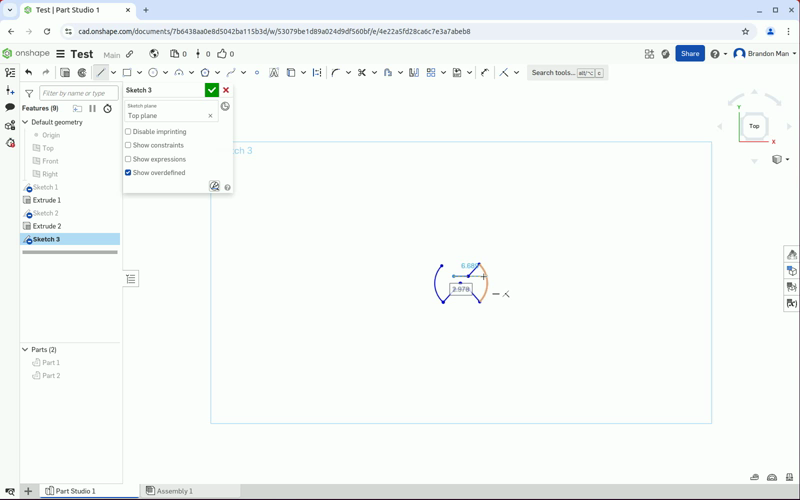
mouse_move(441, 265)
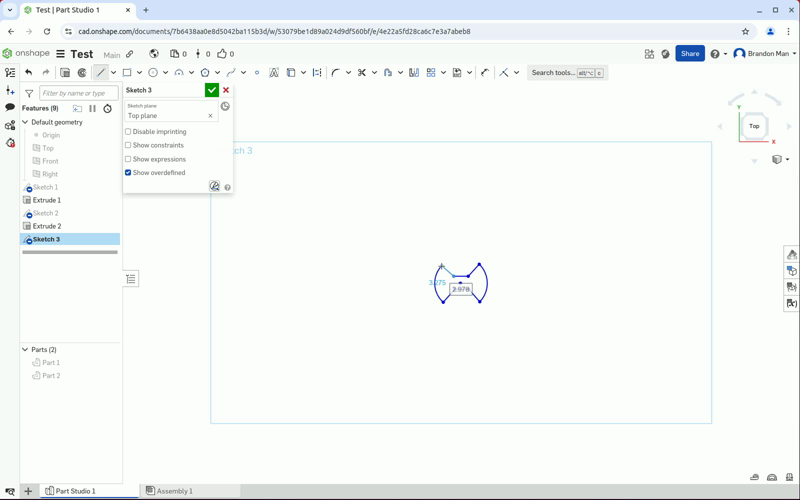
key_up(shift)
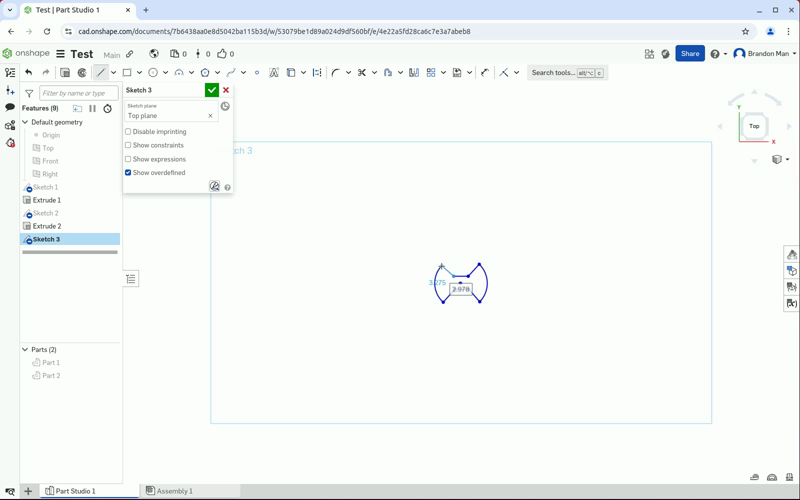
click(441, 265)
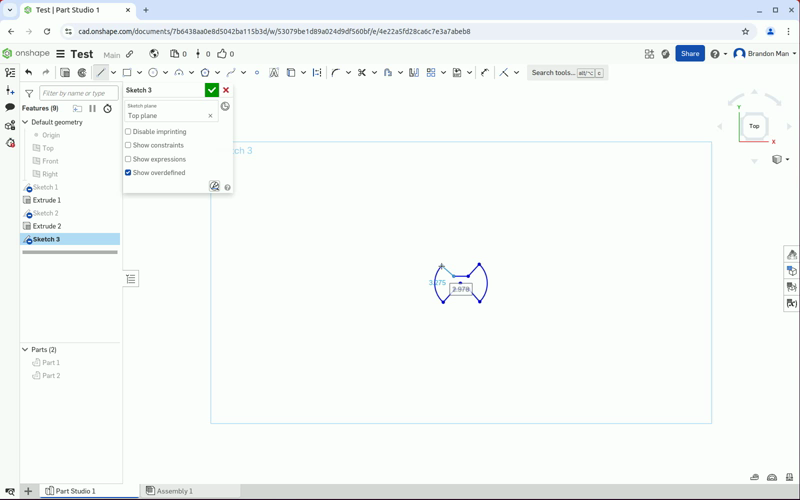
key(esc)
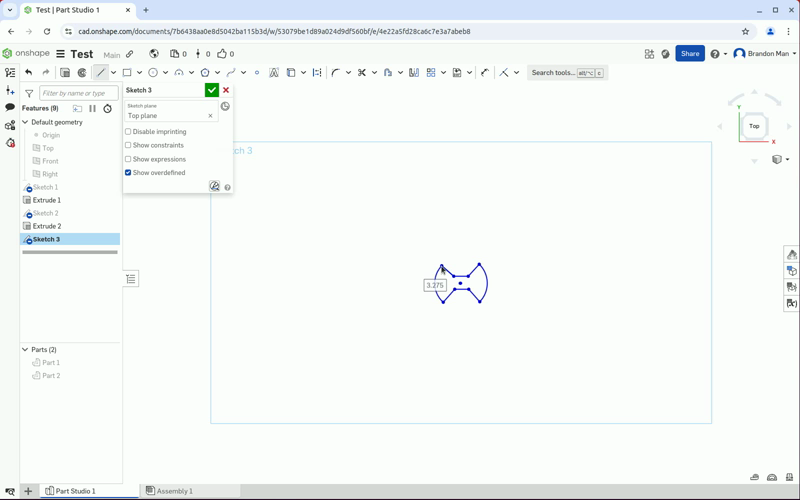
mouse_move(485, 278)
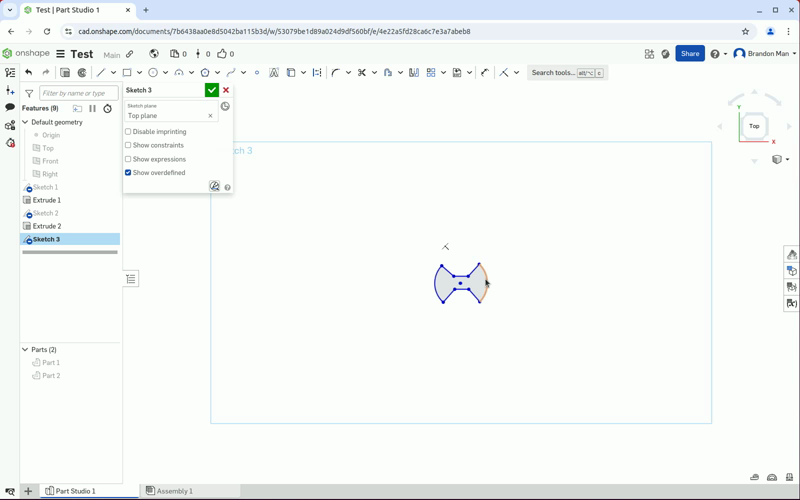
scroll(6)
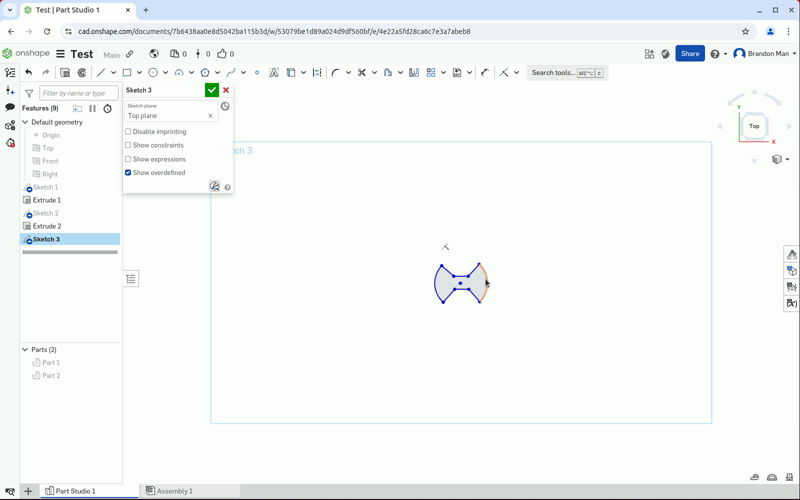
scroll(6)
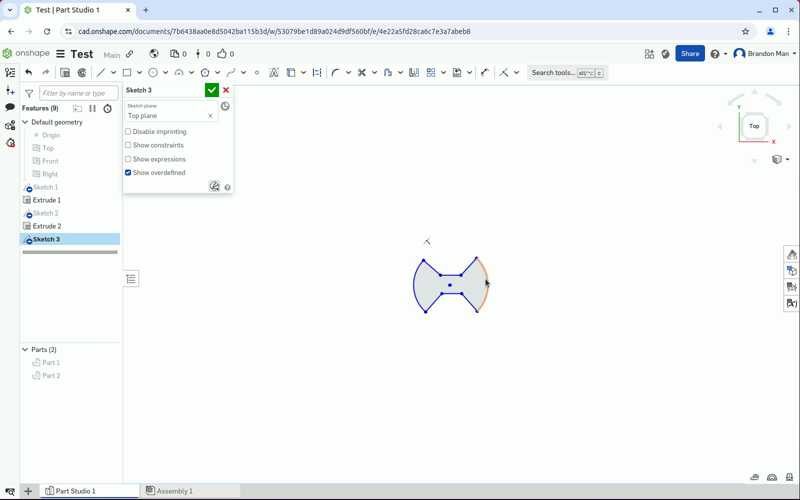
scroll(6)
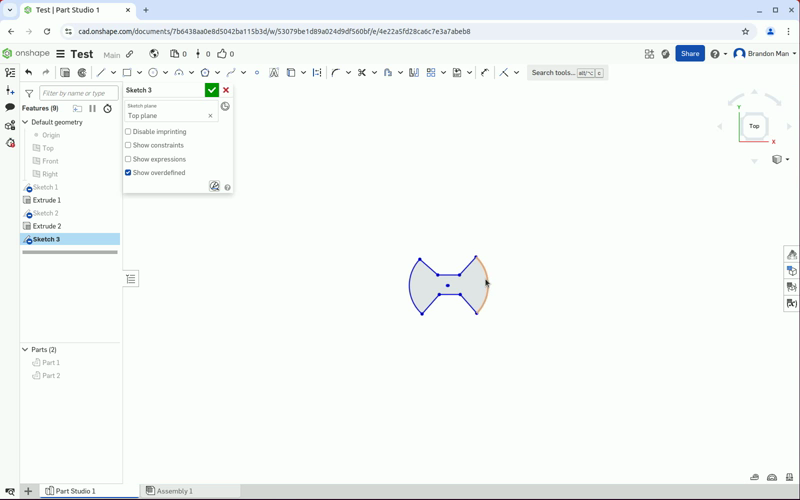
scroll(6)
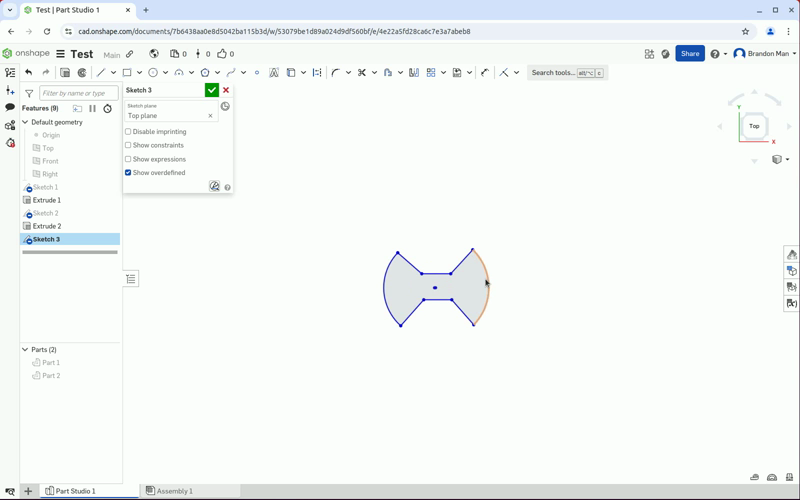
scroll(6)
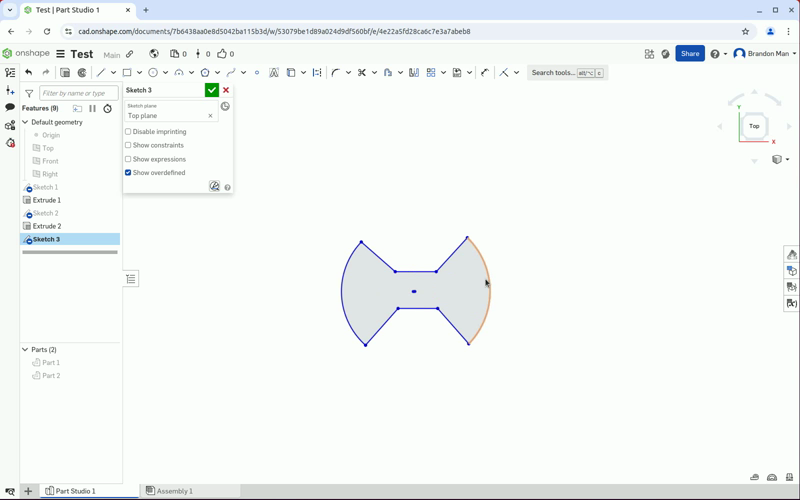
scroll(6)
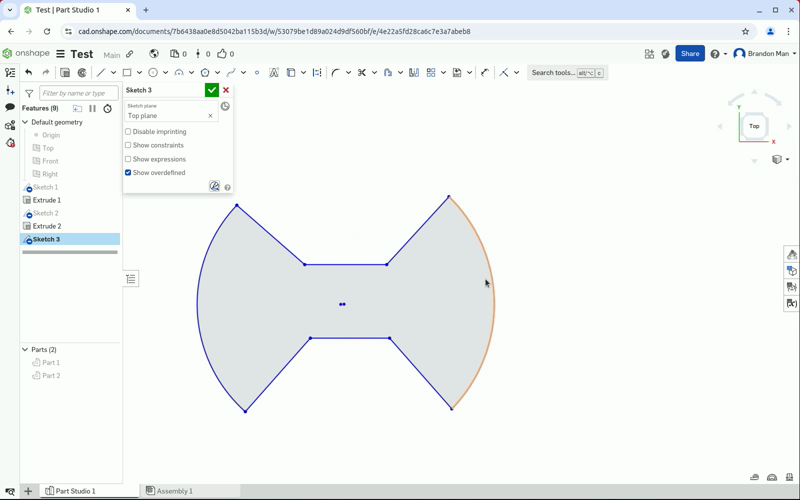
scroll(6)
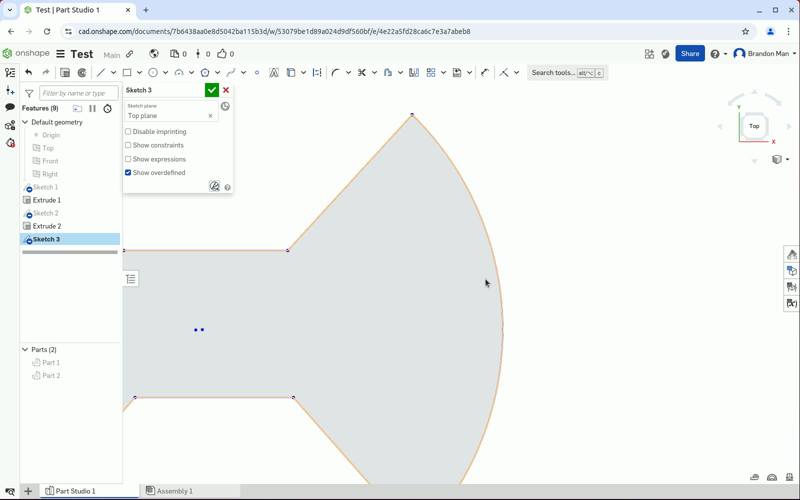
click(485, 278)
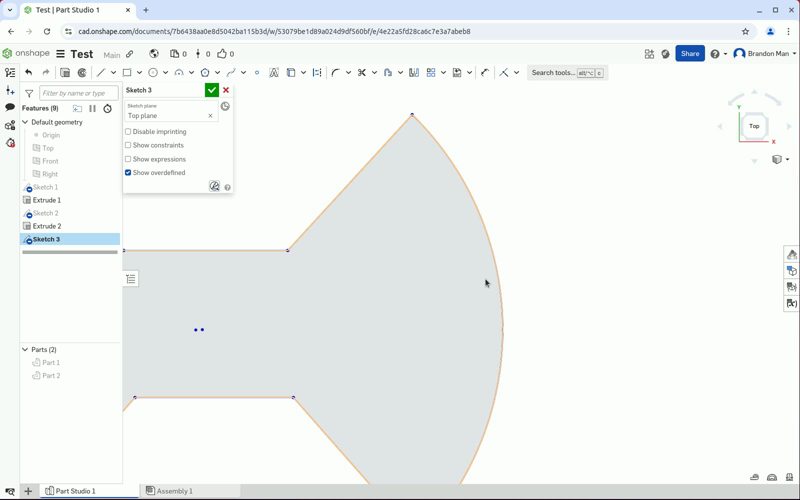
scroll(-6)
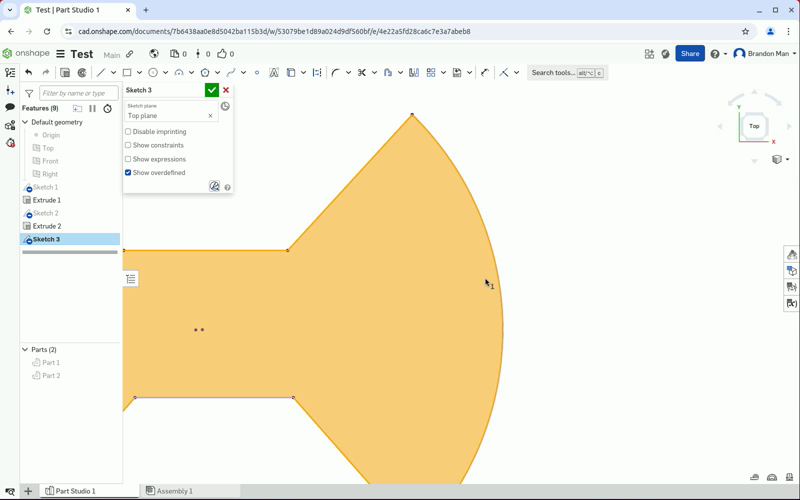
scroll(-6)
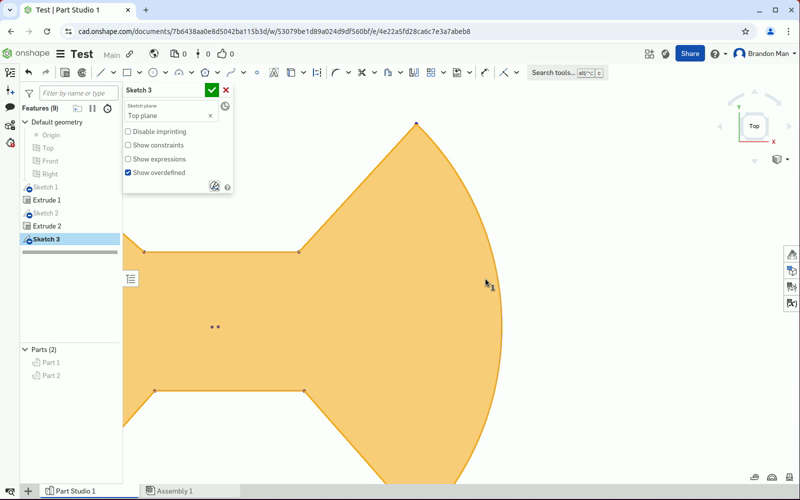
scroll(-6)
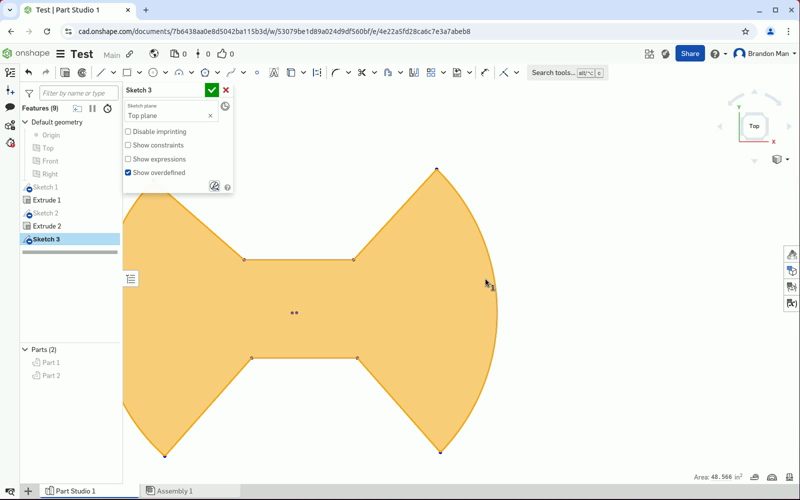
scroll(-6)
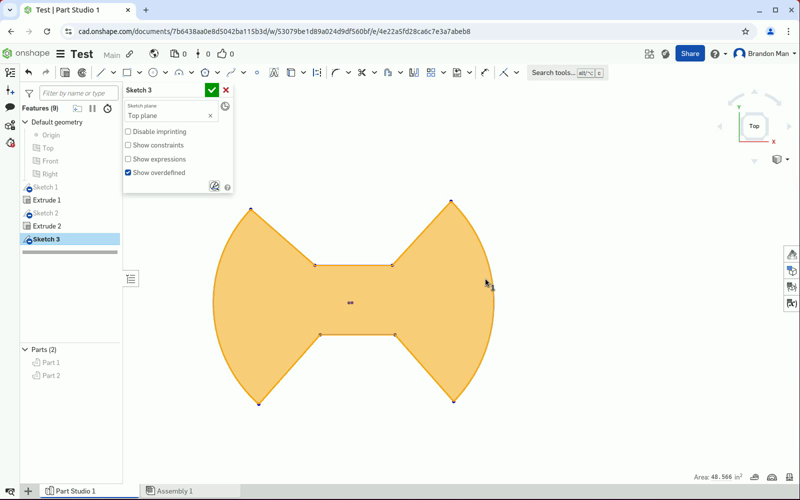
scroll(-6)
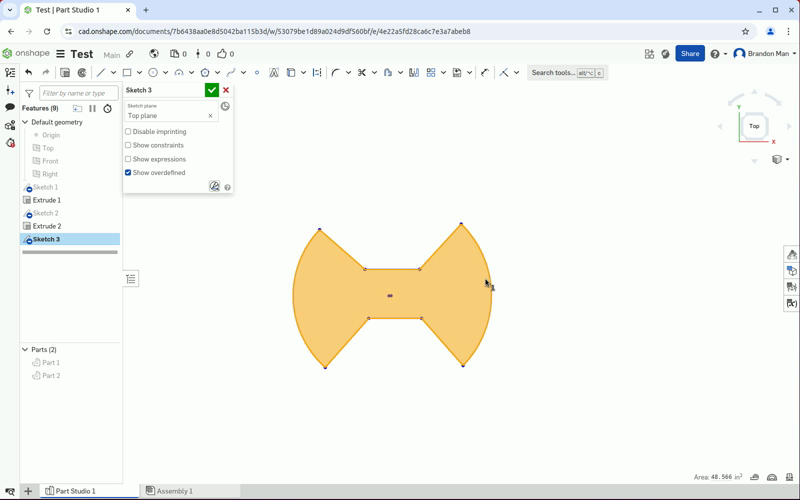
scroll(-6)
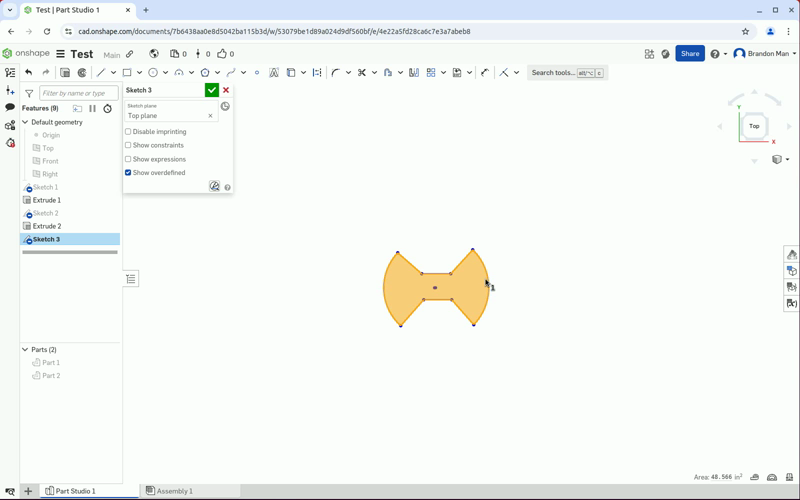
scroll(-6)
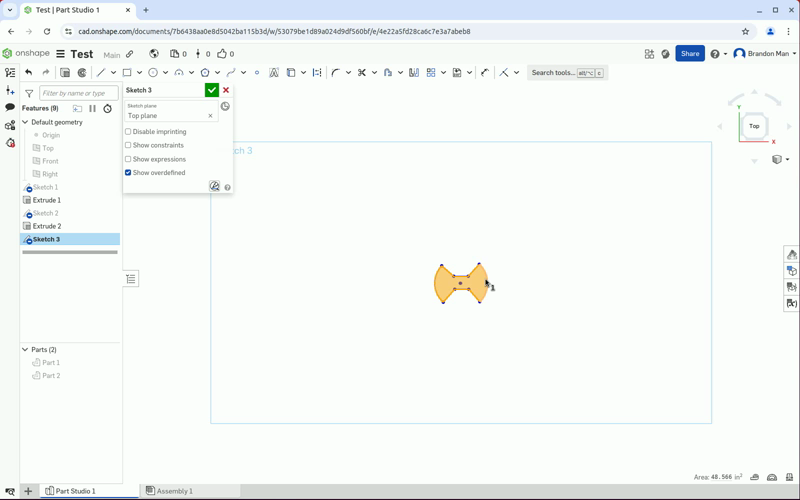
mouse_move(73, 352)
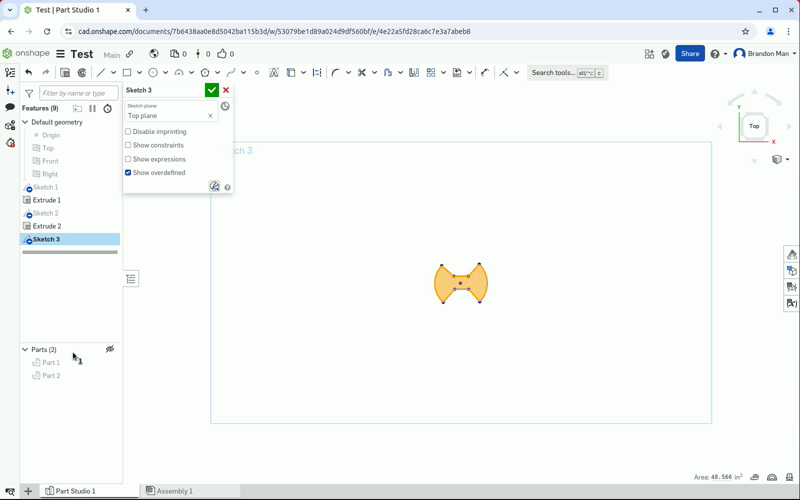
key(shift+y)
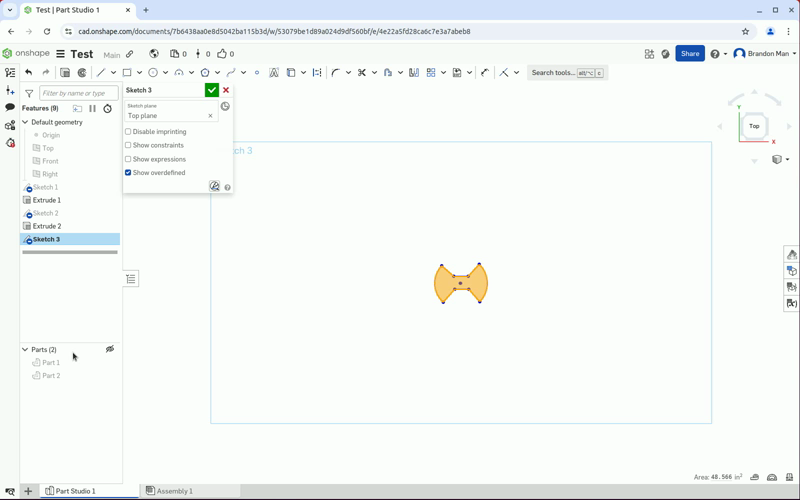
key(shift+e)
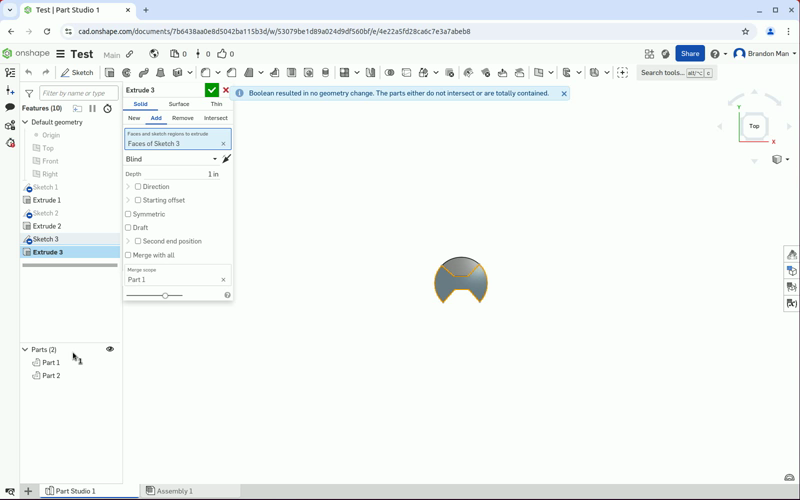
mouse_move(143, 106)
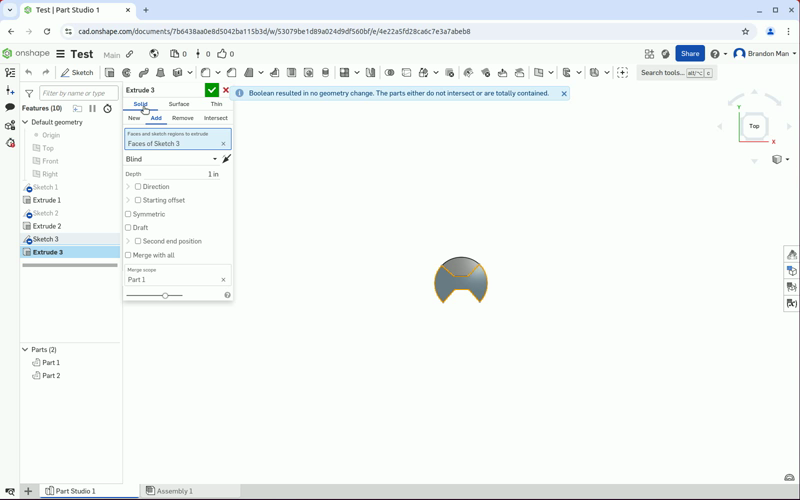
click(143, 106)
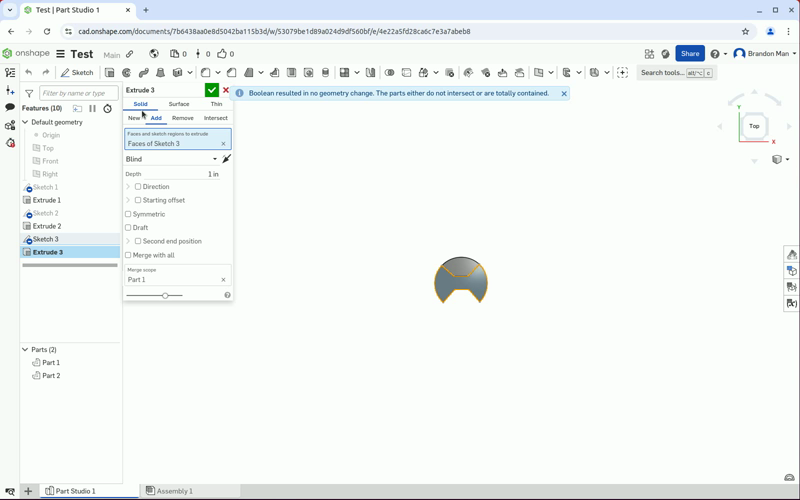
mouse_move(137, 120)
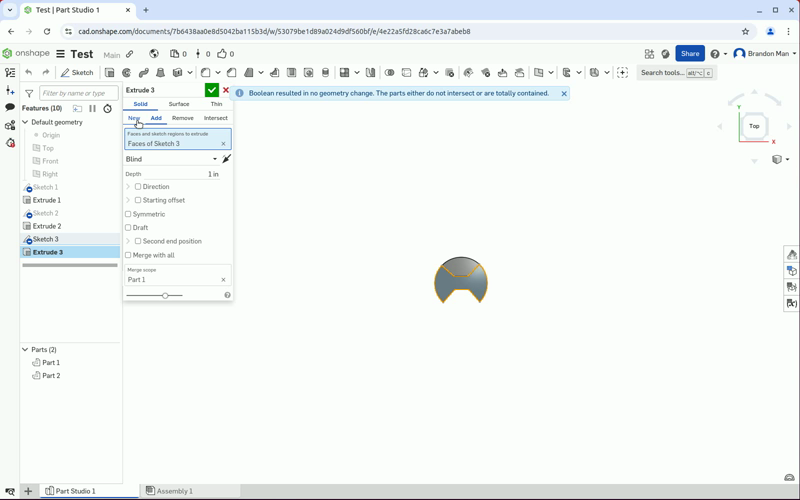
click(137, 120)
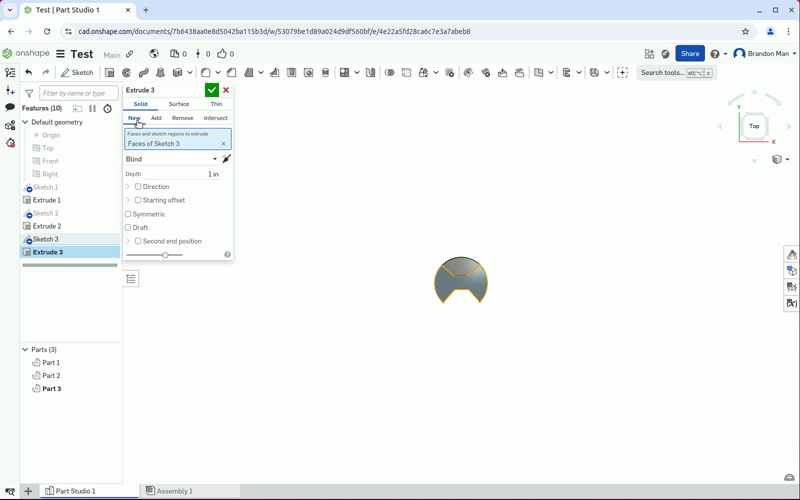
key(tab, 4)
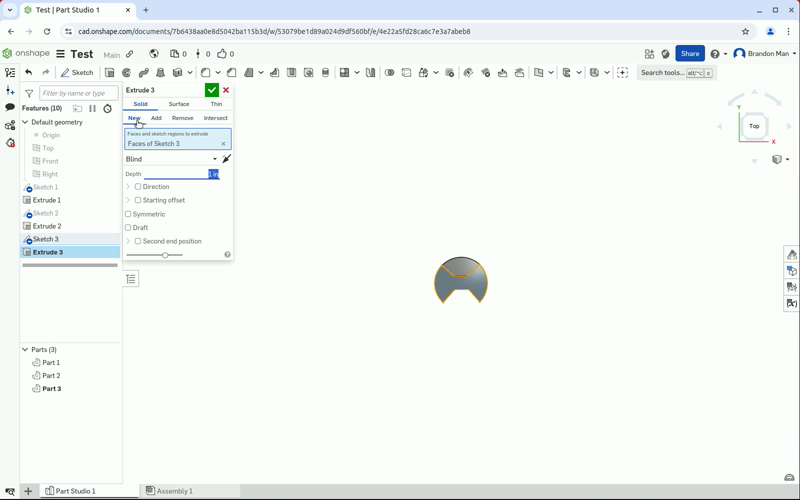
text(-4.333)
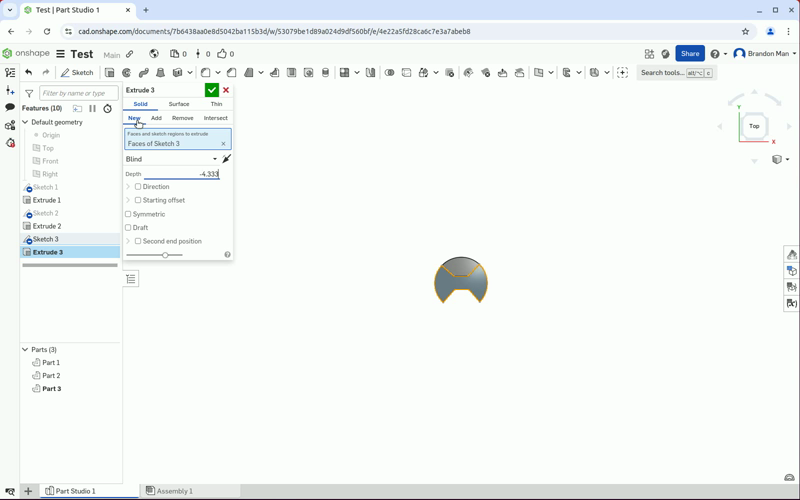
key(enter)
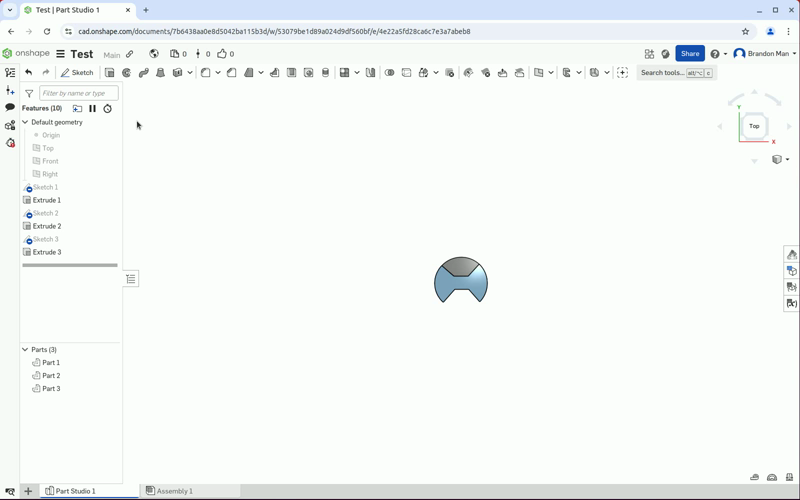
key(shift+h)
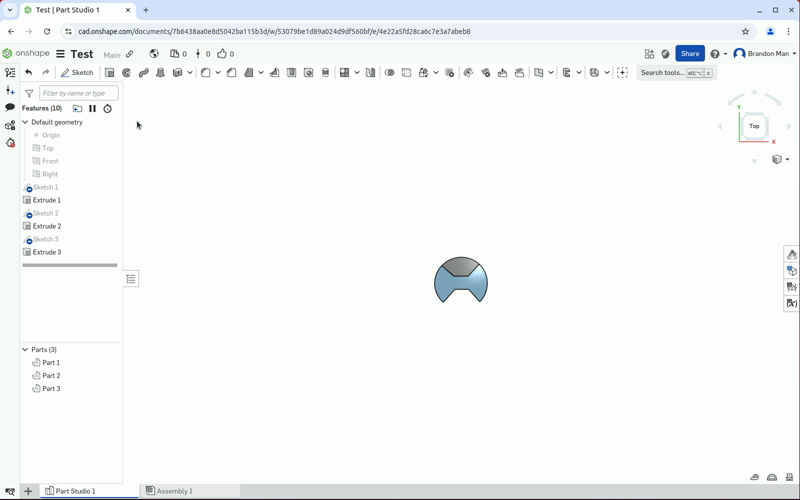
key(shift+h)
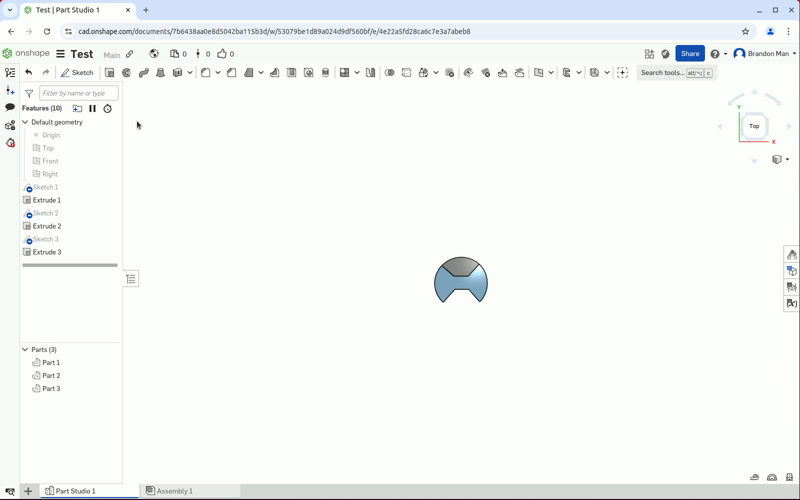
mouse_move(73, 189)
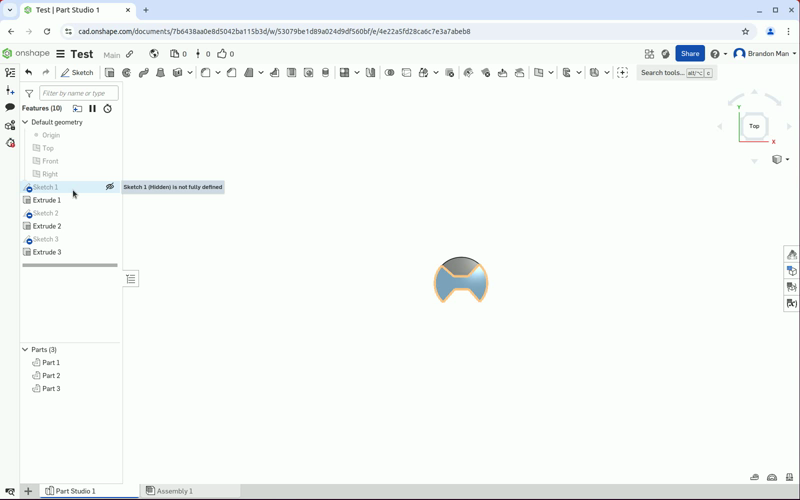
click(73, 189)
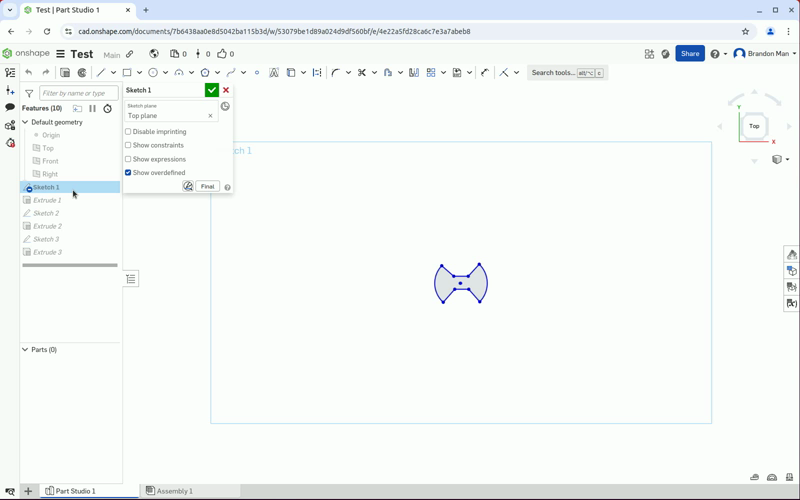
mouse_move(229, 92)
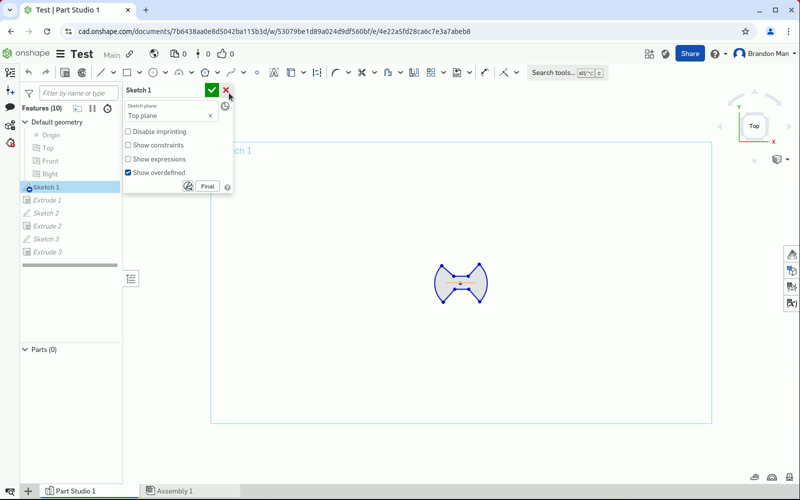
click(229, 92)
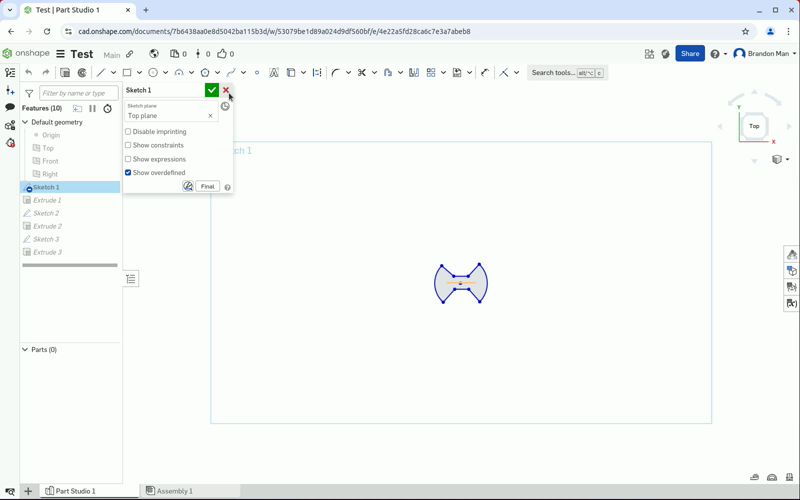
key(shift+s)
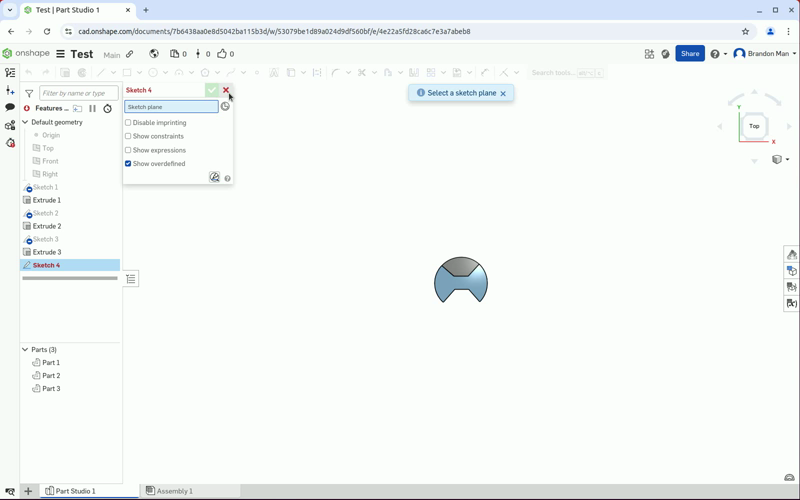
mouse_move(73, 150)
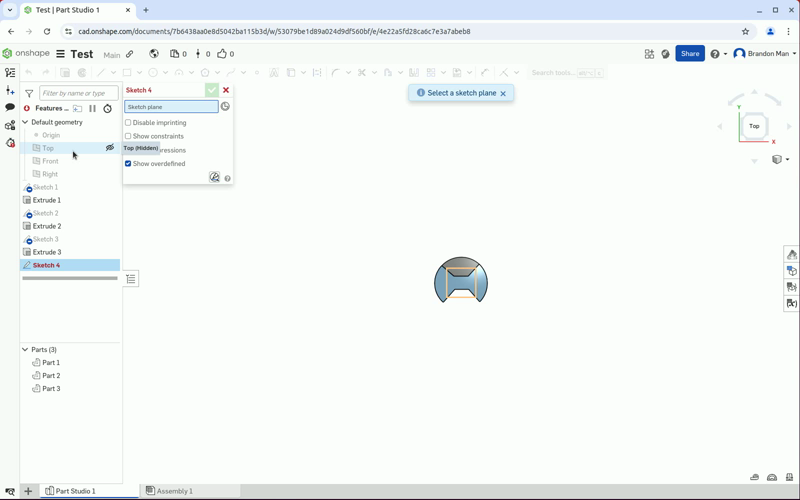
click(73, 150)
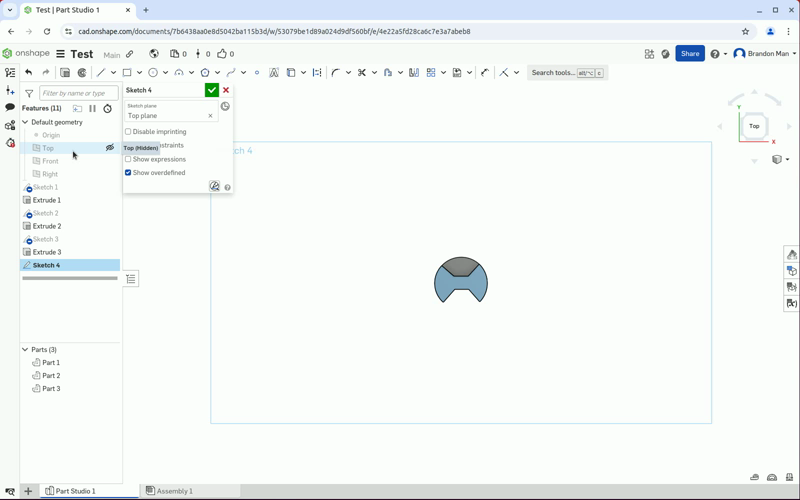
mouse_move(73, 352)
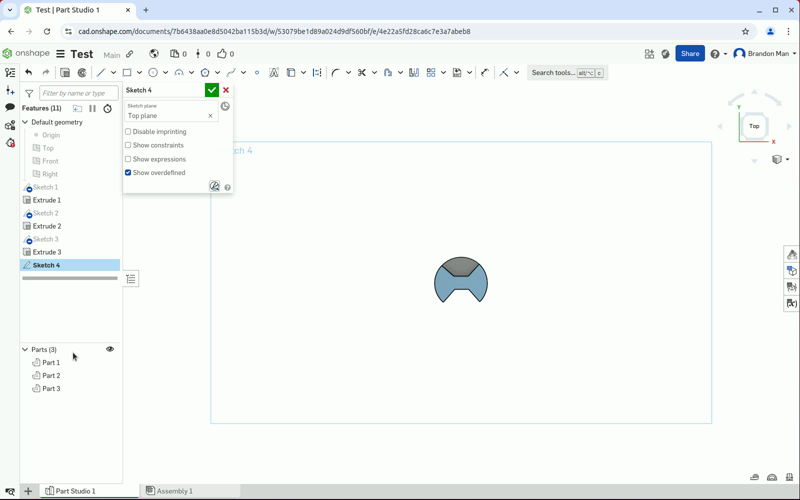
key(y)
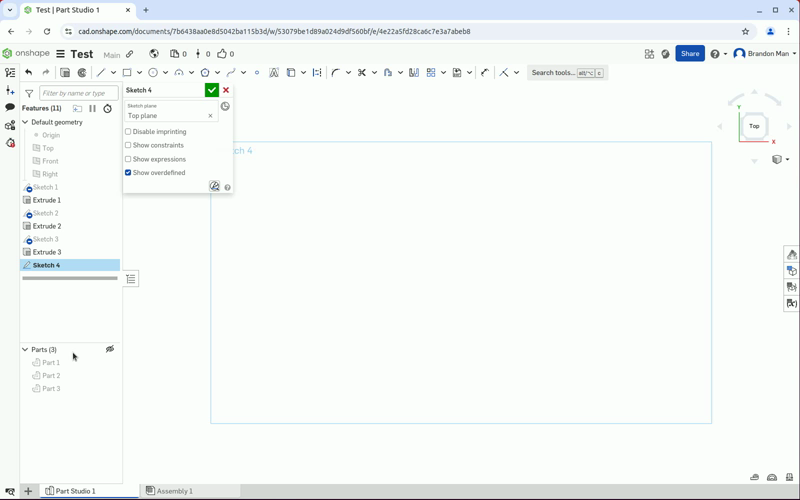
key(a)
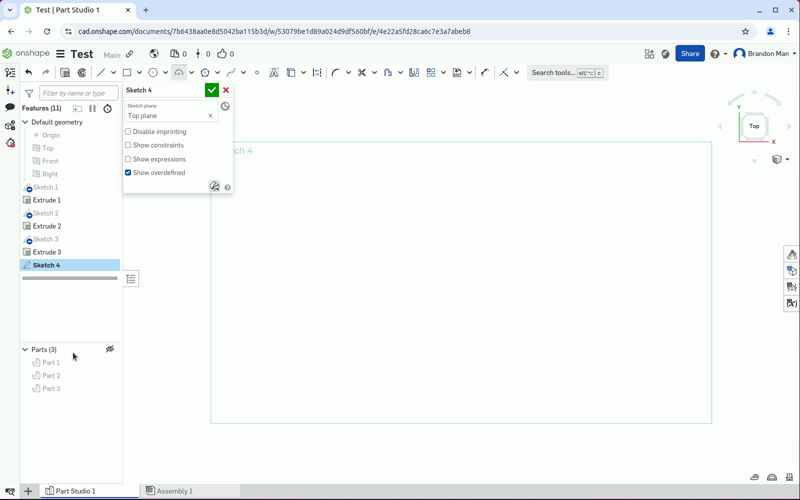
key_down(shift)
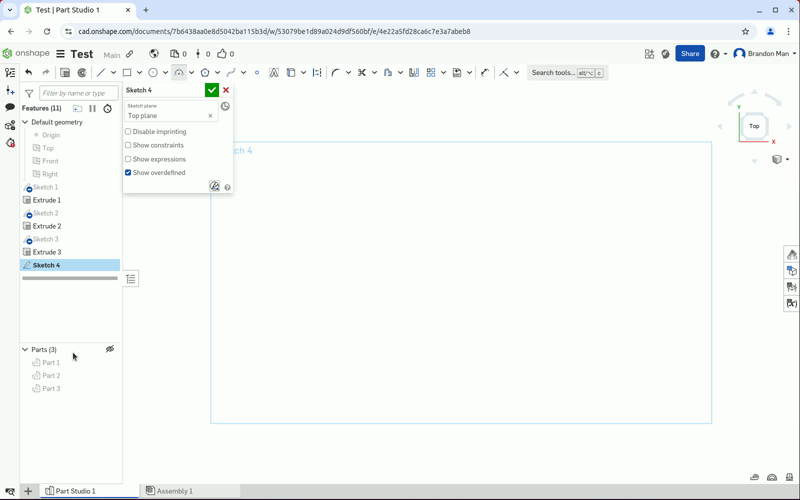
mouse_move(443, 301)
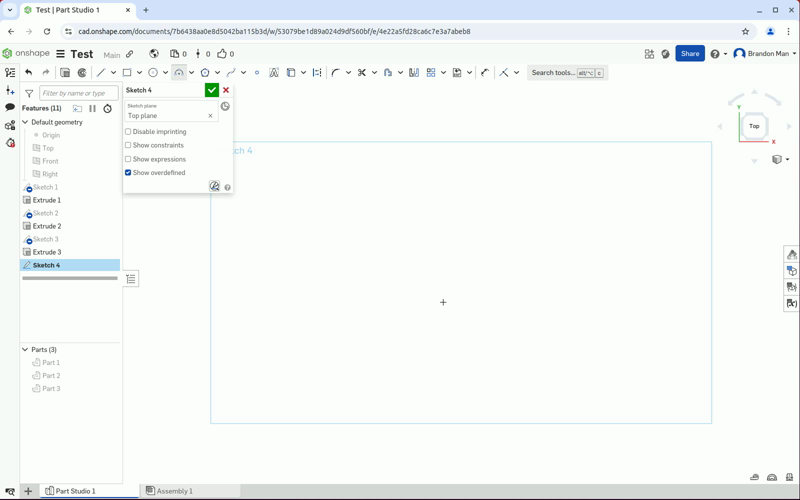
click(443, 301)
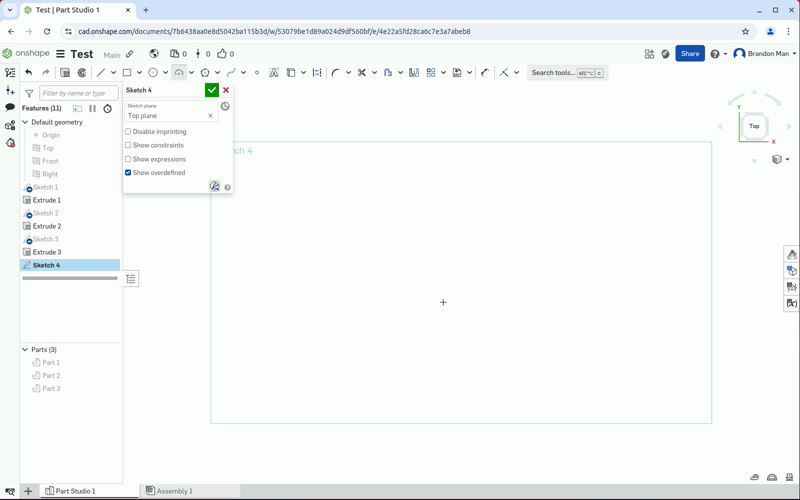
key_up(shift)
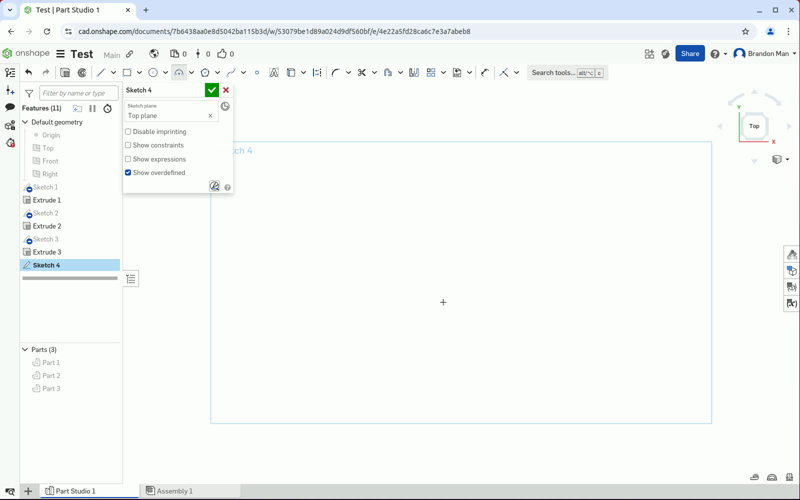
key_down(shift)
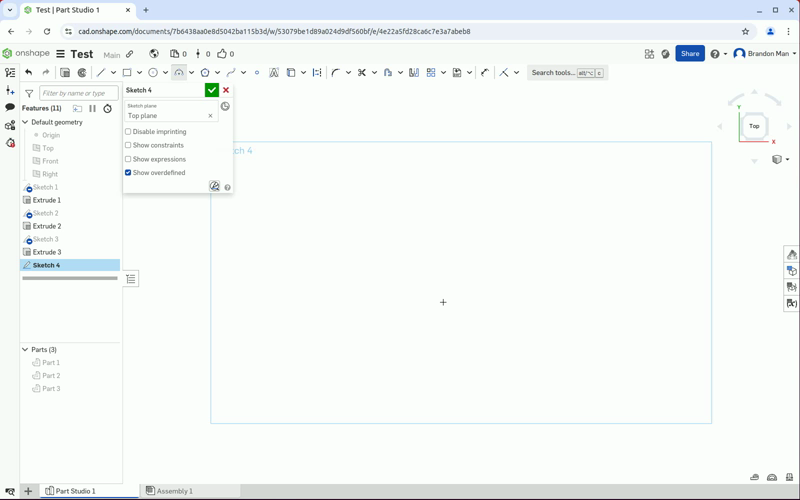
mouse_move(480, 300)
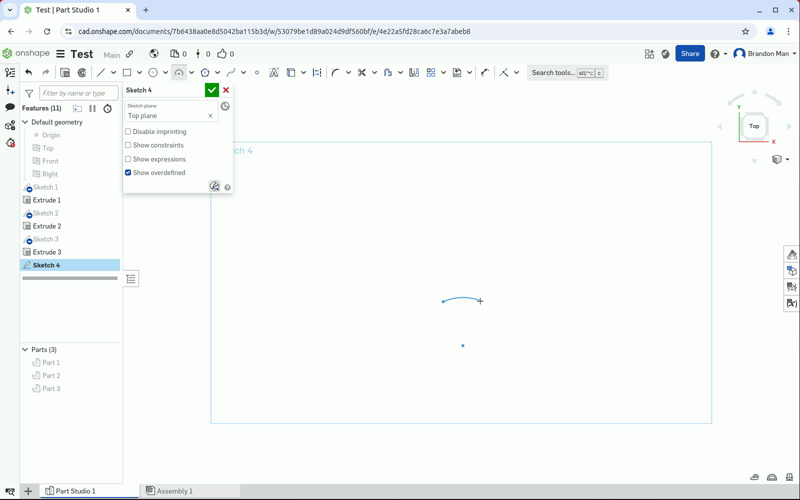
click(480, 300)
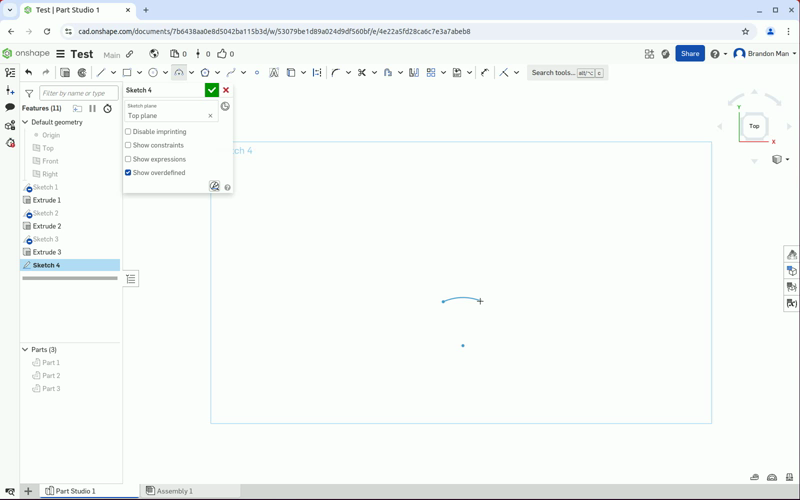
mouse_move(461, 308)
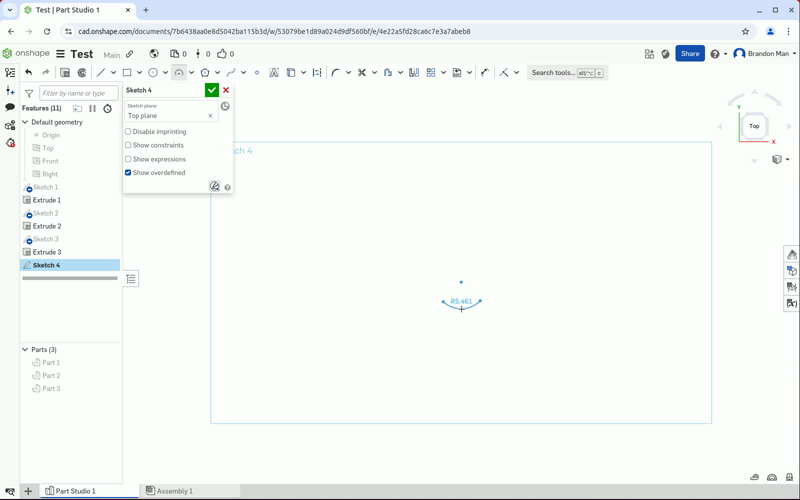
click(461, 308)
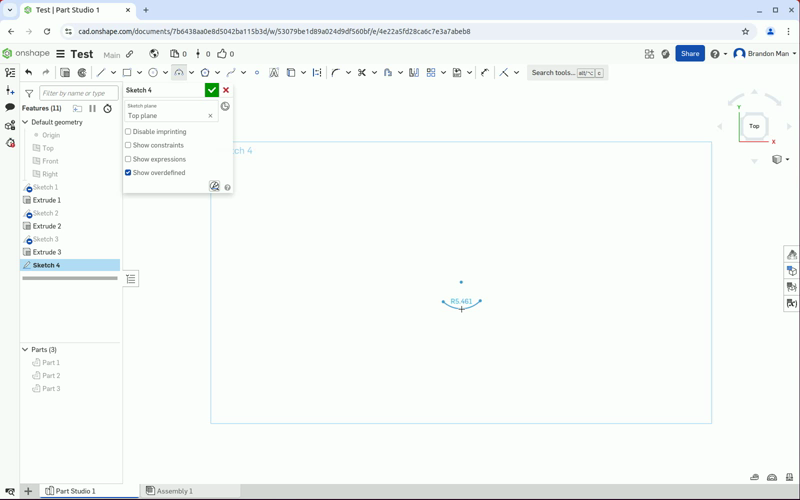
key_up(shift)
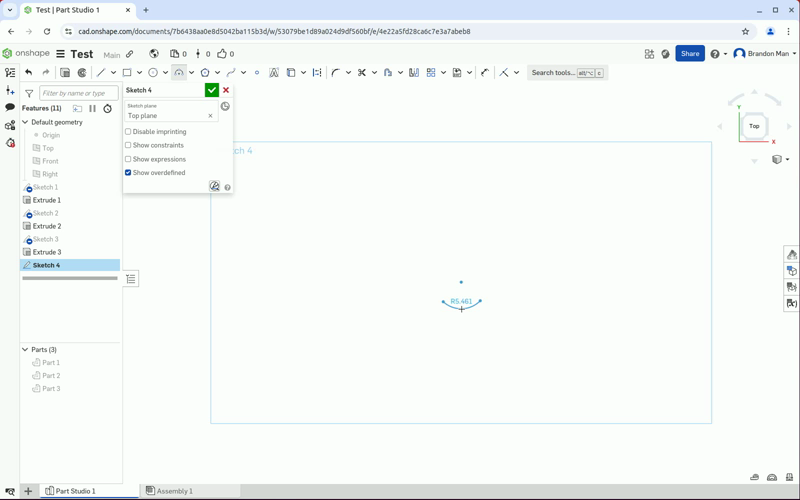
key(esc)
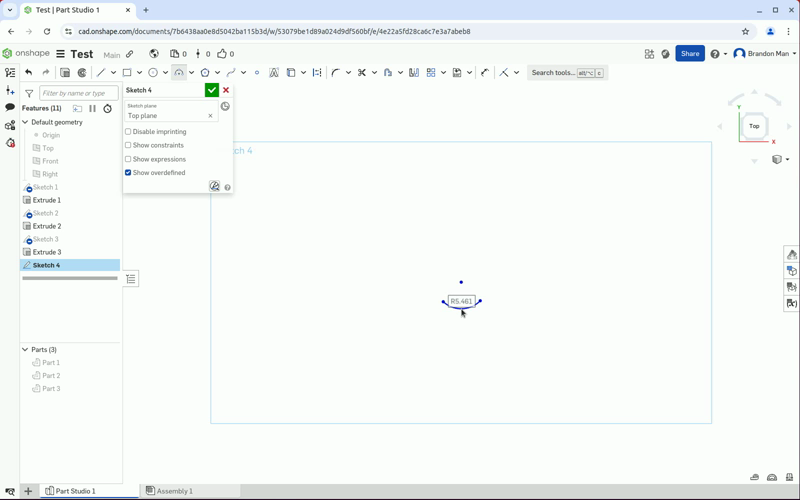
key(l)
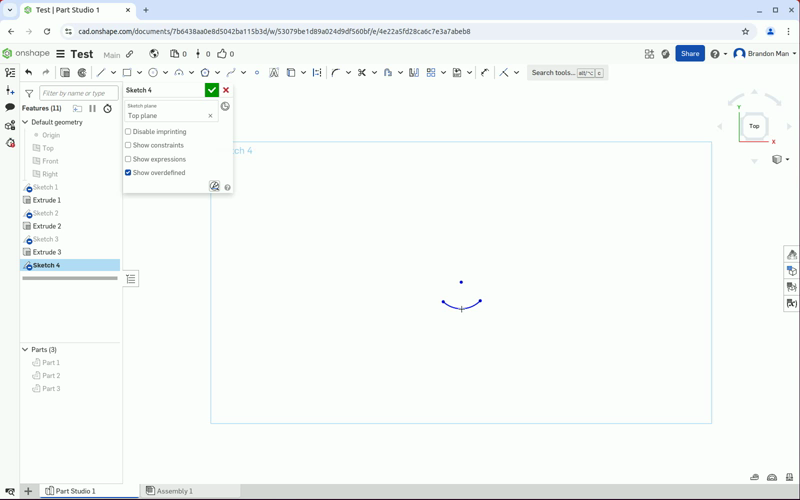
mouse_move(480, 300)
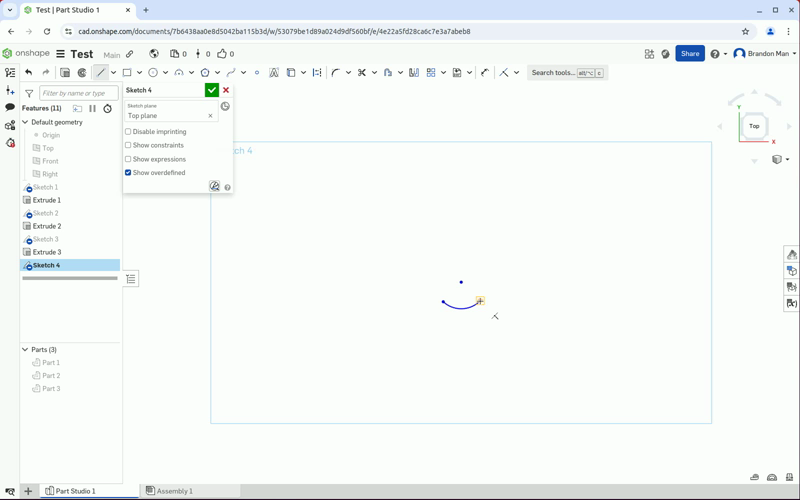
click(480, 300)
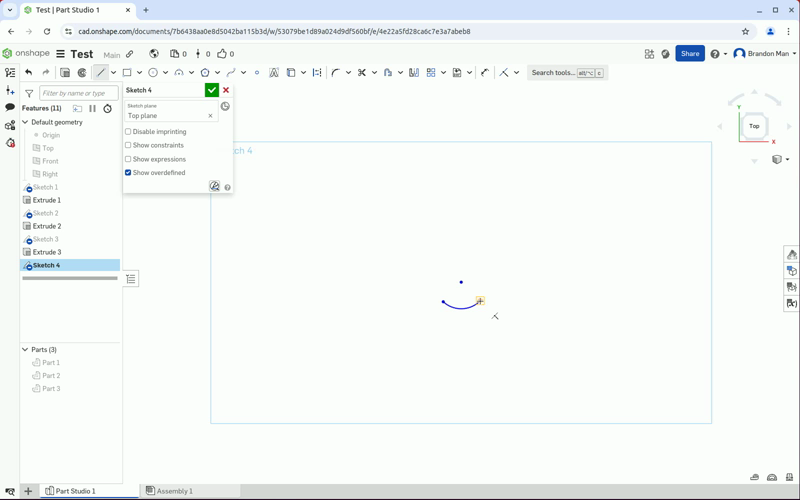
key_down(shift)
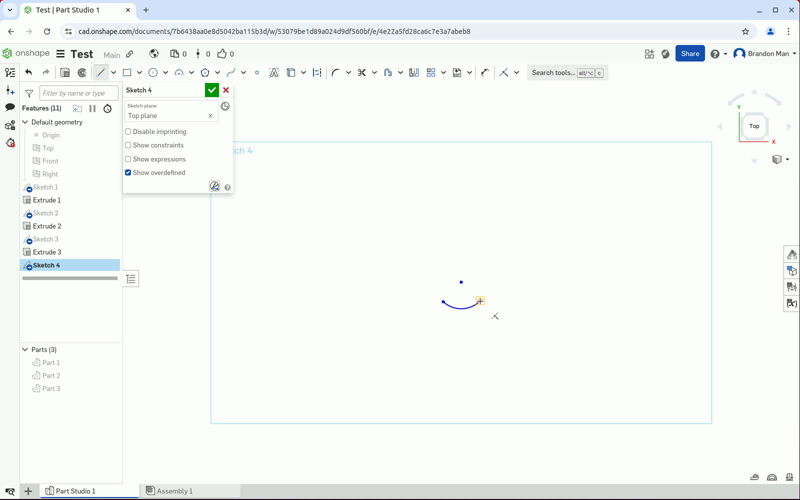
mouse_move(510, 300)
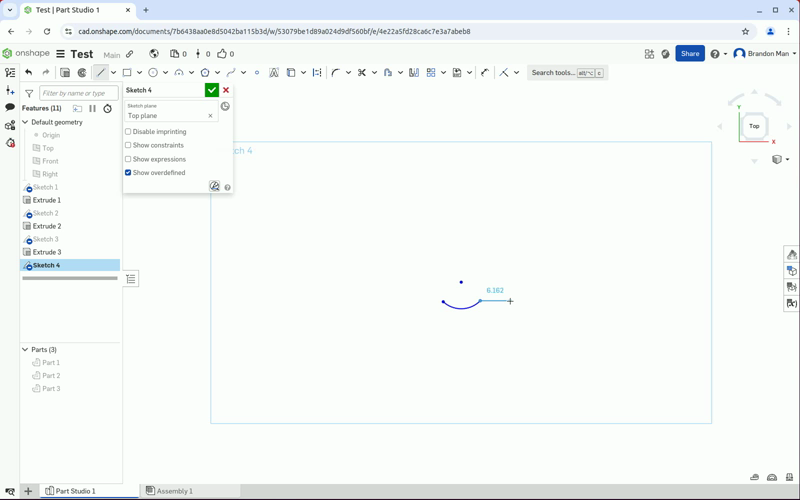
mouse_move(469, 288)
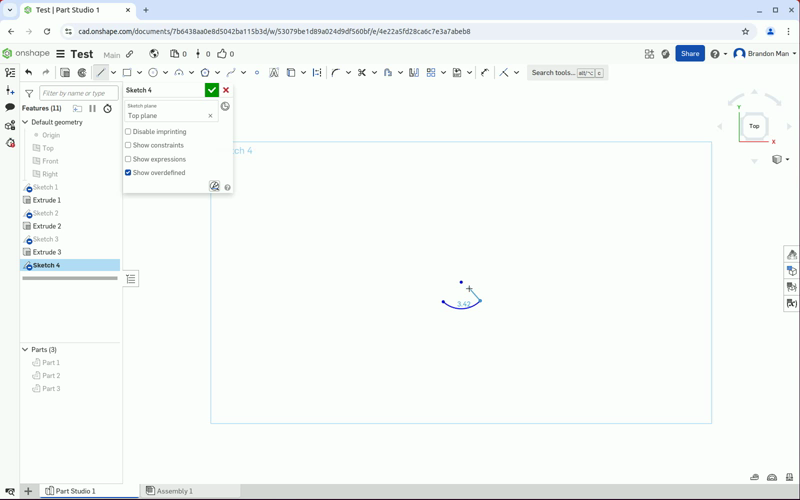
click(469, 288)
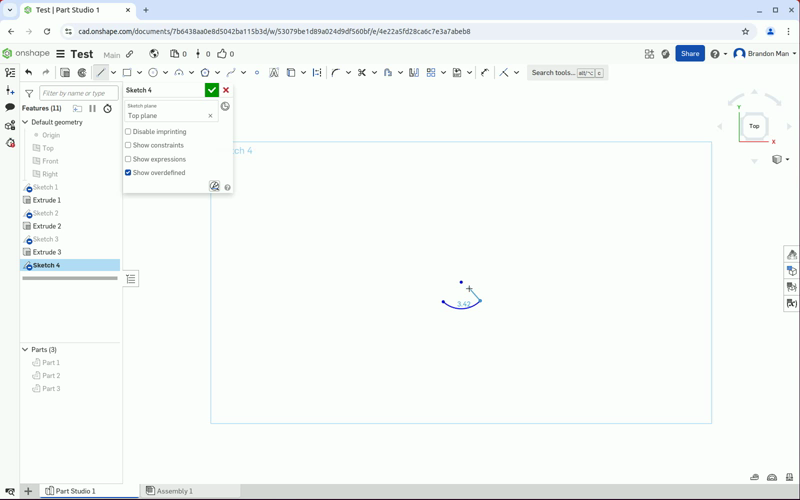
key_up(shift)
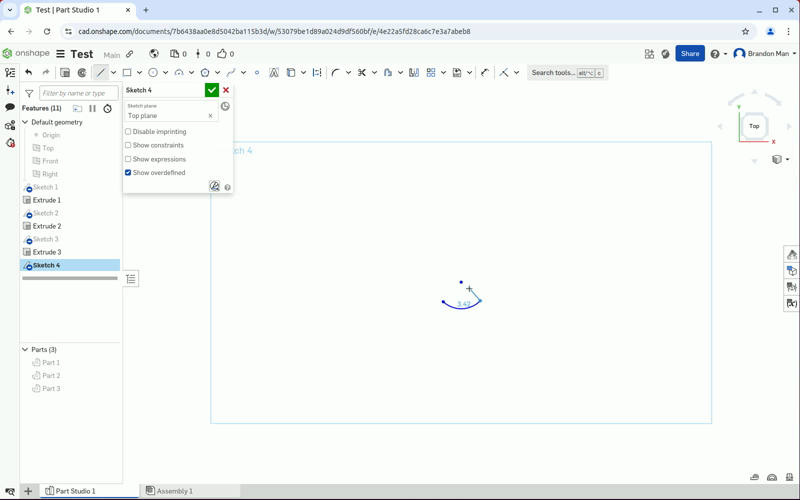
key_down(shift)
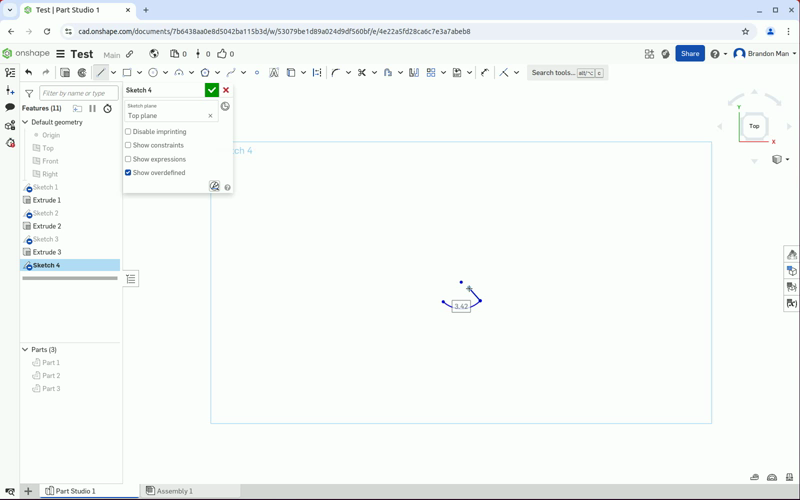
mouse_move(499, 288)
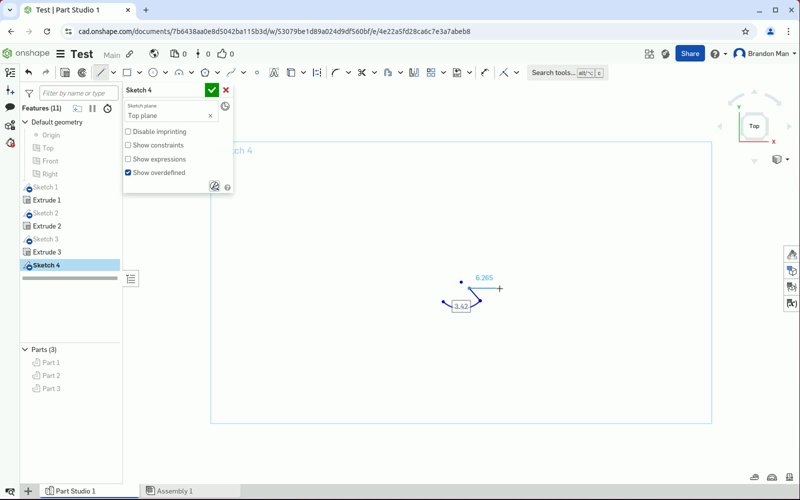
mouse_move(455, 288)
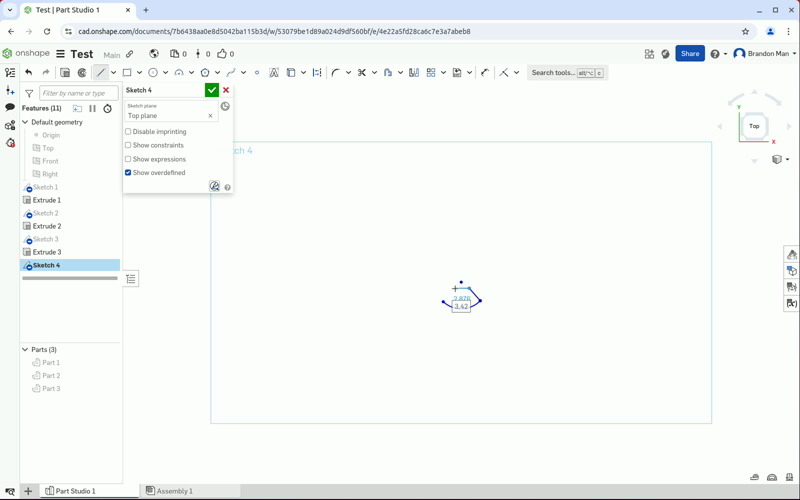
click(455, 288)
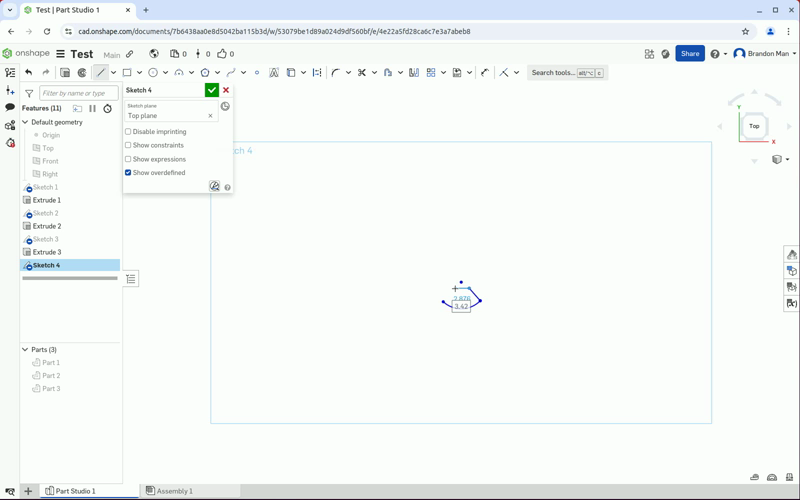
key_up(shift)
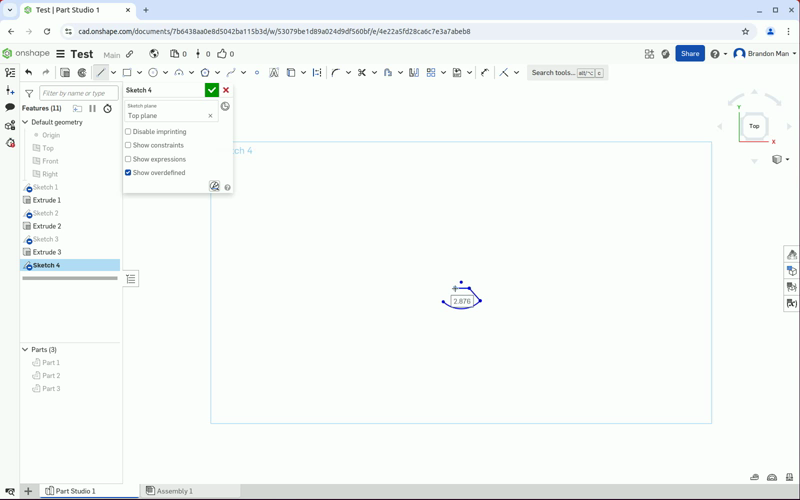
mouse_move(485, 288)
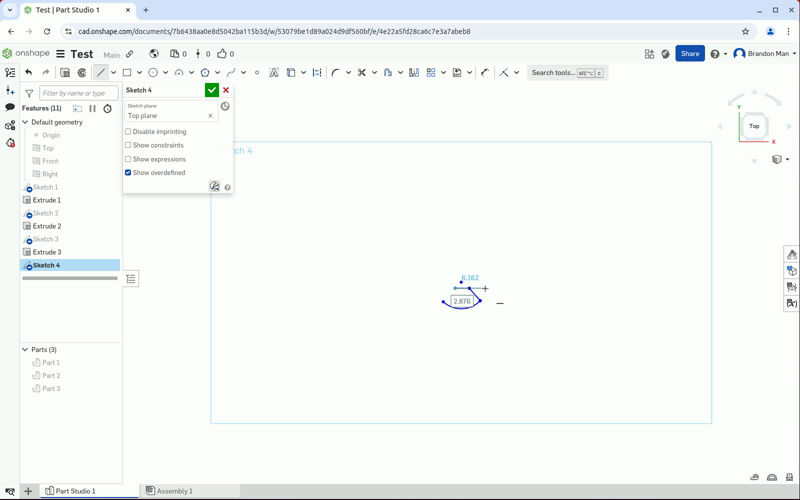
key_down(shift)
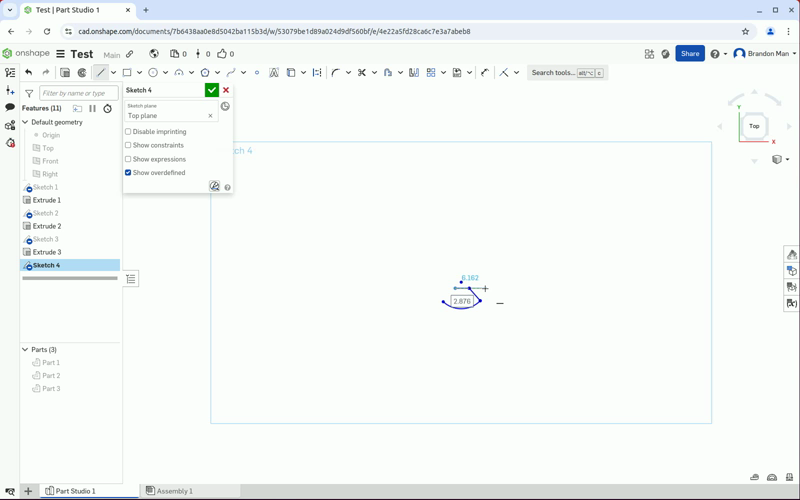
mouse_move(443, 301)
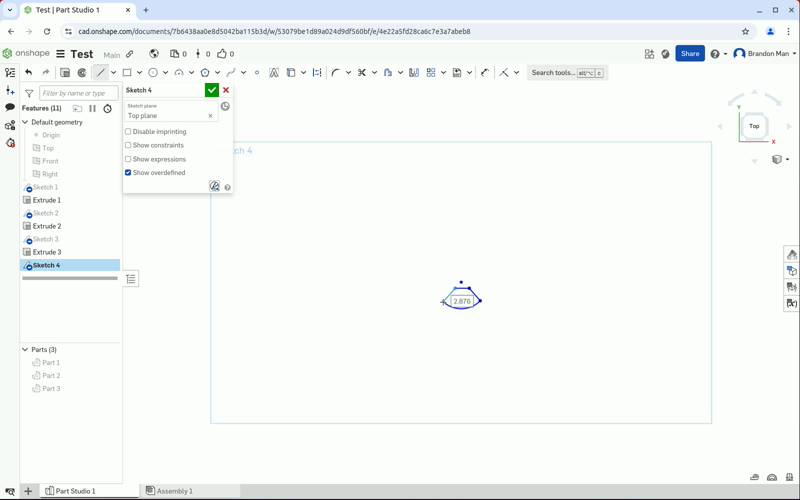
key_up(shift)
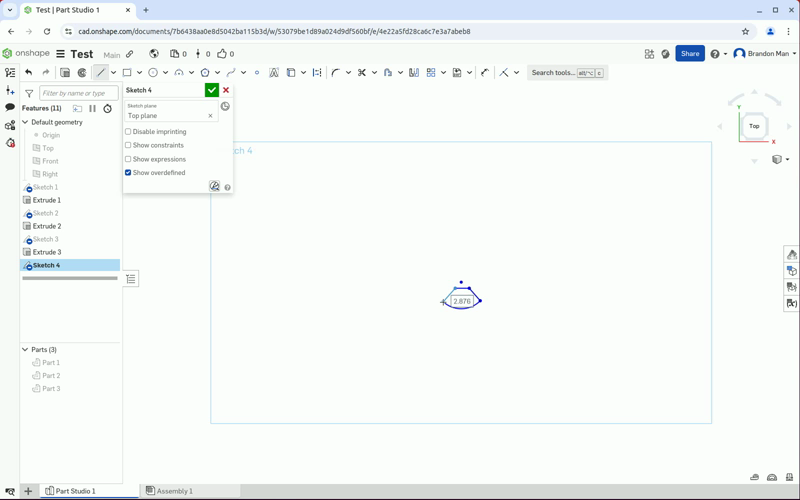
click(443, 301)
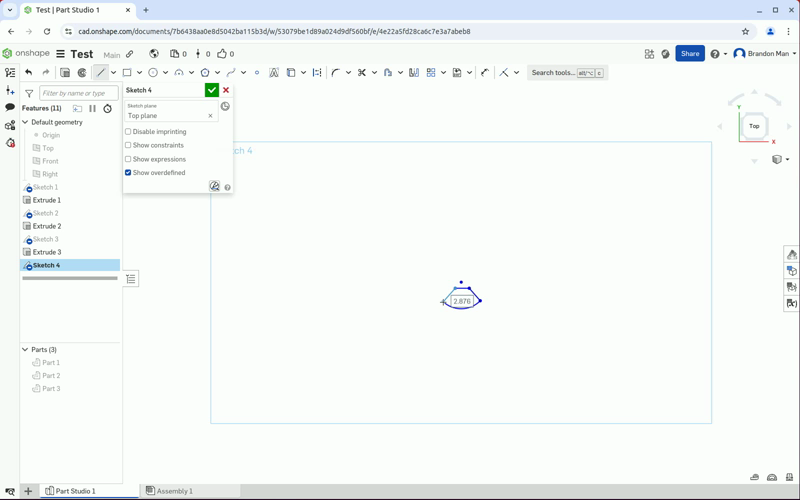
key(esc)
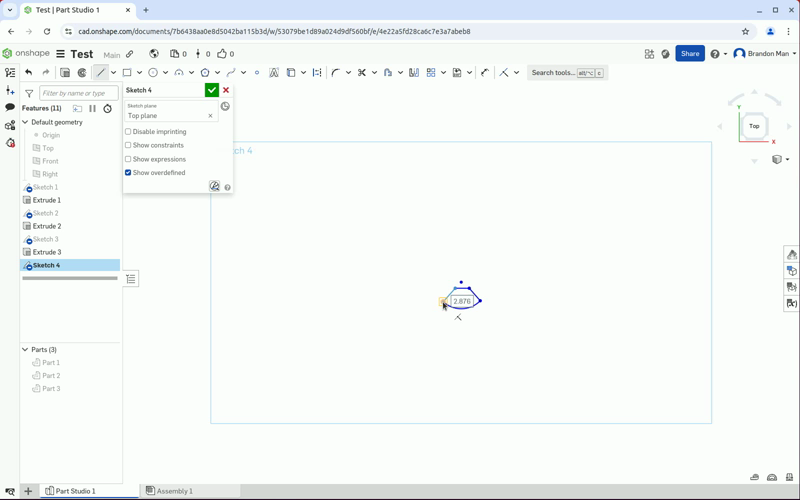
mouse_move(451, 302)
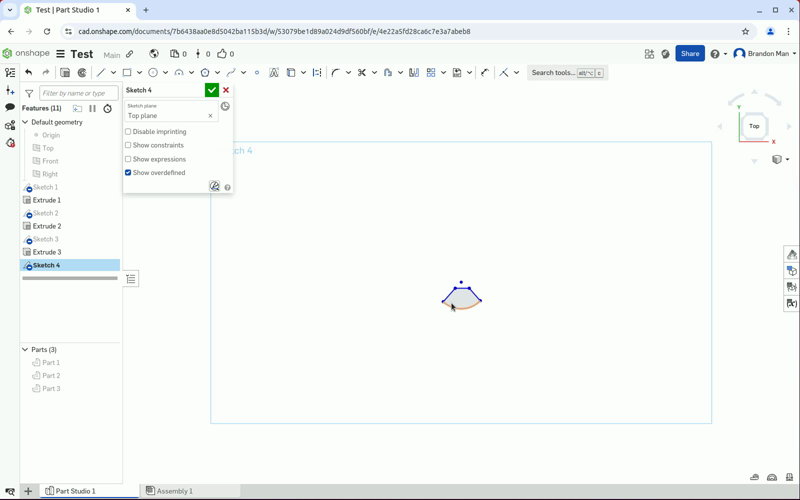
scroll(6)
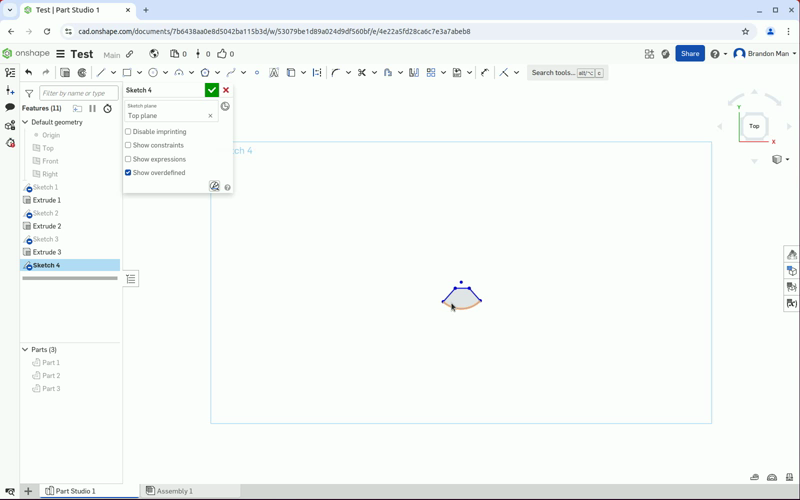
scroll(6)
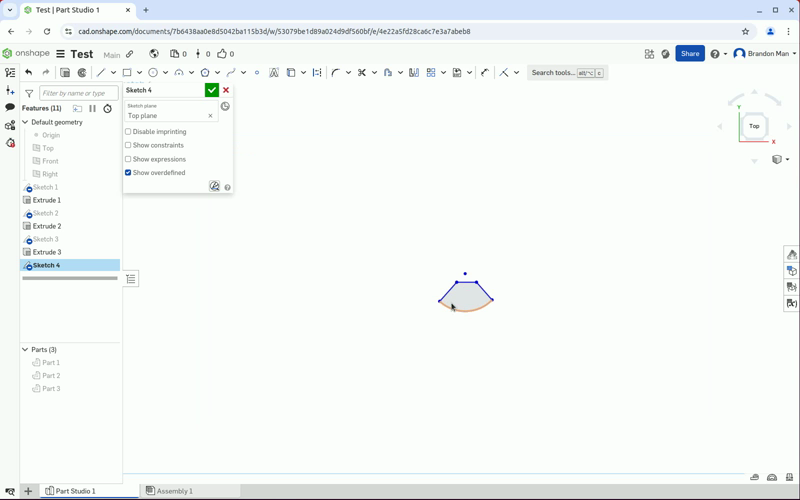
scroll(6)
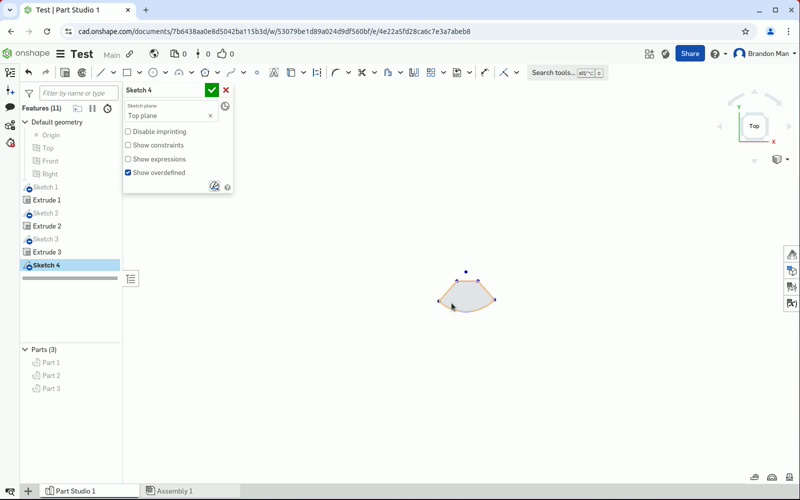
scroll(6)
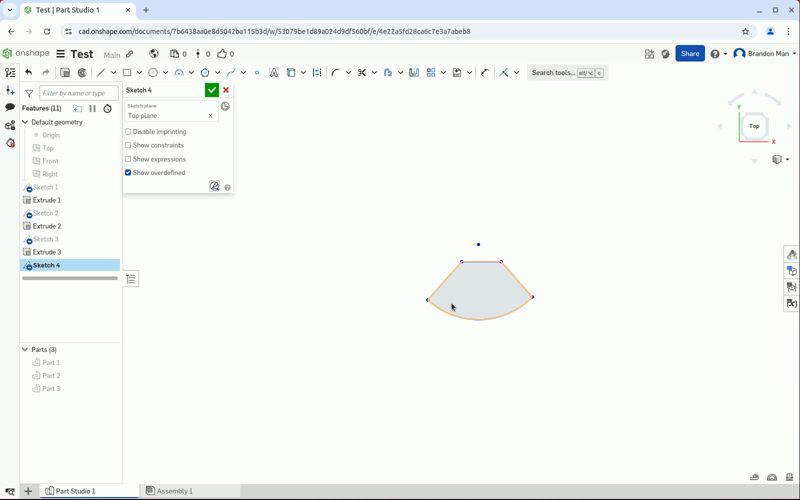
scroll(6)
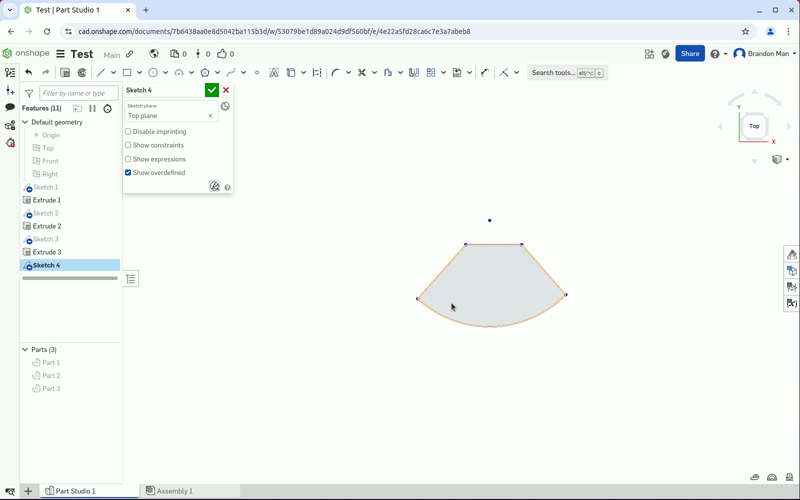
scroll(6)
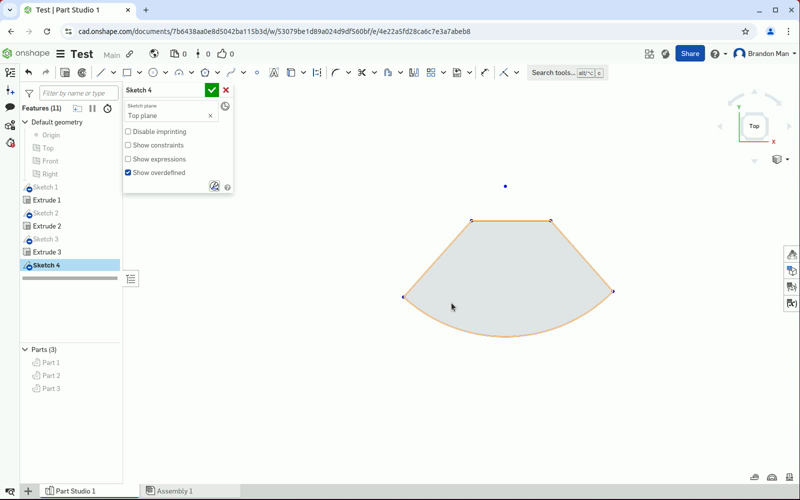
scroll(6)
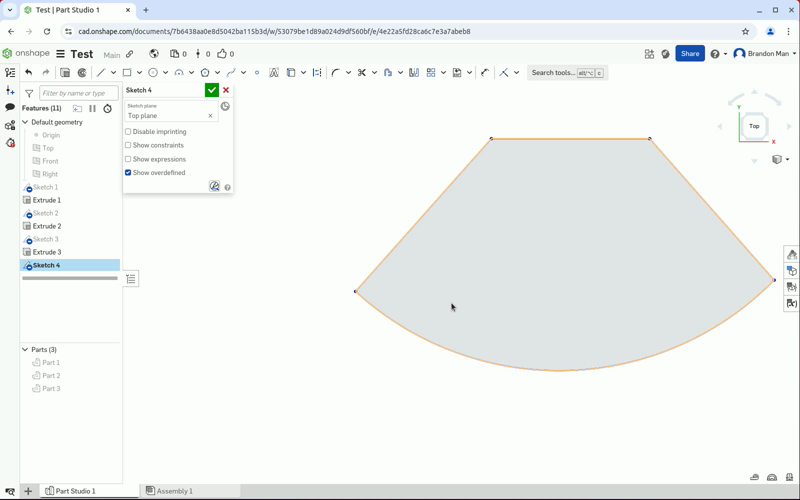
click(451, 302)
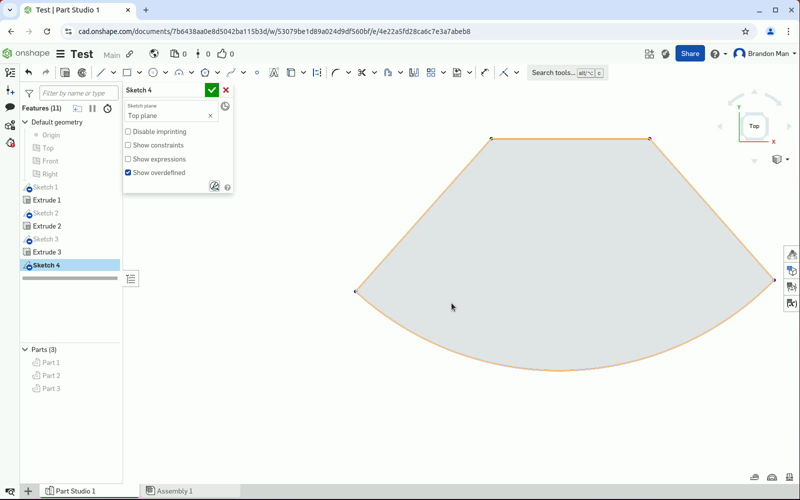
scroll(-6)
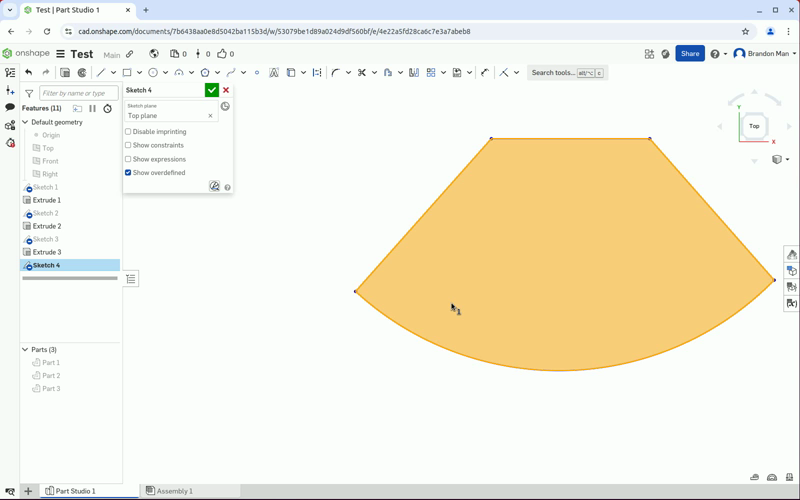
scroll(-6)
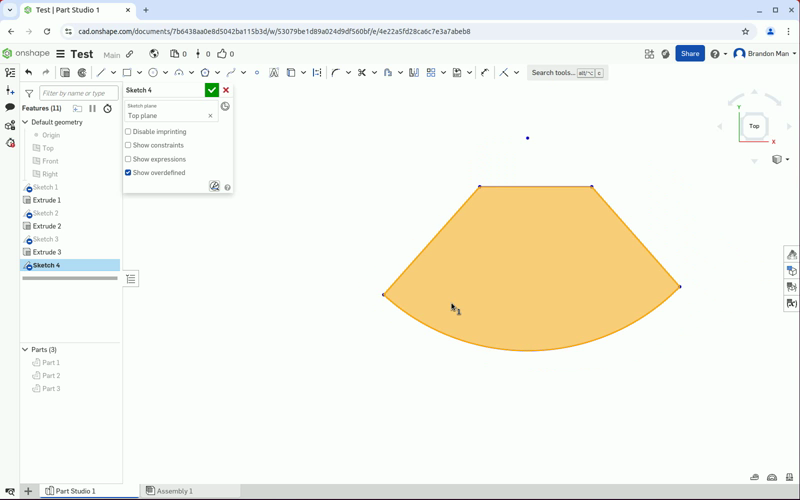
scroll(-6)
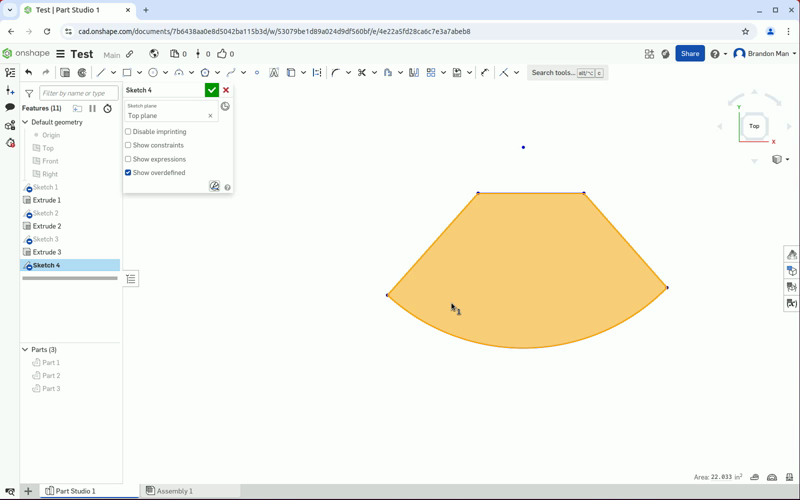
scroll(-6)
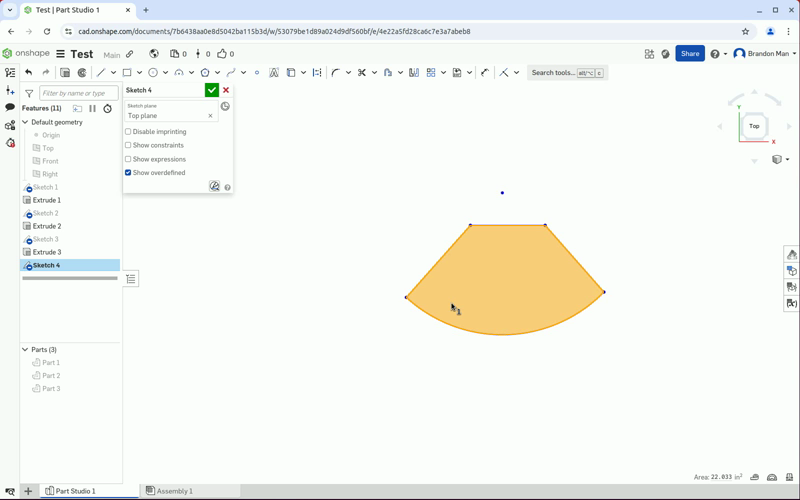
scroll(-6)
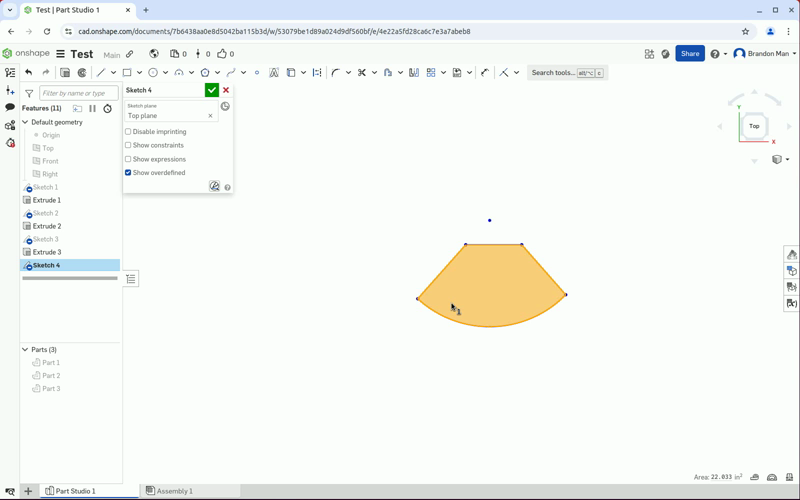
scroll(-6)
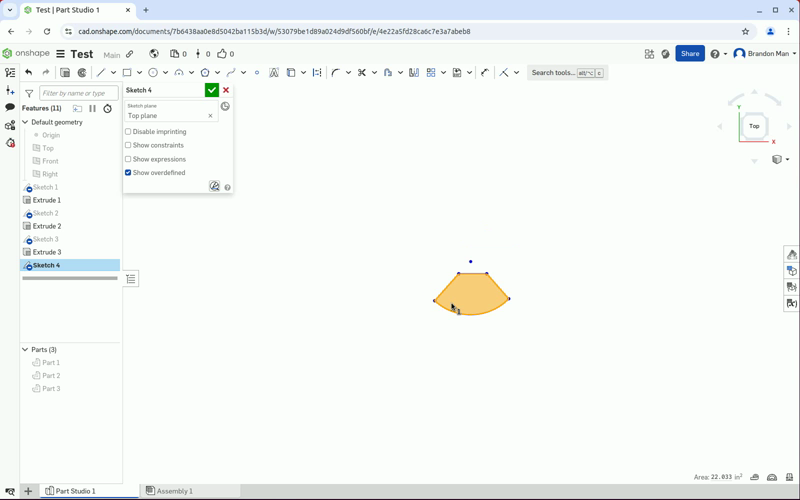
scroll(-6)
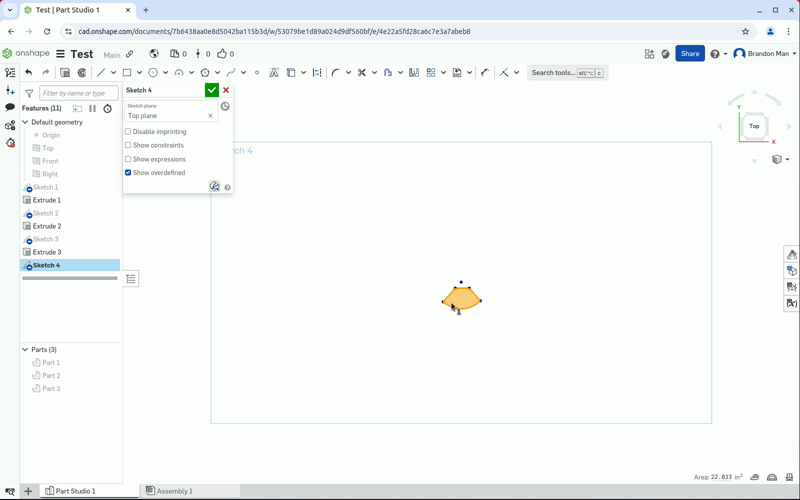
mouse_move(73, 352)
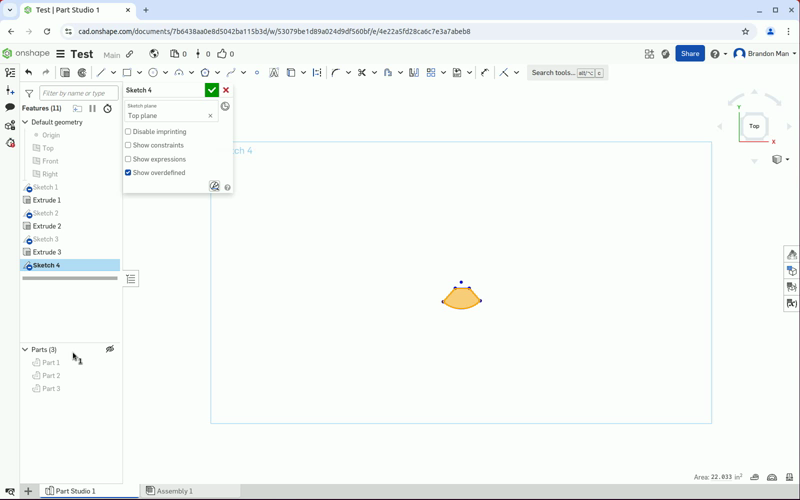
key(shift+y)
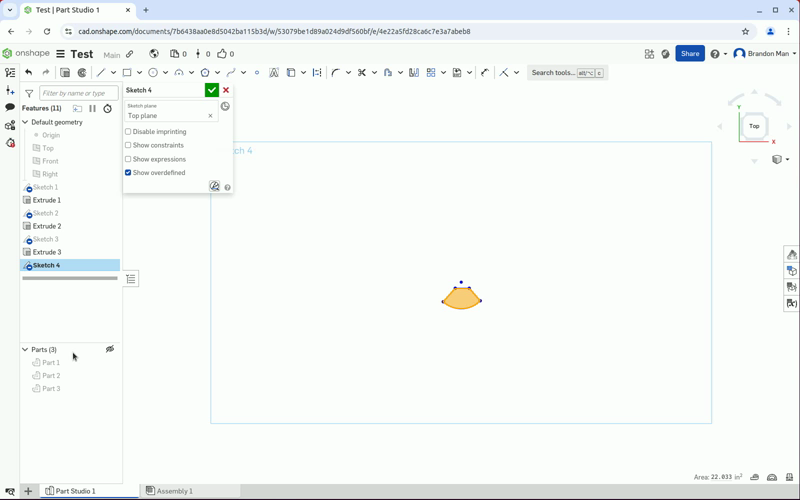
key(shift+e)
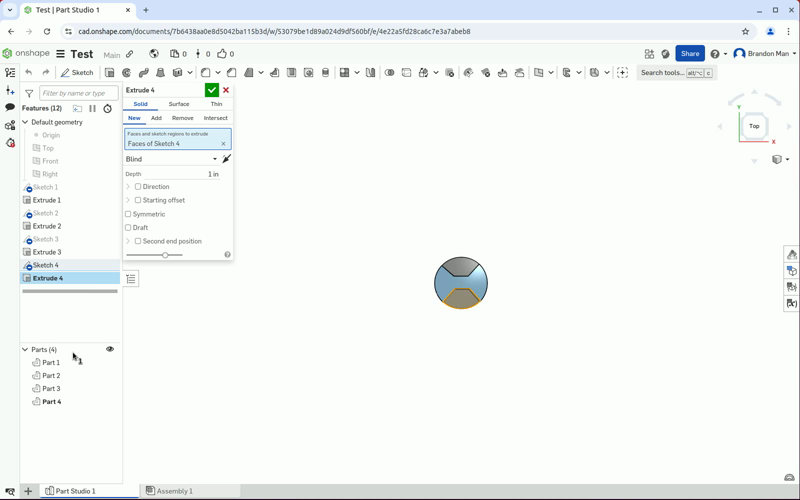
mouse_move(143, 106)
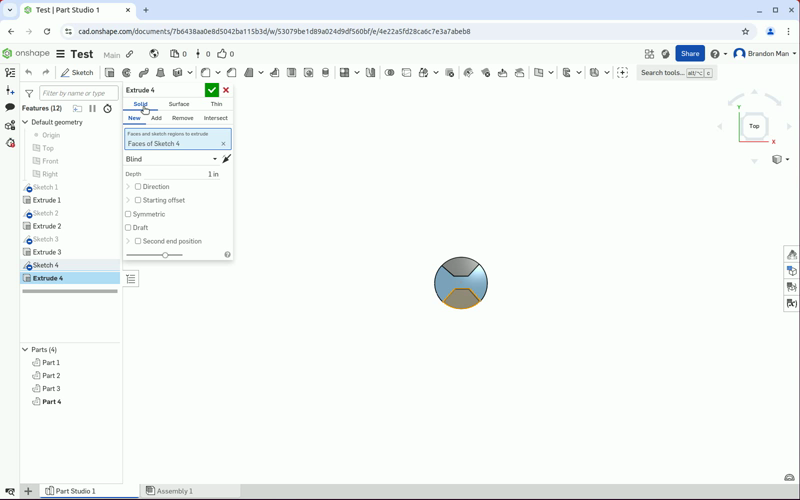
click(143, 106)
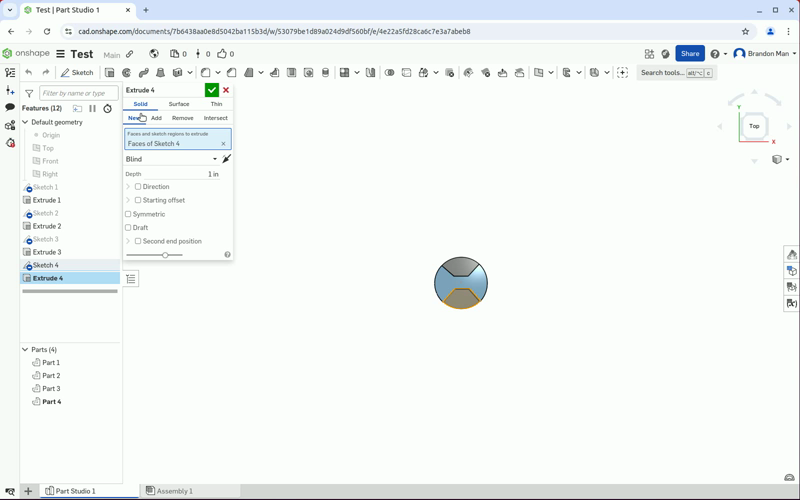
mouse_move(137, 120)
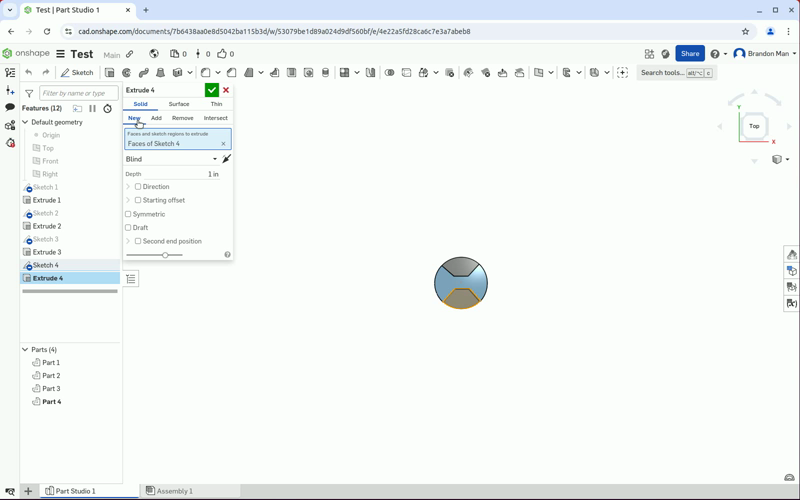
click(137, 120)
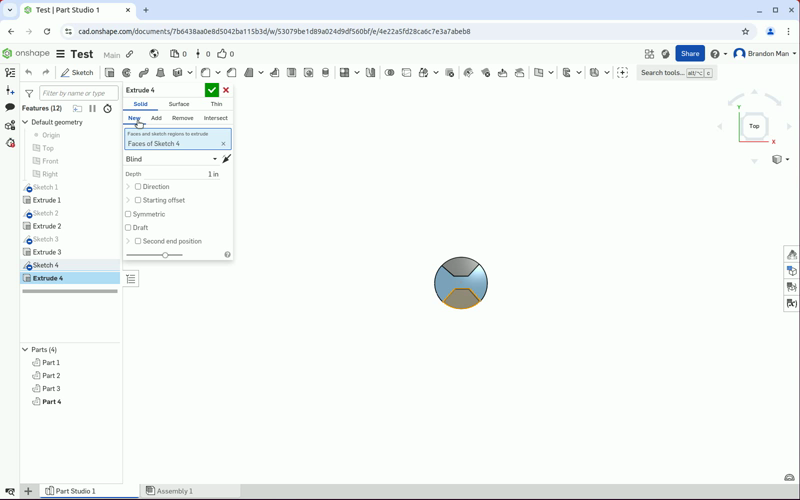
key(tab, 4)
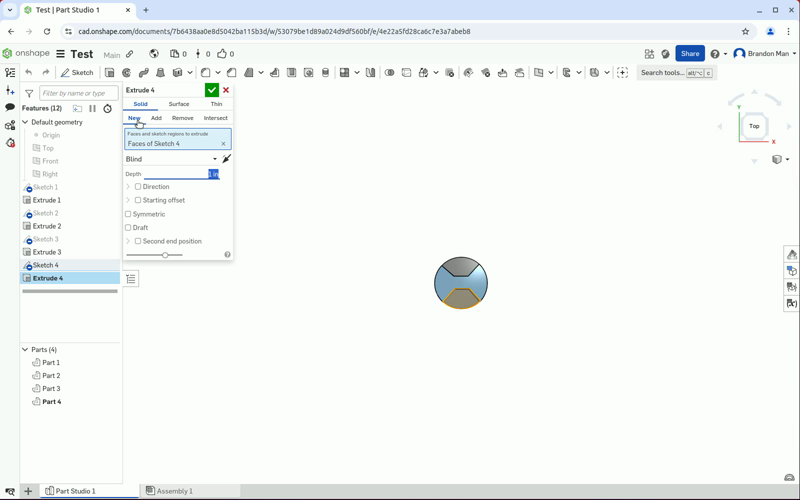
text(-4.333)
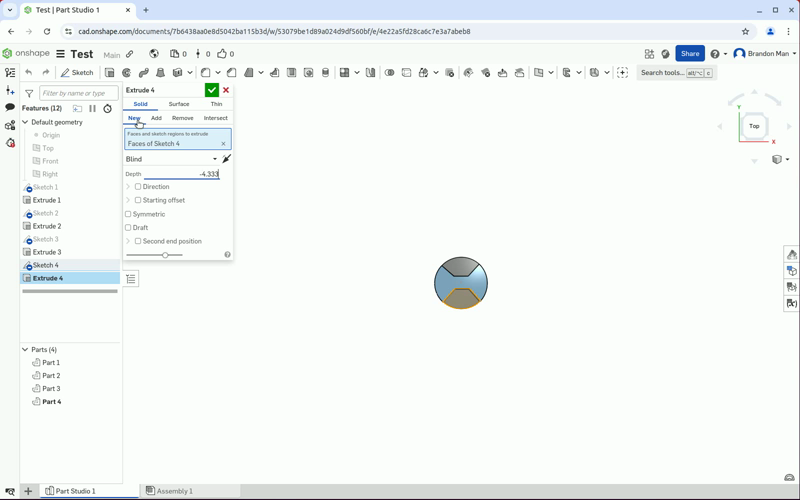
key(enter)
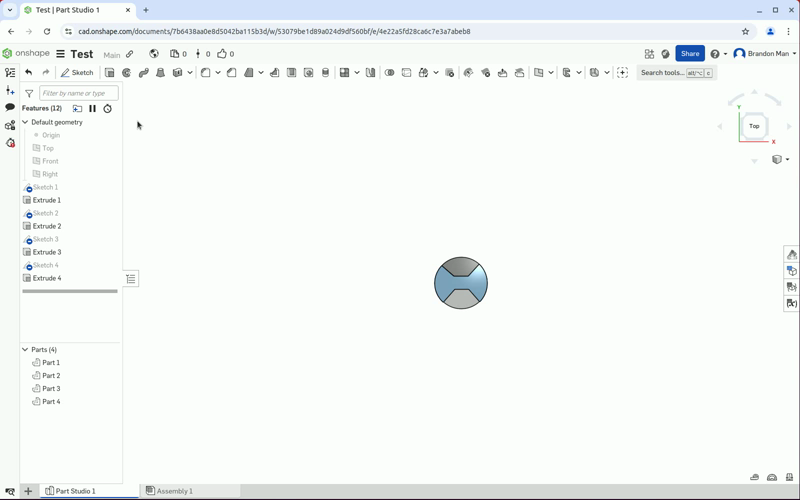
key(shift+h)
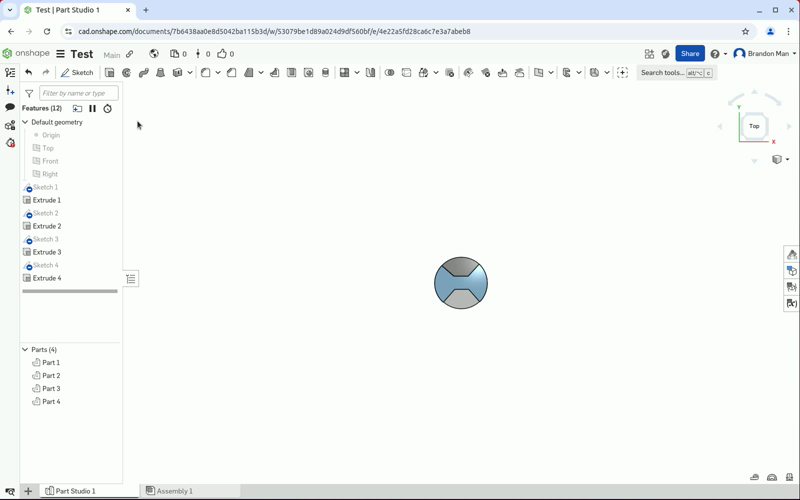
key(shift+h)
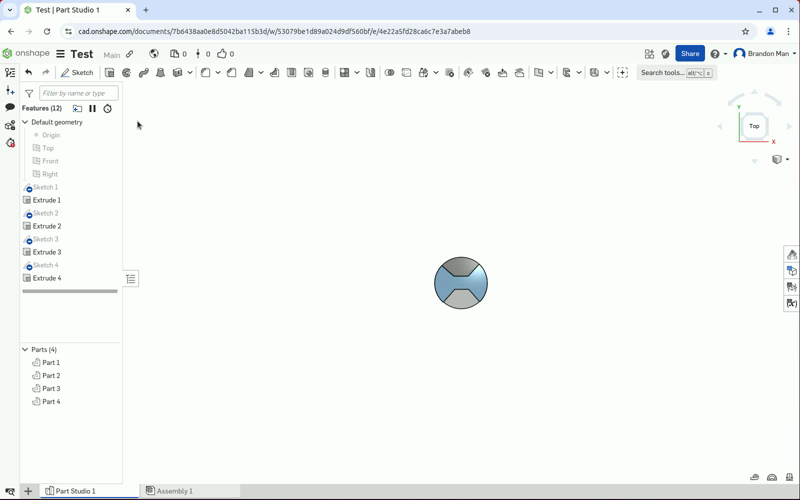
mouse_move(73, 189)
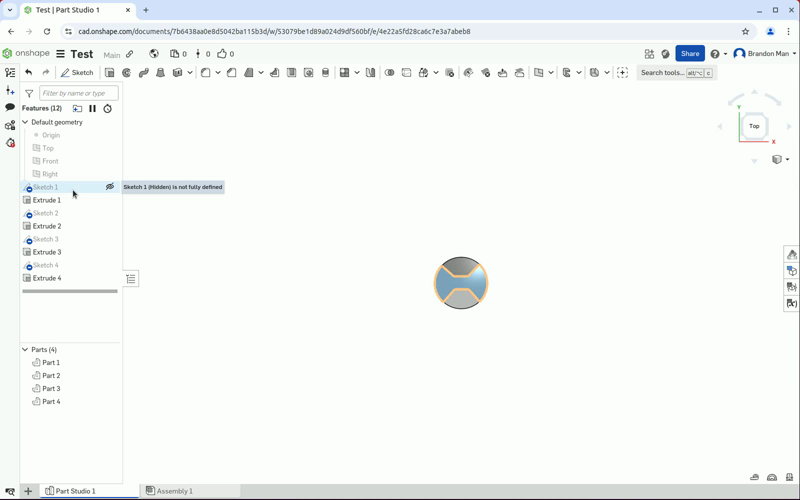
click(73, 189)
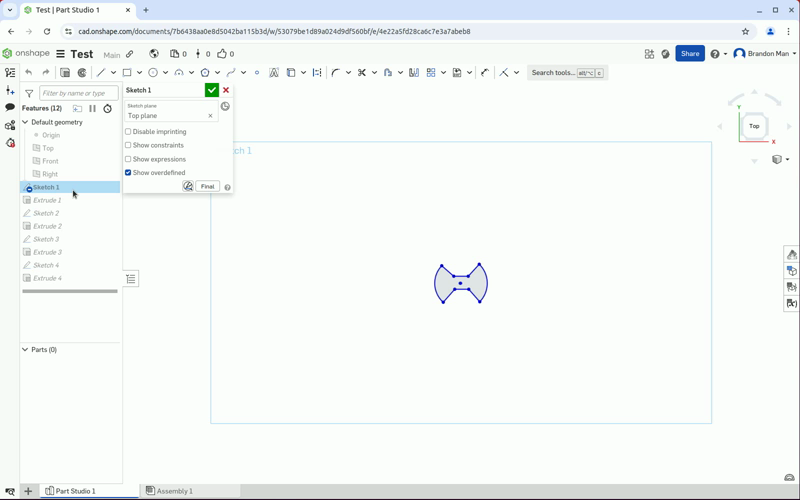
mouse_move(229, 92)
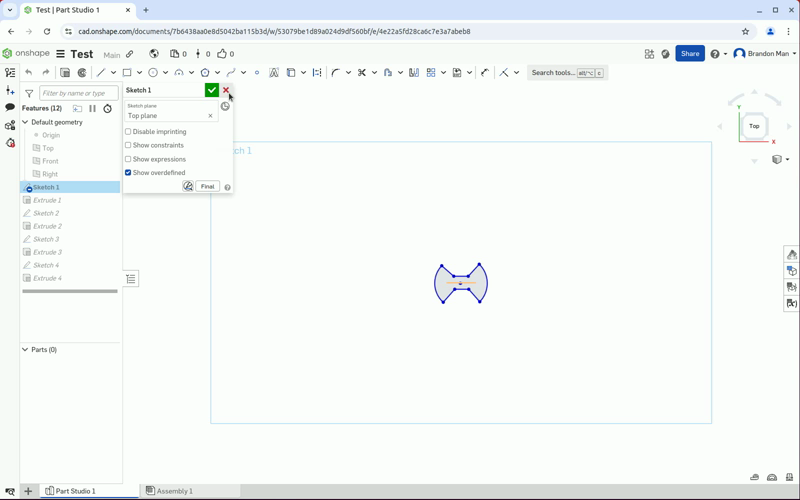
click(229, 92)
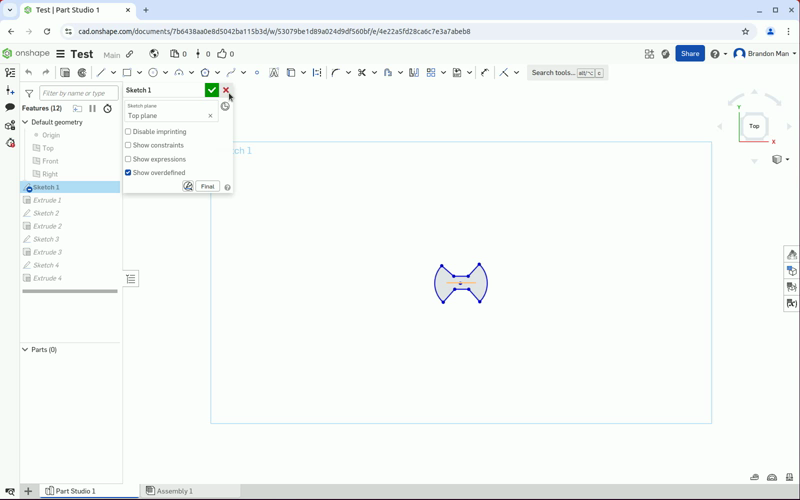
key(shift+s)
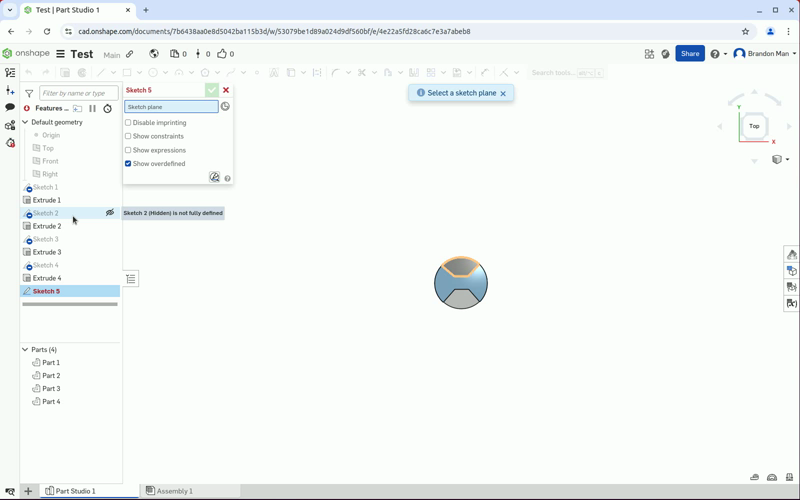
scroll(3)
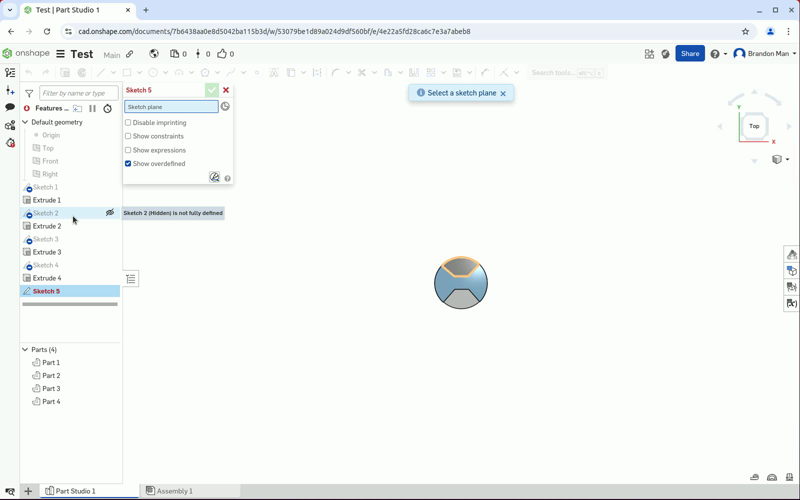
mouse_move(73, 150)
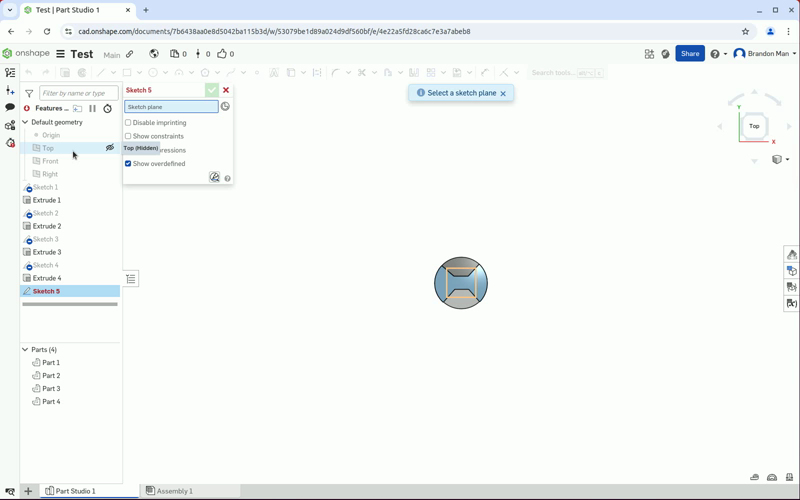
click(73, 150)
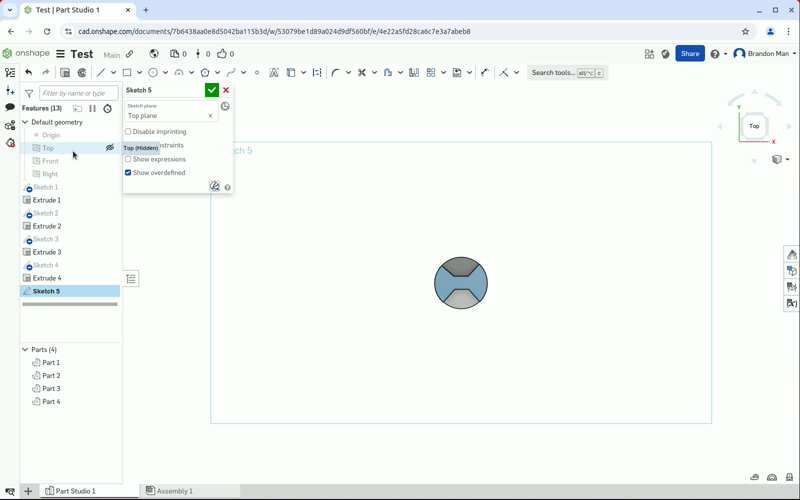
mouse_move(73, 352)
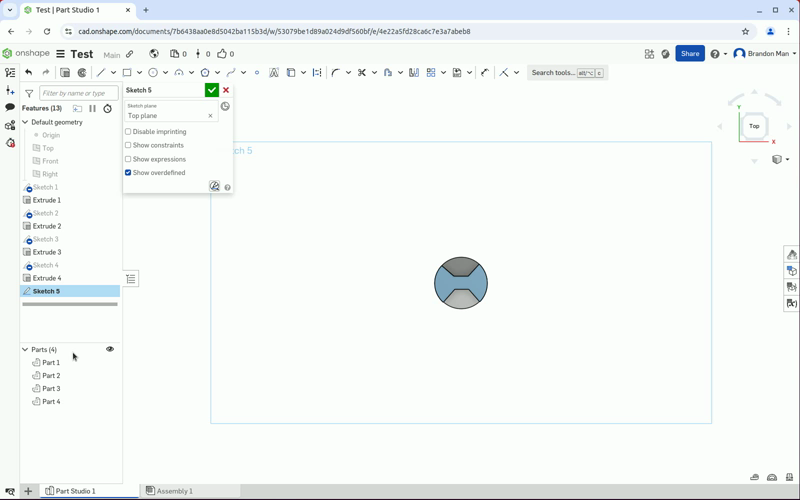
key(y)
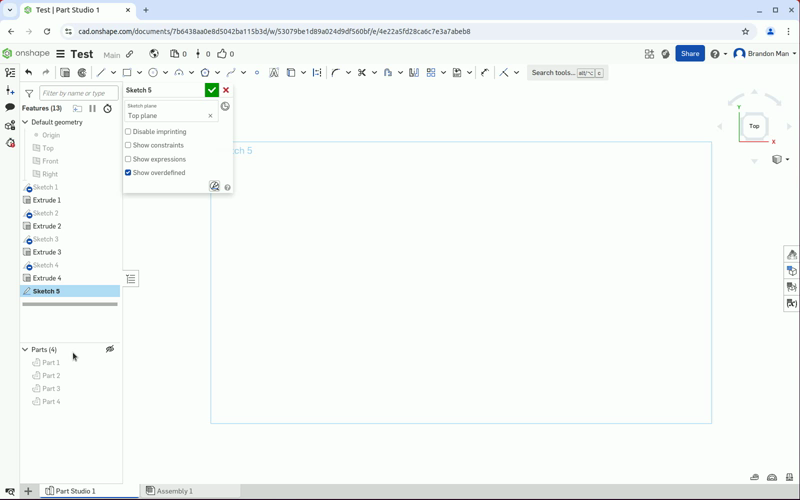
key(a)
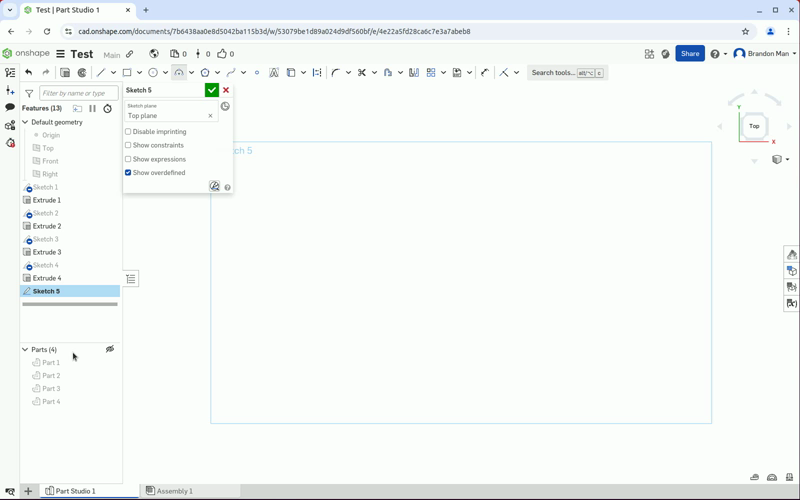
key_down(shift)
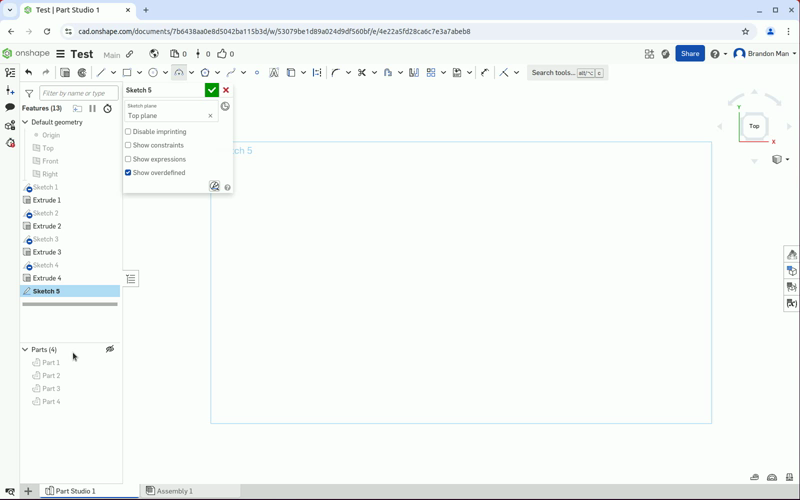
mouse_move(443, 301)
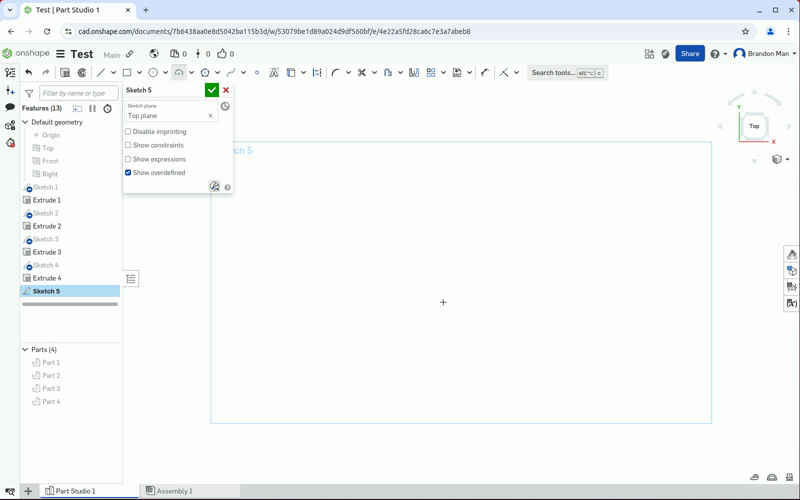
click(443, 301)
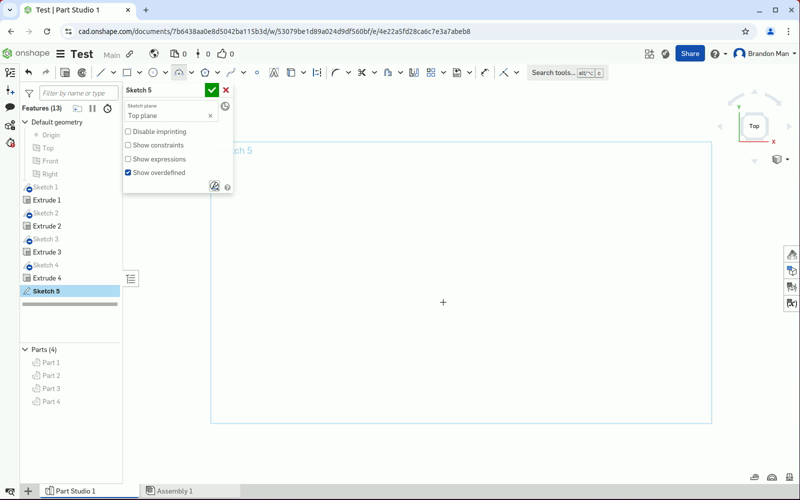
key_up(shift)
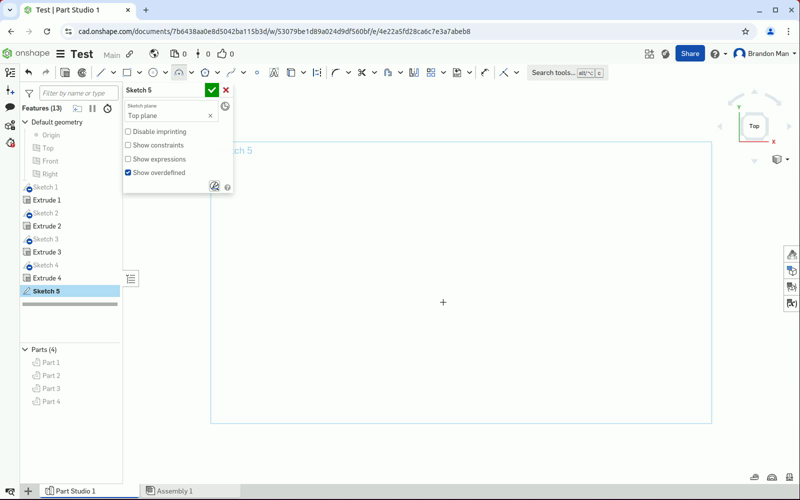
key_down(shift)
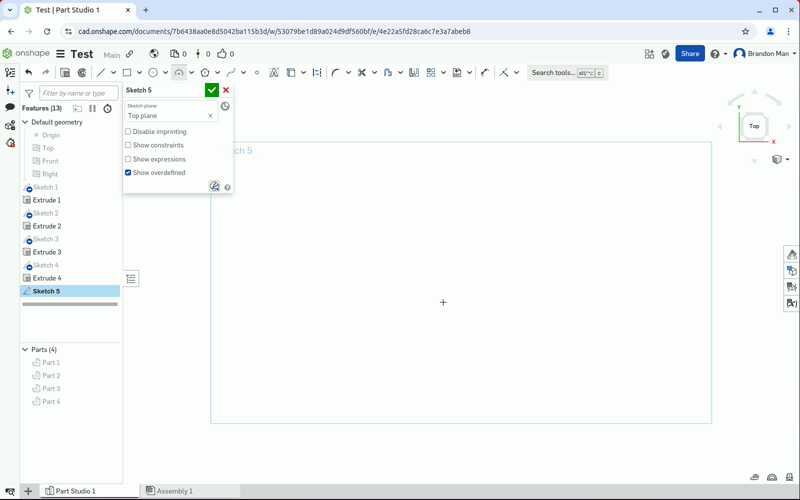
mouse_move(480, 300)
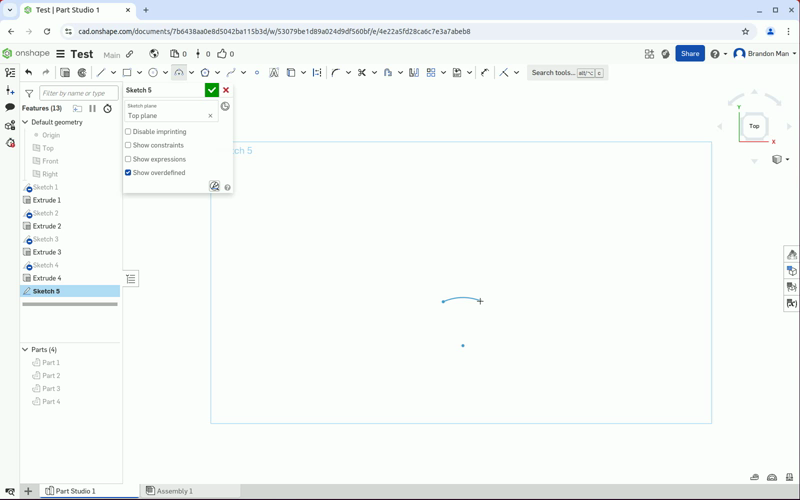
click(480, 300)
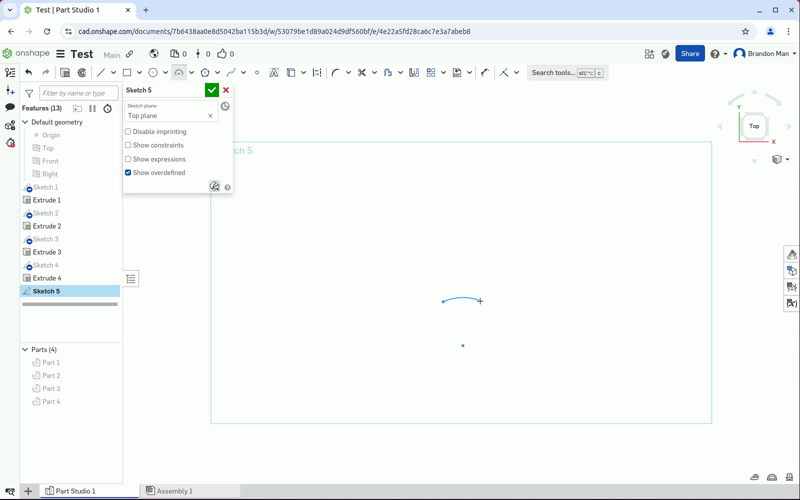
mouse_move(461, 308)
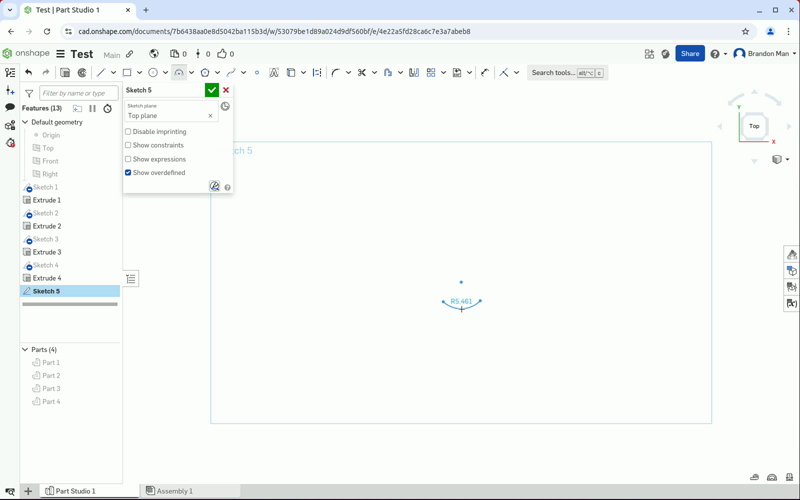
click(461, 308)
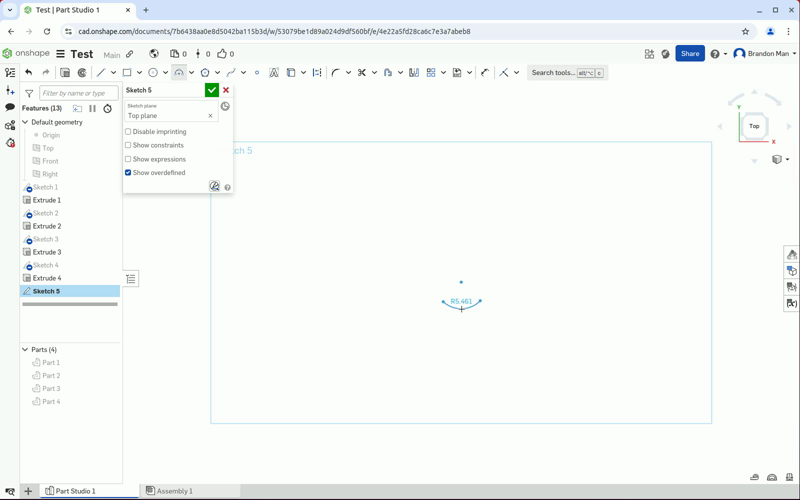
key_up(shift)
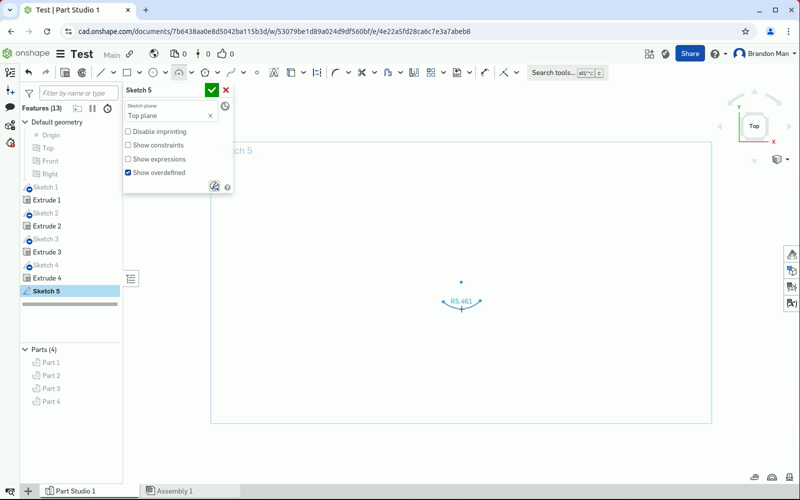
key(esc)
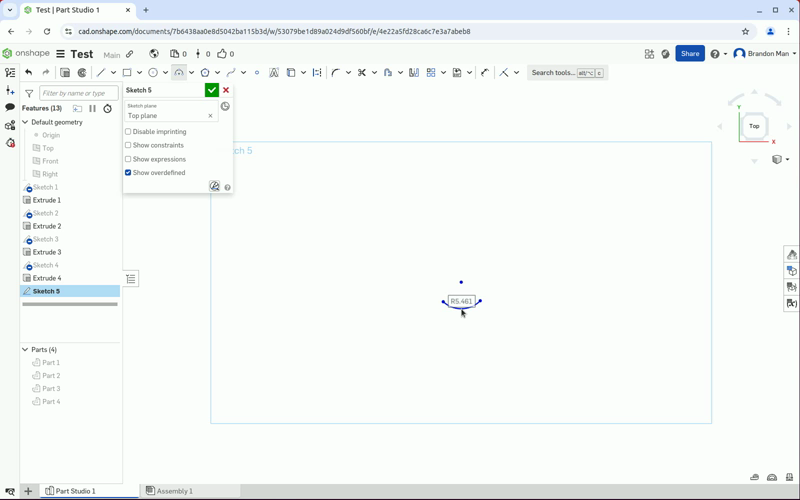
key(l)
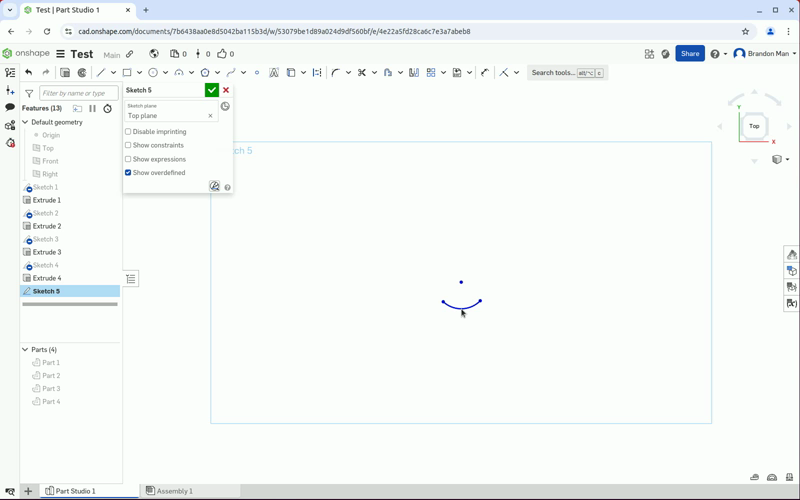
mouse_move(480, 300)
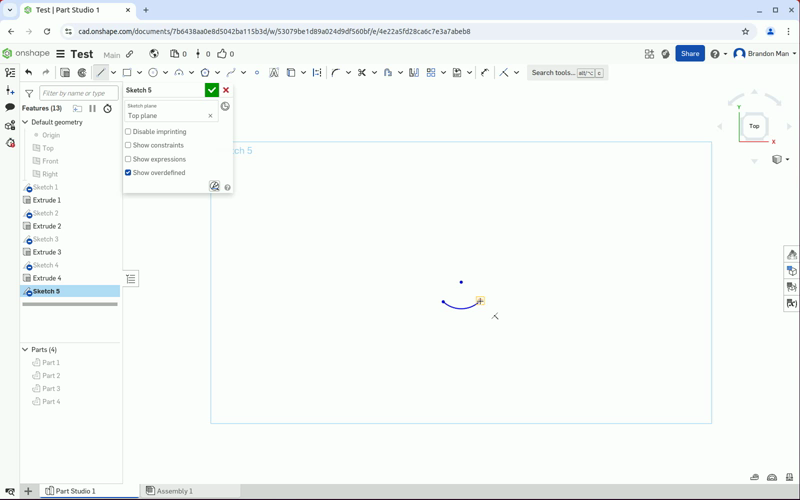
click(480, 300)
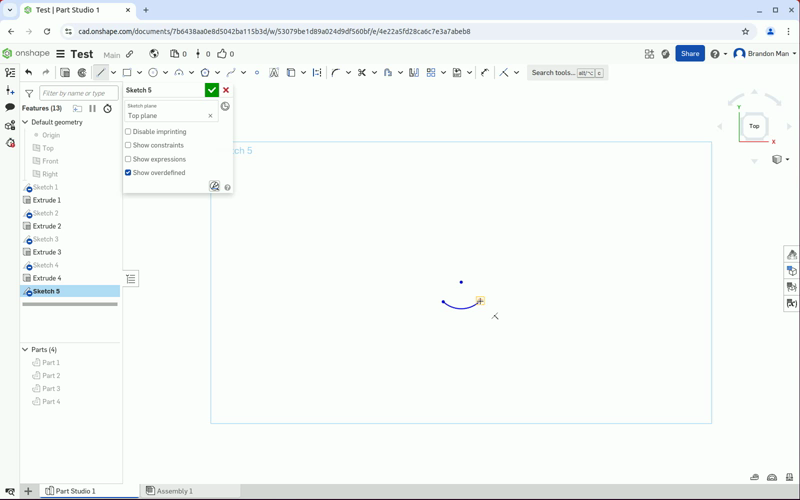
key_down(shift)
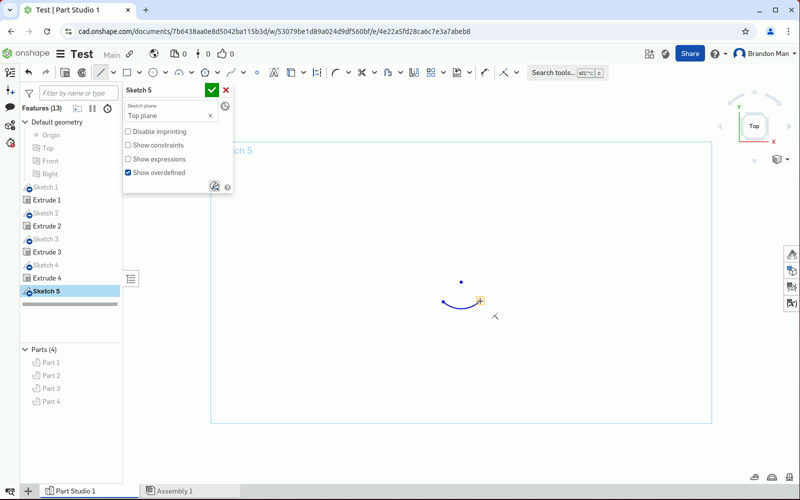
mouse_move(510, 300)
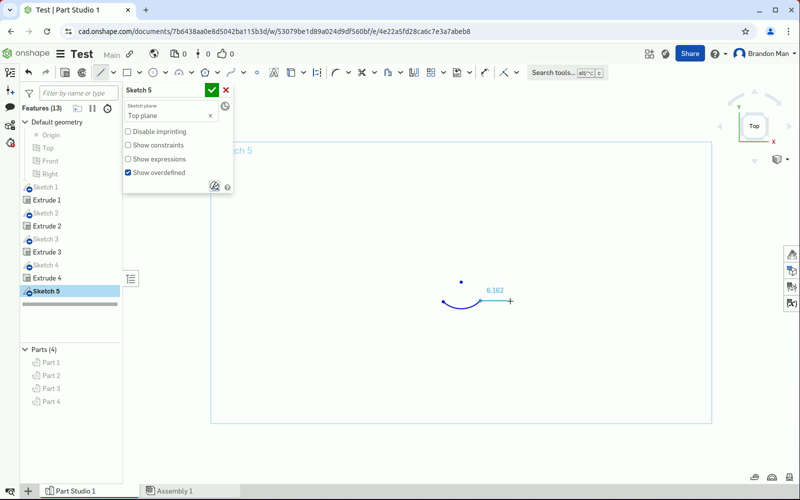
mouse_move(469, 288)
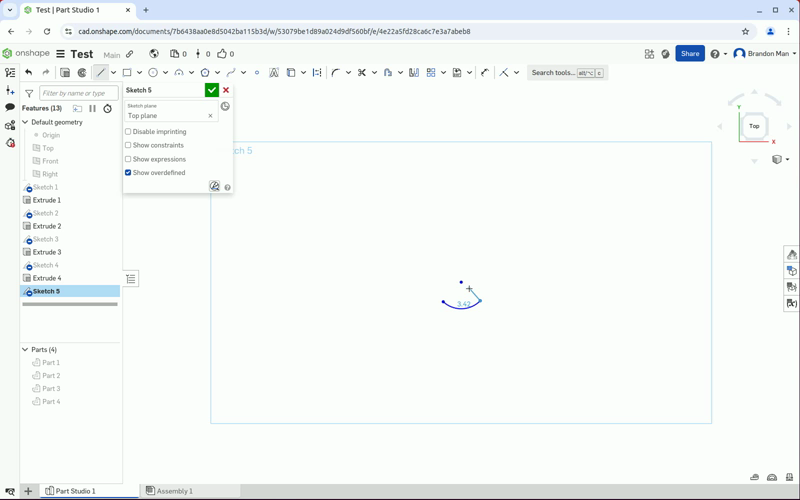
click(469, 288)
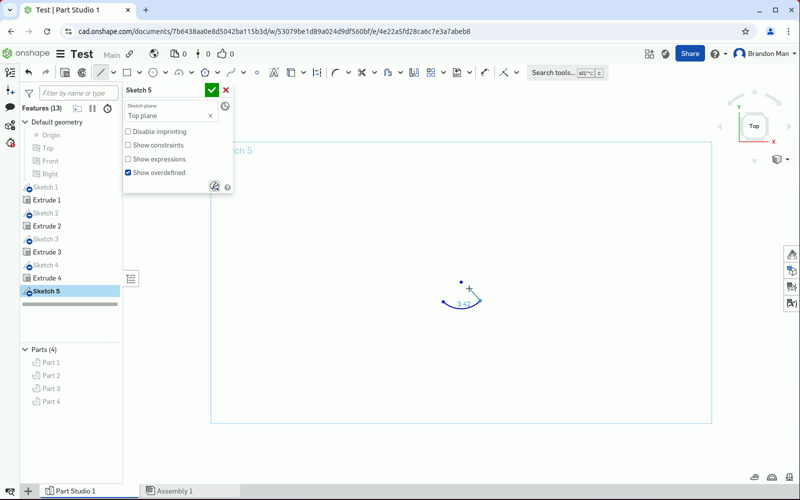
key_up(shift)
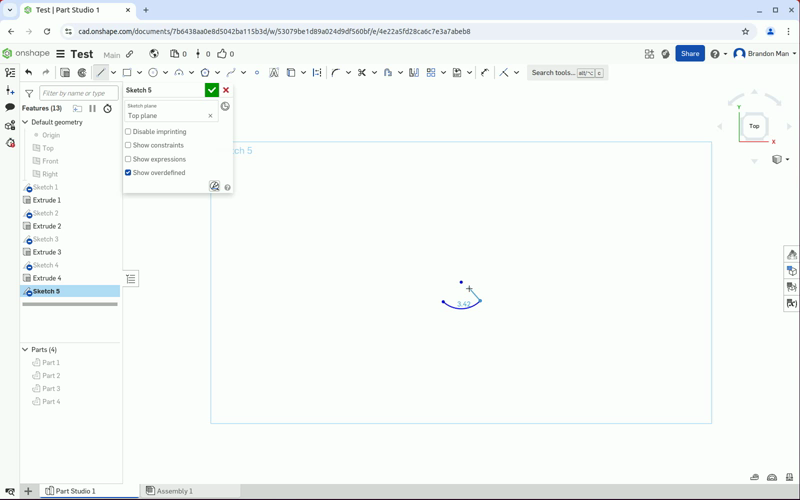
key_down(shift)
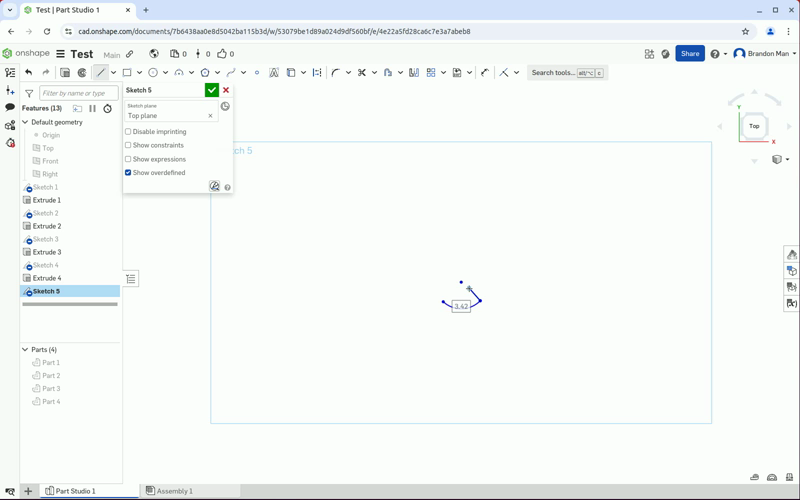
mouse_move(499, 288)
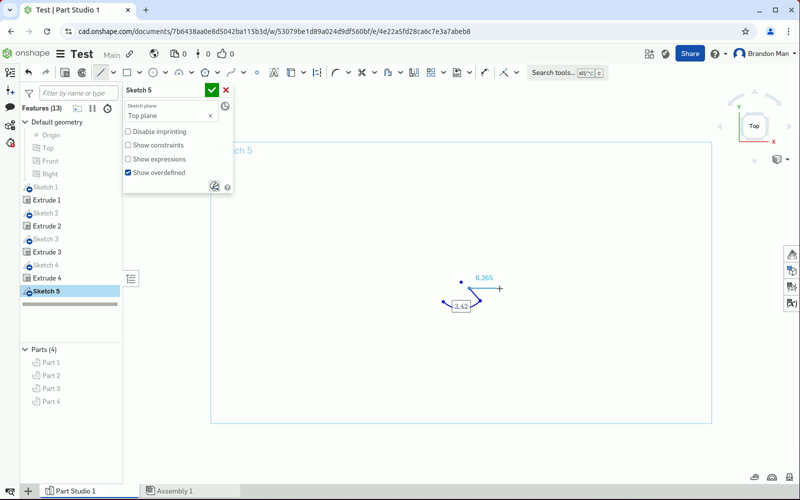
mouse_move(455, 288)
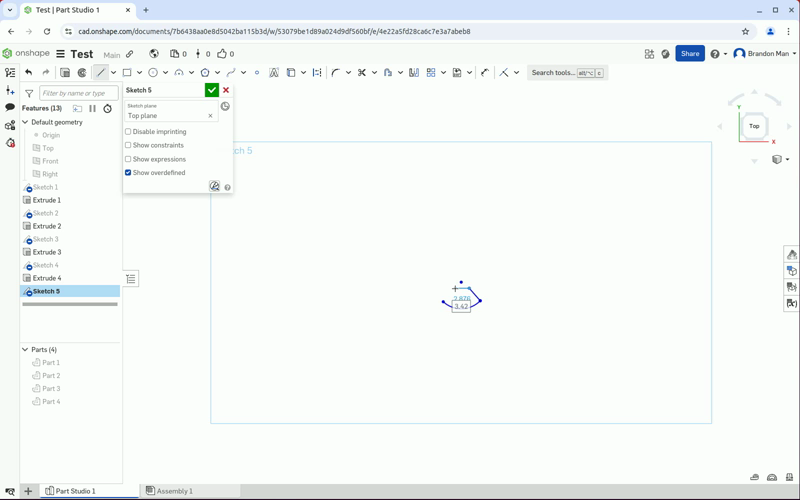
click(455, 288)
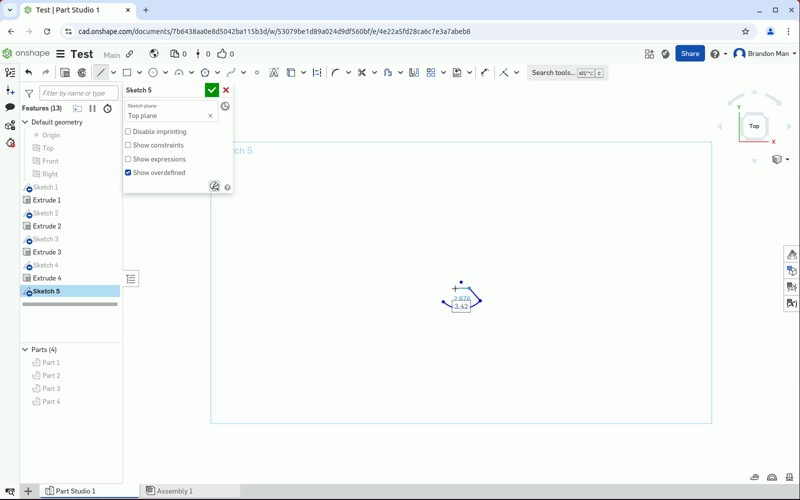
key_up(shift)
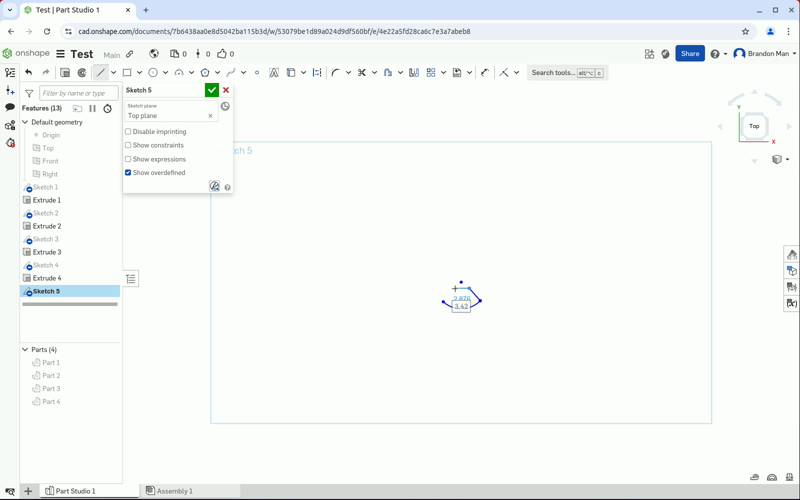
mouse_move(485, 288)
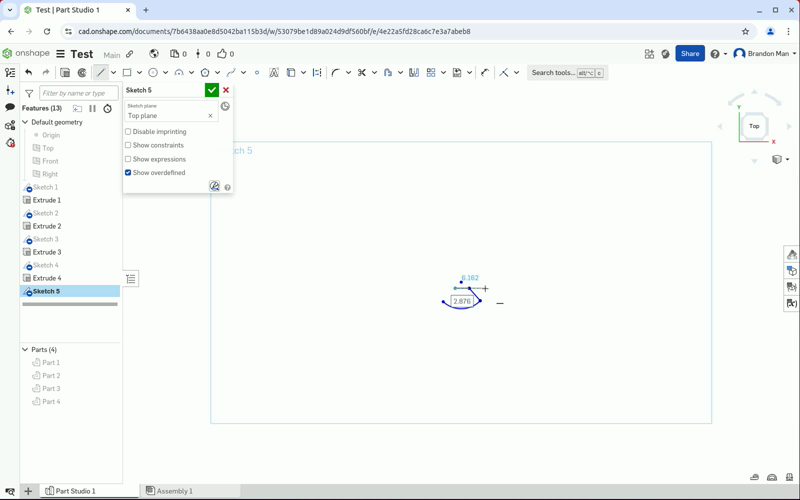
key_down(shift)
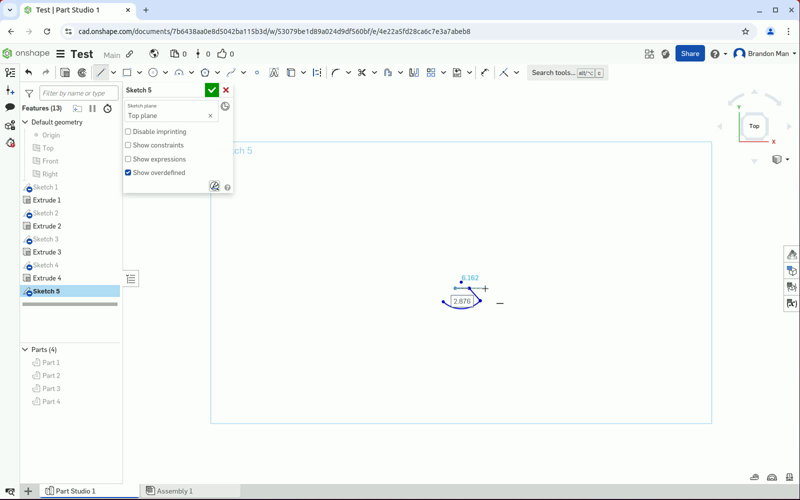
mouse_move(443, 301)
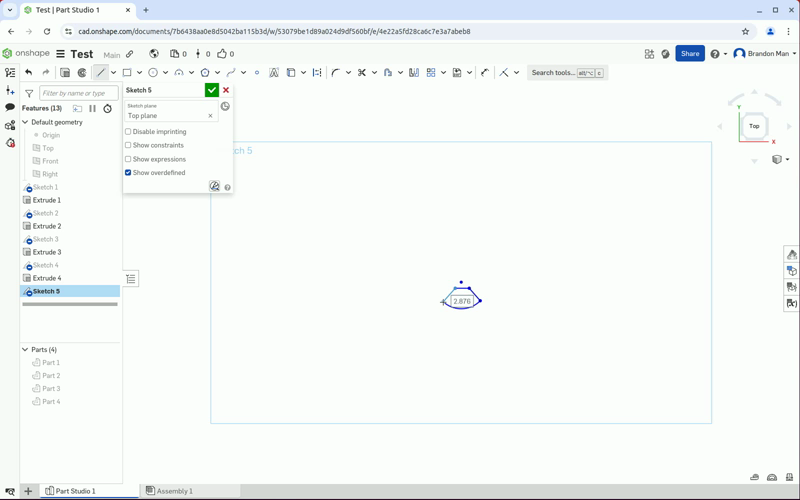
key_up(shift)
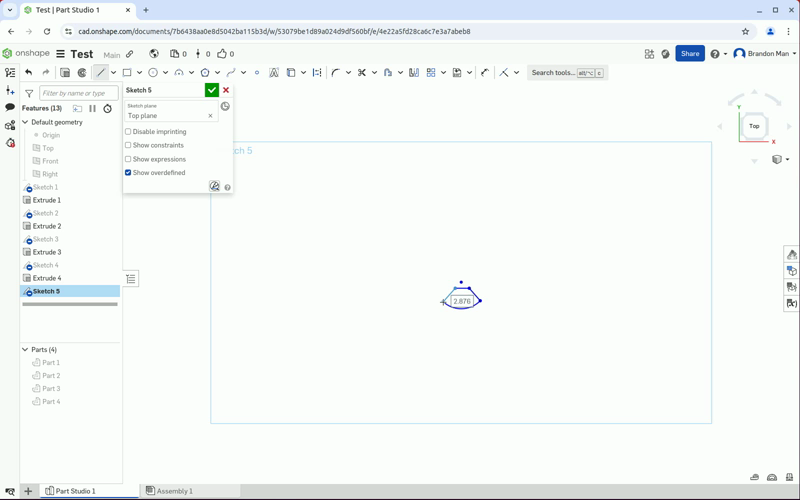
click(443, 301)
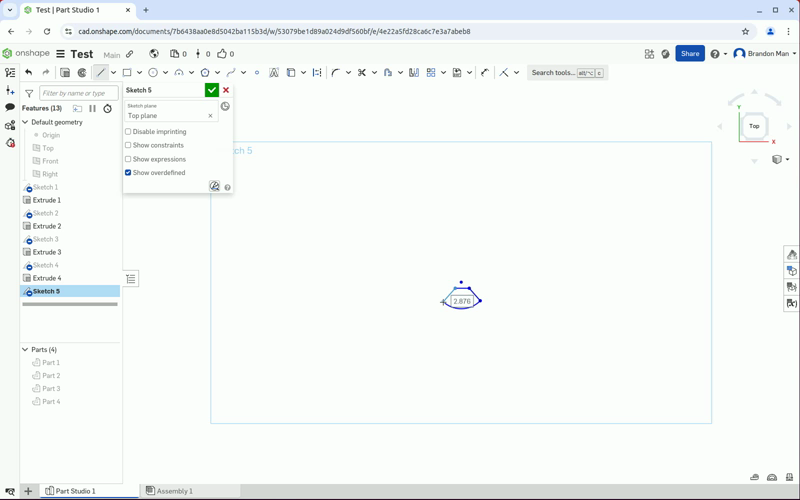
key(esc)
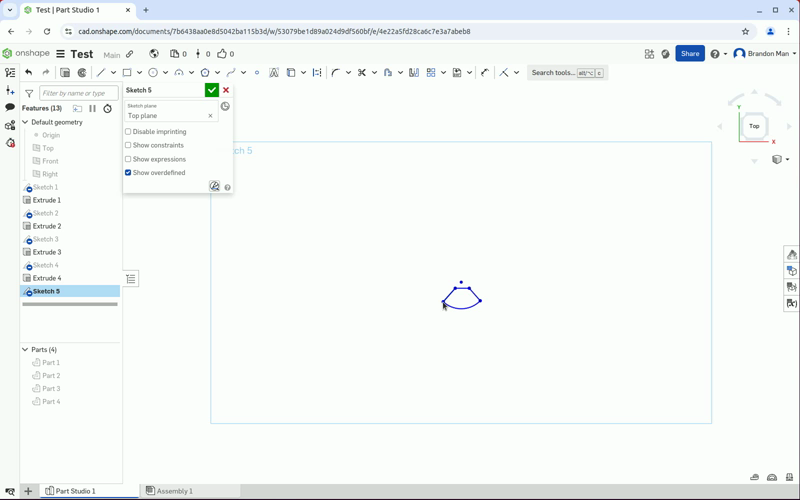
mouse_move(458, 300)
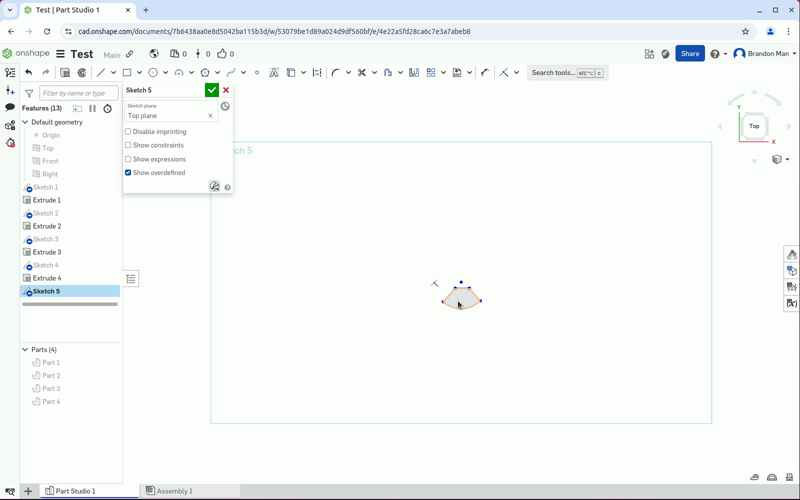
scroll(6)
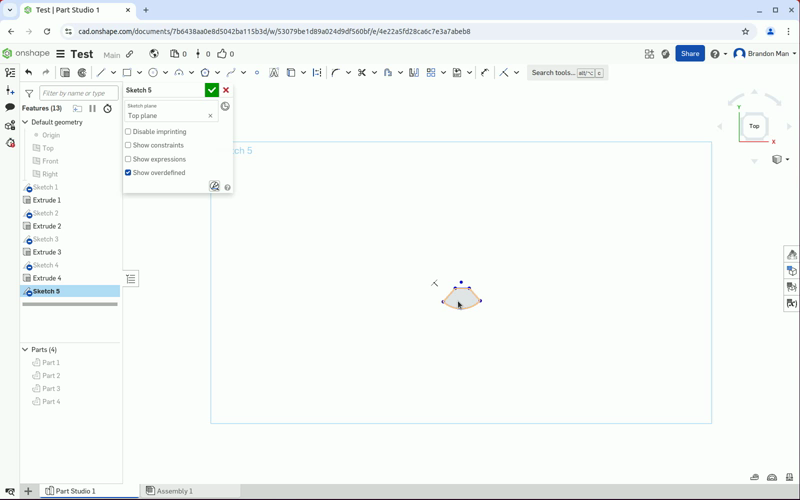
scroll(6)
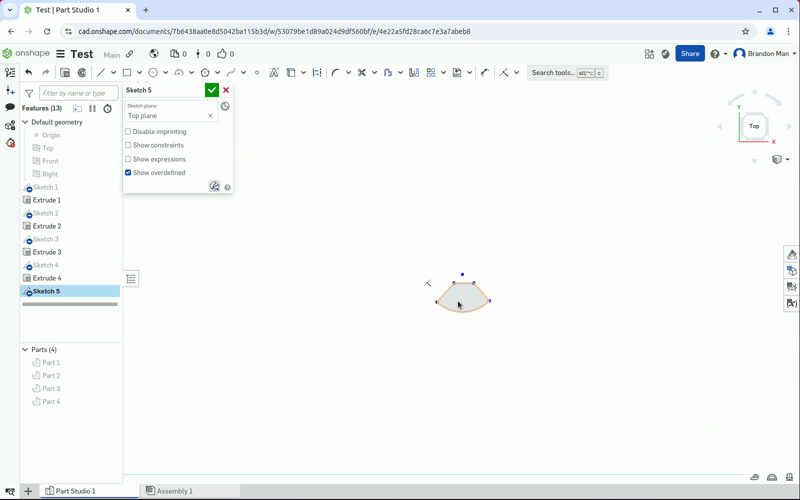
scroll(6)
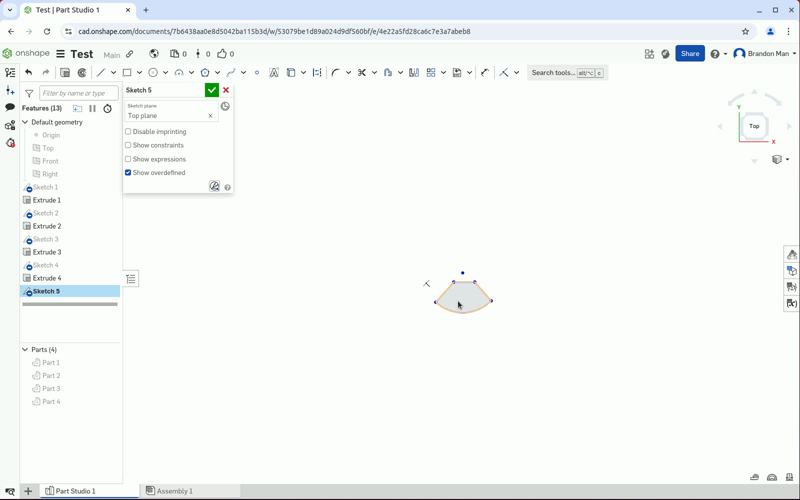
scroll(6)
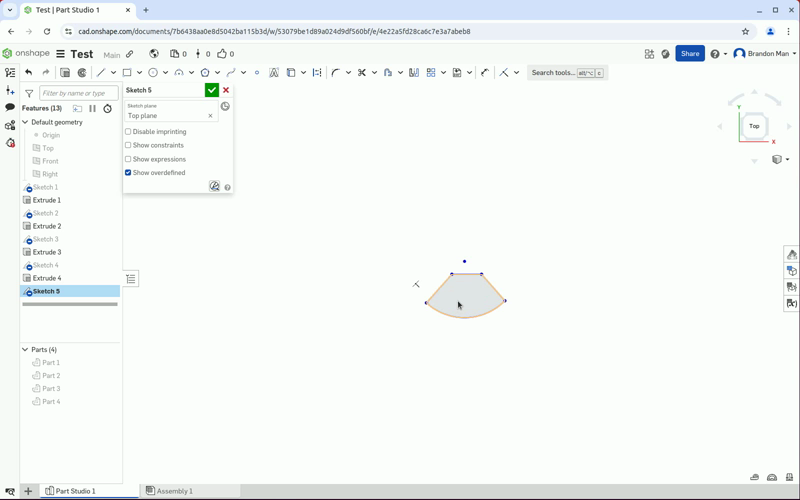
scroll(6)
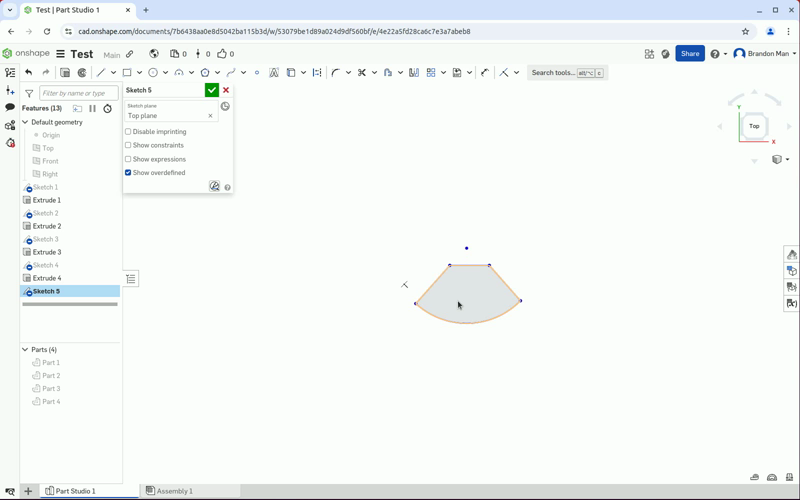
scroll(6)
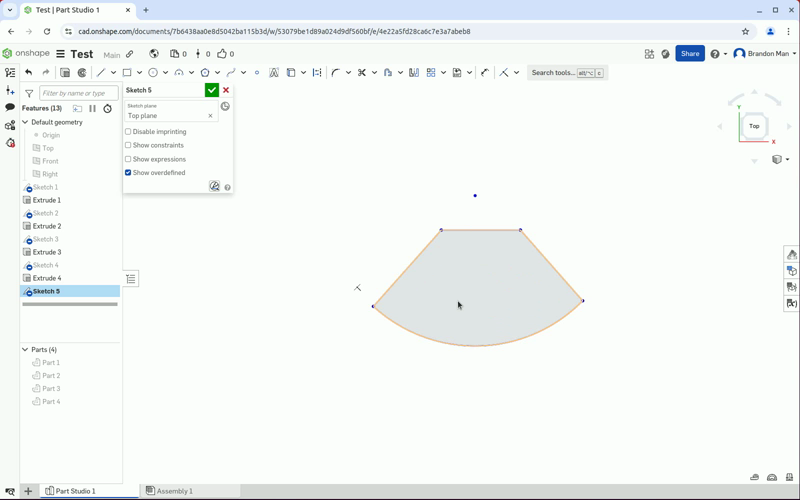
scroll(6)
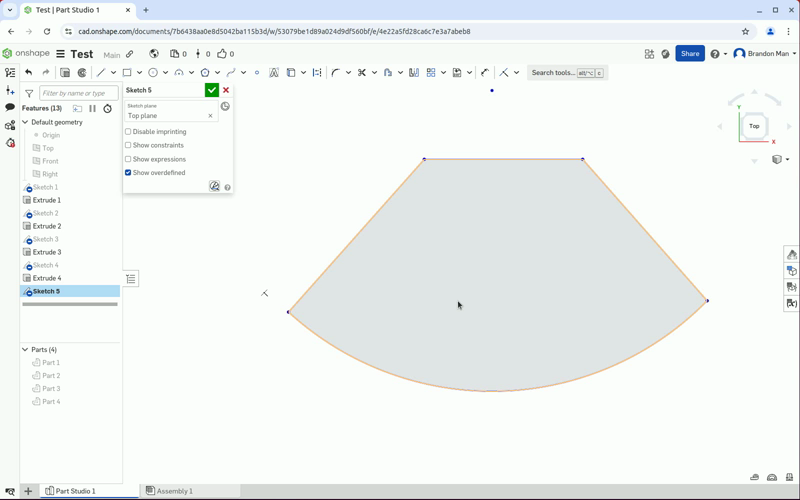
click(458, 300)
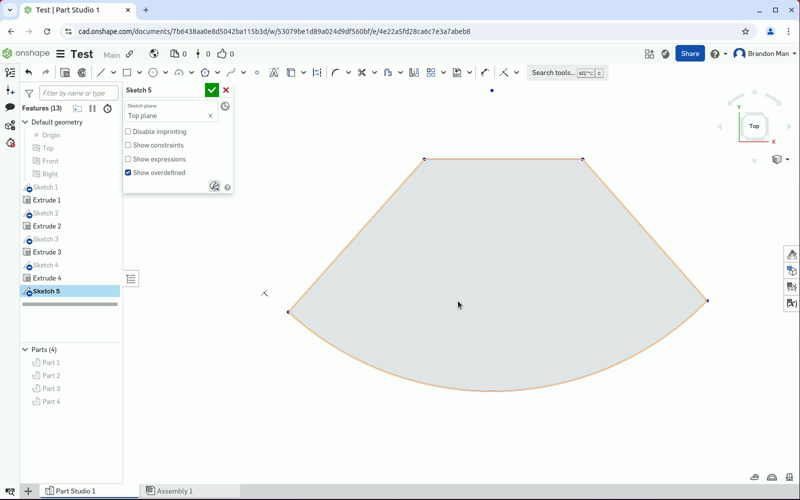
scroll(-6)
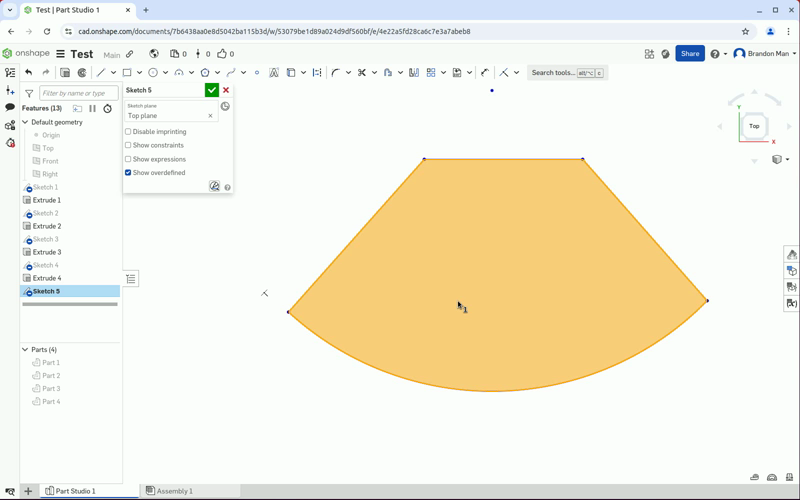
scroll(-6)
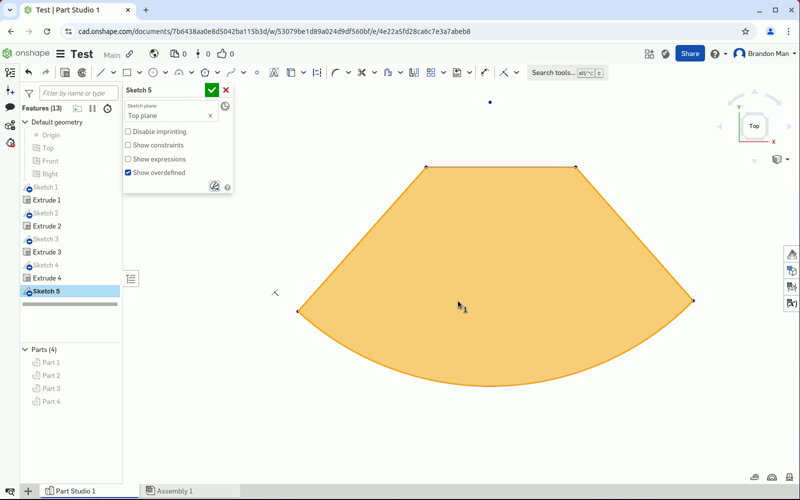
scroll(-6)
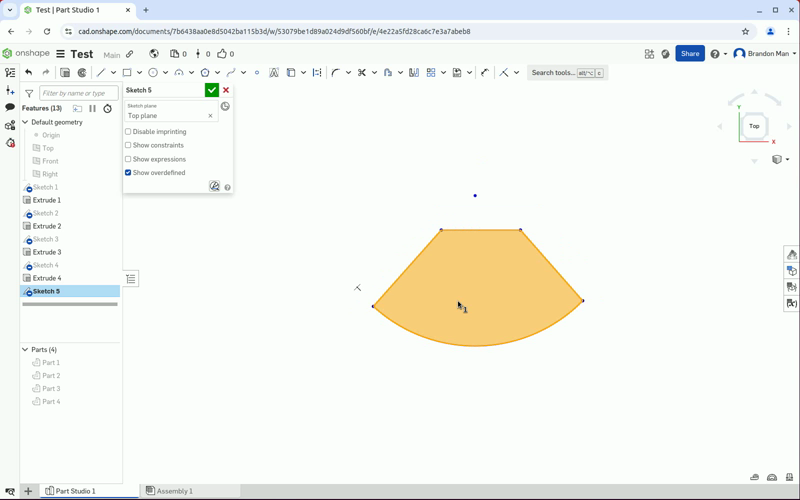
scroll(-6)
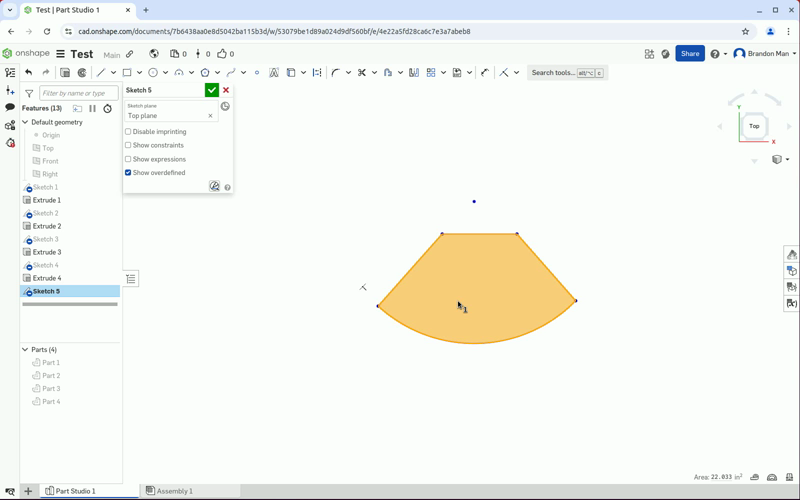
scroll(-6)
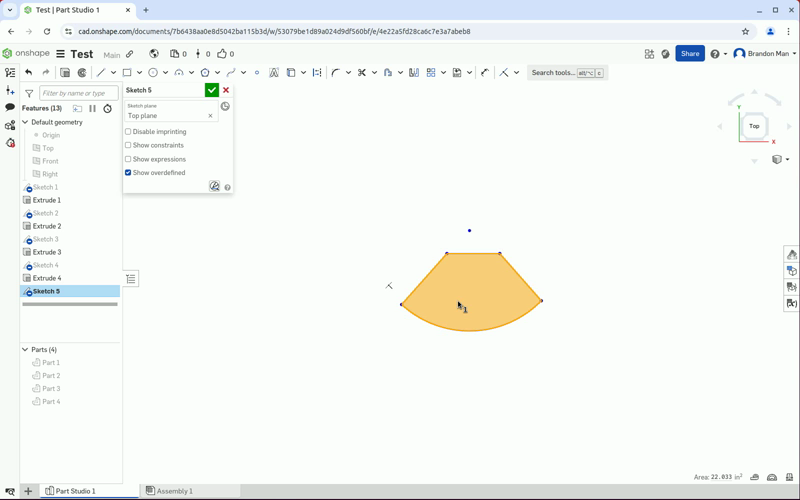
scroll(-6)
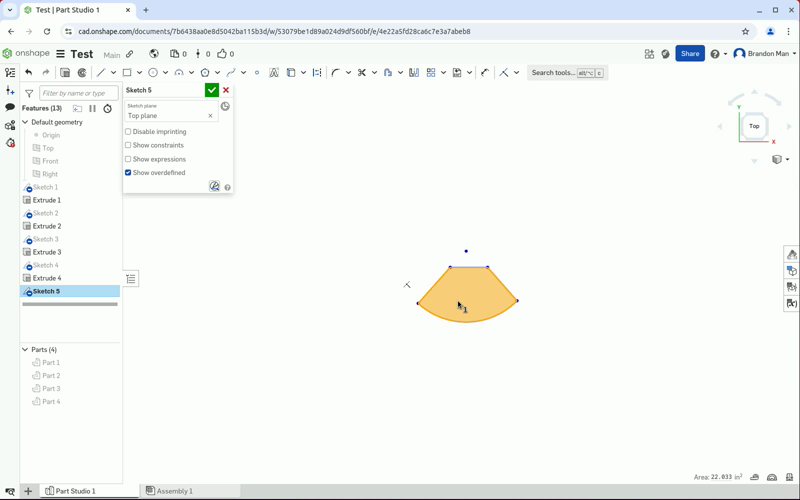
scroll(-6)
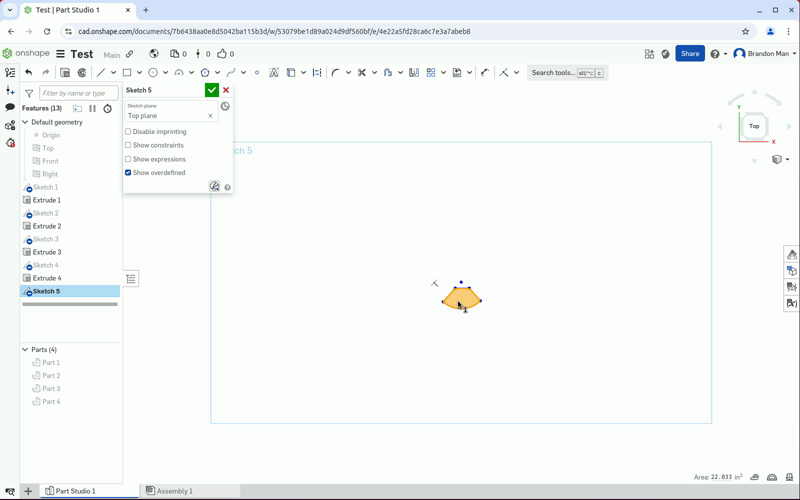
mouse_move(73, 352)
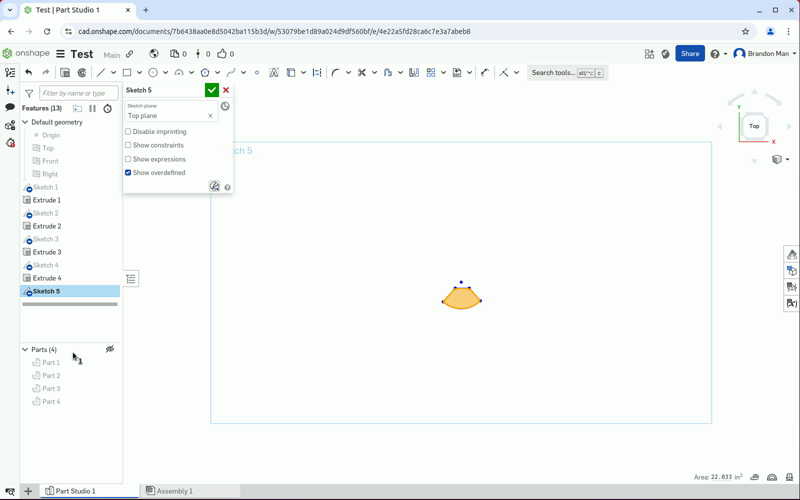
key(shift+y)
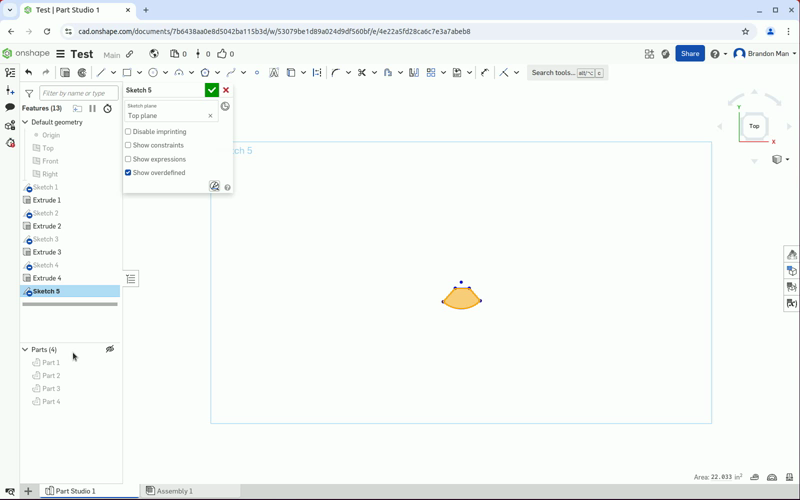
key(shift+e)
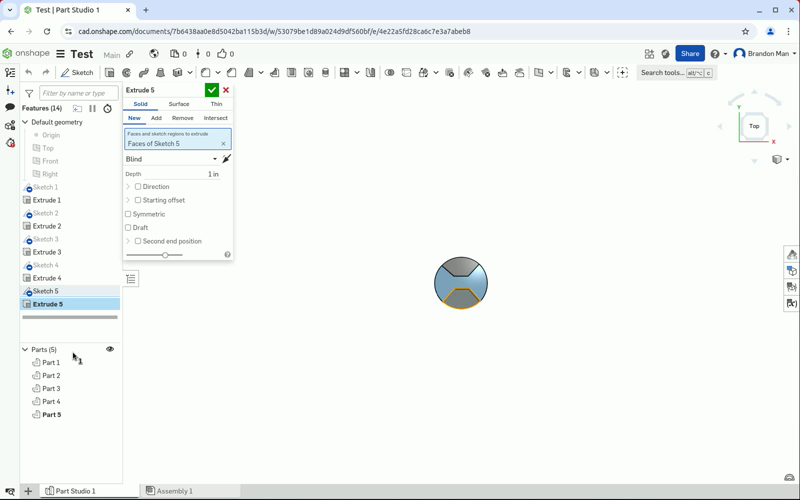
mouse_move(143, 106)
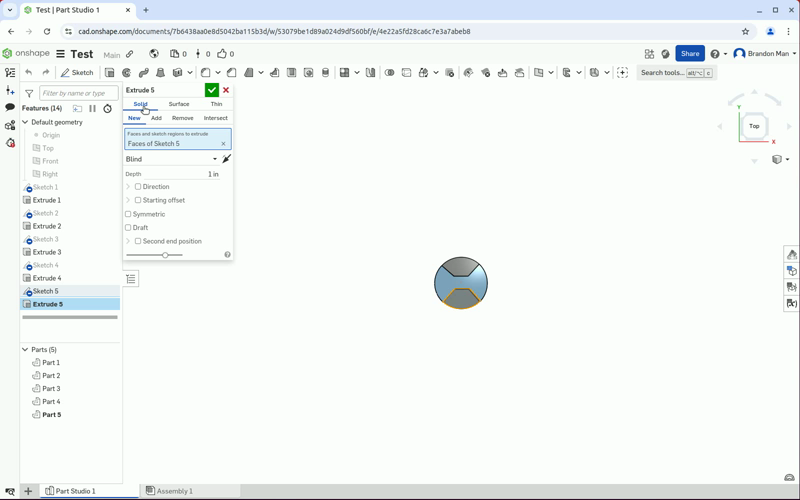
click(143, 106)
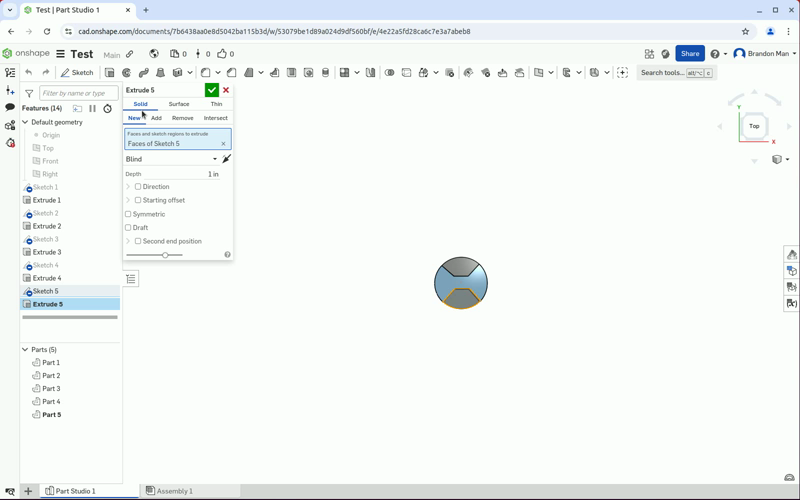
mouse_move(137, 120)
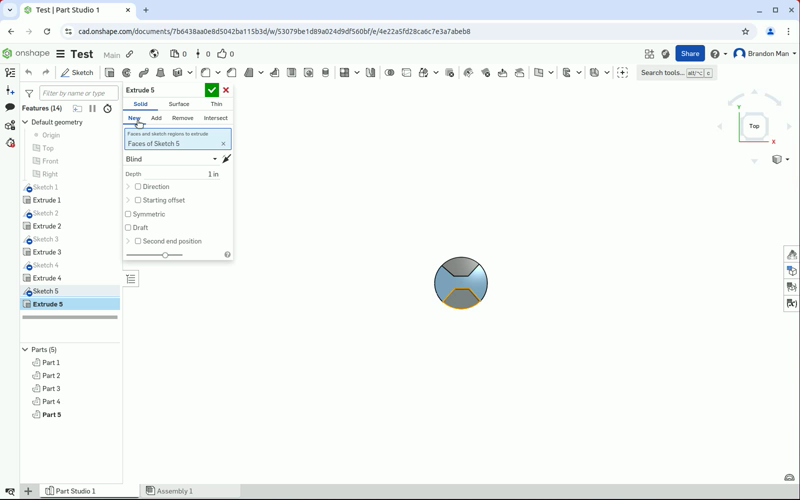
click(137, 120)
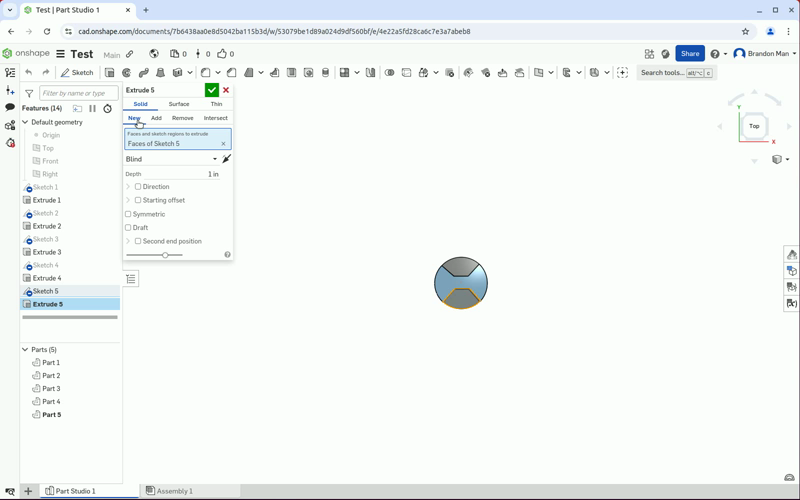
key(tab, 4)
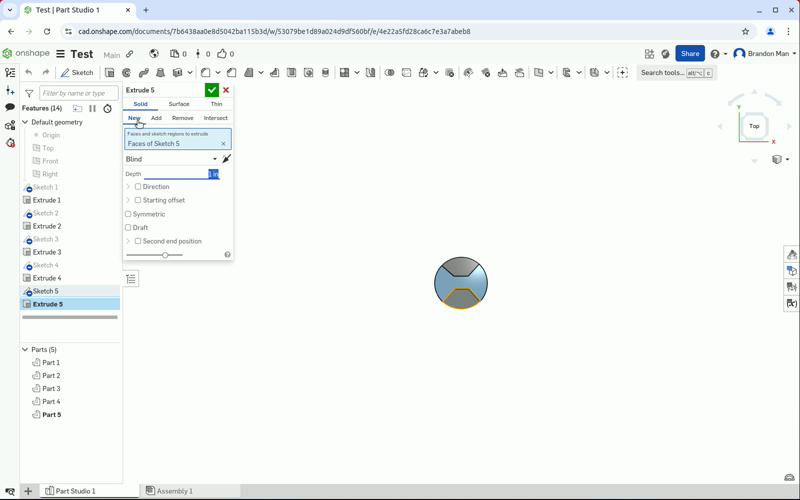
text(23.108)
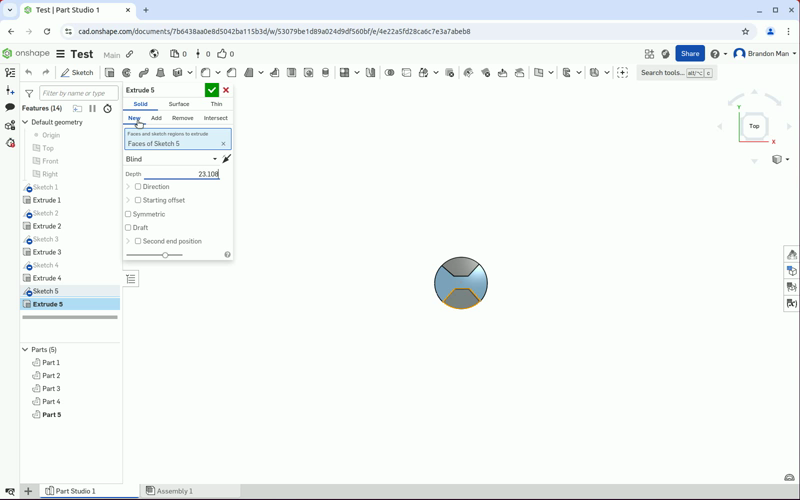
key(enter)
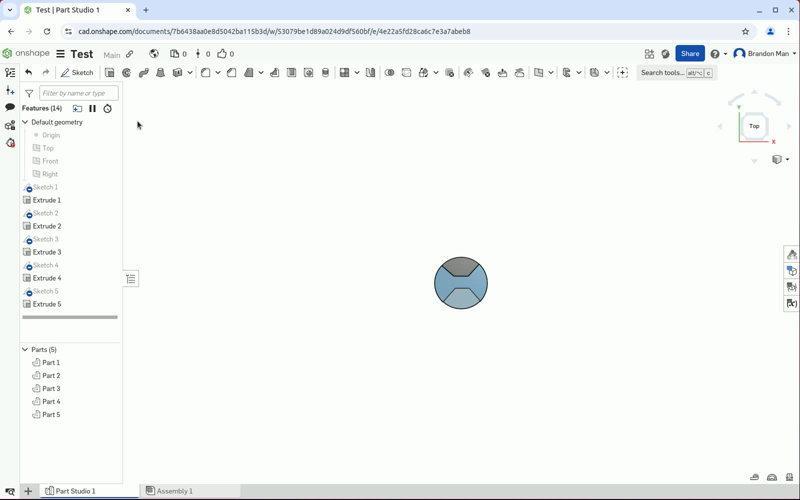
key(shift+h)
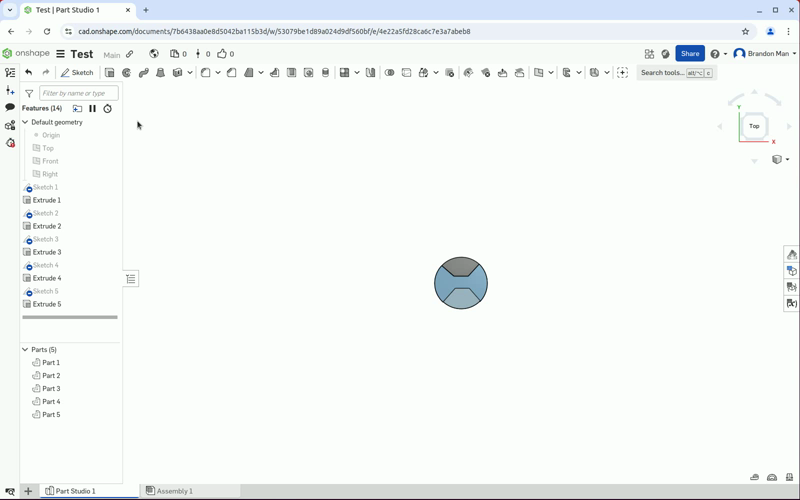
key(shift+h)
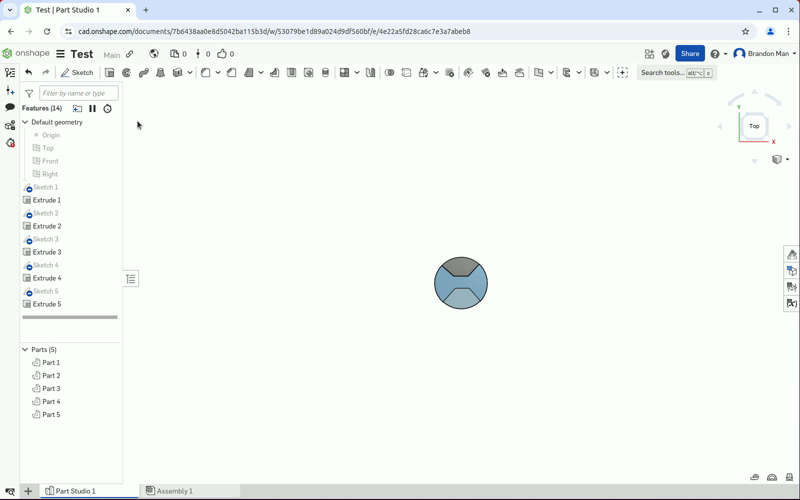
mouse_move(73, 189)
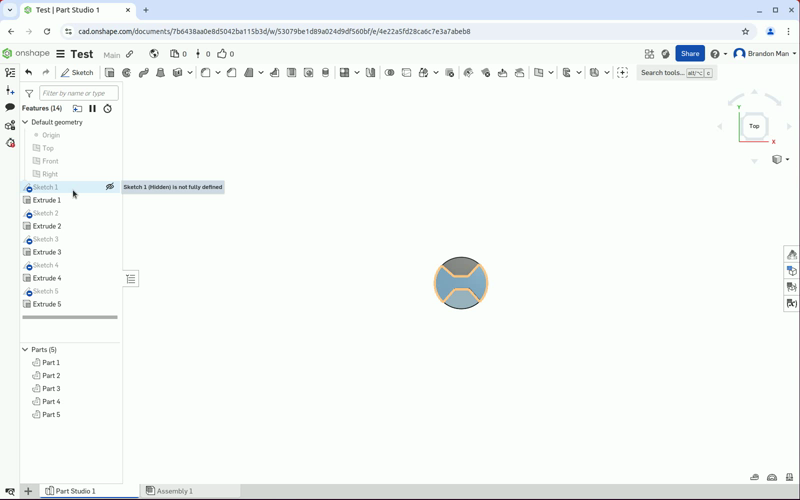
click(73, 189)
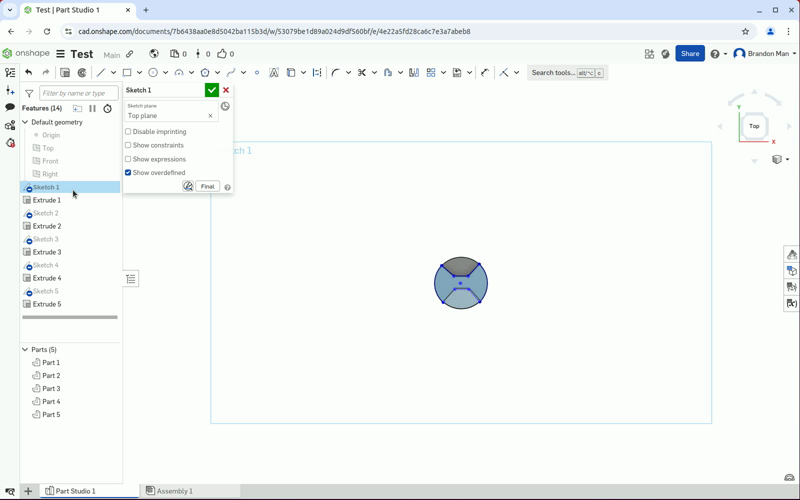
mouse_move(229, 92)
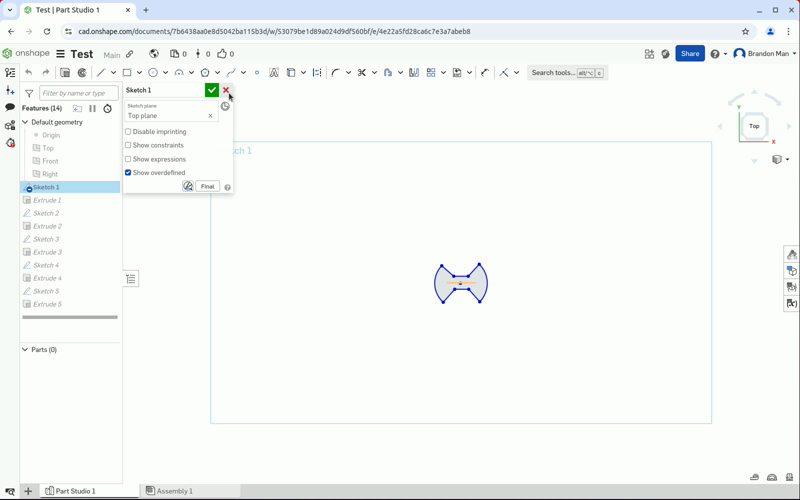
click(229, 92)
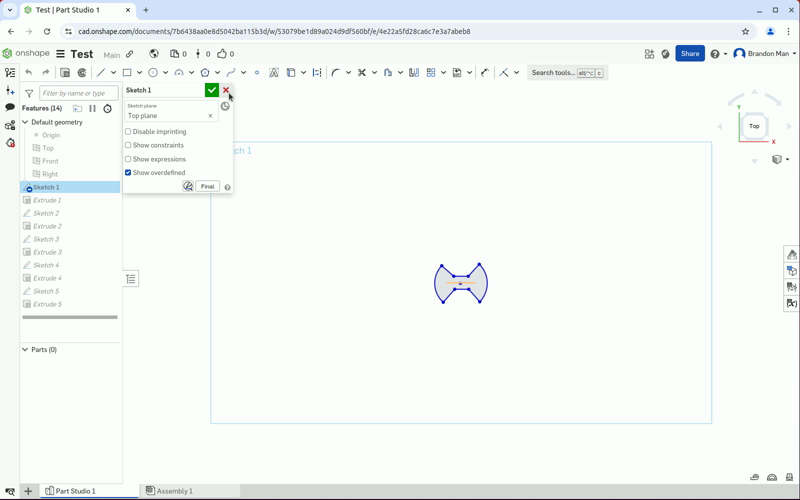
key(shift+s)
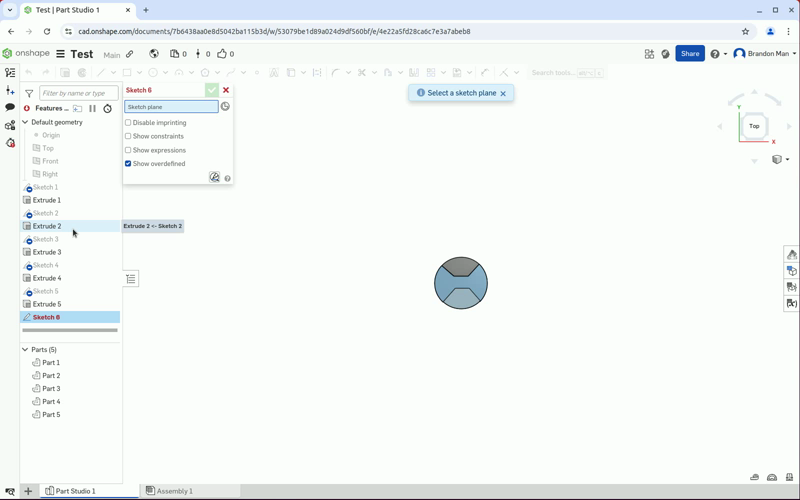
scroll(3)
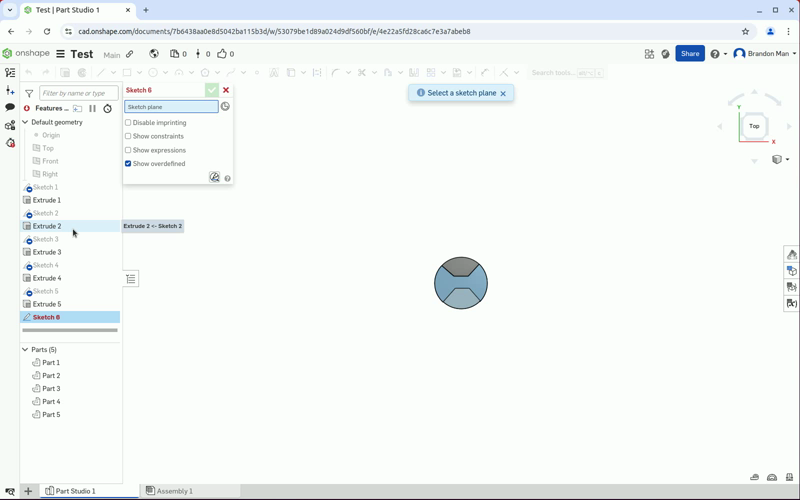
mouse_move(73, 150)
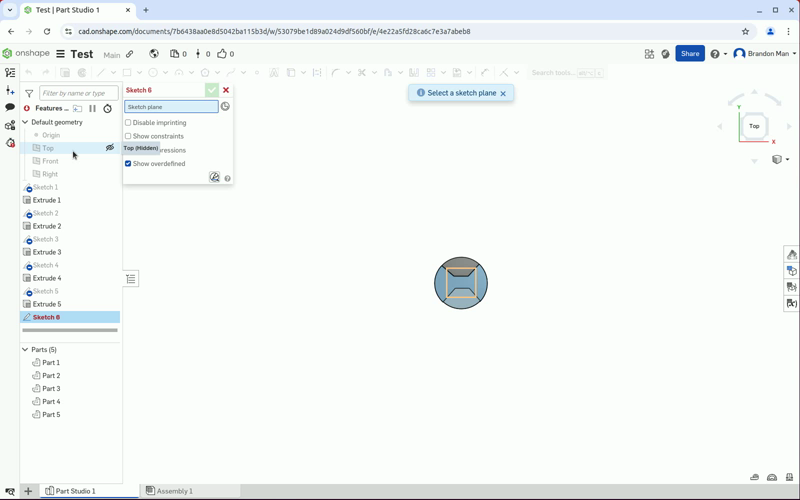
click(73, 150)
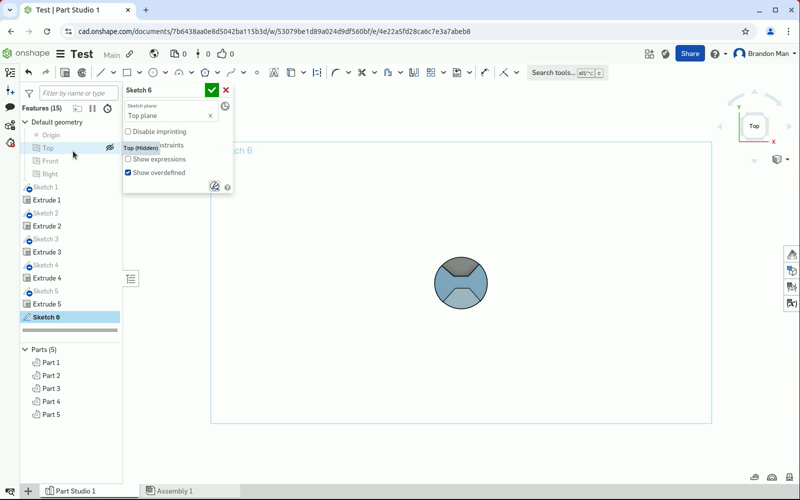
mouse_move(73, 352)
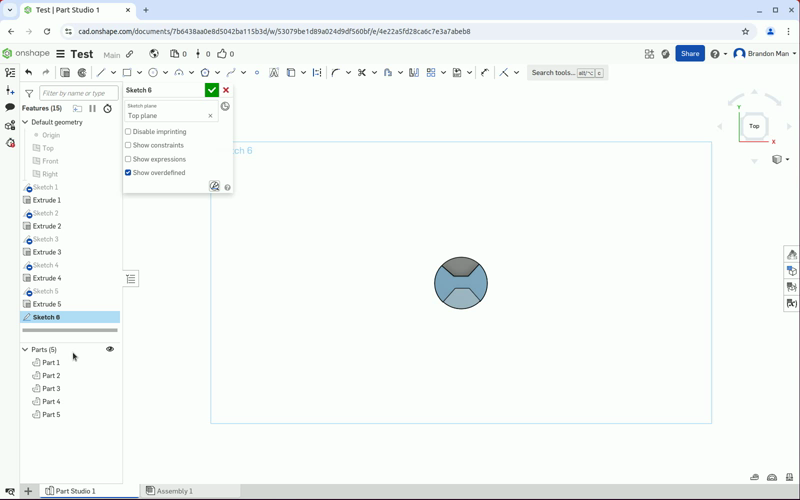
key(y)
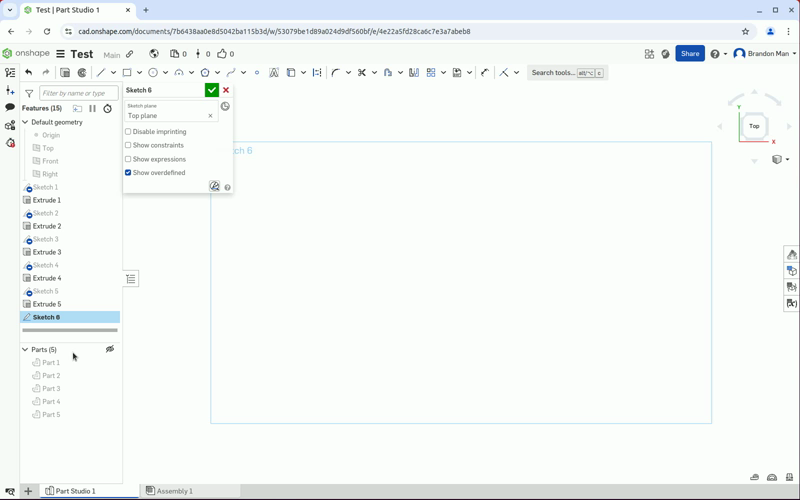
key(l)
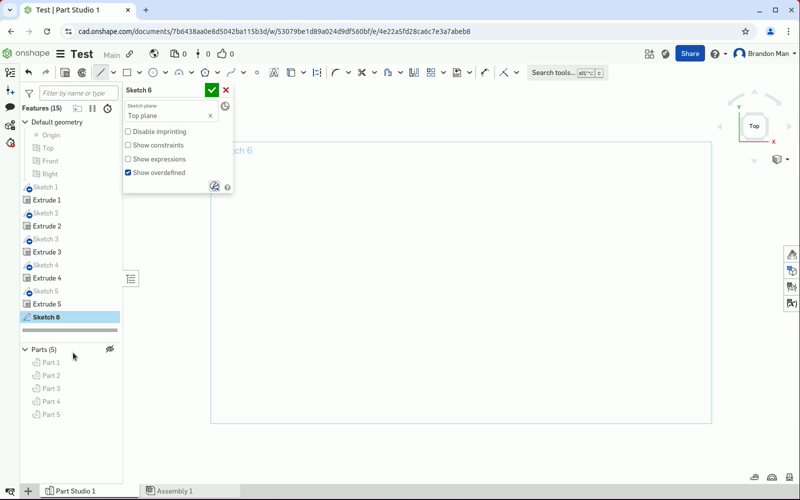
key_down(shift)
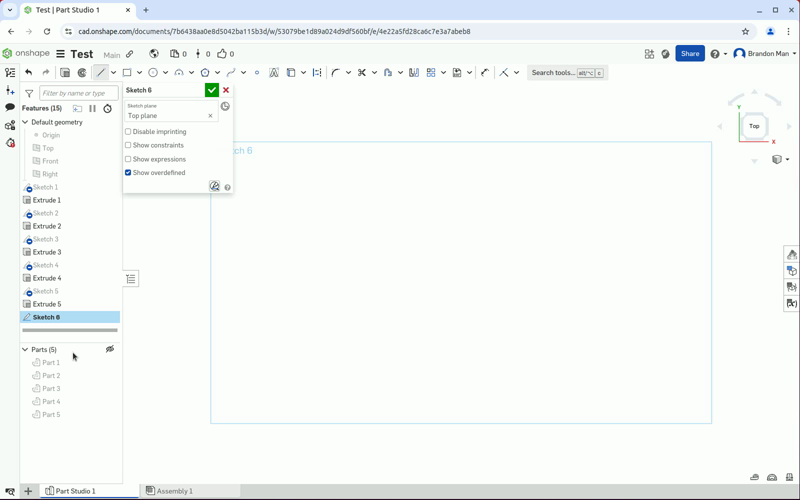
mouse_move(441, 265)
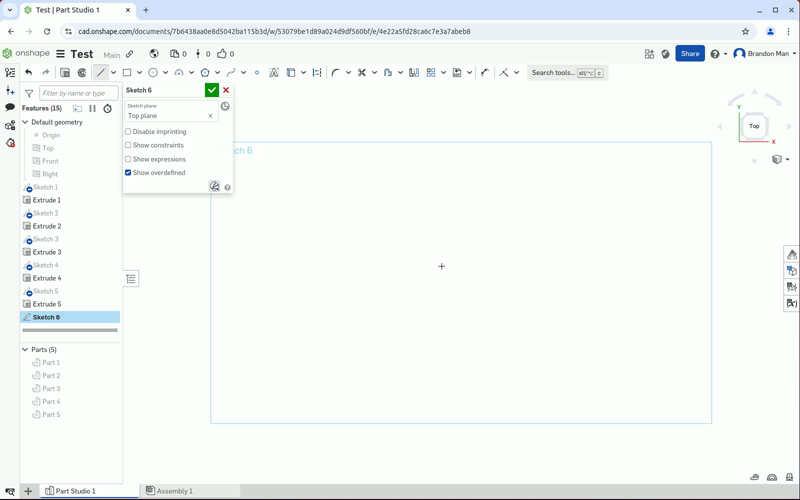
click(441, 265)
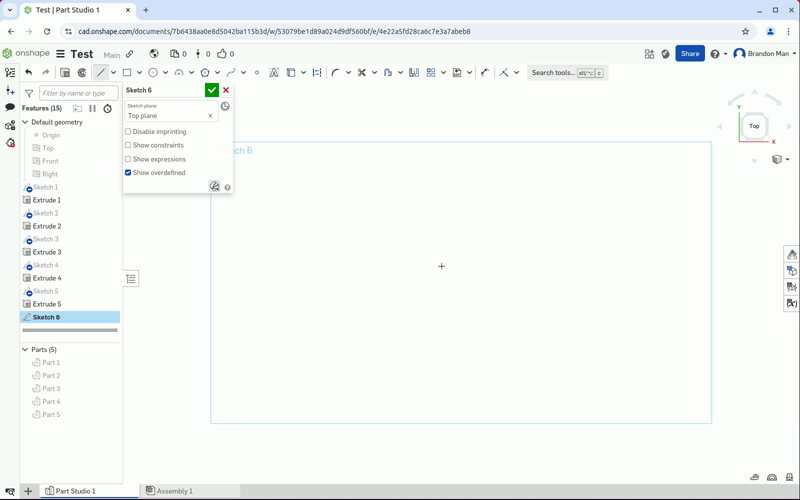
key_up(shift)
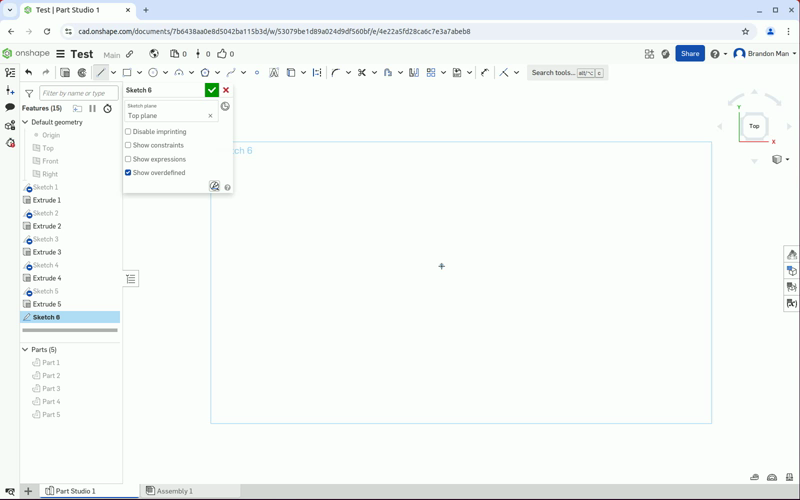
key_down(shift)
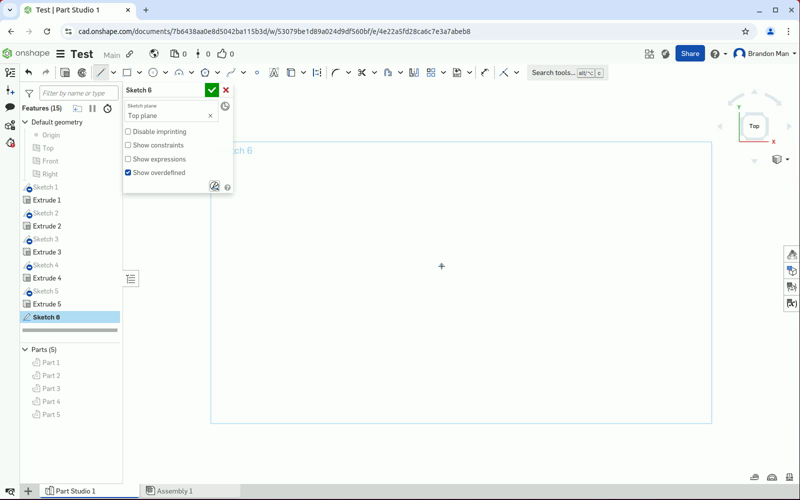
mouse_move(471, 265)
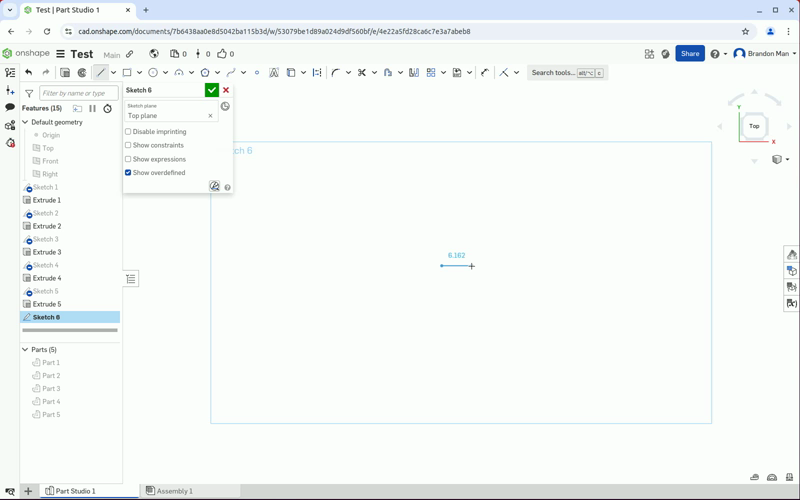
mouse_move(454, 276)
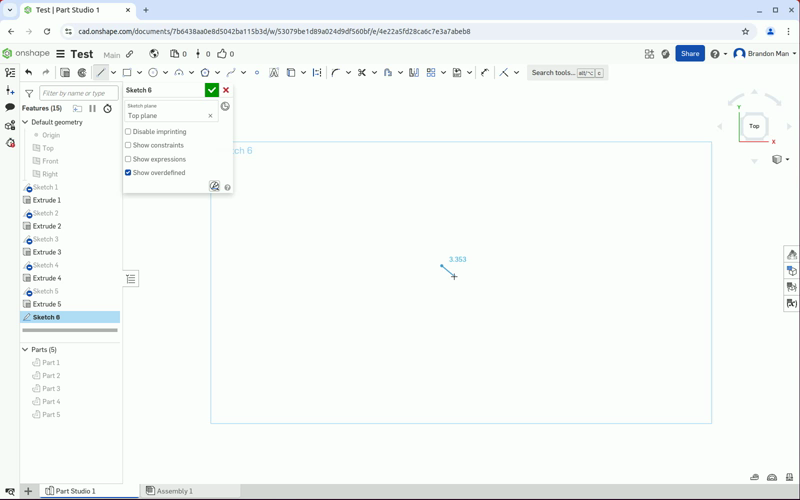
click(454, 276)
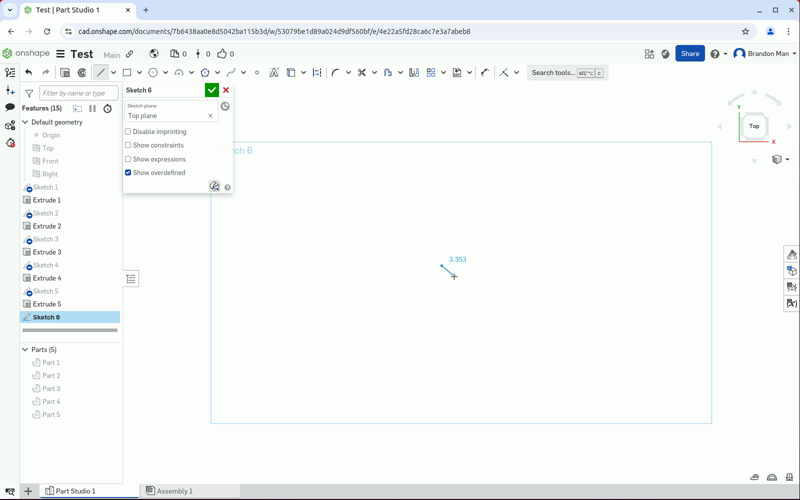
key_up(shift)
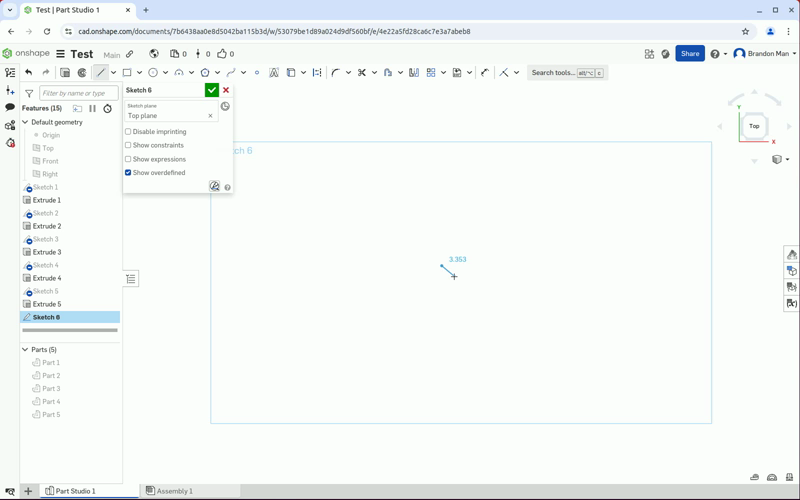
key_down(shift)
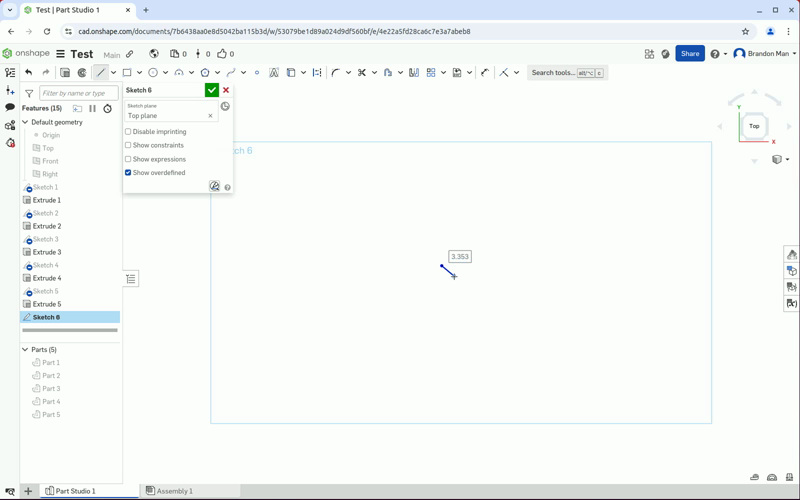
mouse_move(484, 276)
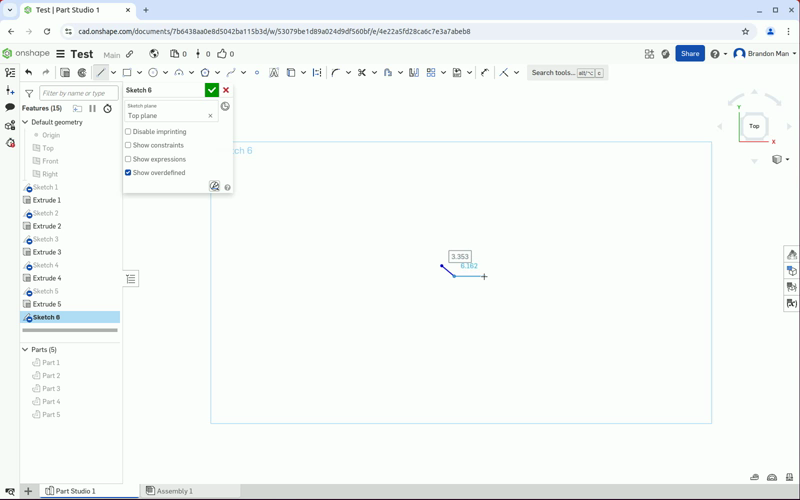
mouse_move(468, 276)
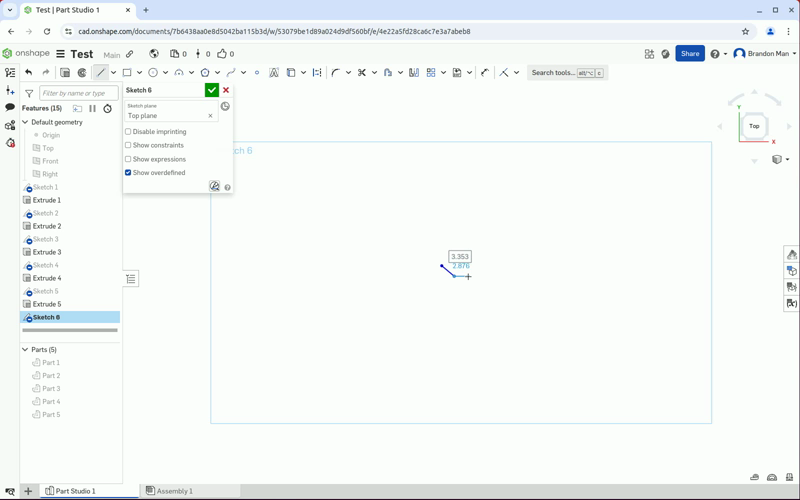
click(468, 276)
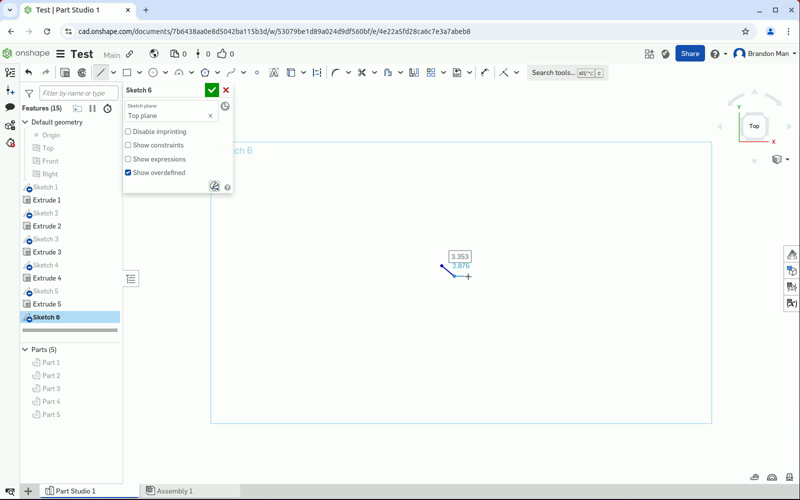
key_up(shift)
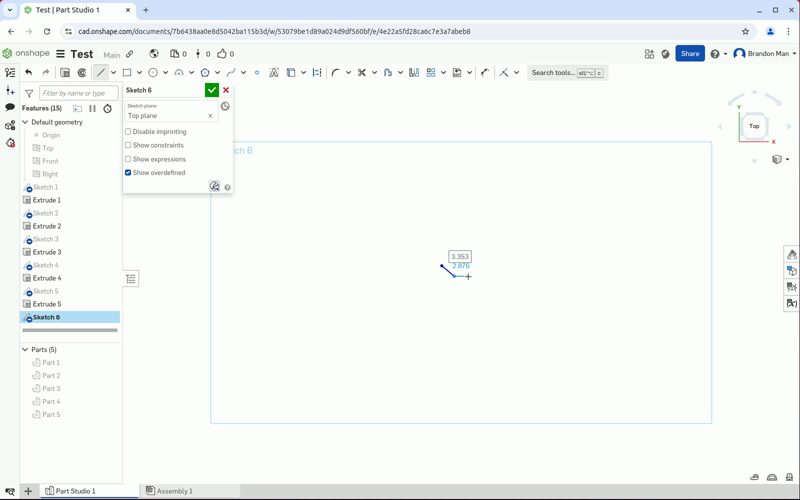
key_down(shift)
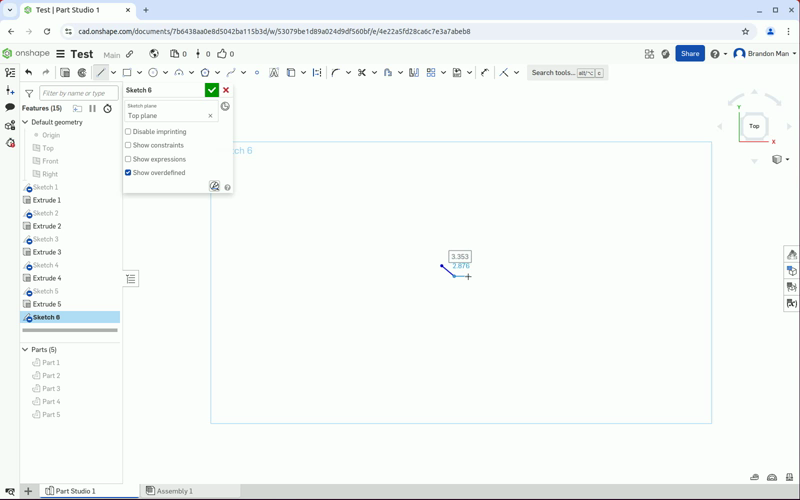
mouse_move(498, 276)
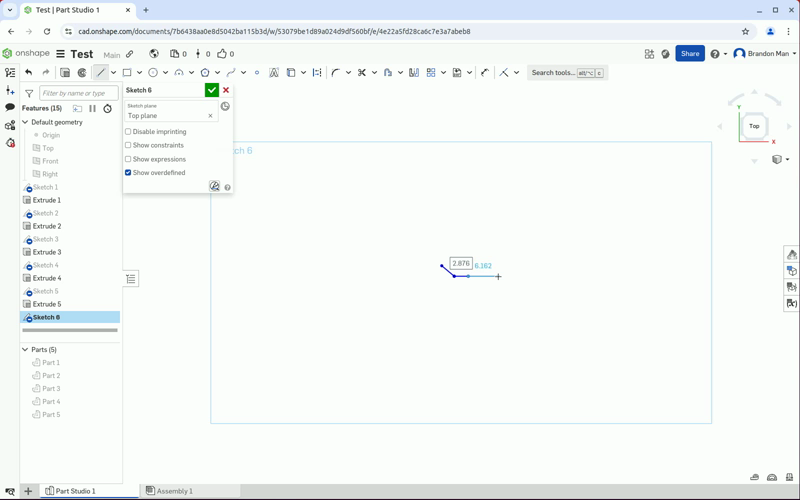
mouse_move(479, 264)
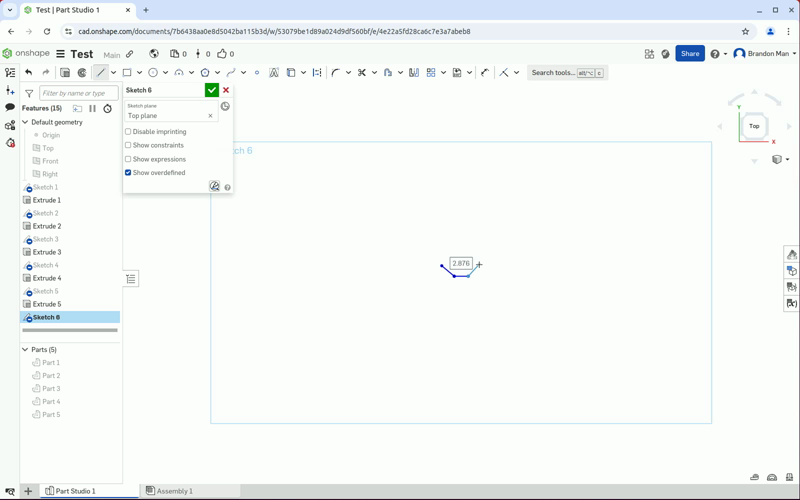
click(479, 264)
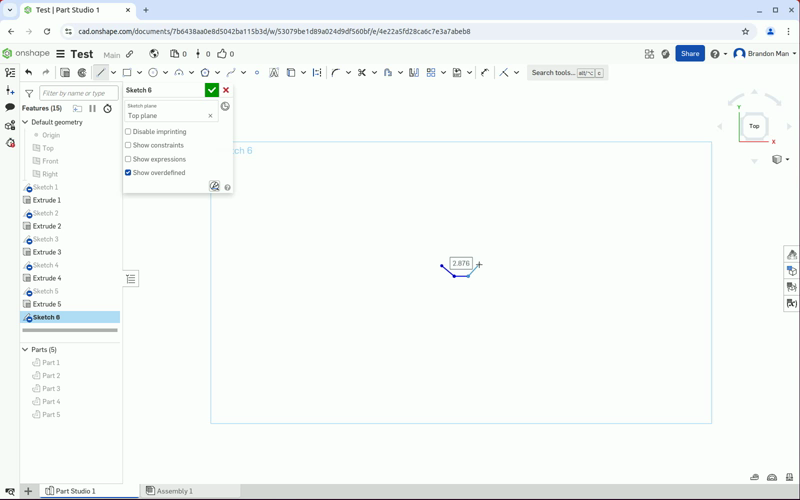
key_up(shift)
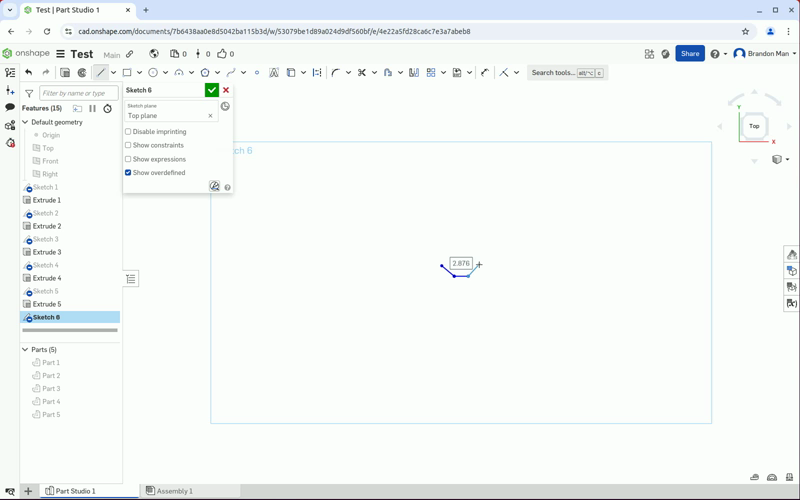
key(esc)
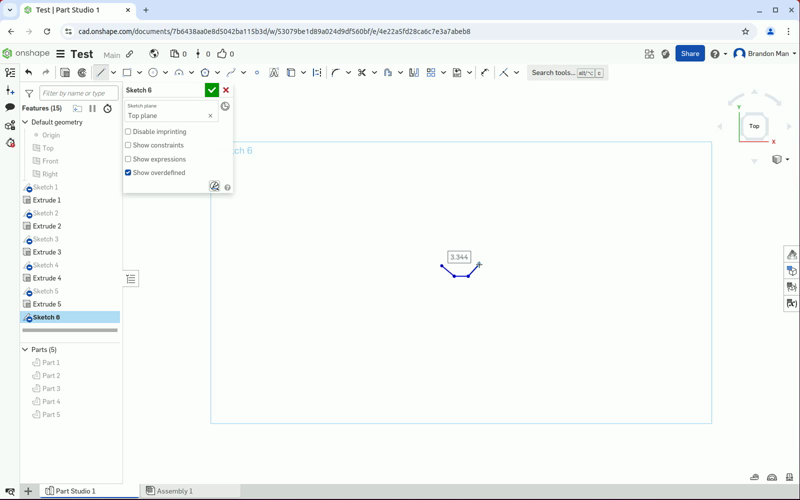
key(a)
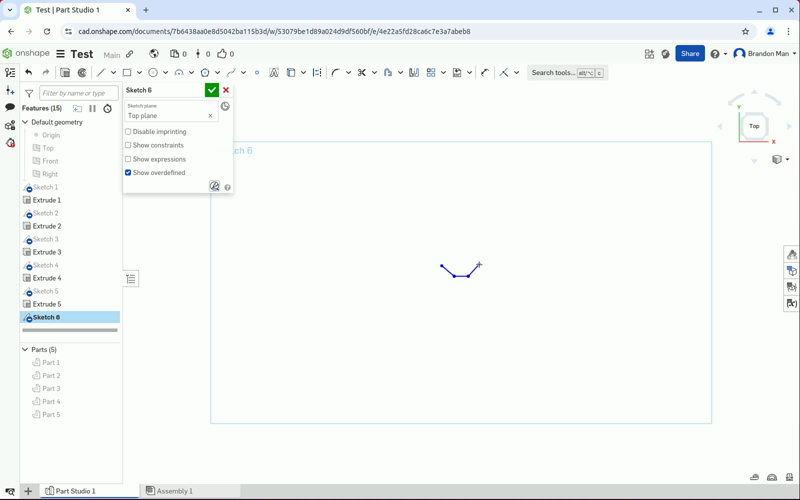
mouse_move(479, 264)
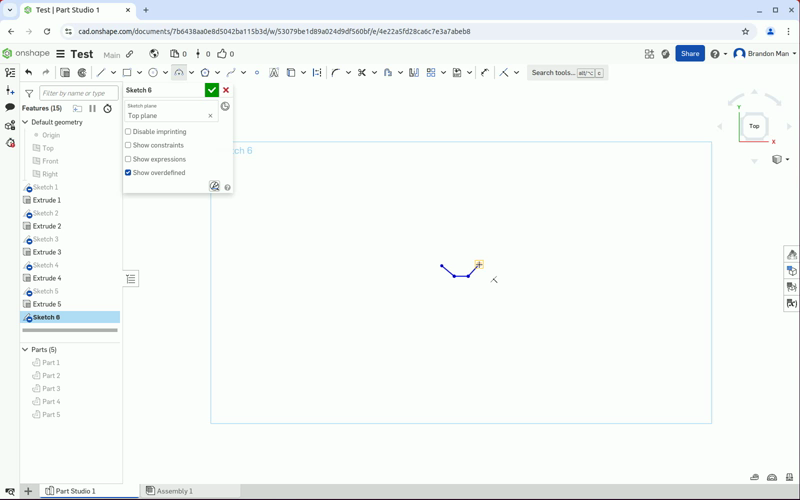
click(479, 264)
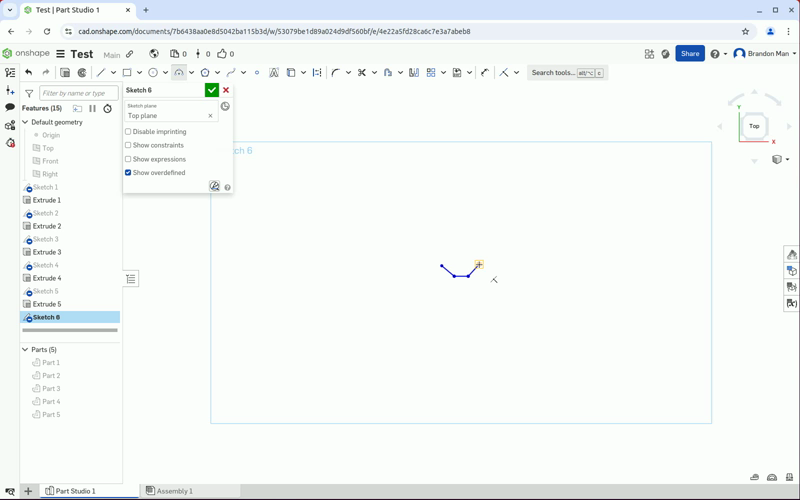
mouse_move(441, 265)
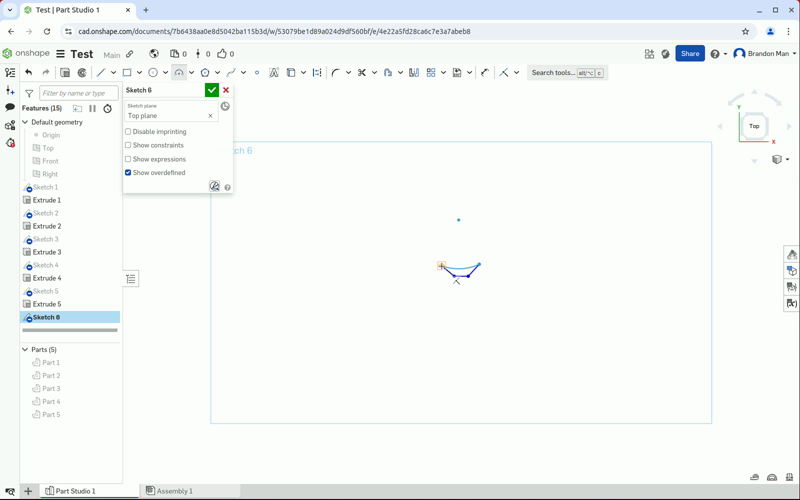
click(441, 265)
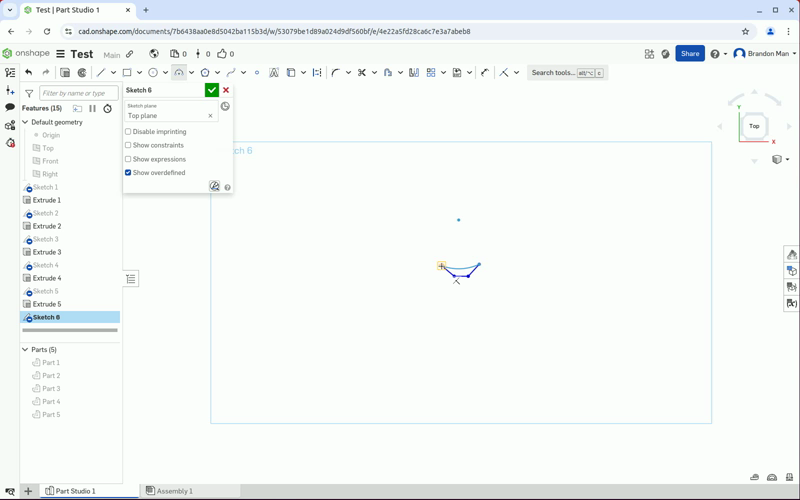
key_down(shift)
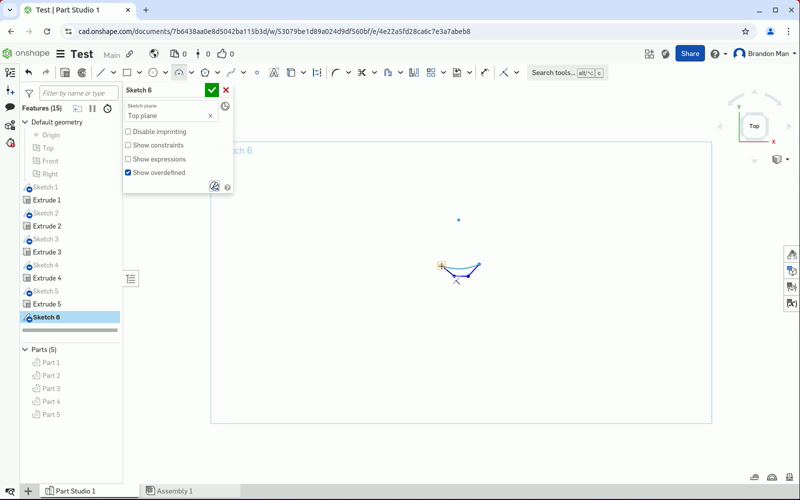
mouse_move(460, 257)
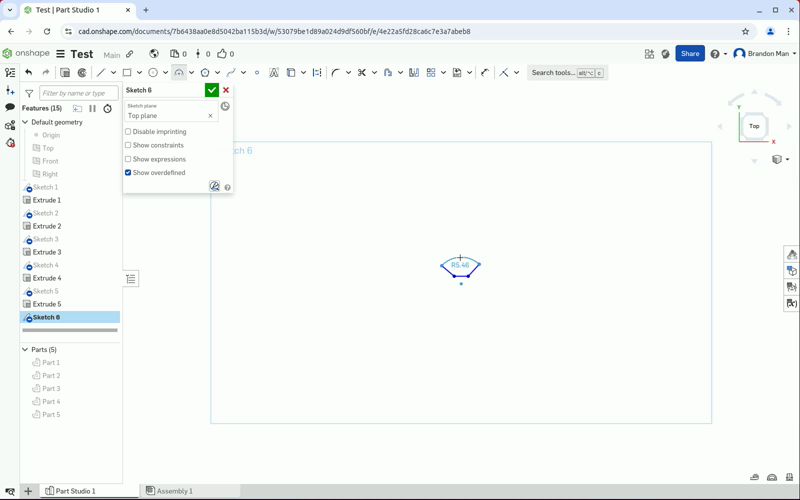
click(460, 257)
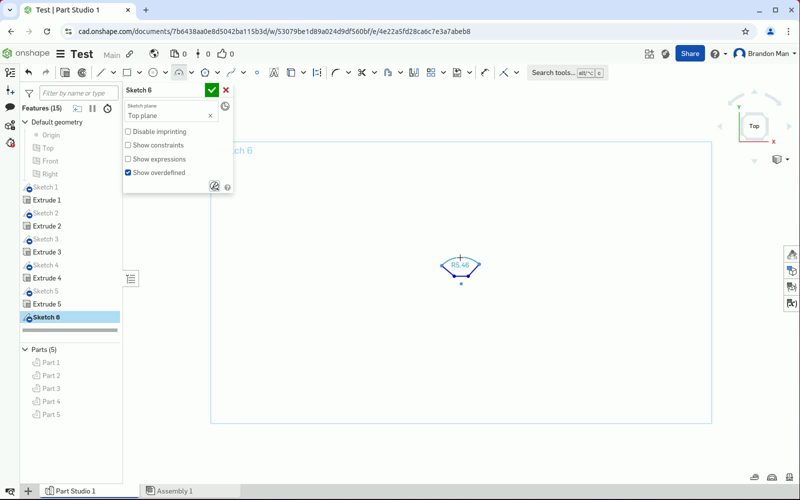
key_up(shift)
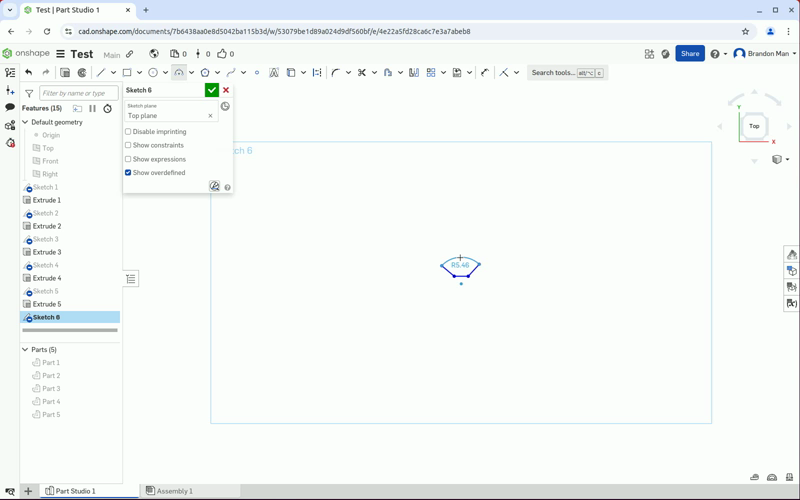
key(esc)
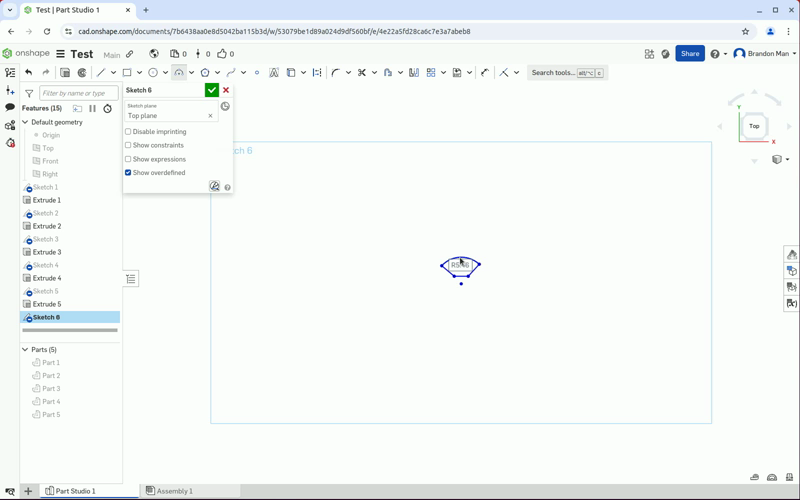
mouse_move(455, 274)
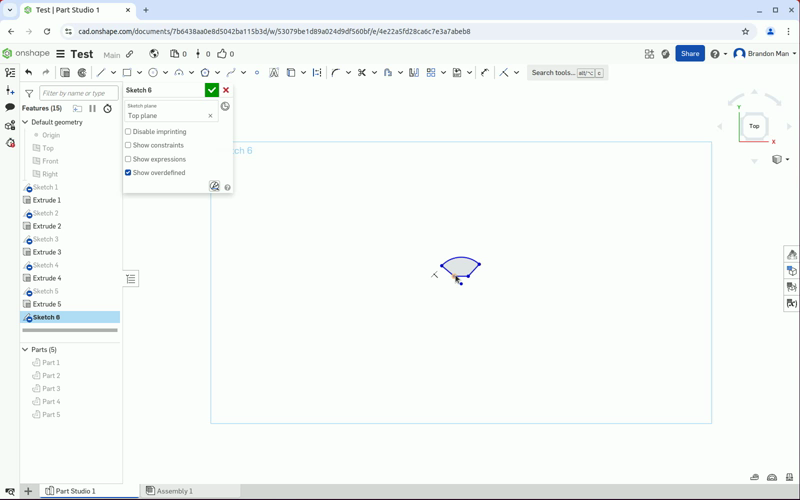
scroll(6)
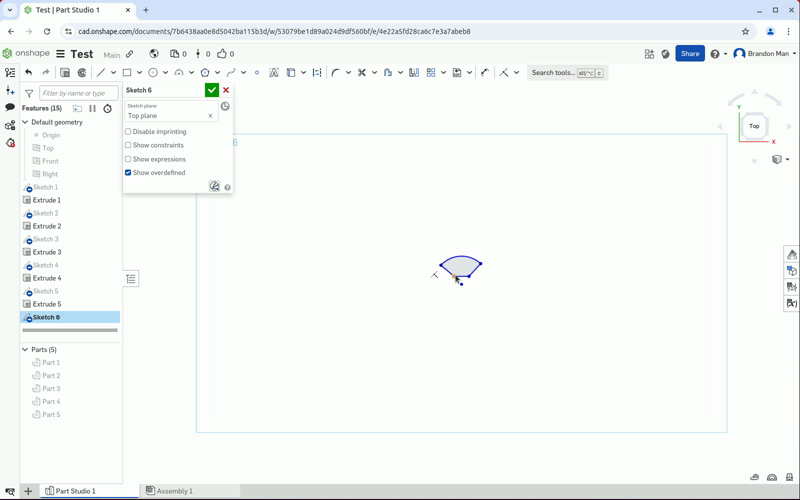
scroll(6)
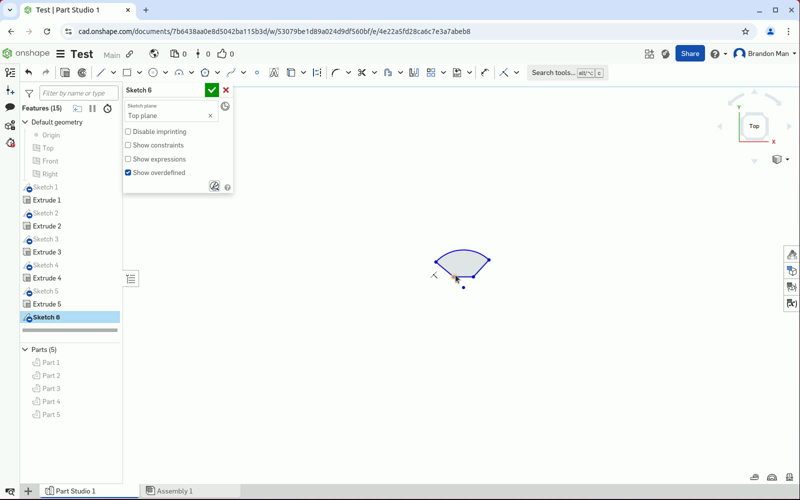
scroll(6)
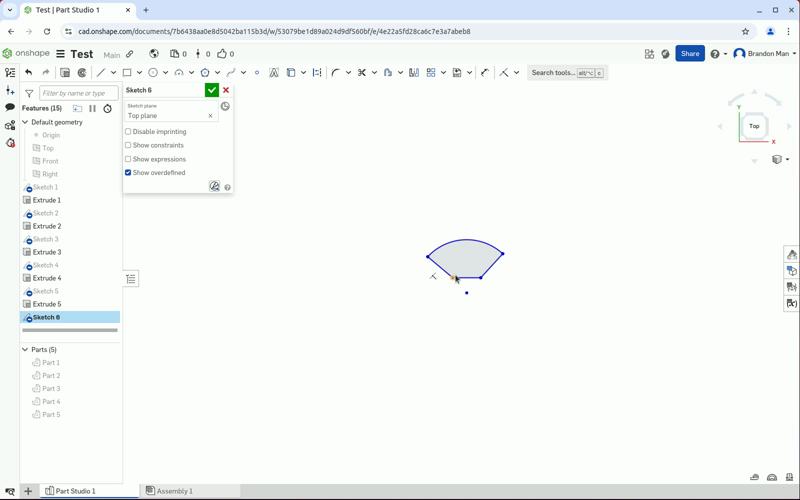
scroll(6)
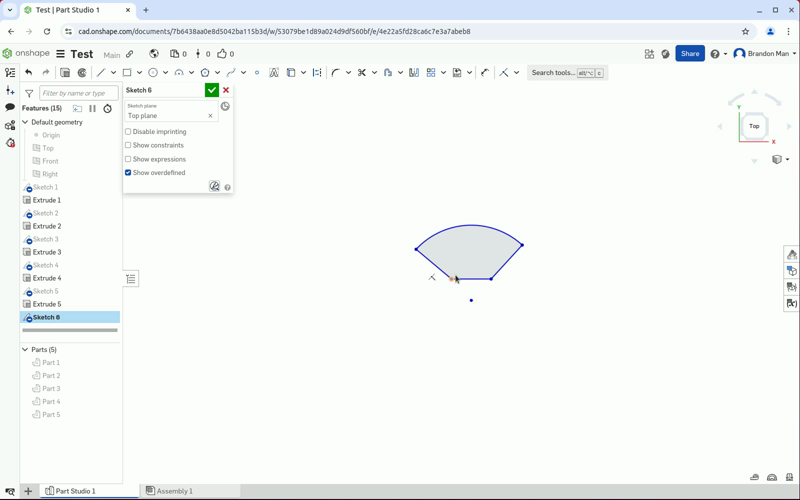
scroll(6)
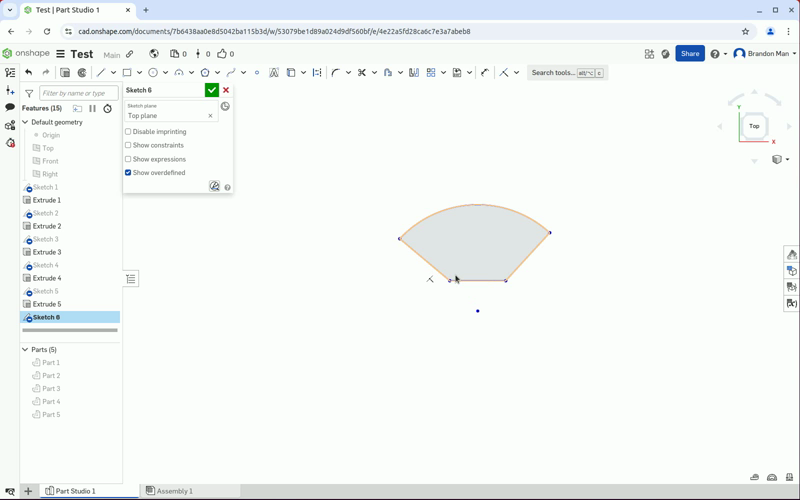
scroll(6)
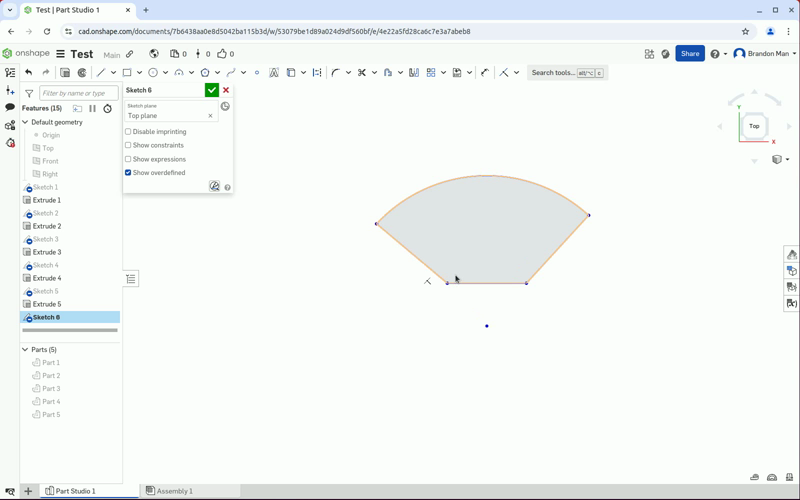
scroll(6)
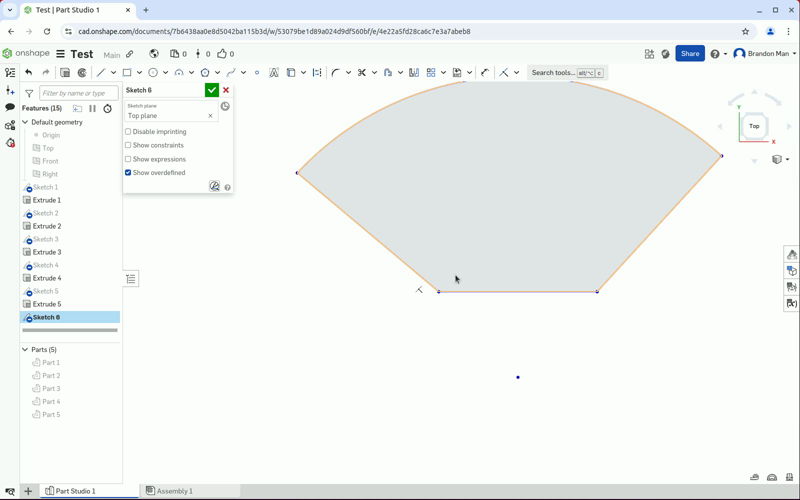
click(455, 274)
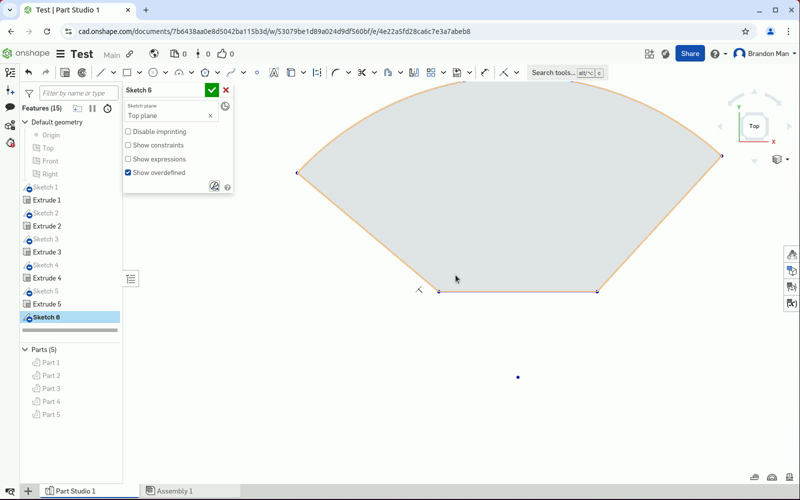
scroll(-6)
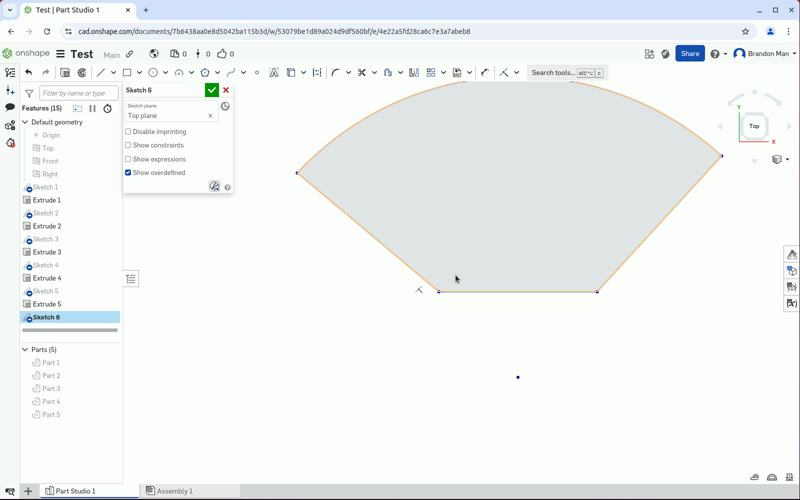
scroll(-6)
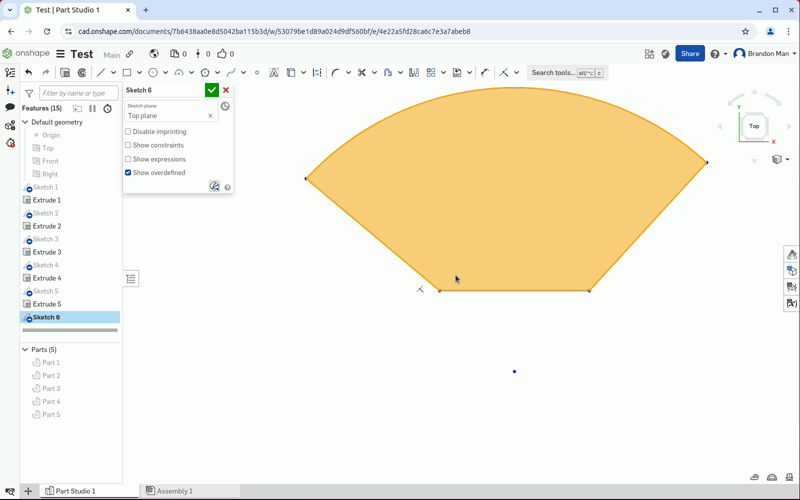
scroll(-6)
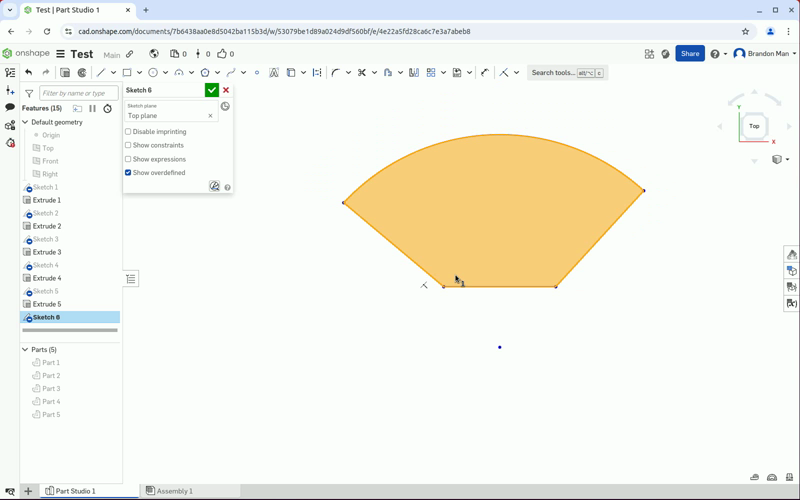
scroll(-6)
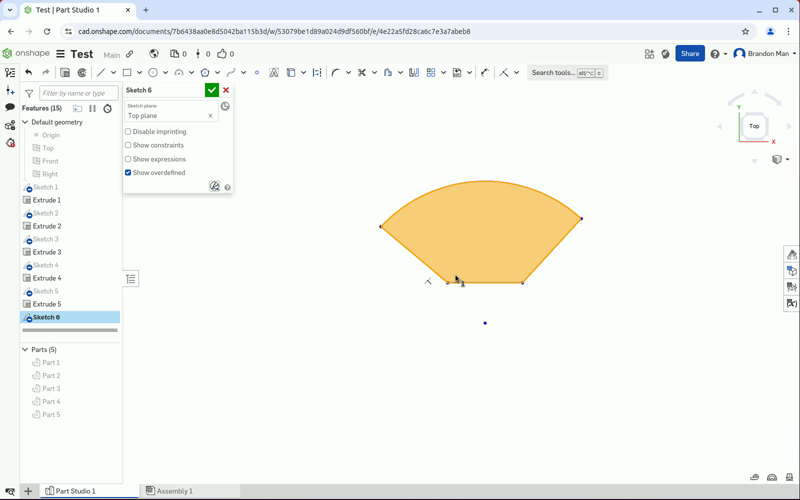
scroll(-6)
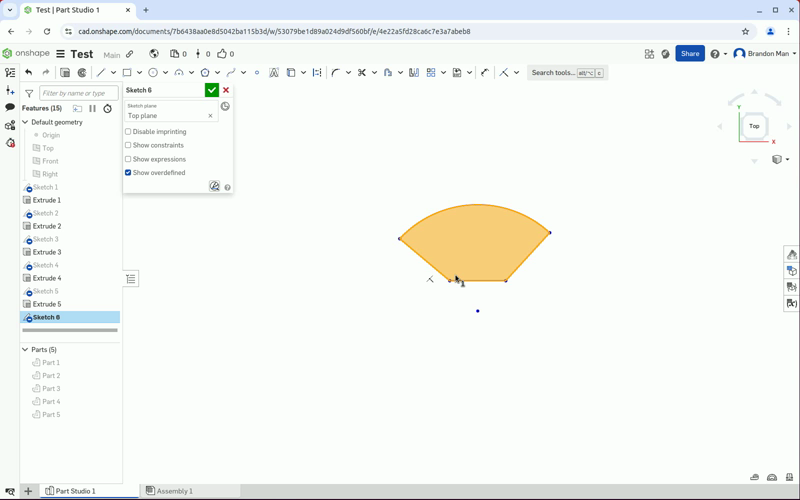
scroll(-6)
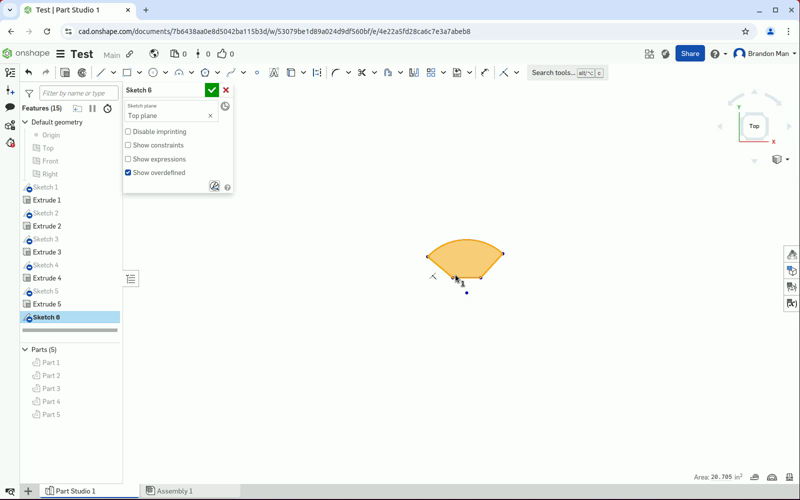
scroll(-6)
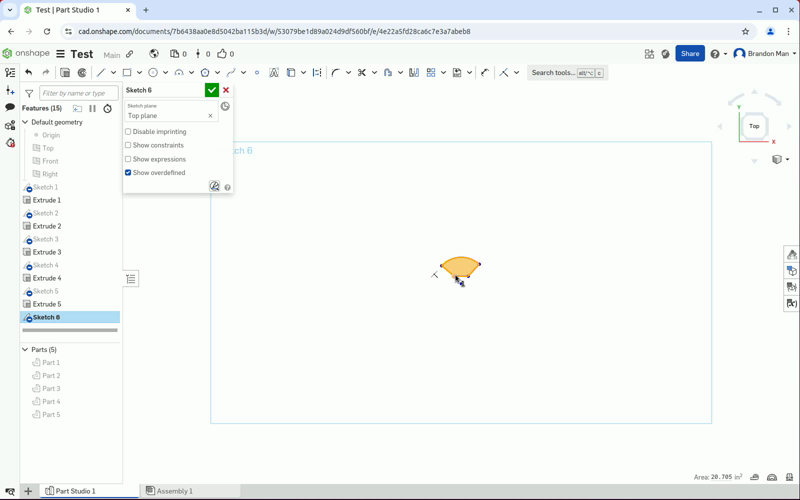
mouse_move(73, 352)
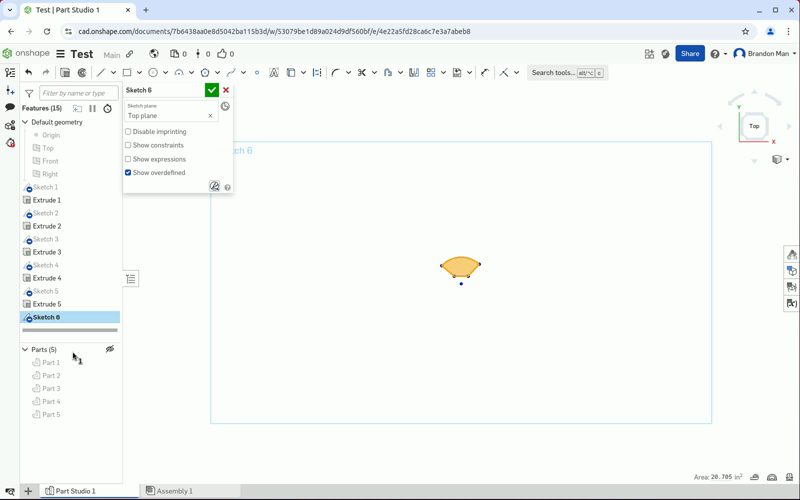
key(shift+y)
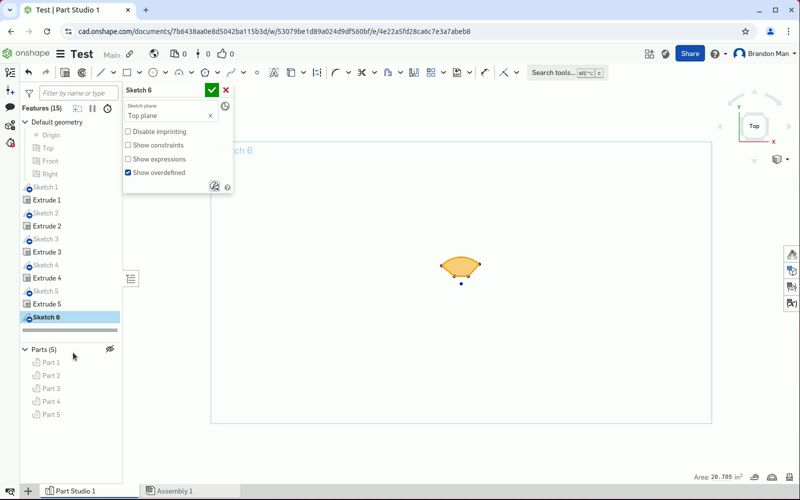
key(shift+e)
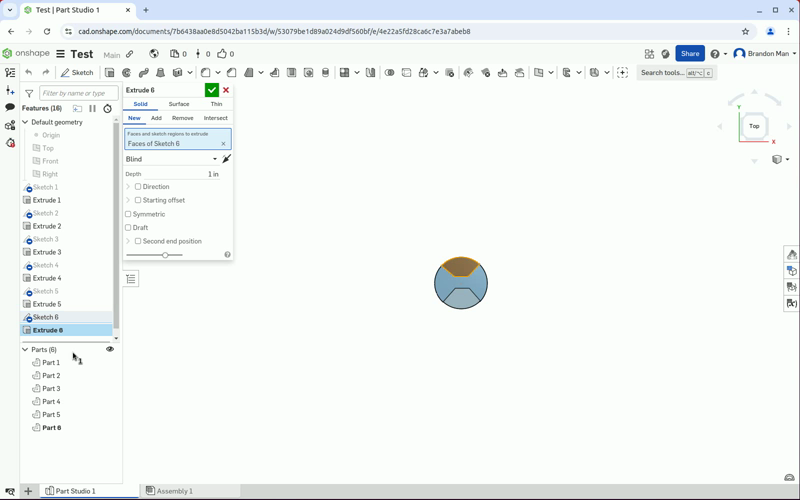
mouse_move(143, 106)
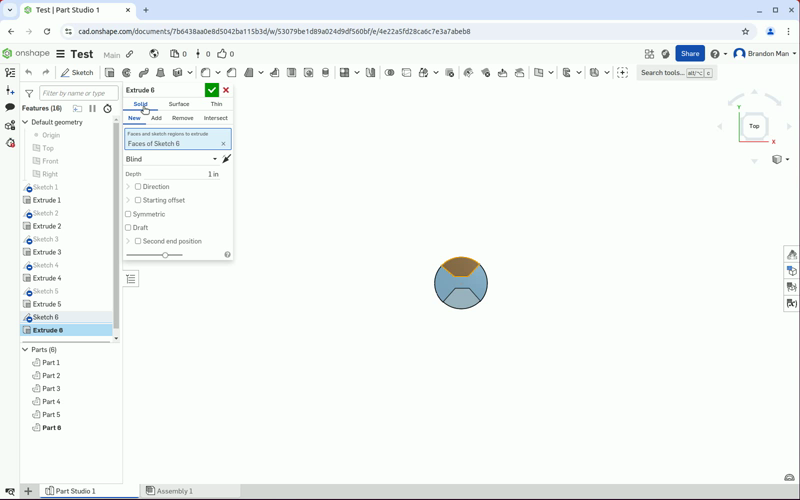
click(143, 106)
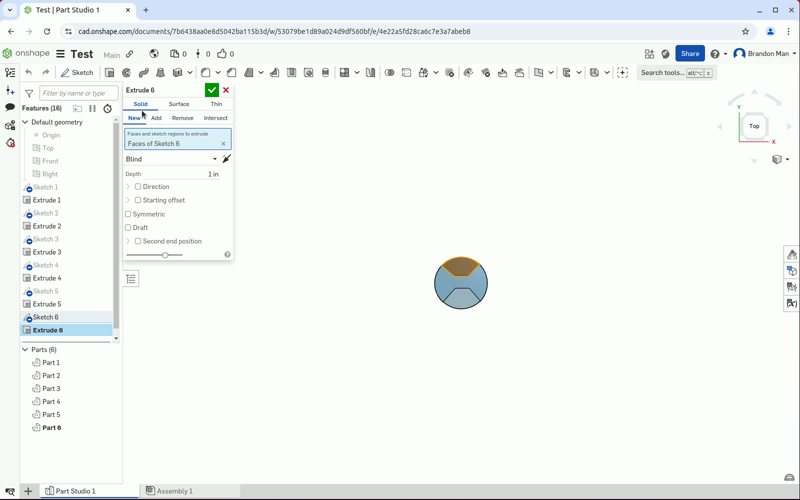
mouse_move(137, 120)
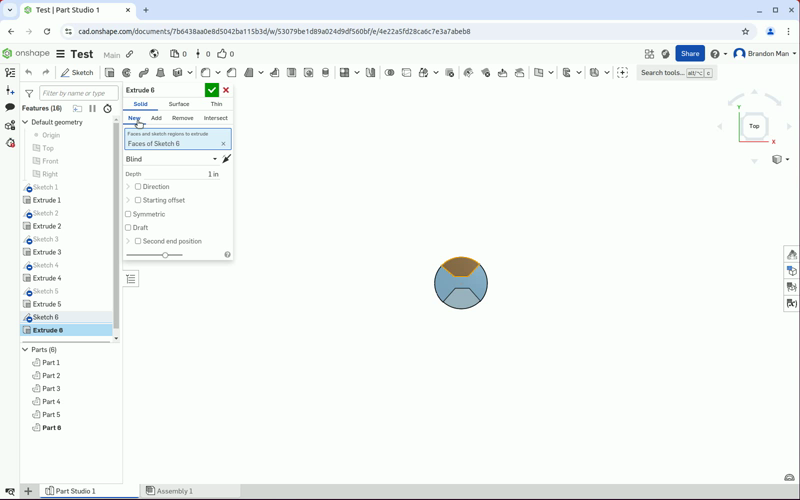
click(137, 120)
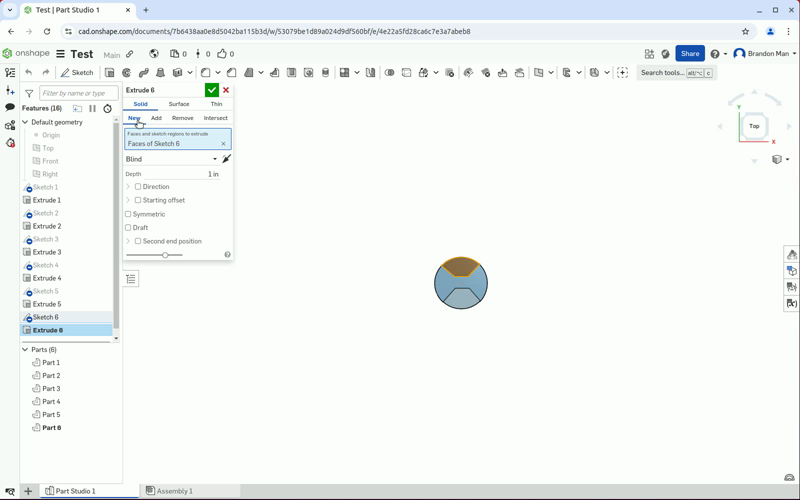
key(tab, 4)
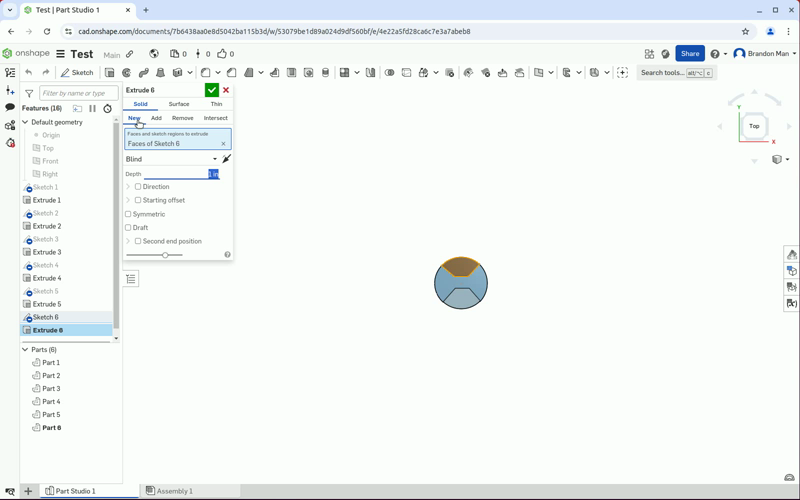
text(23.108)
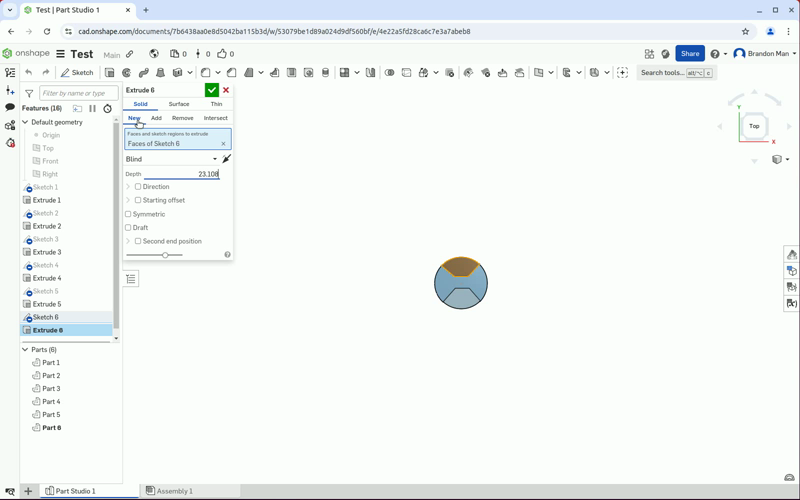
key(enter)
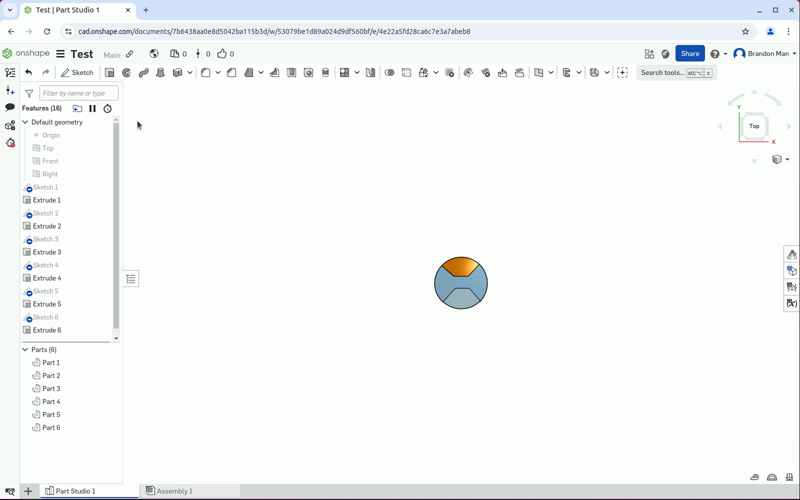
key(shift+h)
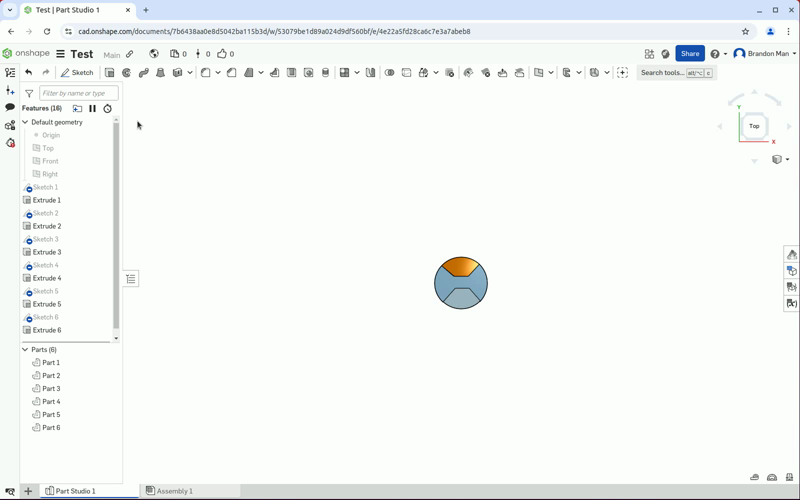
key(shift+h)
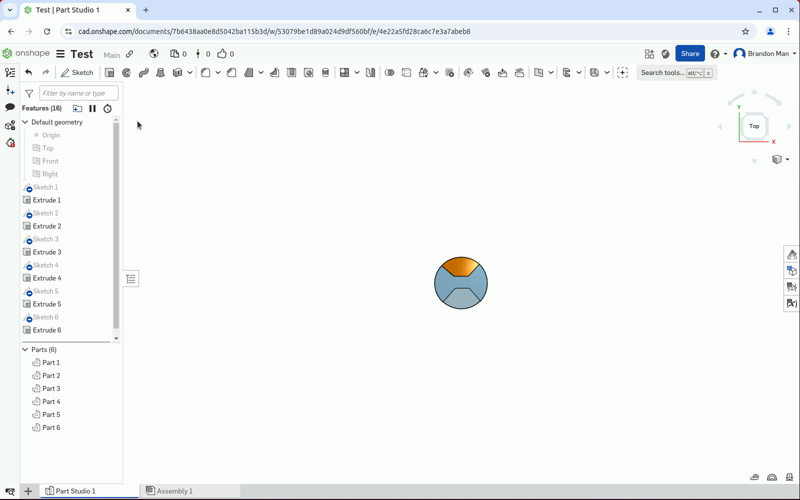
mouse_move(69, 189)
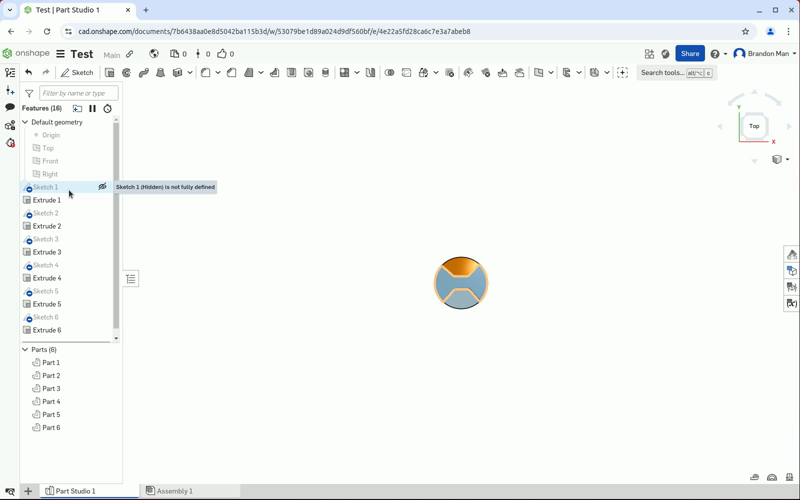
click(69, 189)
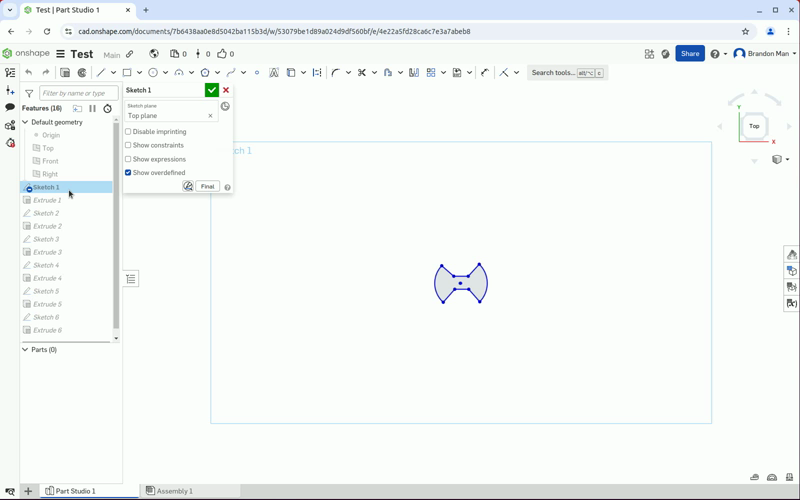
mouse_move(229, 92)
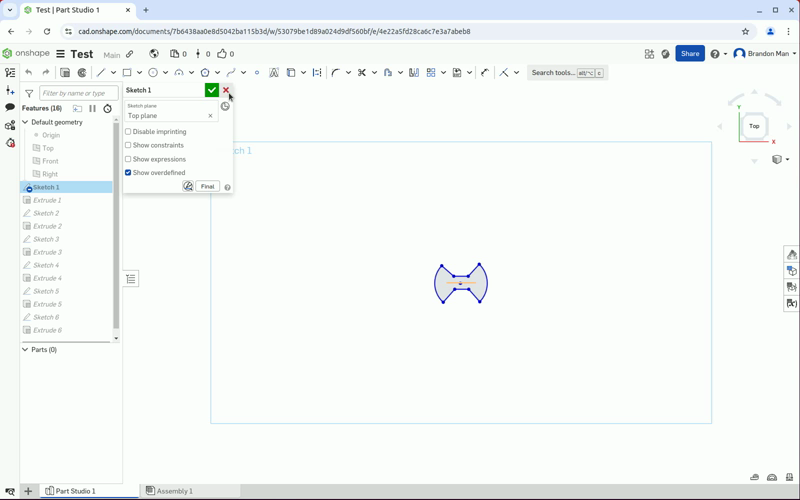
click(229, 92)
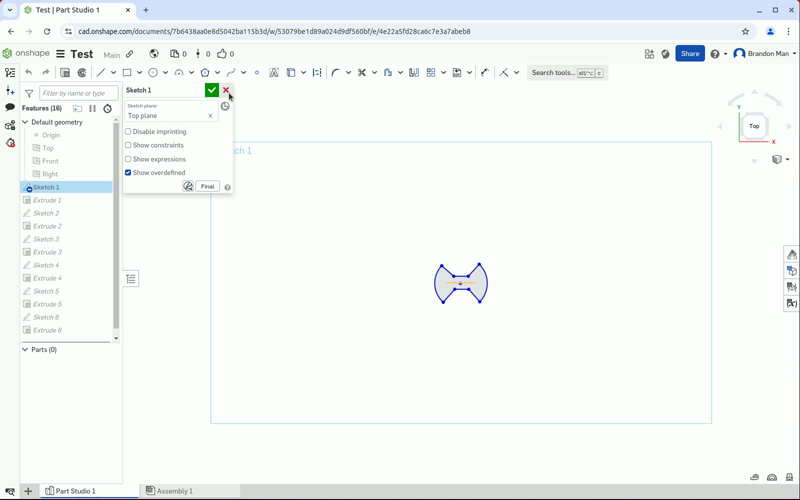
key(shift+s)
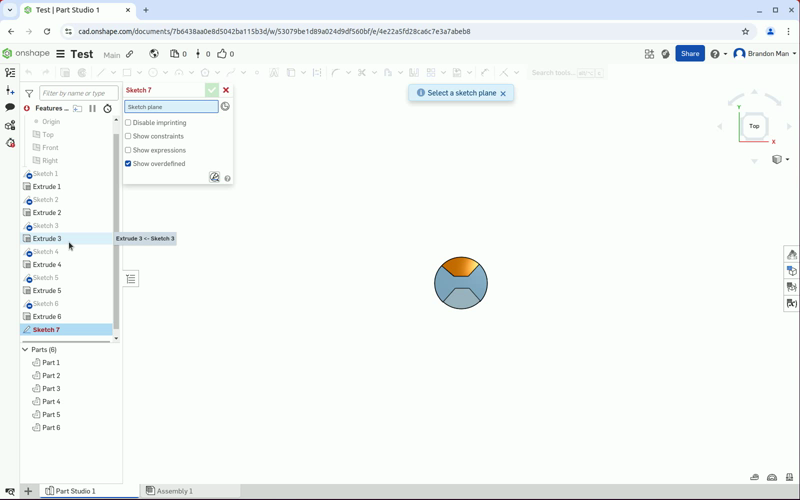
scroll(3)
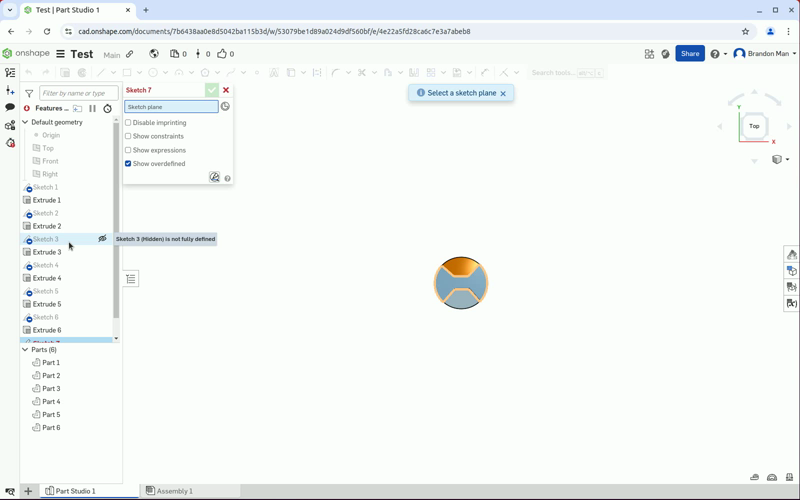
mouse_move(69, 150)
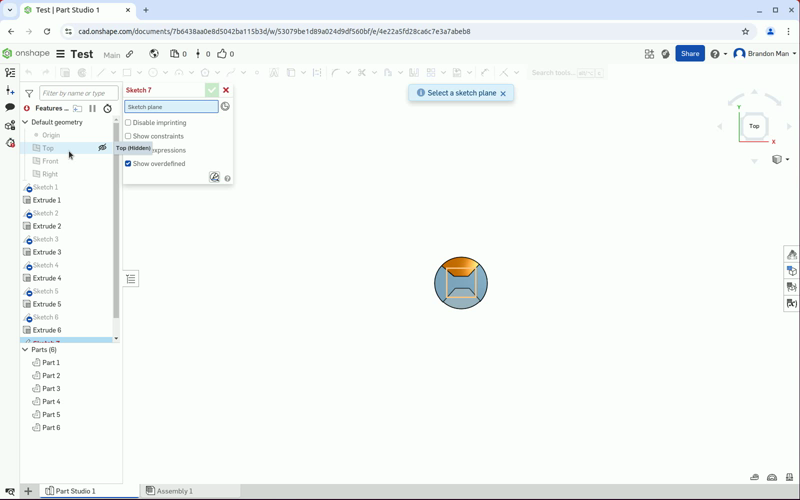
click(69, 150)
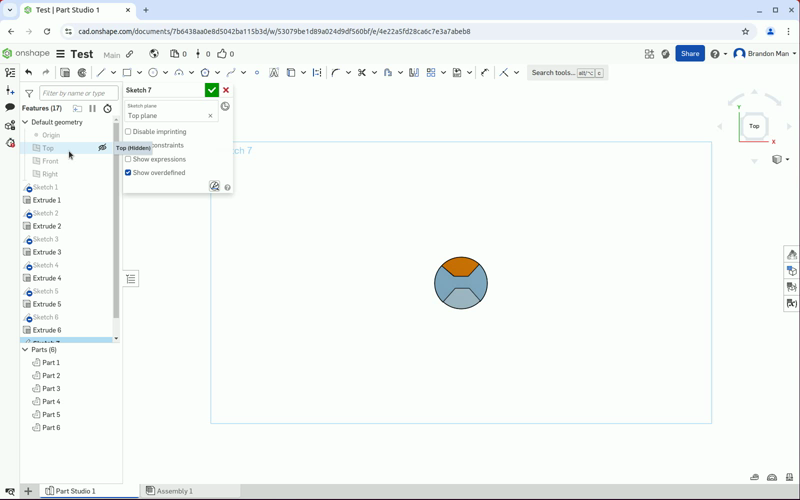
mouse_move(73, 352)
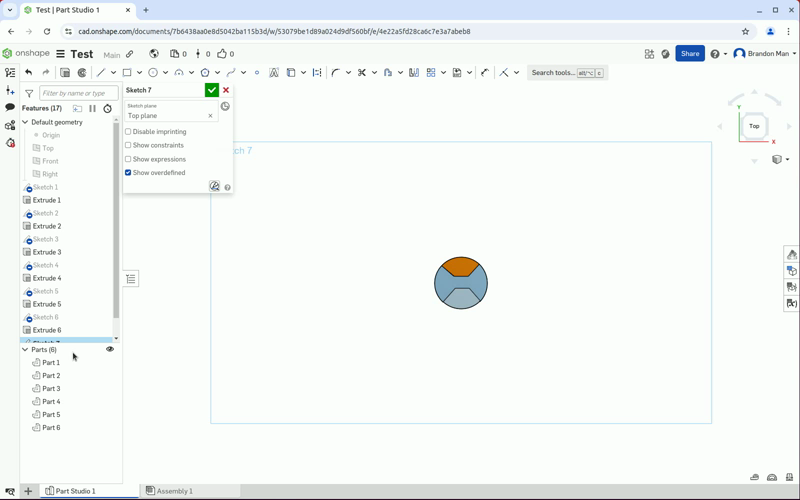
key(y)
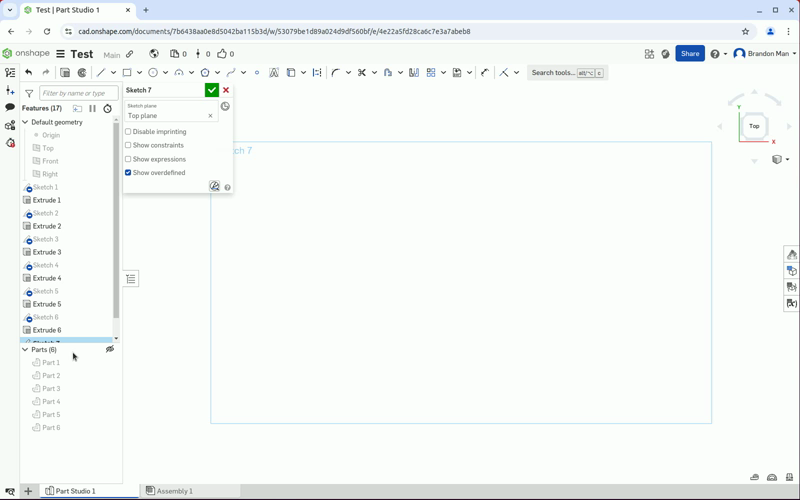
key(c)
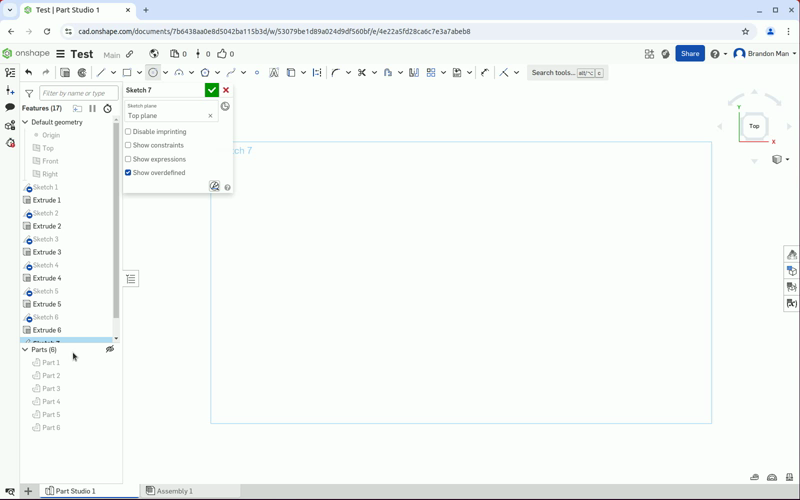
key_down(shift)
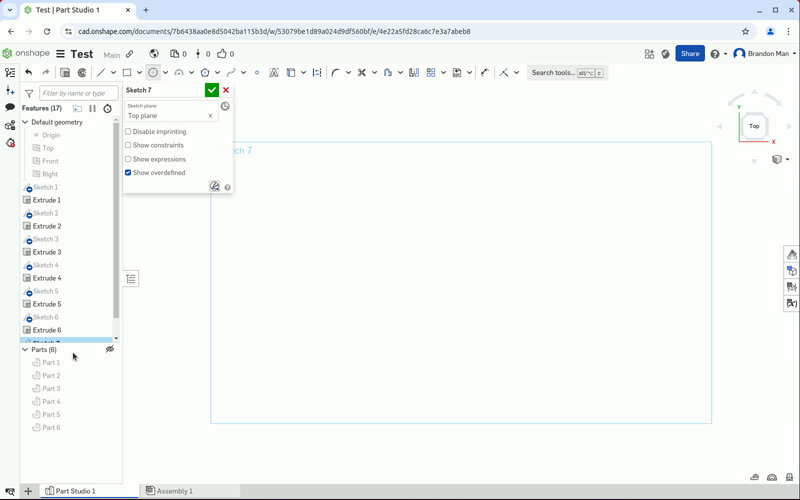
mouse_move(461, 282)
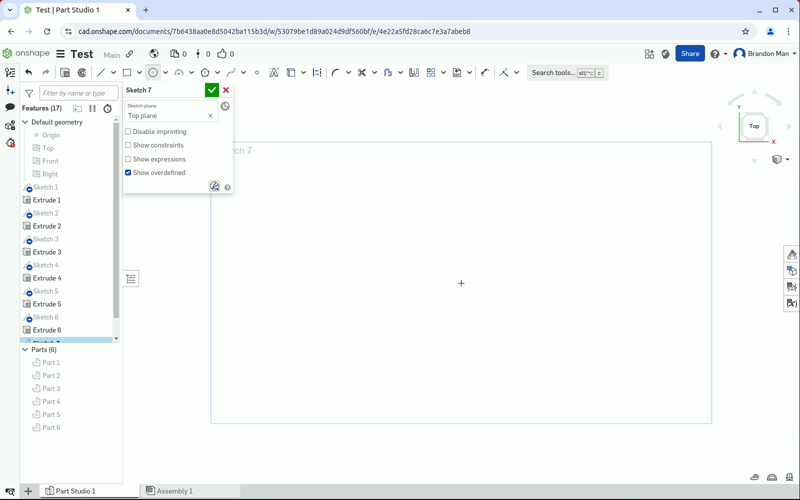
click(461, 282)
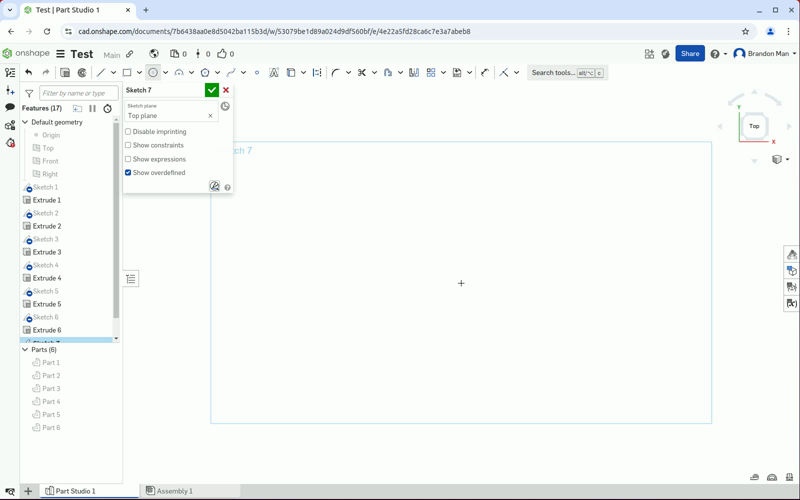
key_up(shift)
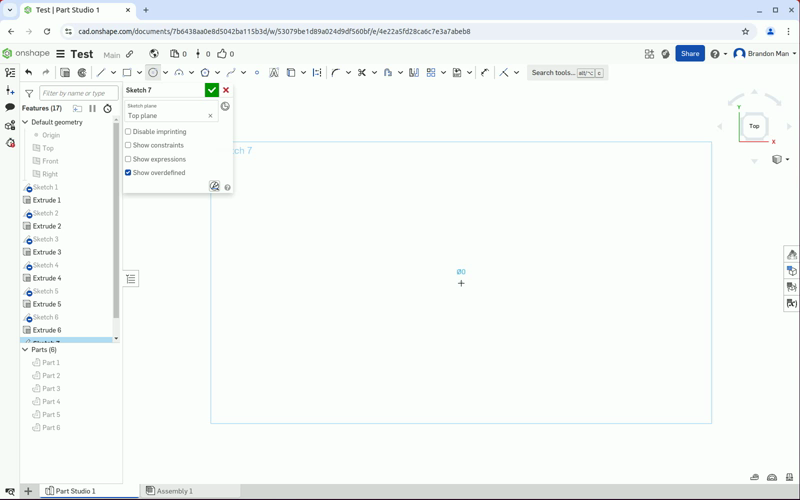
mouse_move(498, 282)
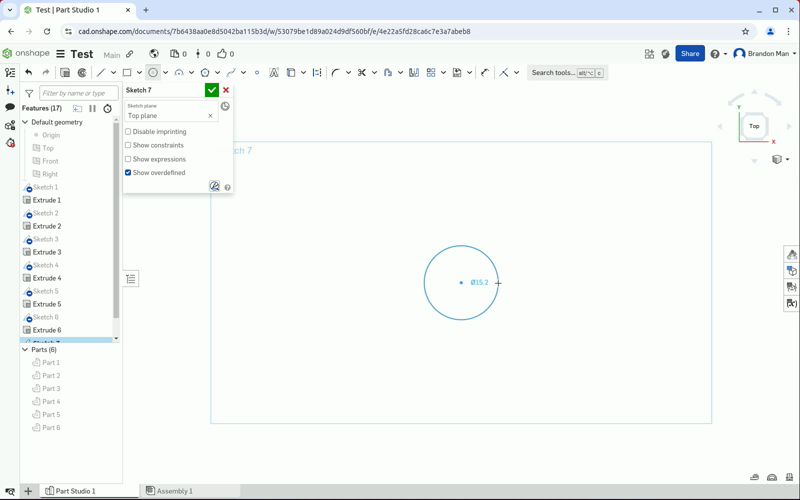
click(498, 282)
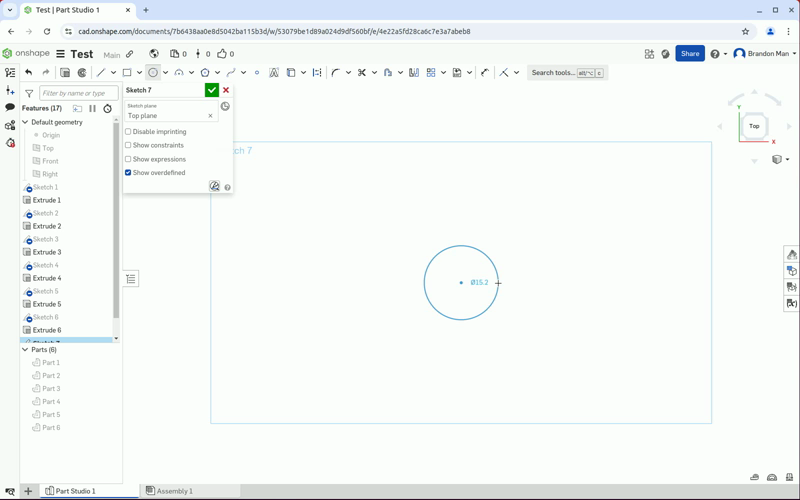
key(esc)
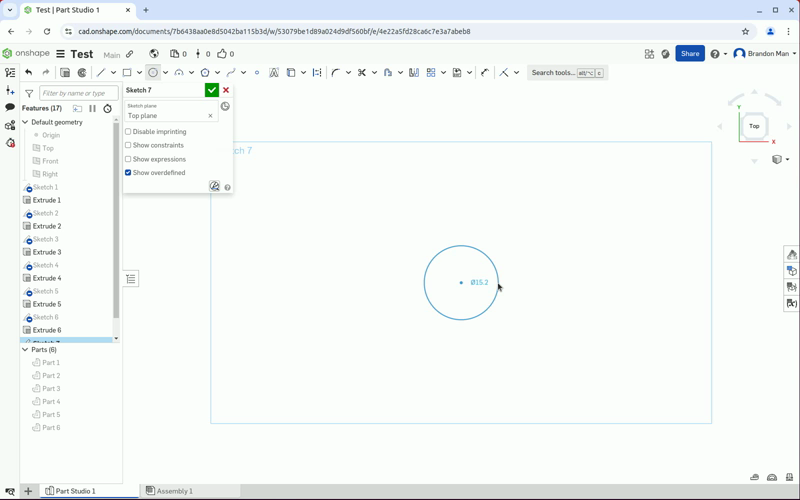
key(c)
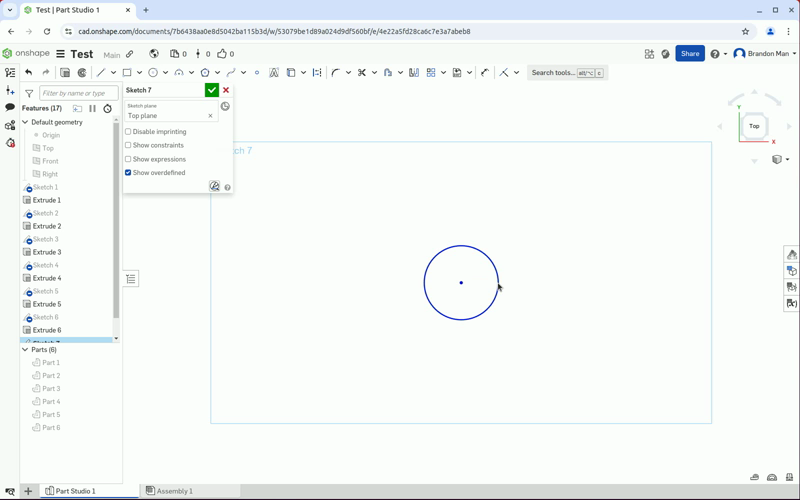
key_down(shift)
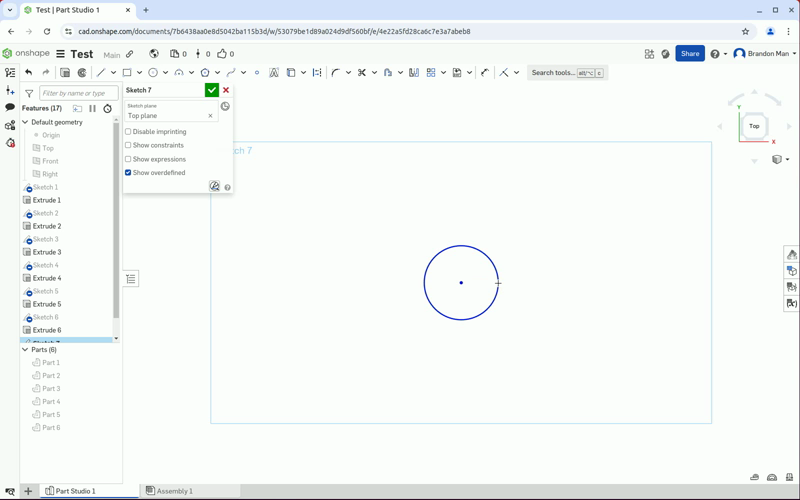
mouse_move(461, 282)
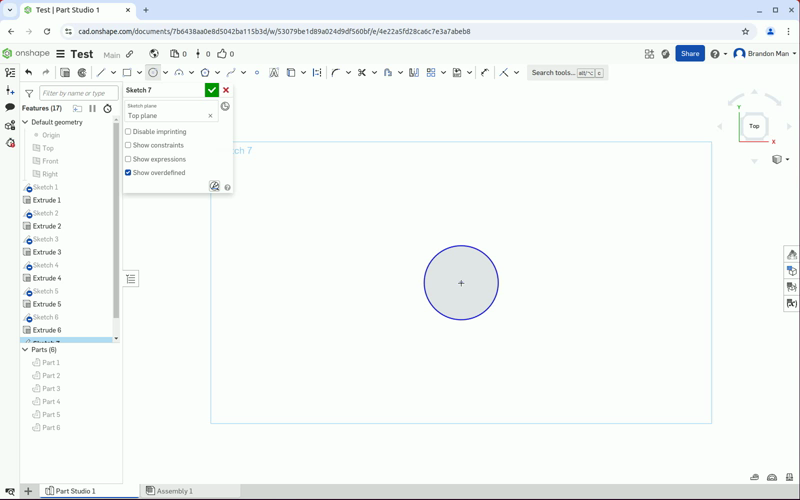
click(461, 282)
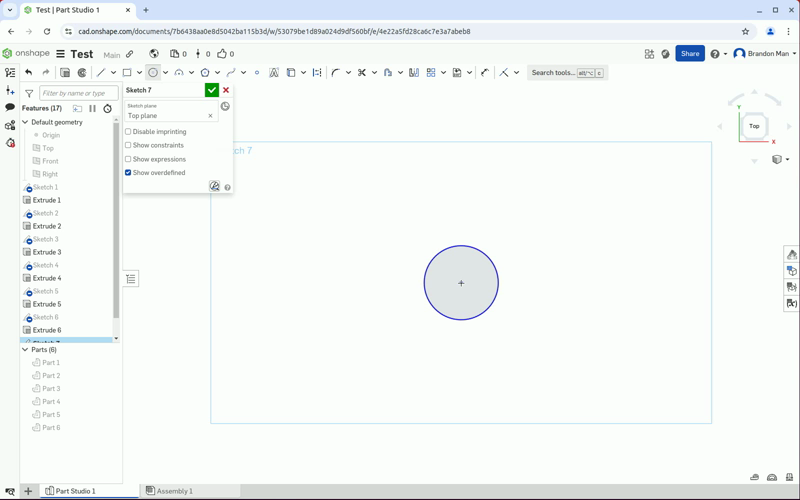
key_up(shift)
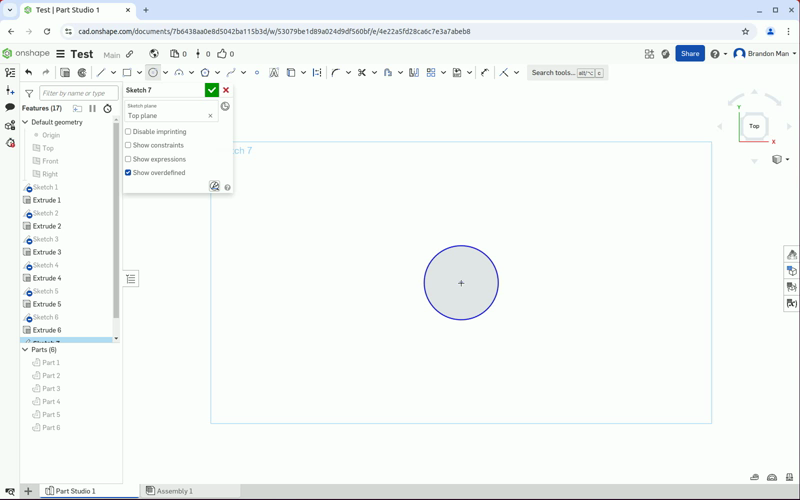
mouse_move(487, 282)
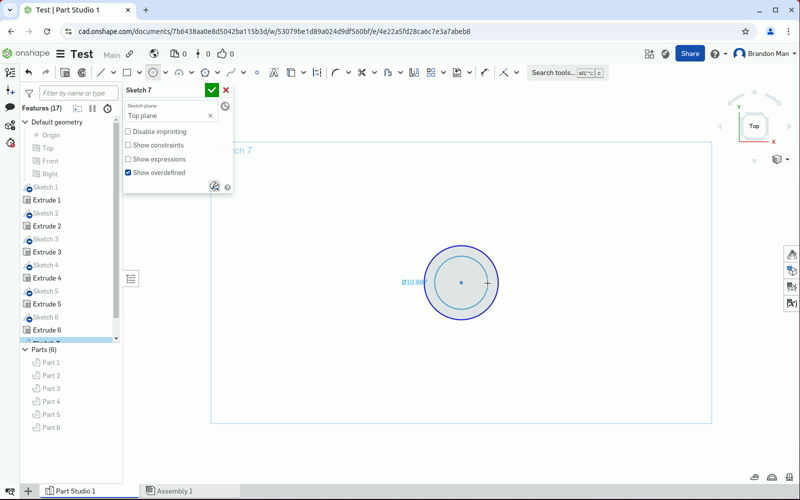
click(487, 282)
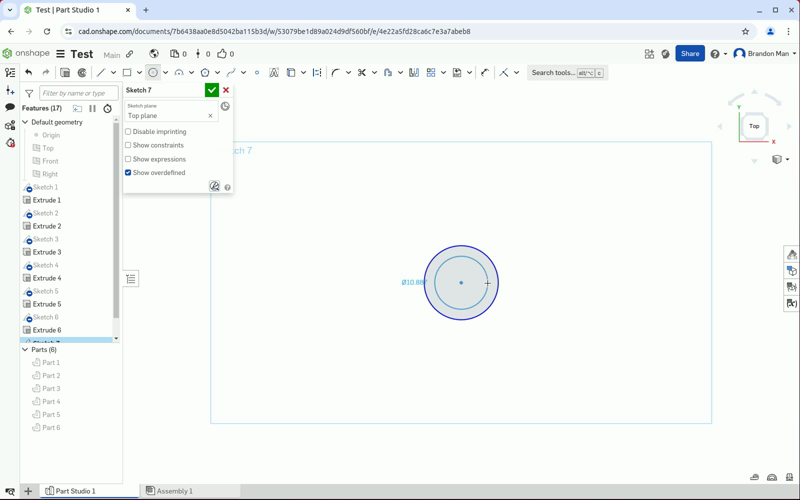
key(esc)
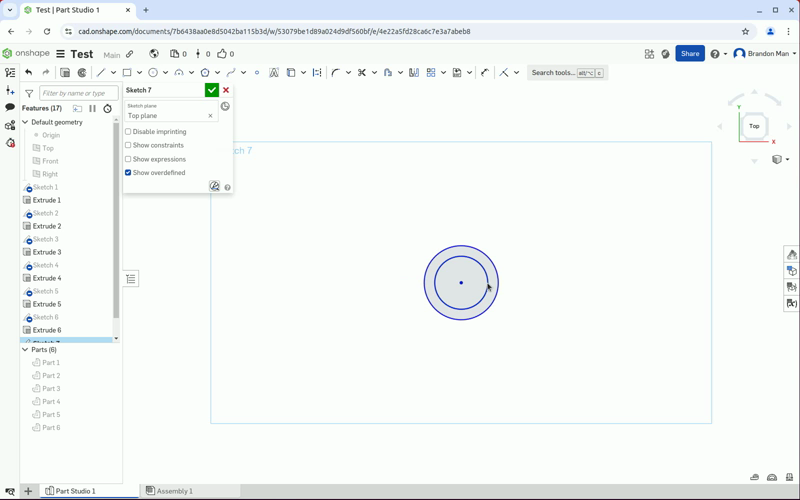
mouse_move(495, 280)
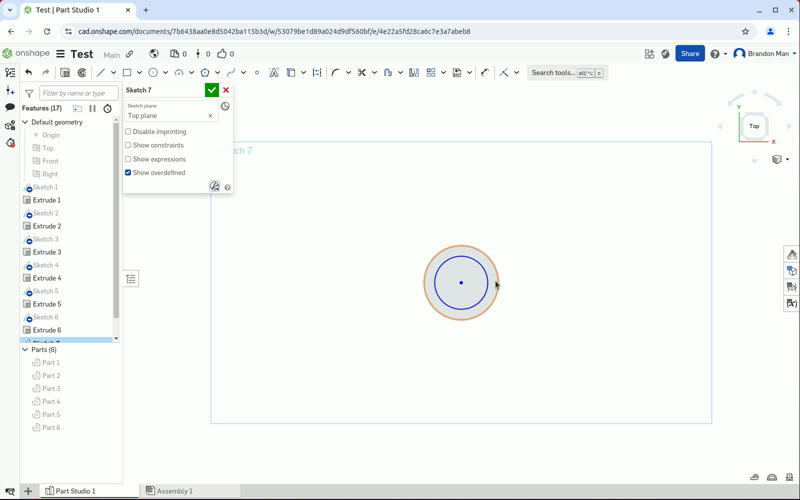
click(495, 280)
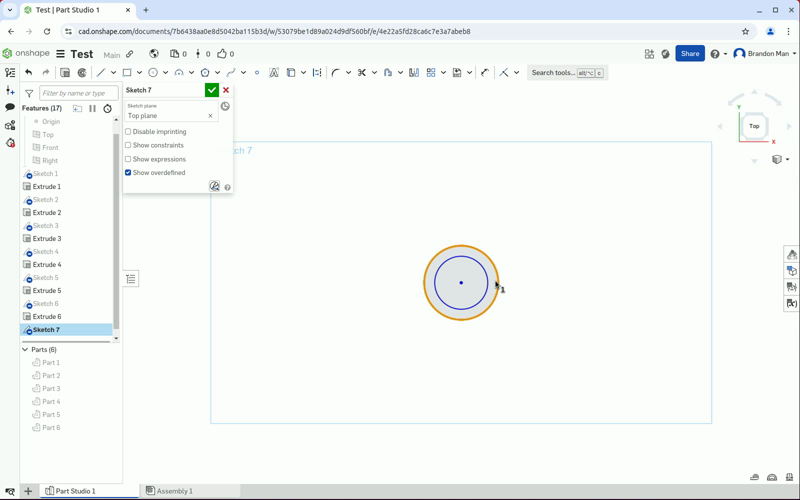
mouse_move(73, 352)
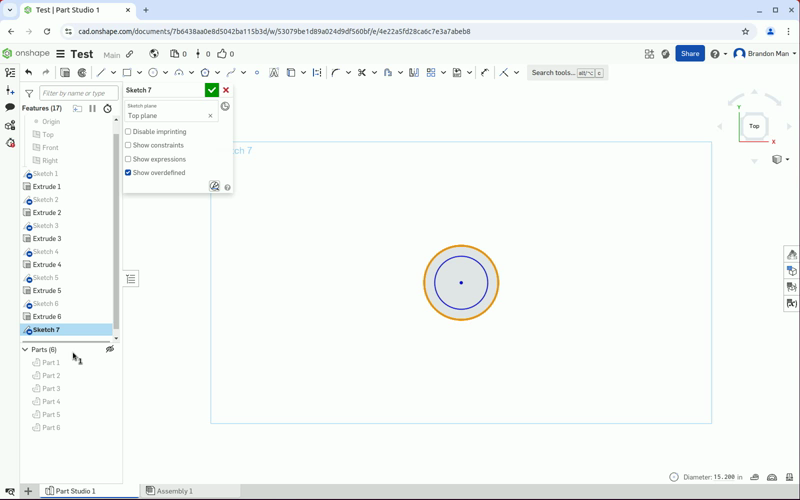
key(shift+y)
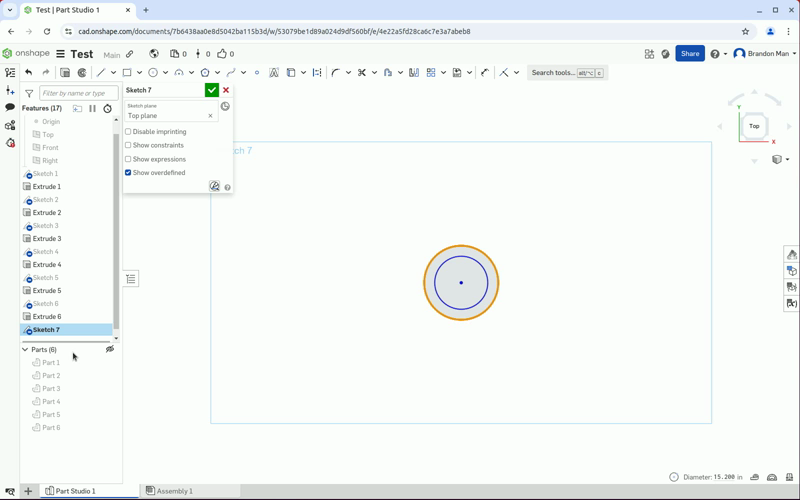
key(shift+e)
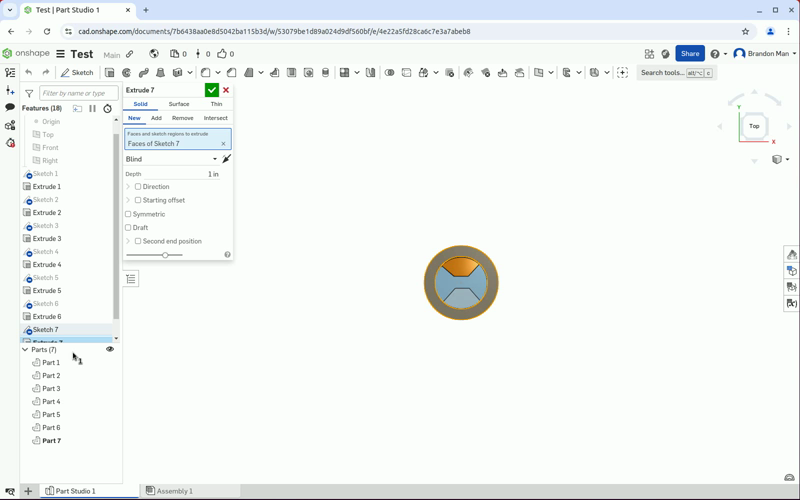
mouse_move(143, 106)
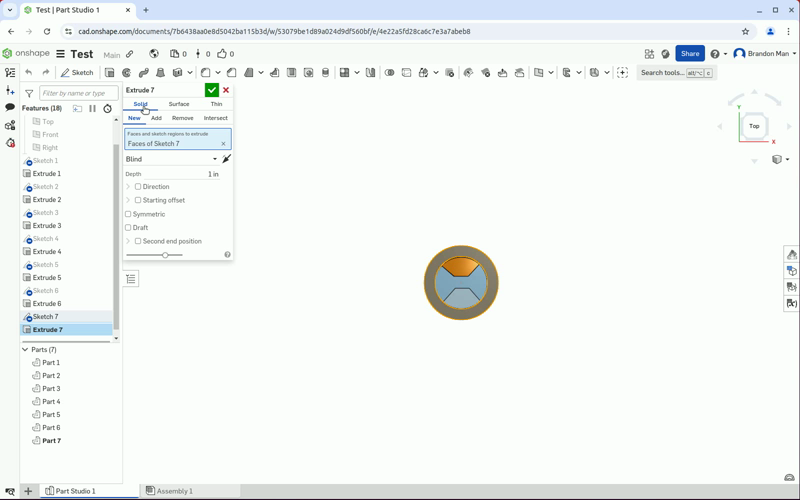
click(143, 106)
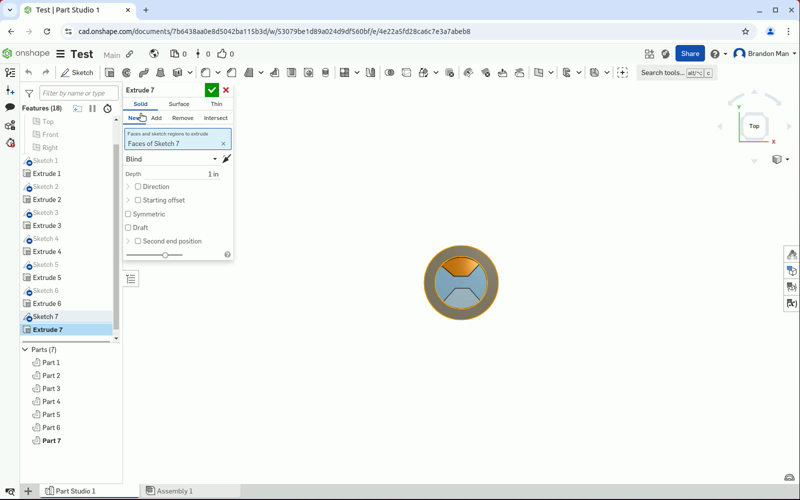
mouse_move(137, 120)
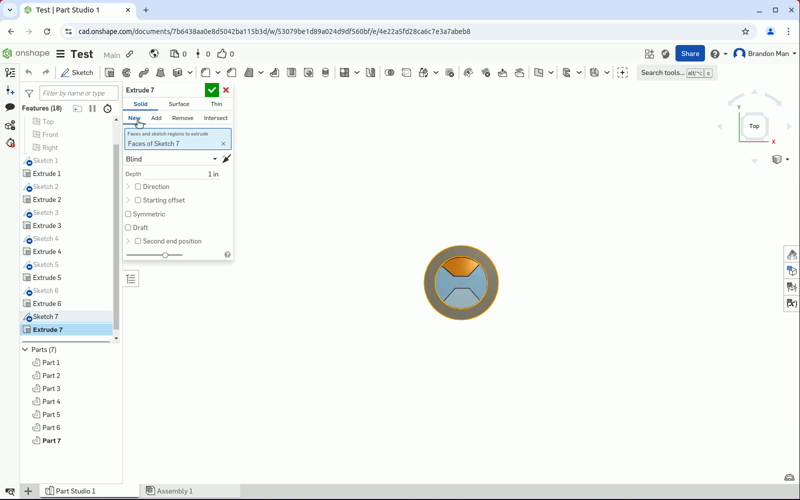
click(137, 120)
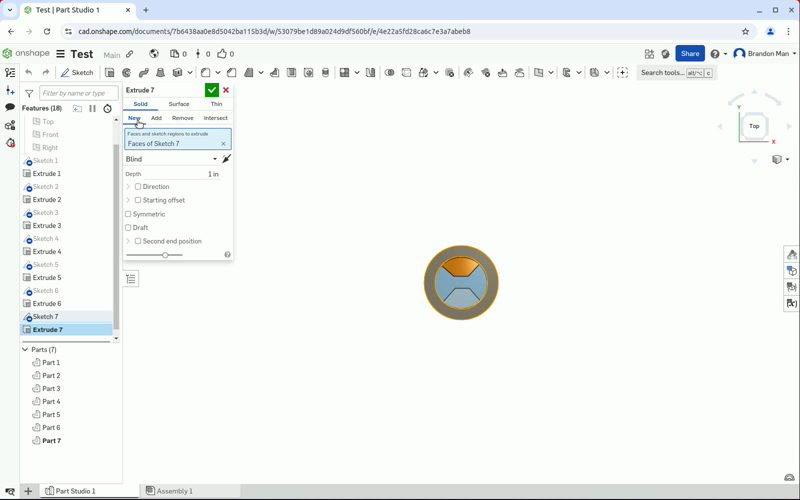
key(tab, 4)
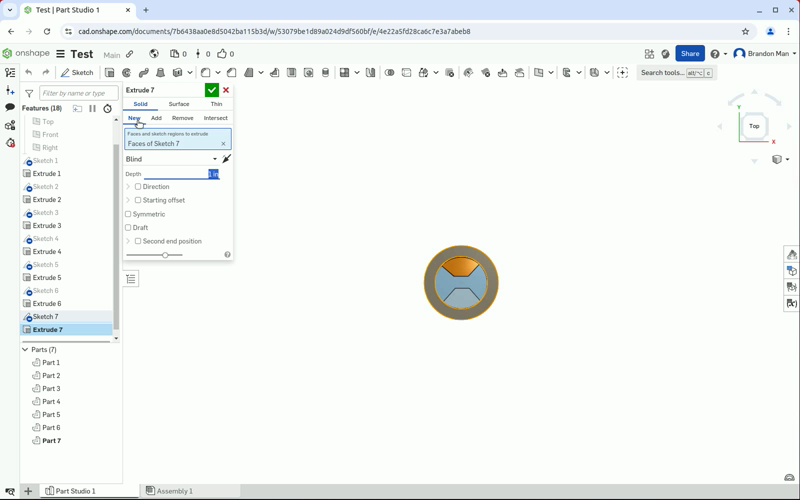
text(23.108)
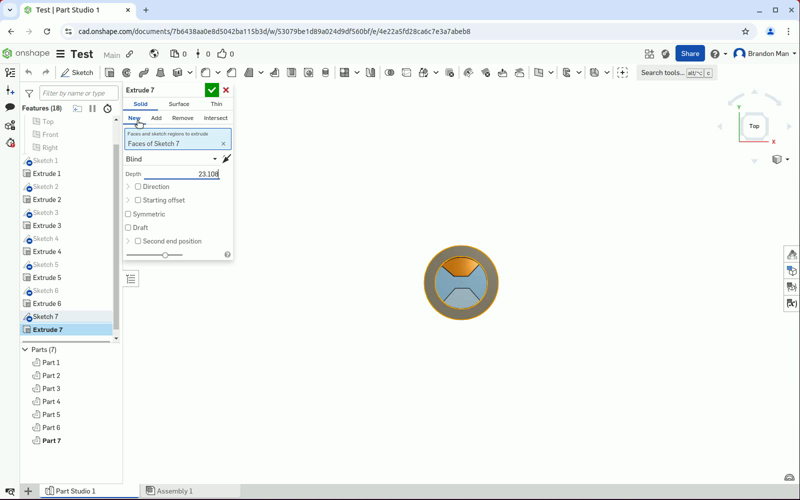
key(enter)
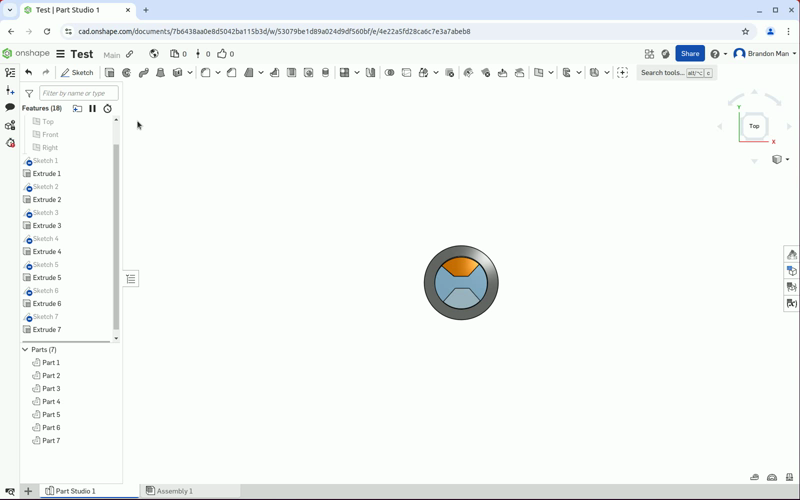
key(shift+h)
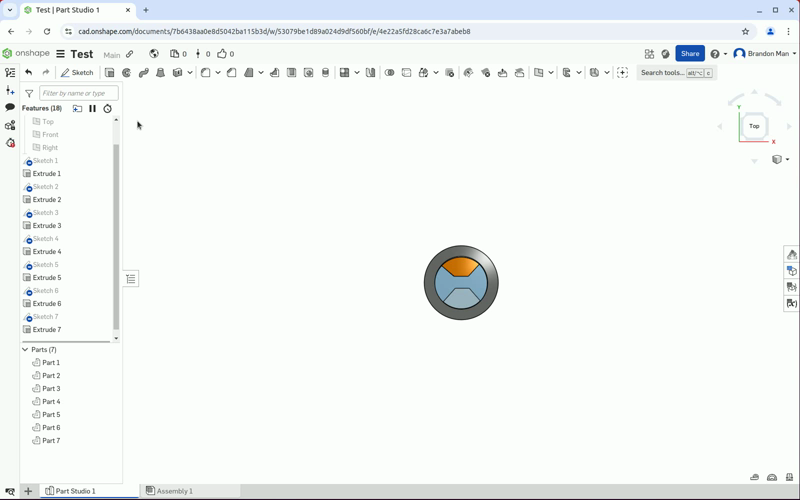
key(shift+h)
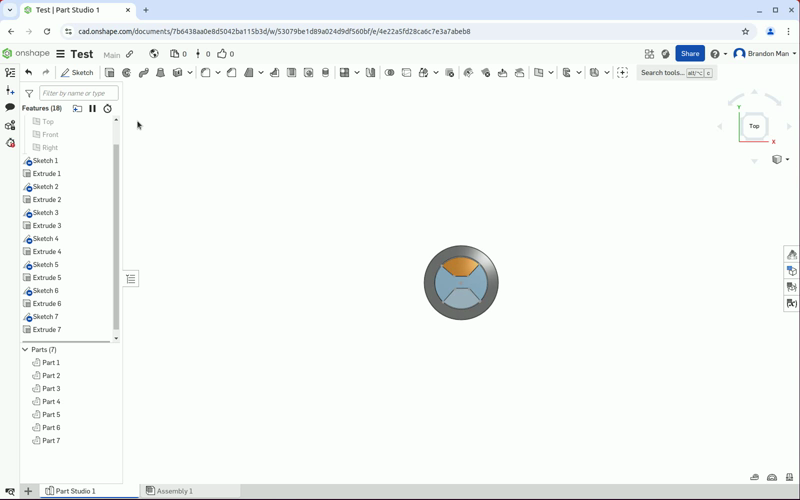
key(shift+7)
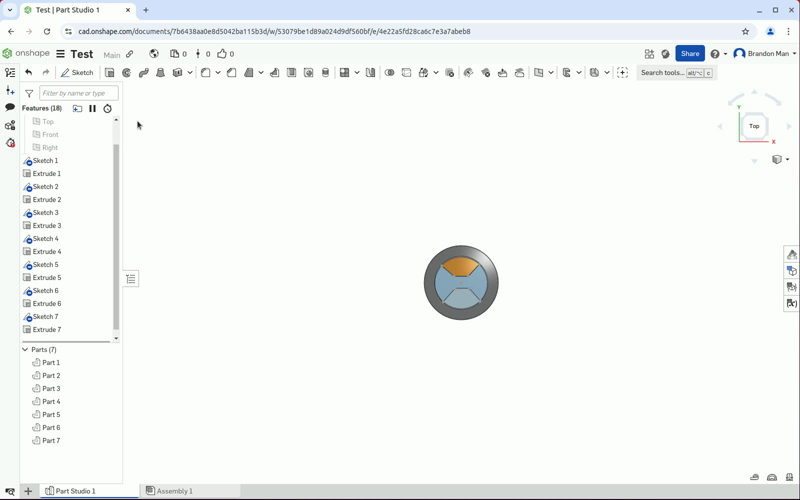
key(up, 3)
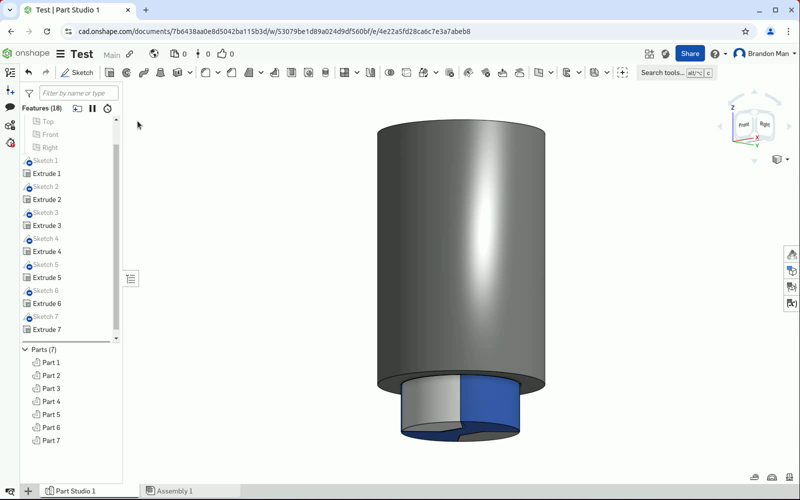
key(left, 3)
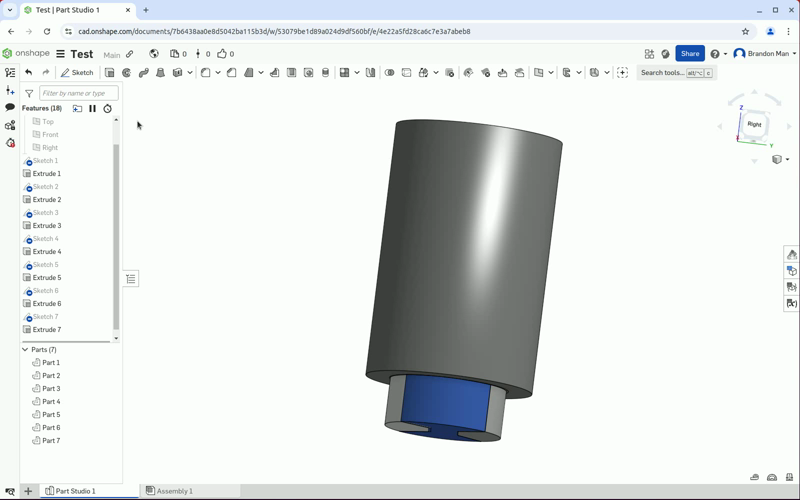
key(right, 3)
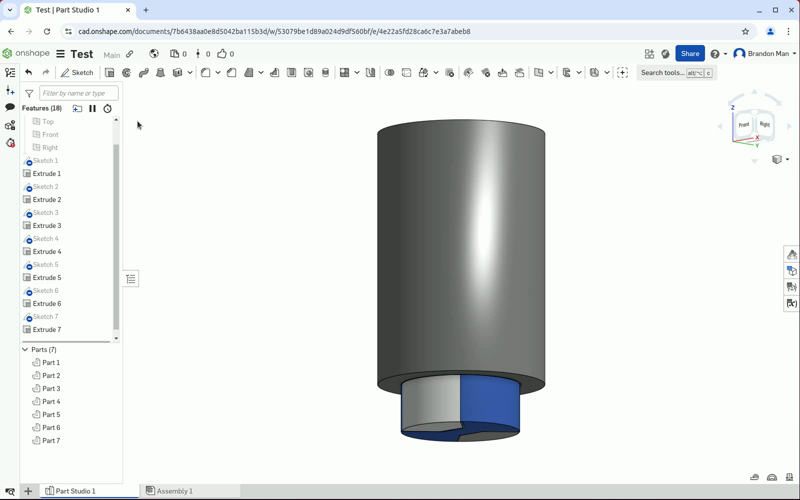
key(down, 3)
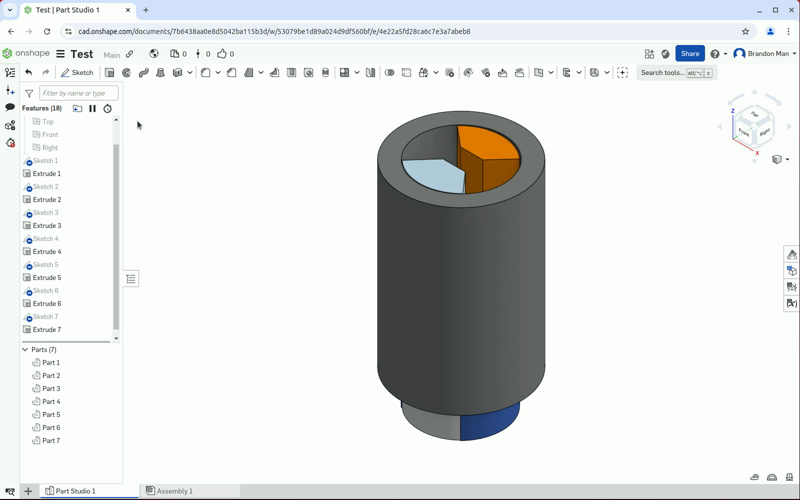
mouse_move(69, 163)
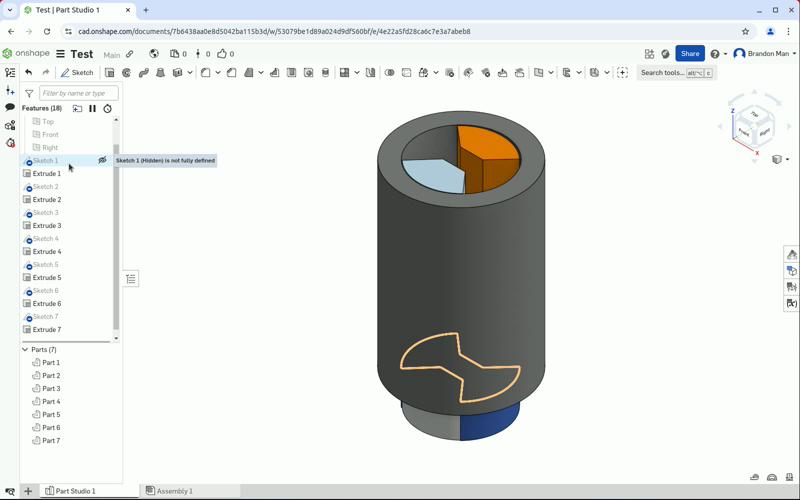
click(69, 163)